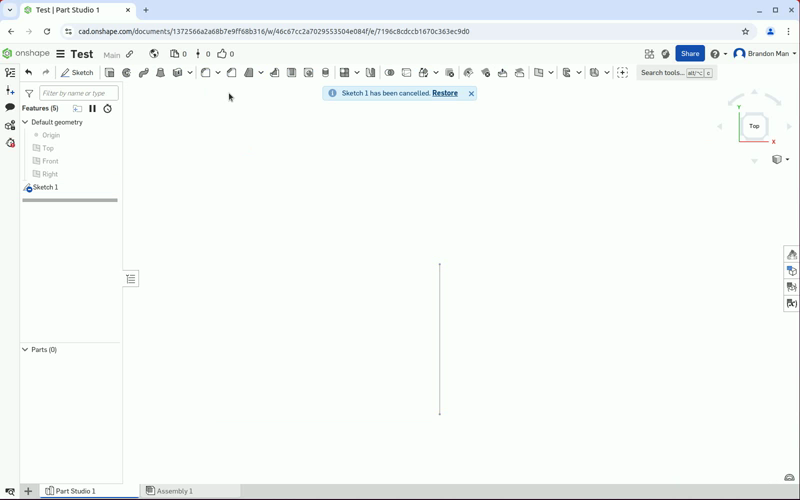
key(shift+h)
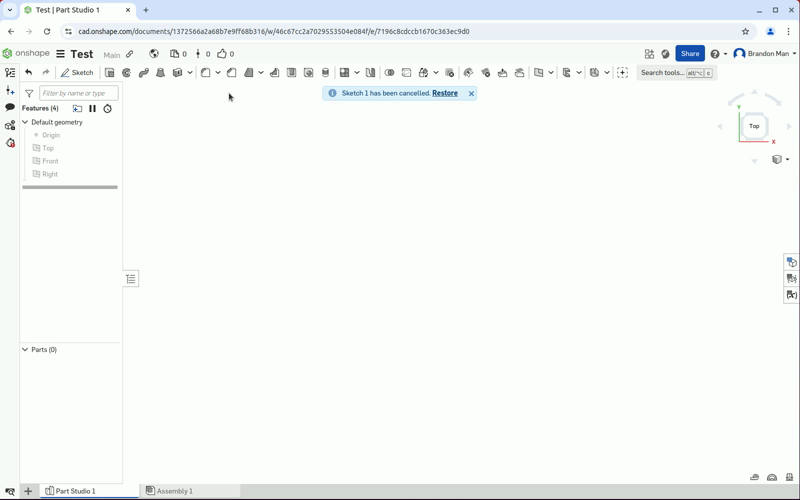
mouse_move(73, 352)
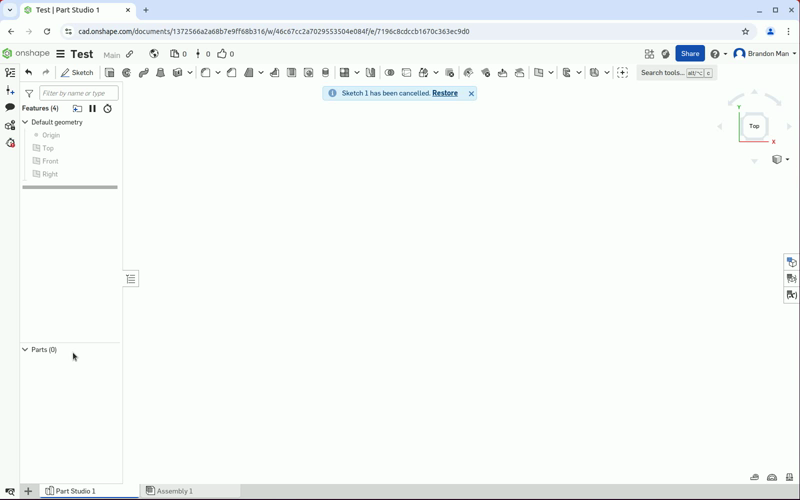
key(y)
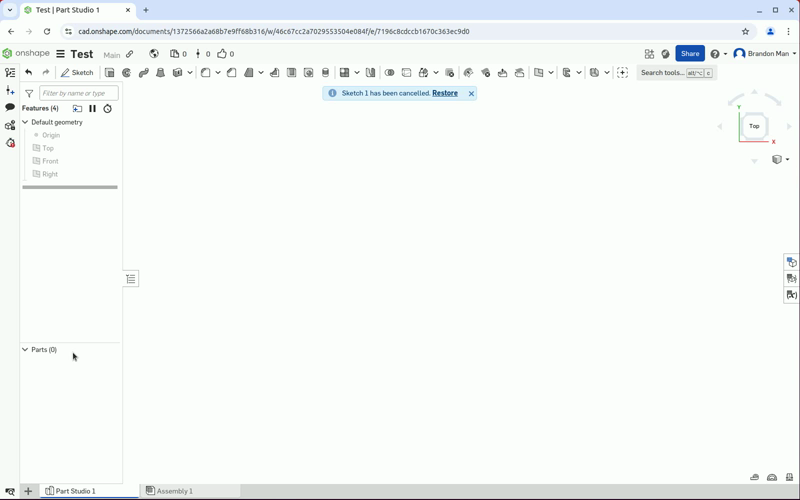
key(shift+p)
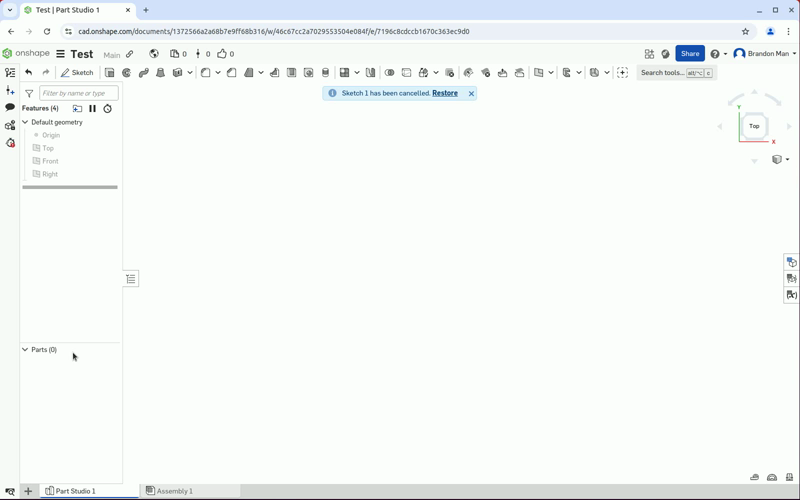
key(space)
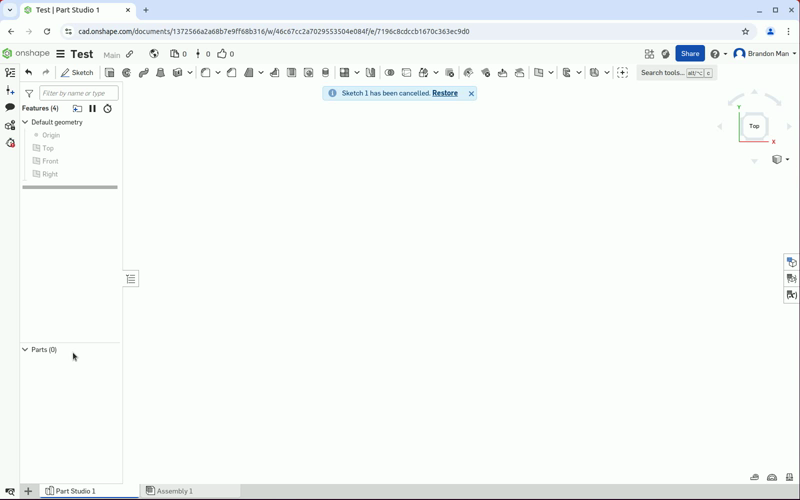
key_down(shift)
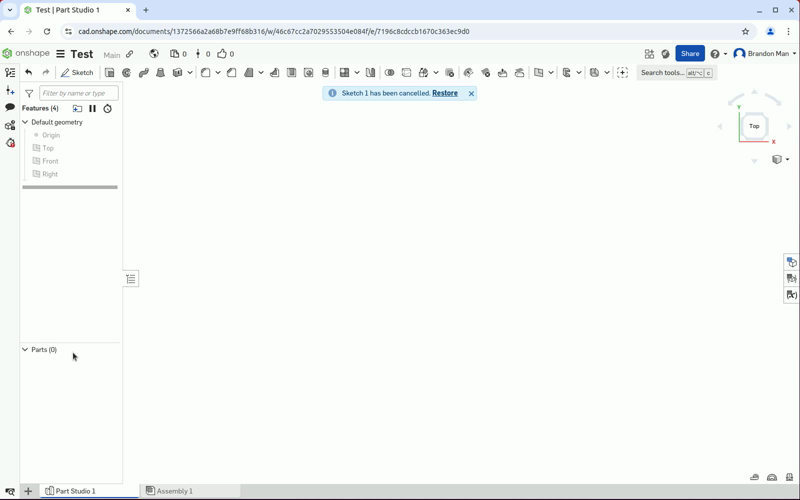
key(up)
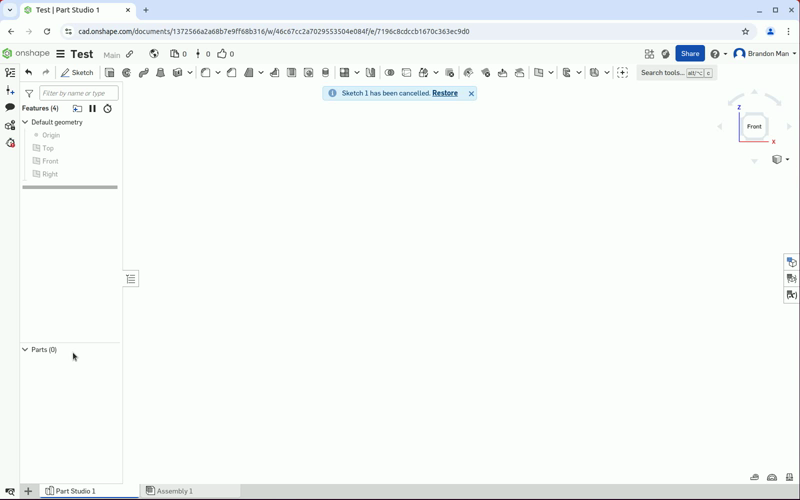
key_up(shift)
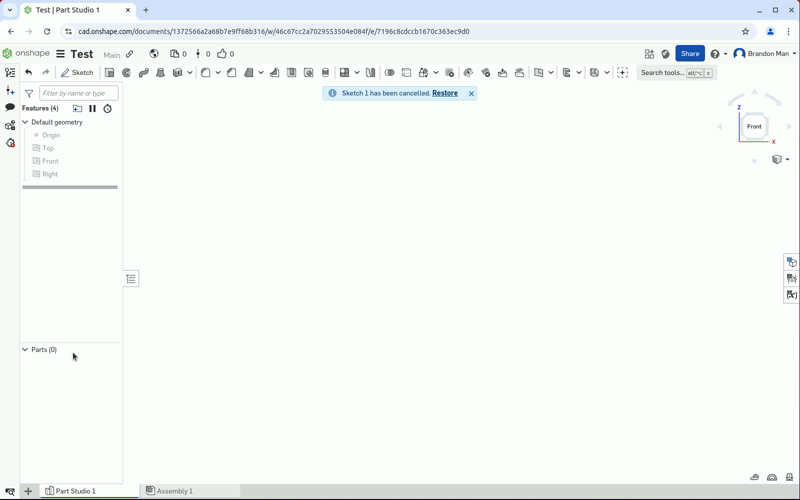
mouse_move(73, 352)
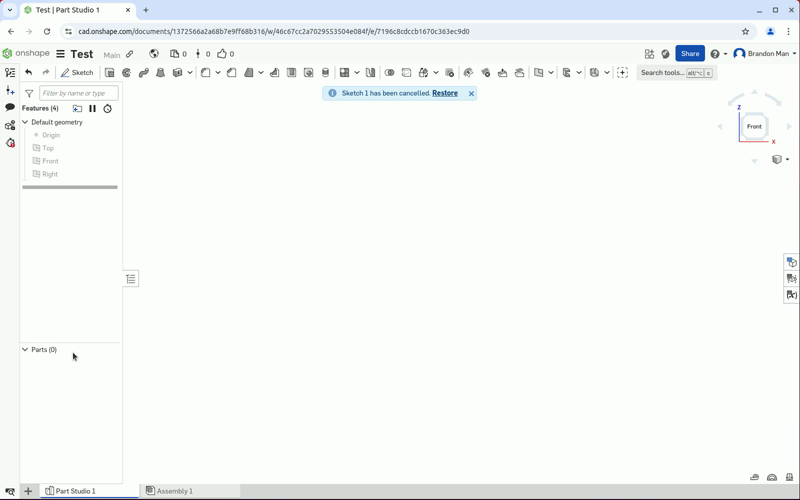
key(shift+y)
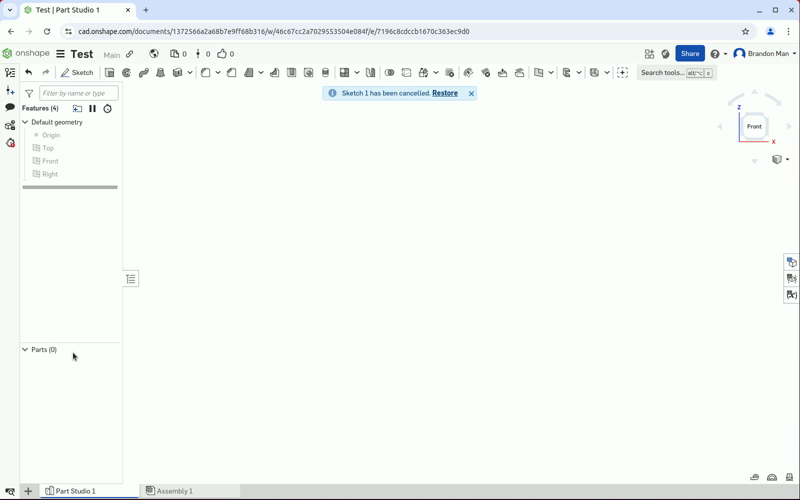
key(shift+s)
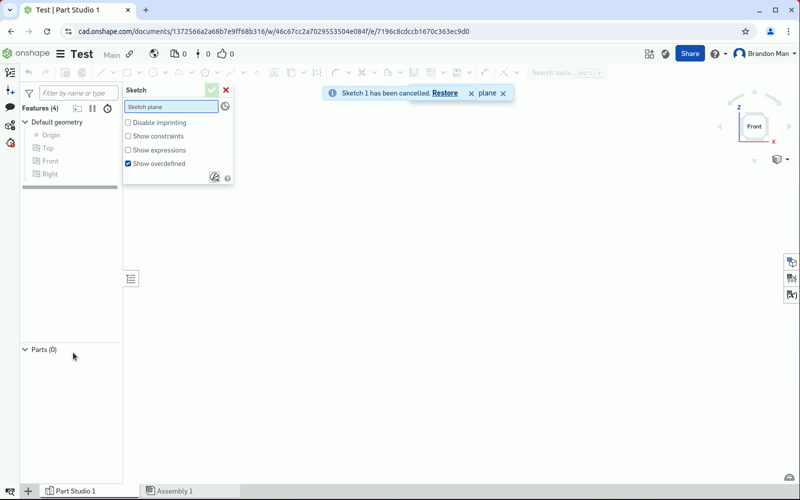
mouse_move(73, 163)
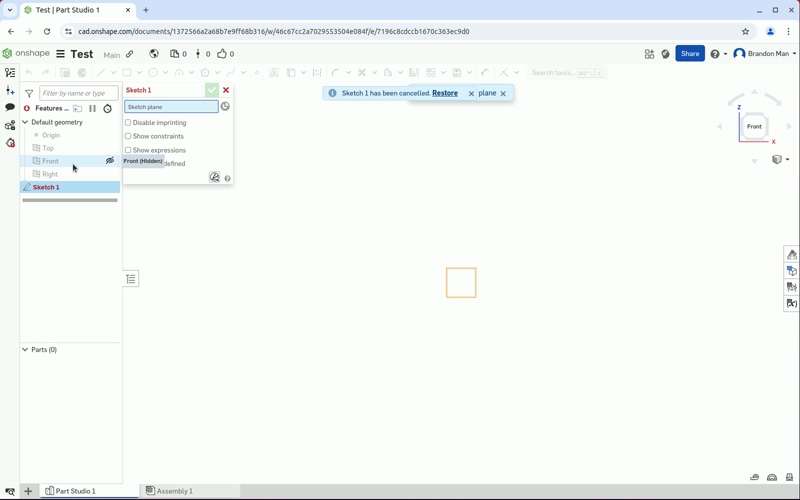
click(73, 163)
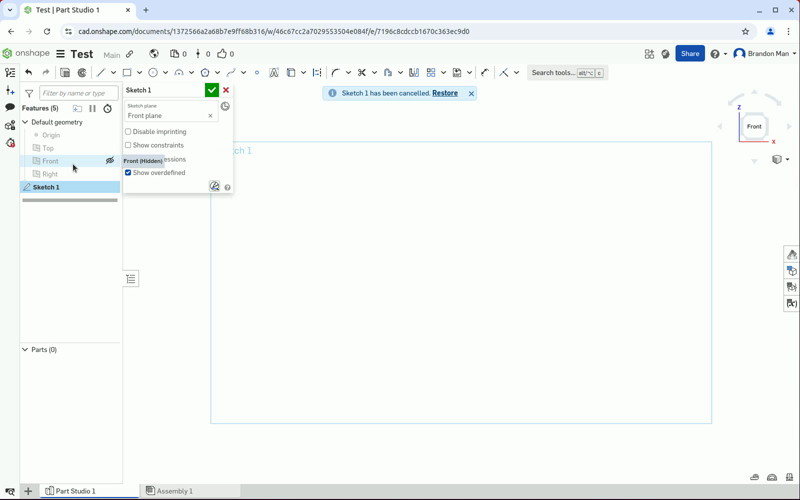
mouse_move(73, 352)
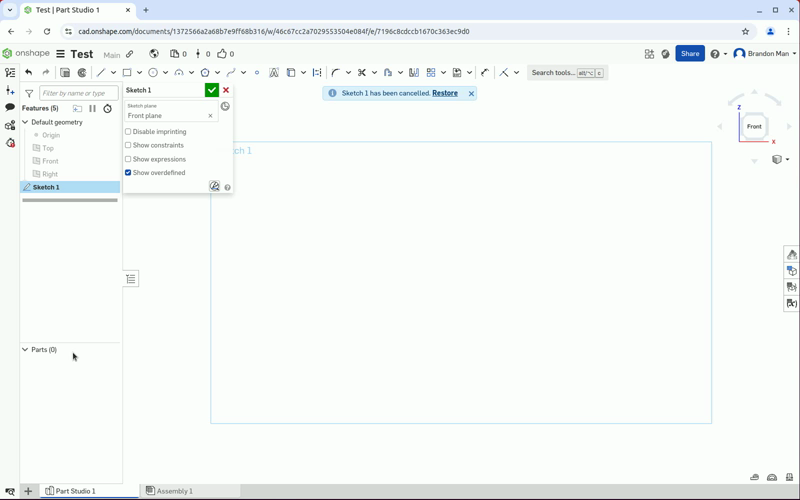
key(y)
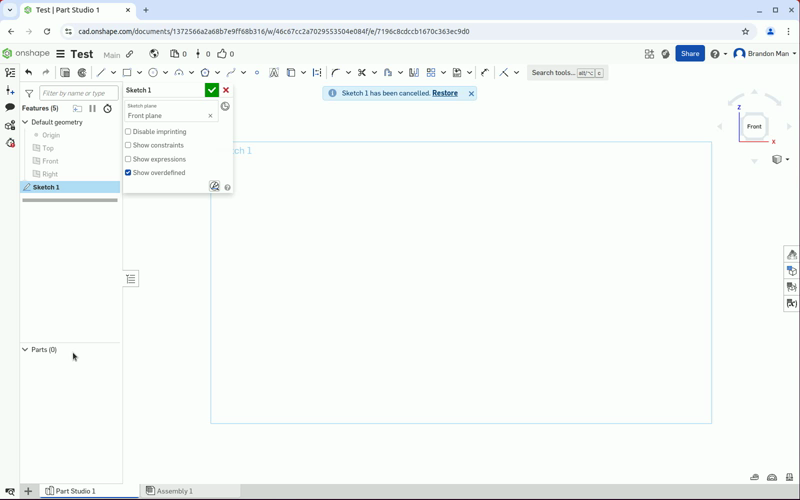
key(l)
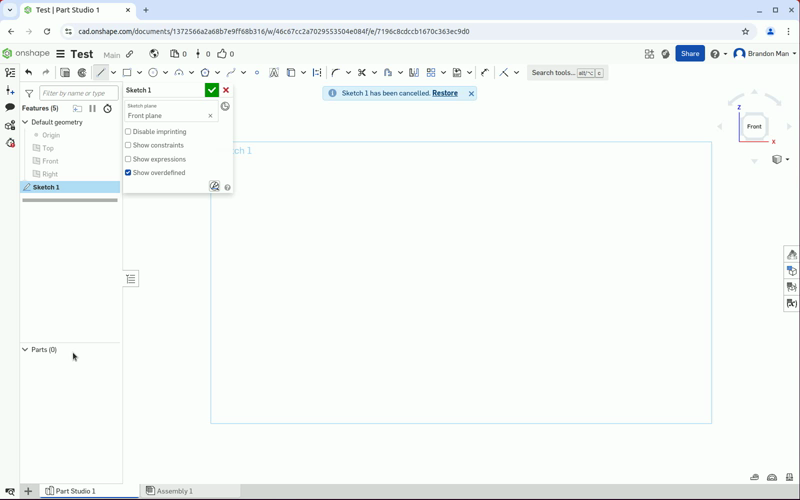
key_down(shift)
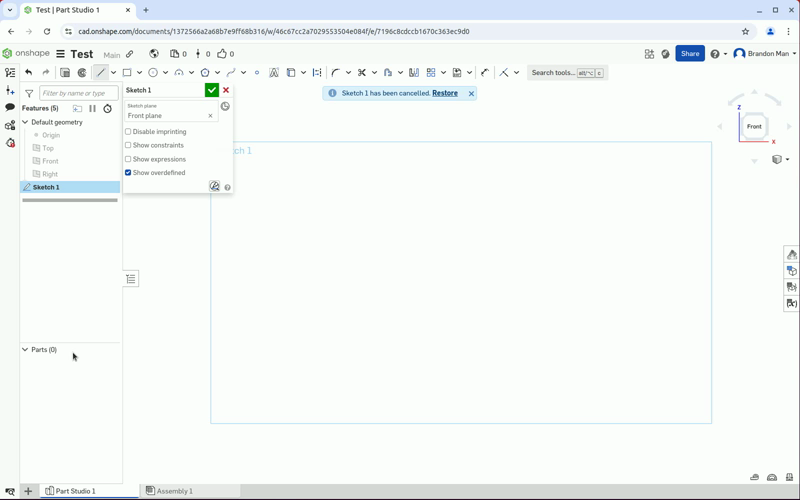
mouse_move(348, 308)
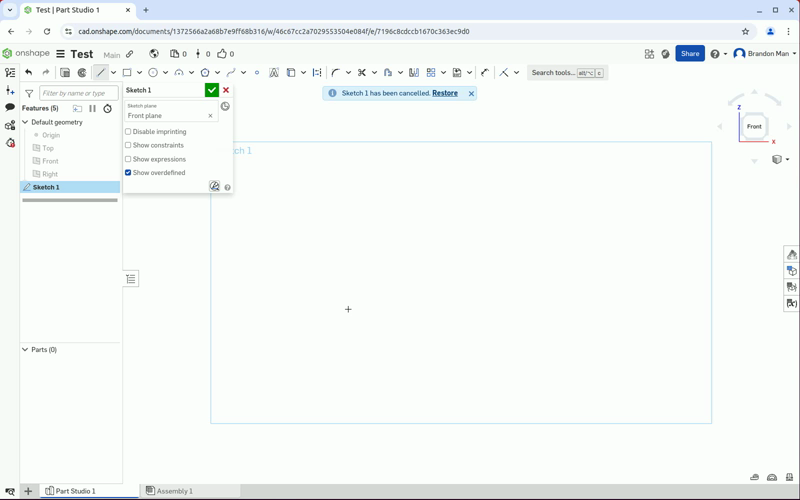
click(348, 308)
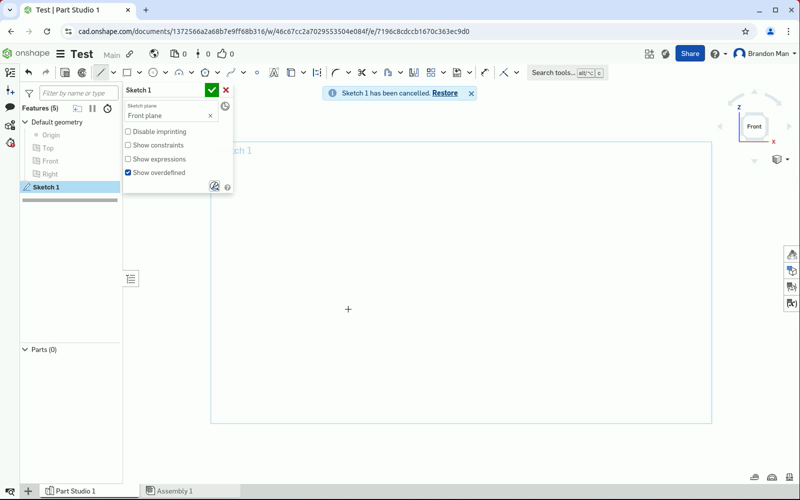
key_up(shift)
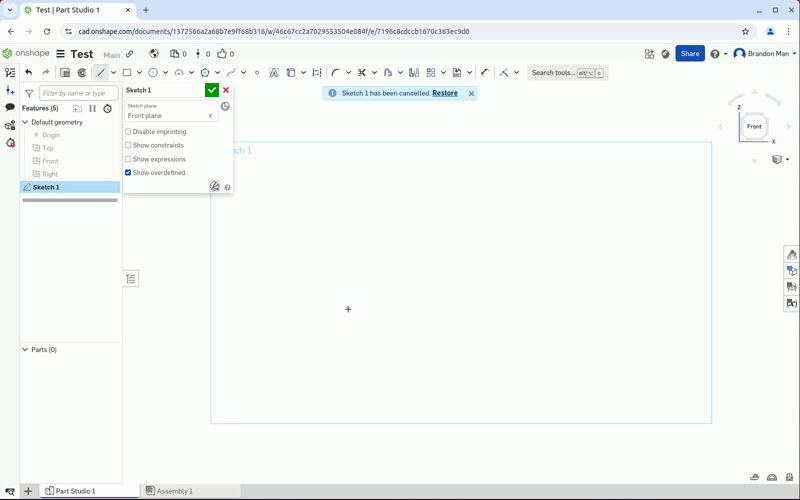
key_down(shift)
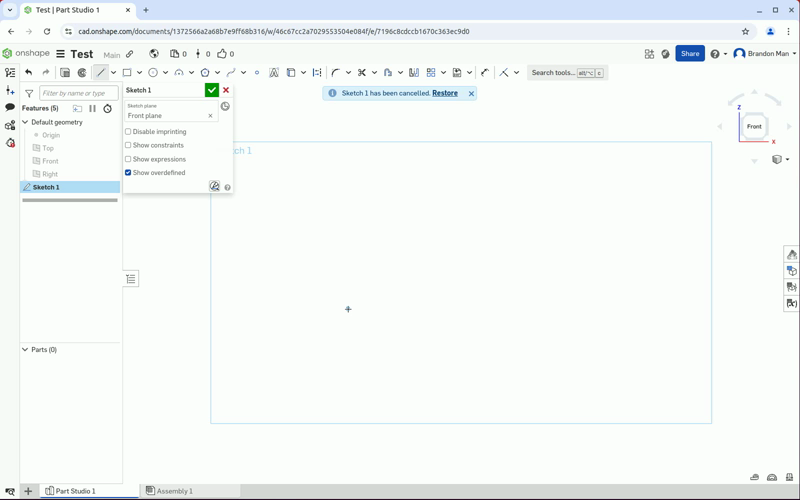
mouse_move(572, 308)
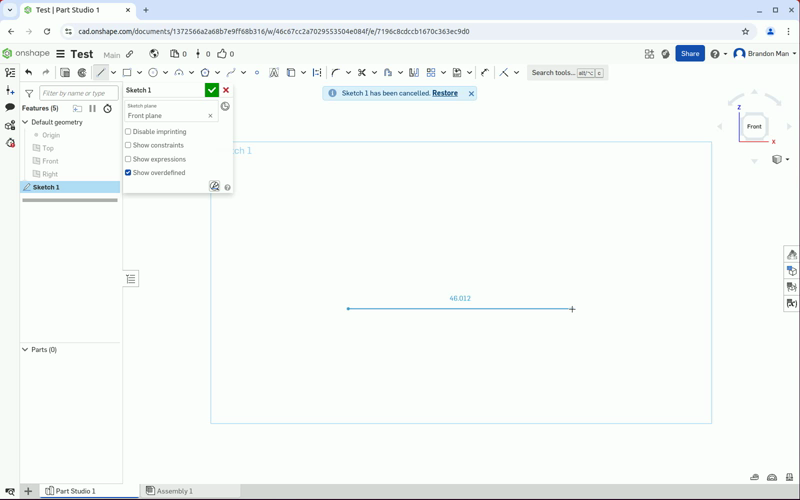
click(572, 308)
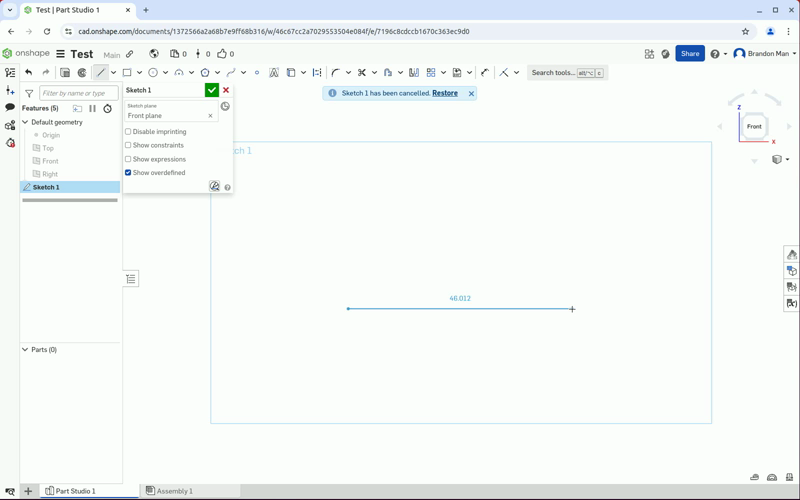
key_up(shift)
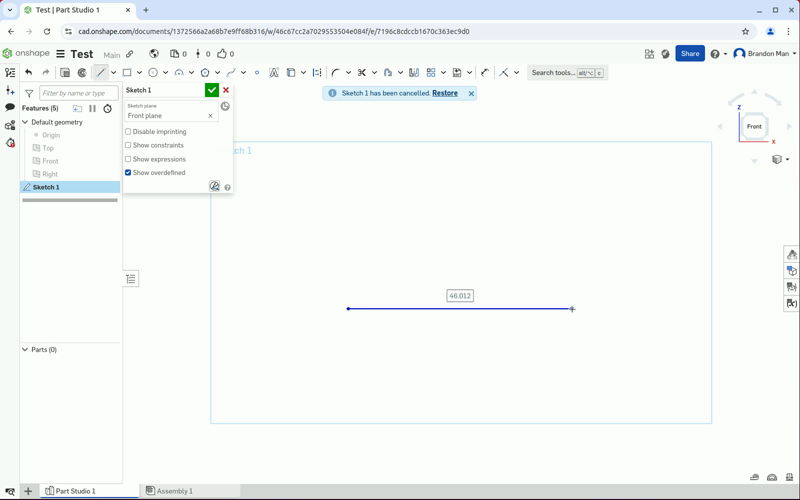
key_down(shift)
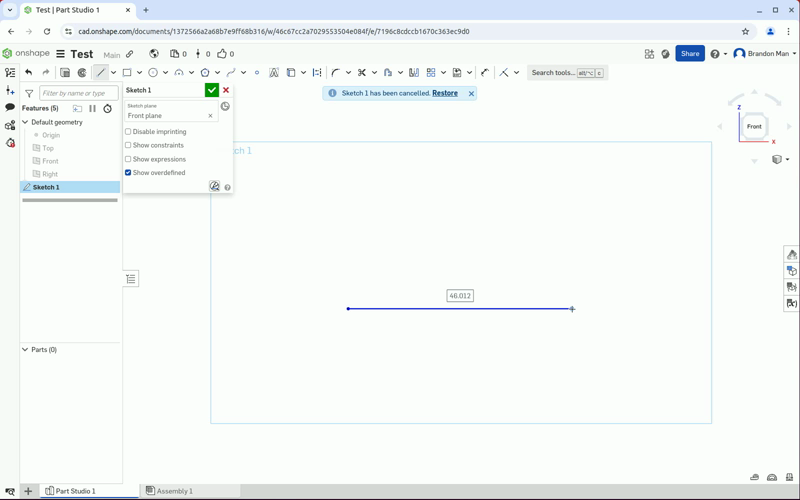
mouse_move(589, 308)
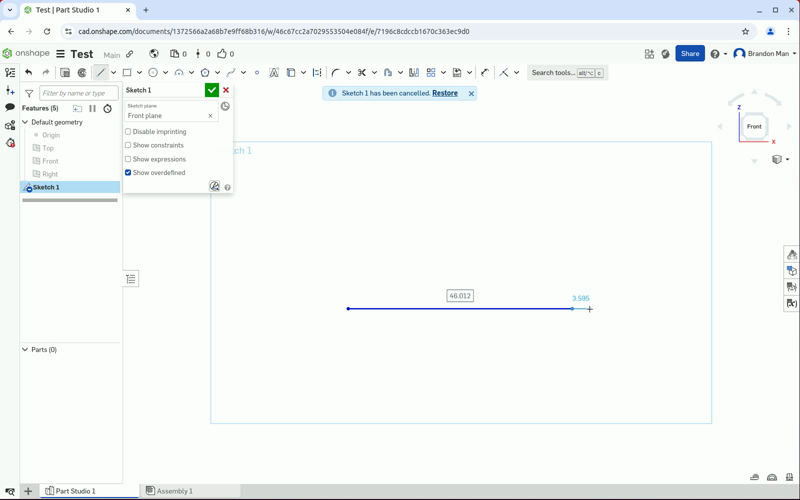
mouse_move(572, 256)
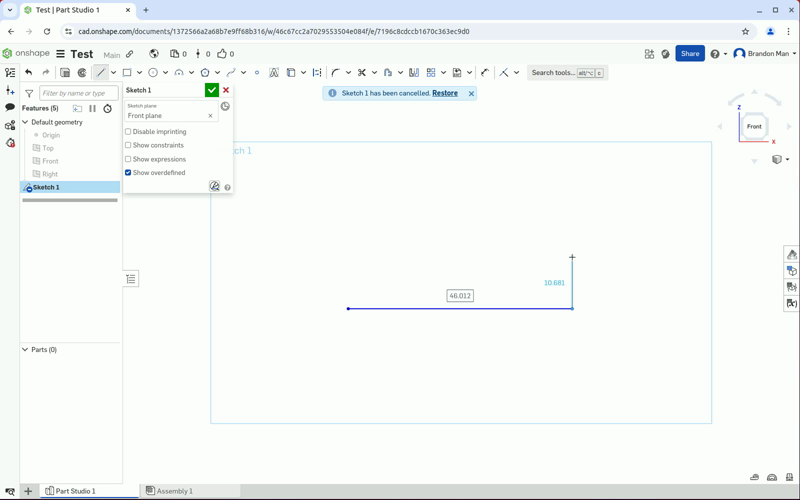
click(572, 256)
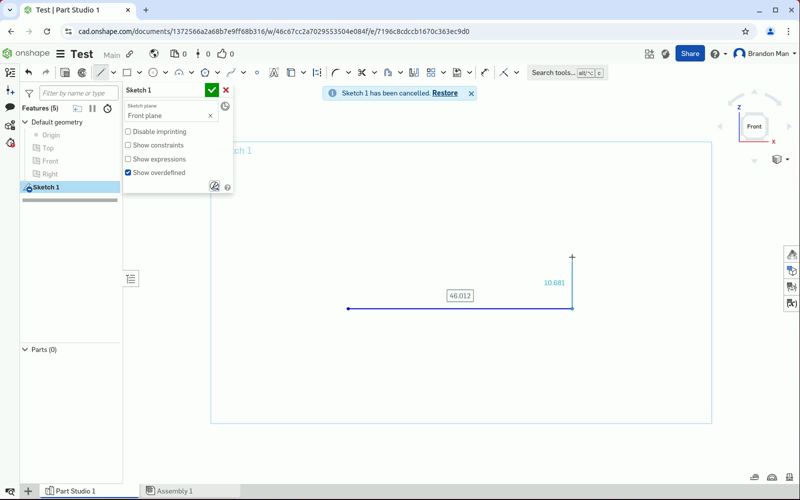
key_up(shift)
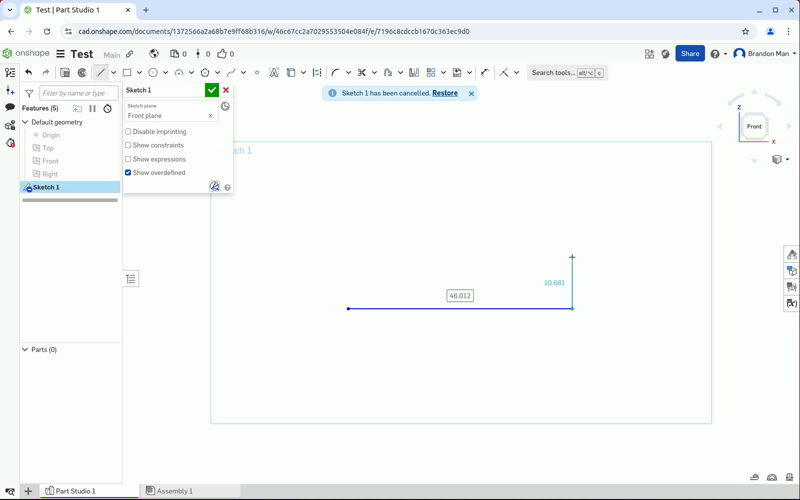
key_down(shift)
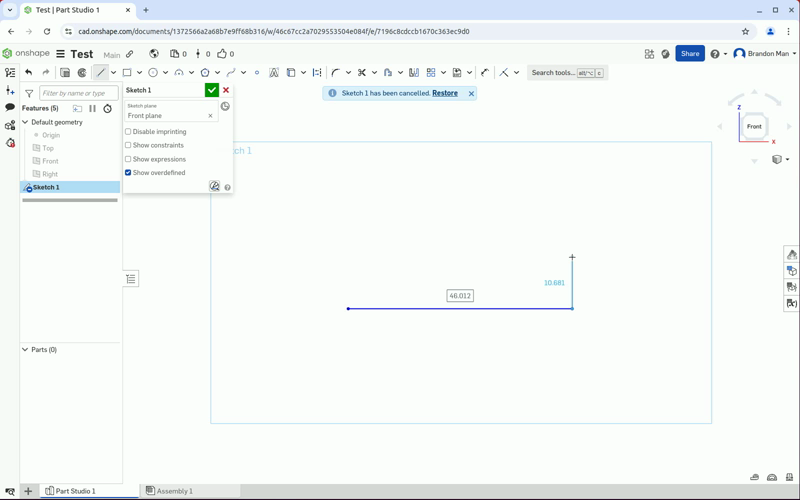
mouse_move(348, 256)
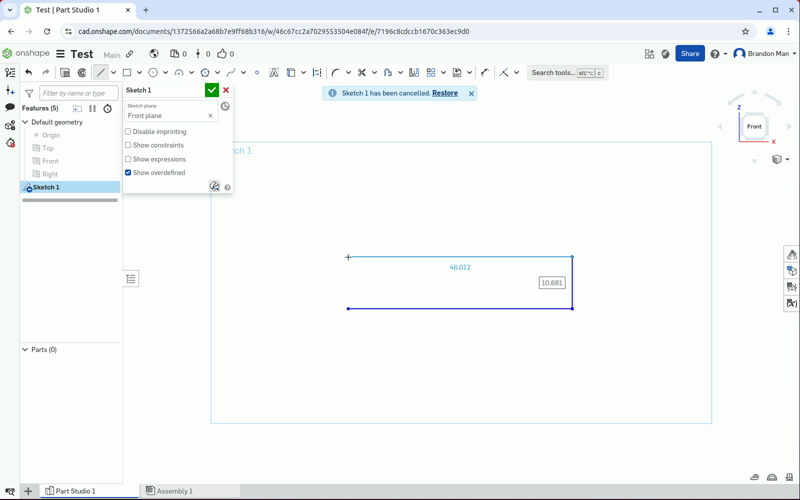
click(348, 256)
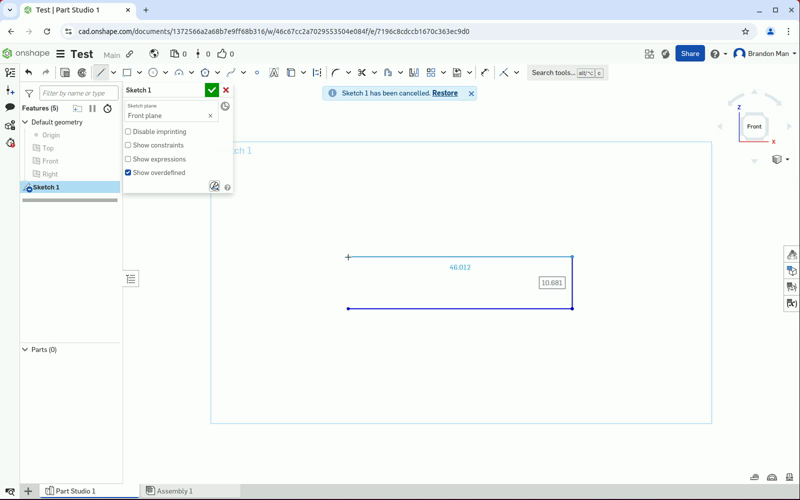
key_up(shift)
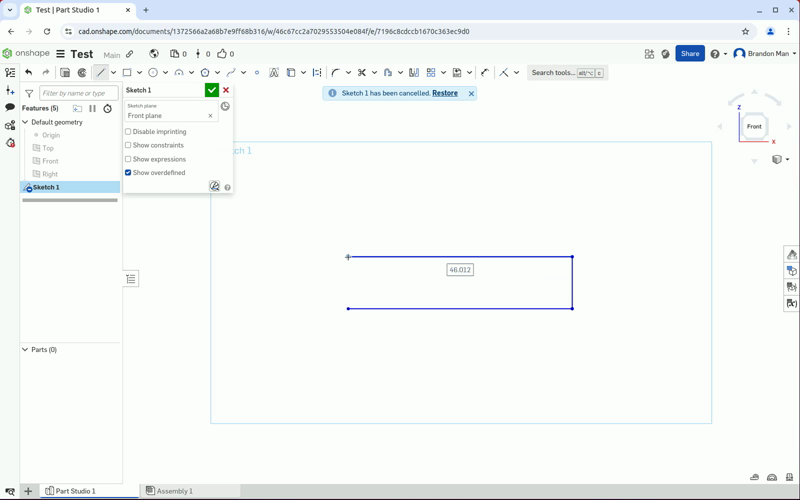
mouse_move(378, 256)
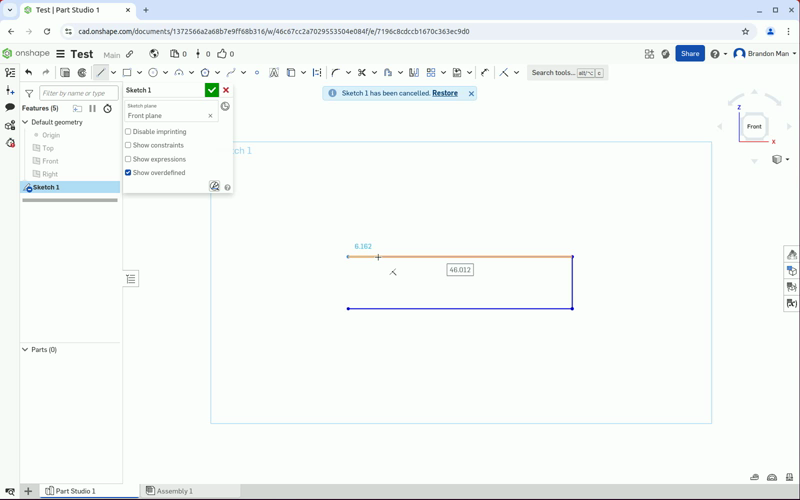
key_down(shift)
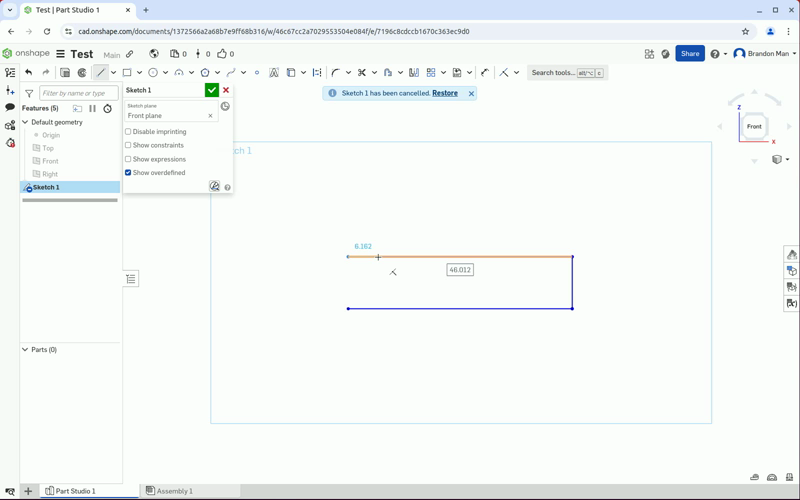
mouse_move(348, 308)
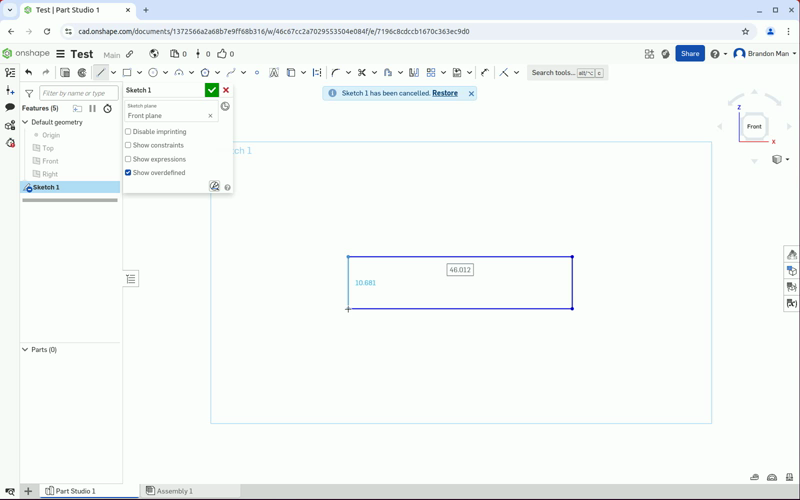
key_up(shift)
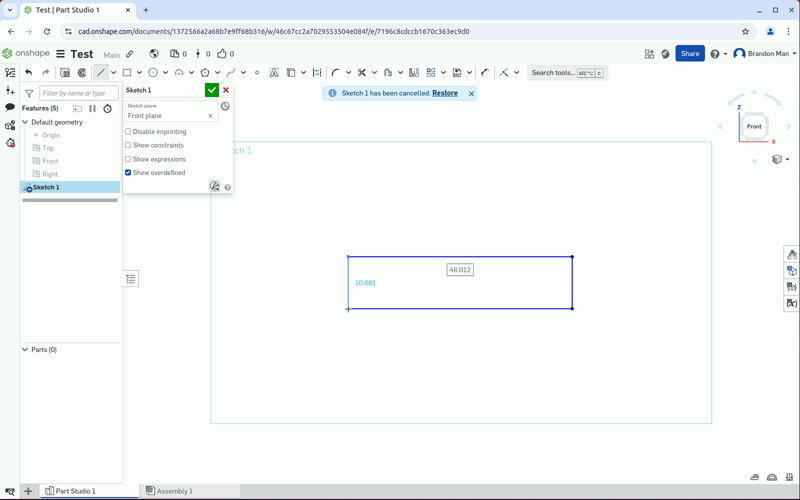
click(348, 308)
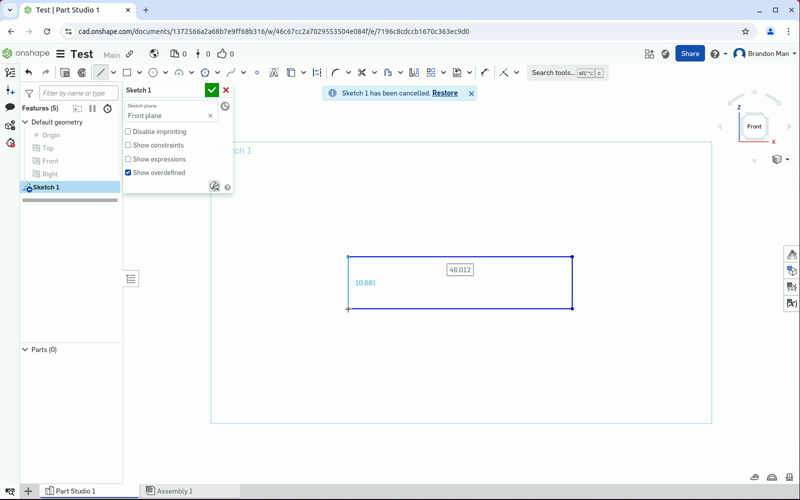
key(esc)
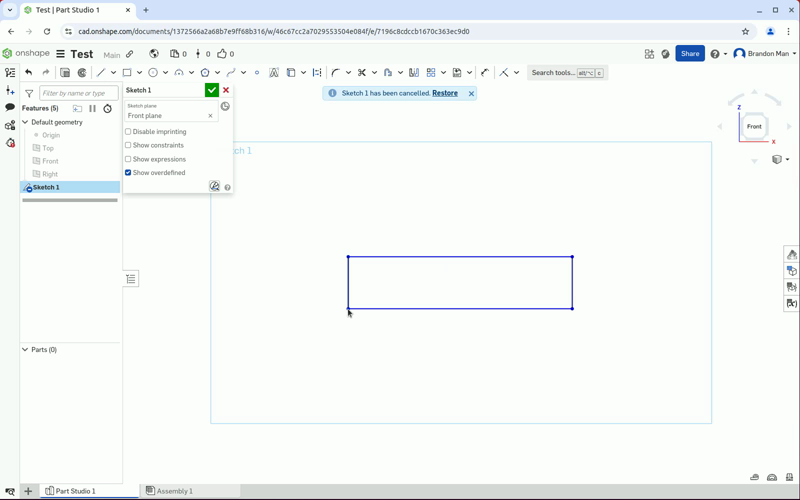
mouse_move(450, 283)
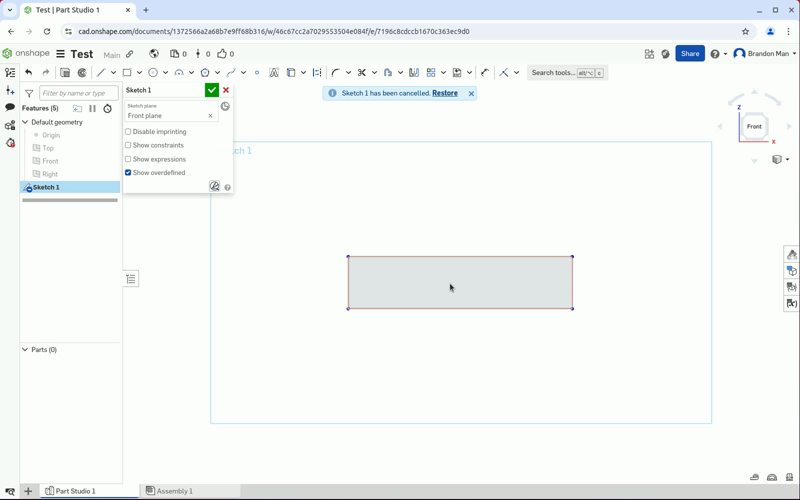
click(450, 283)
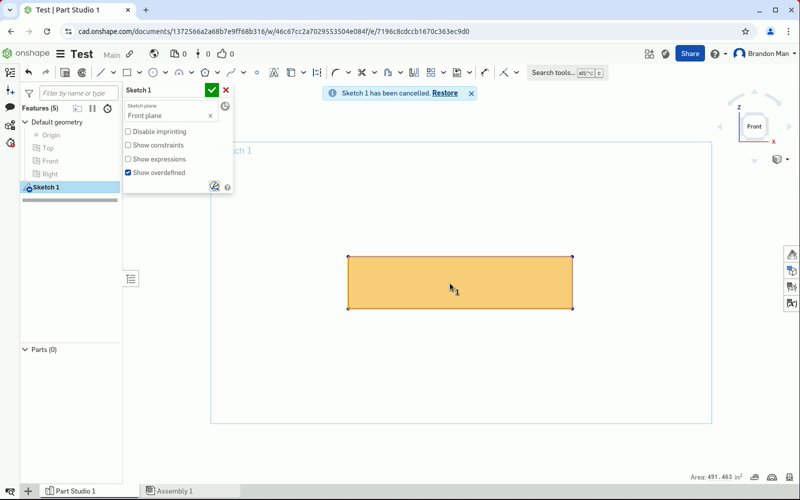
mouse_move(73, 352)
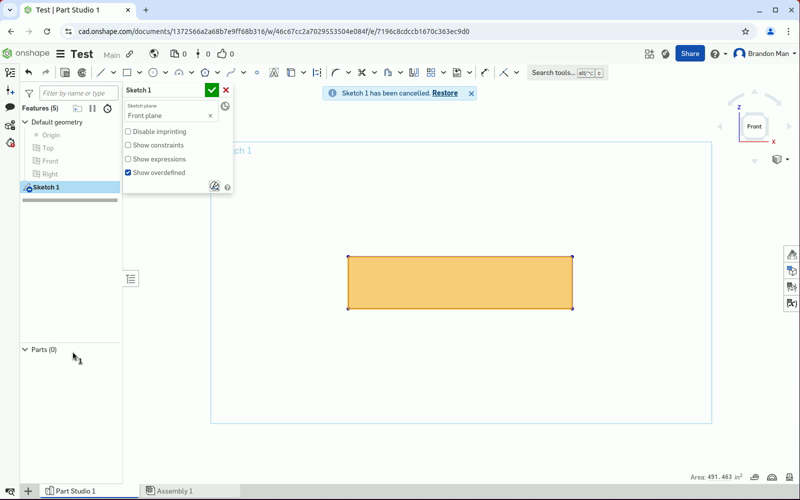
key(shift+y)
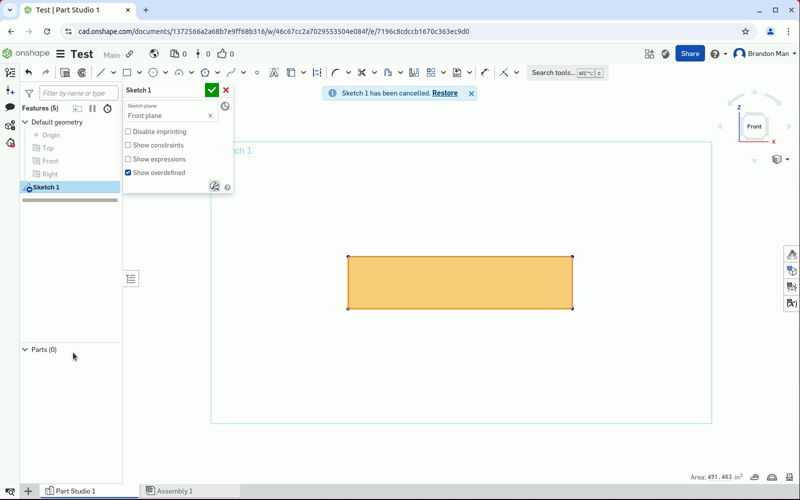
key(shift+e)
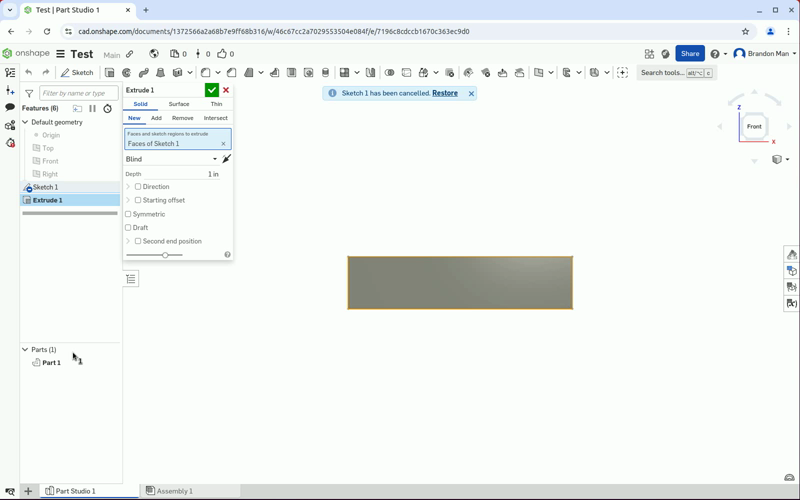
mouse_move(143, 106)
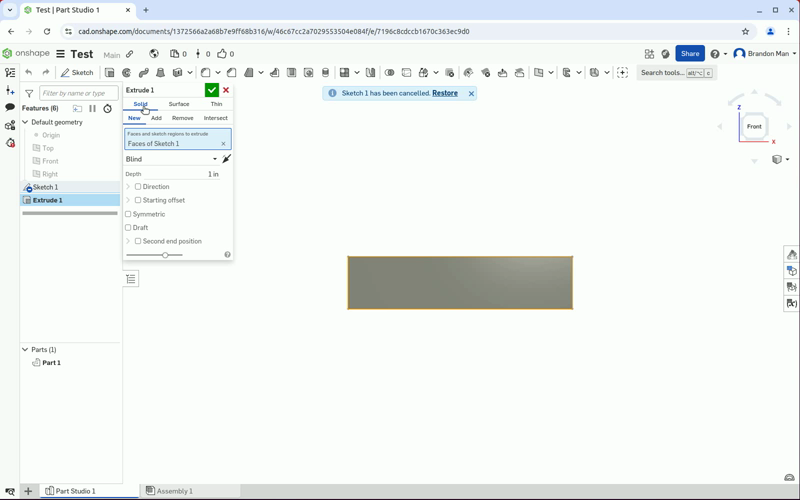
click(143, 106)
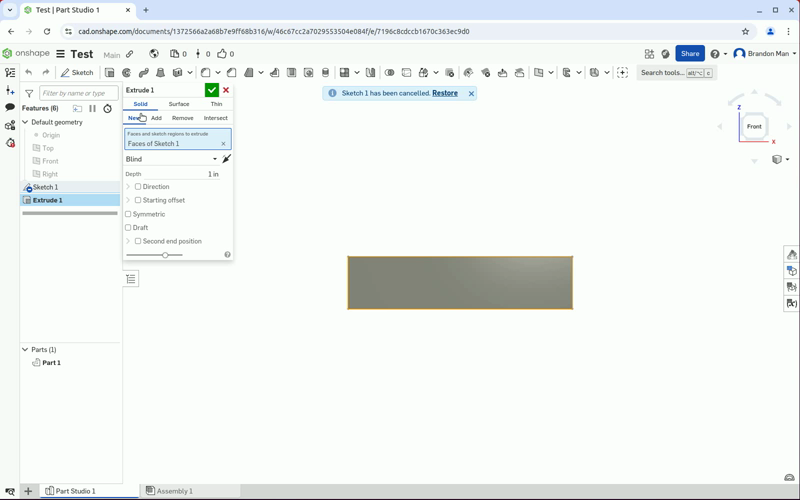
mouse_move(137, 120)
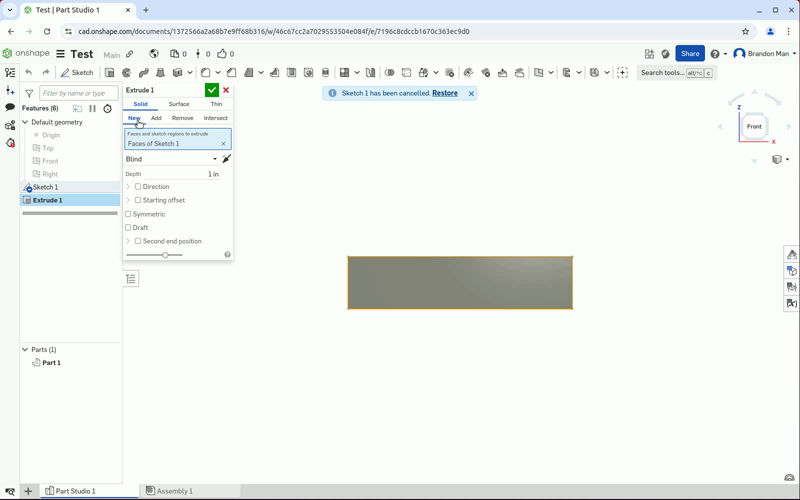
click(137, 120)
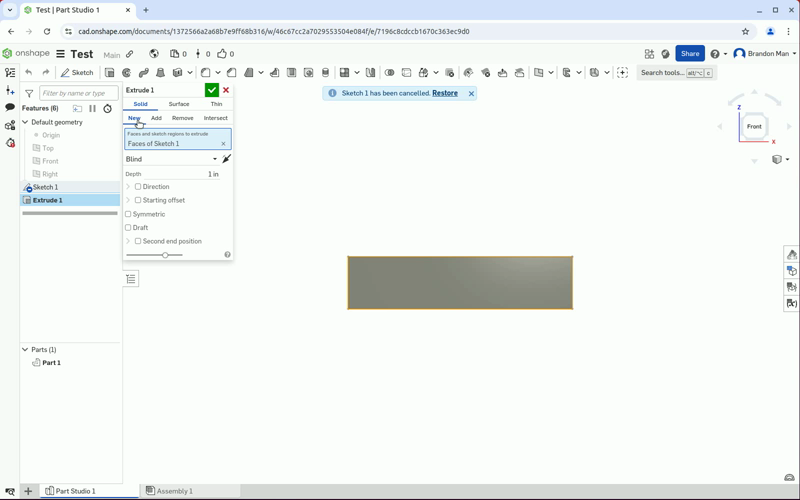
key(tab, 4)
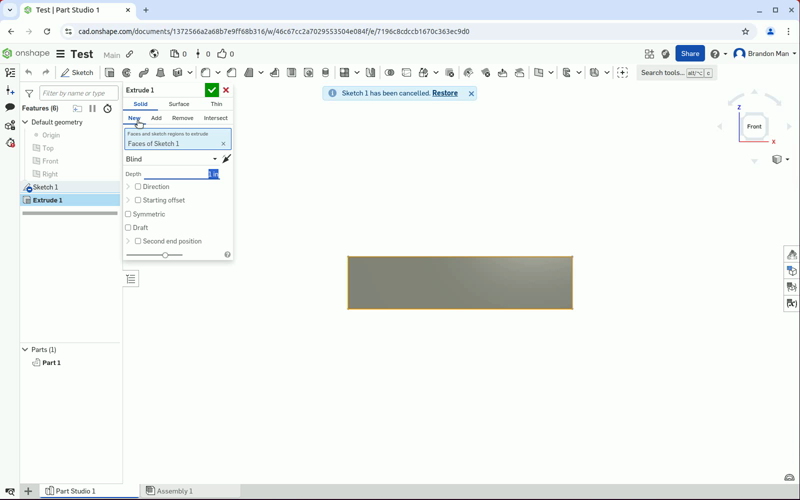
text(0.722)
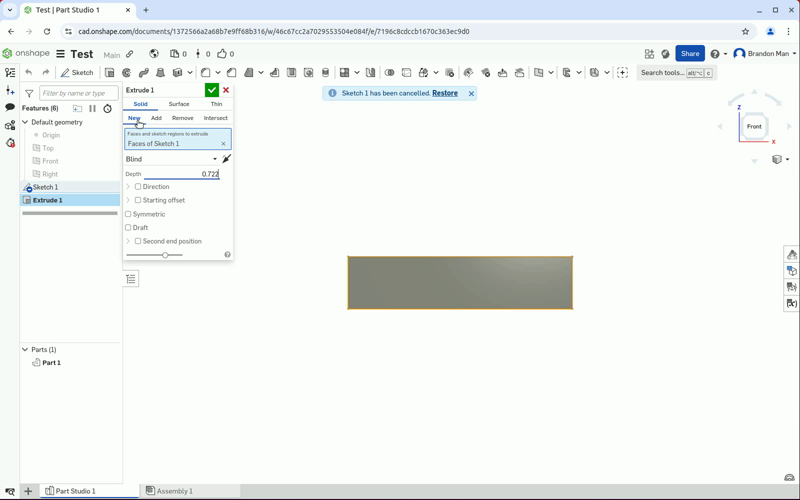
key(enter)
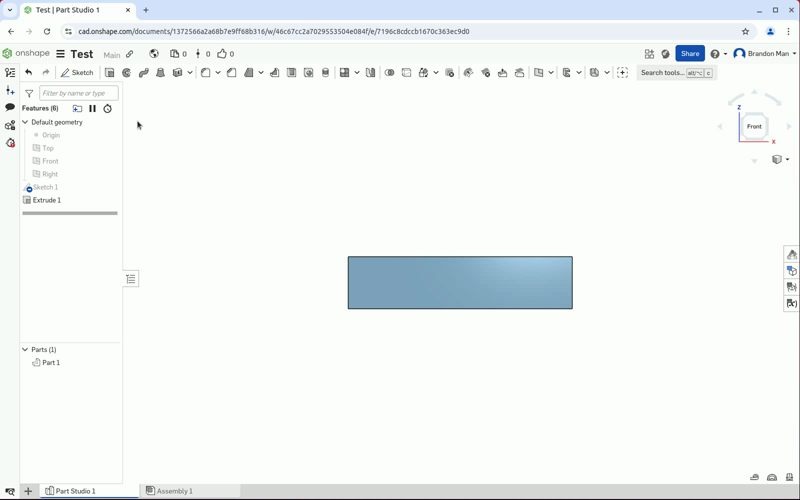
key(shift+h)
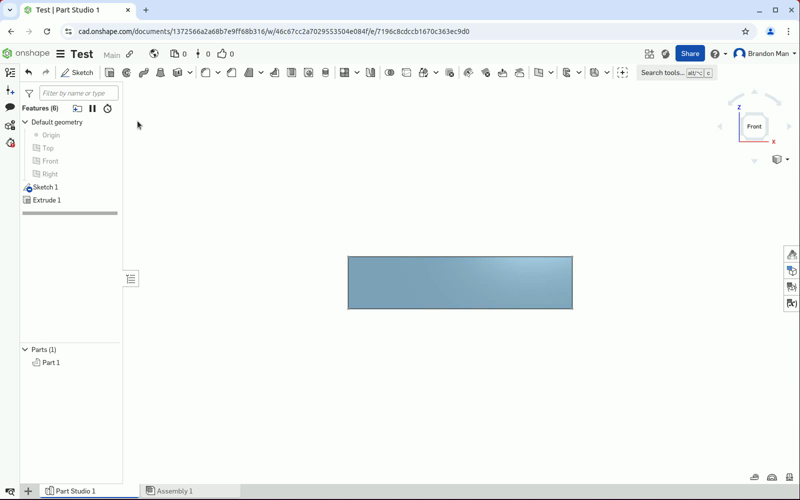
key(shift+h)
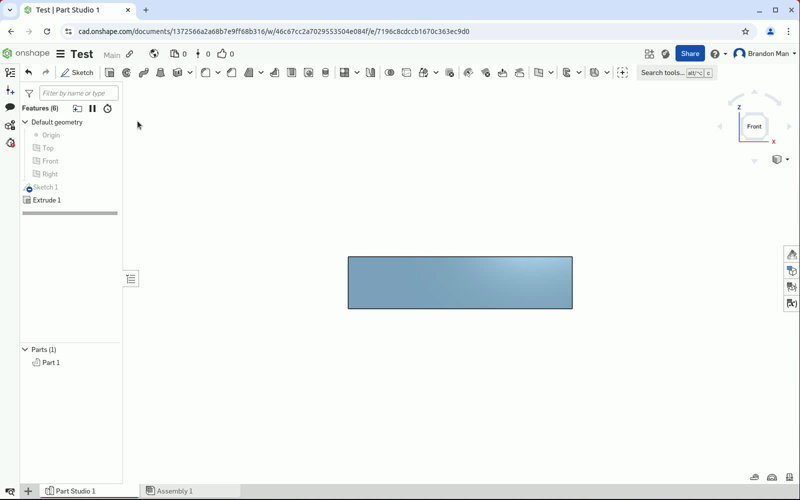
mouse_move(73, 189)
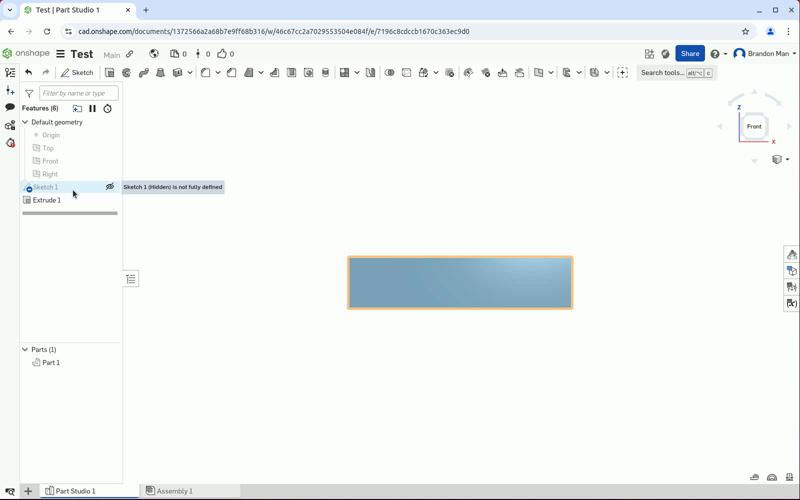
click(73, 189)
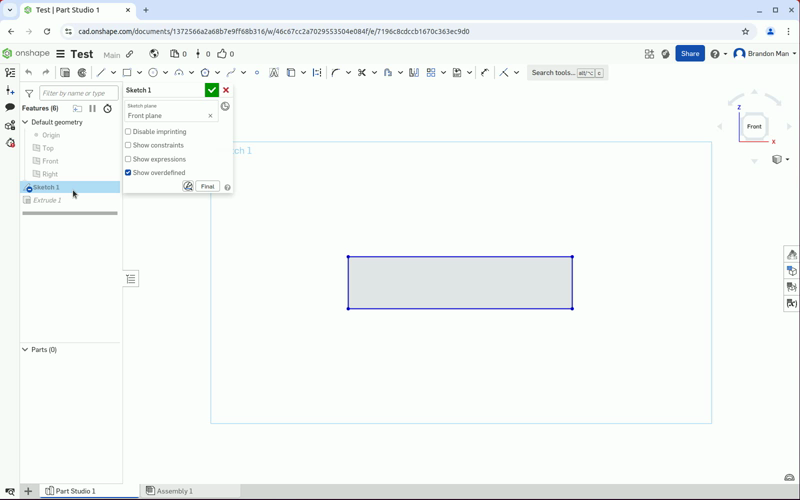
mouse_move(229, 92)
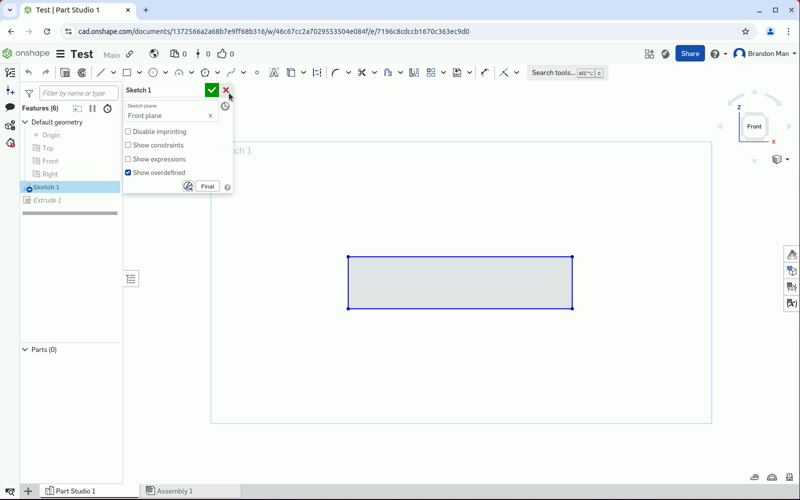
click(229, 92)
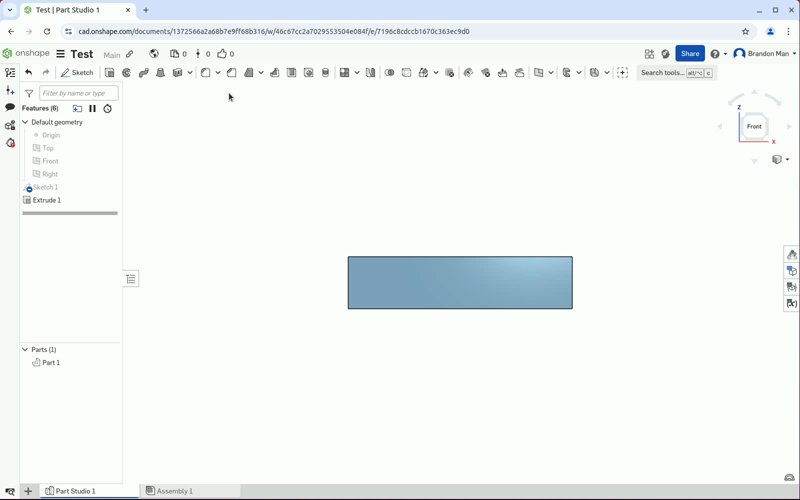
mouse_move(541, 75)
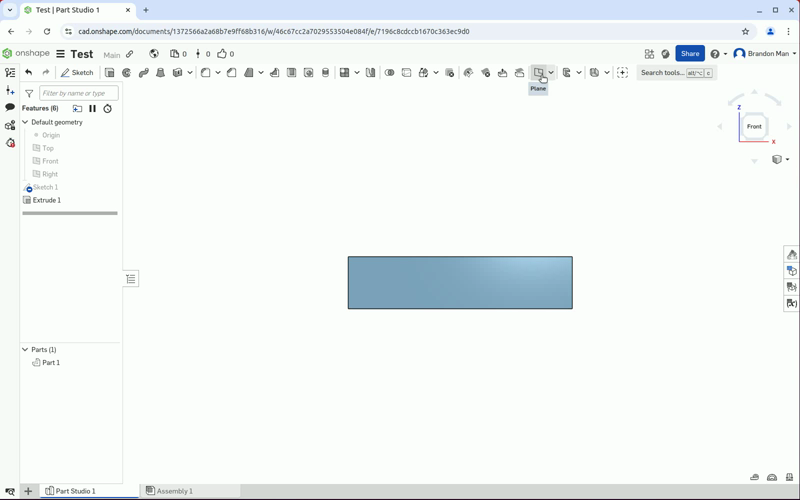
click(541, 75)
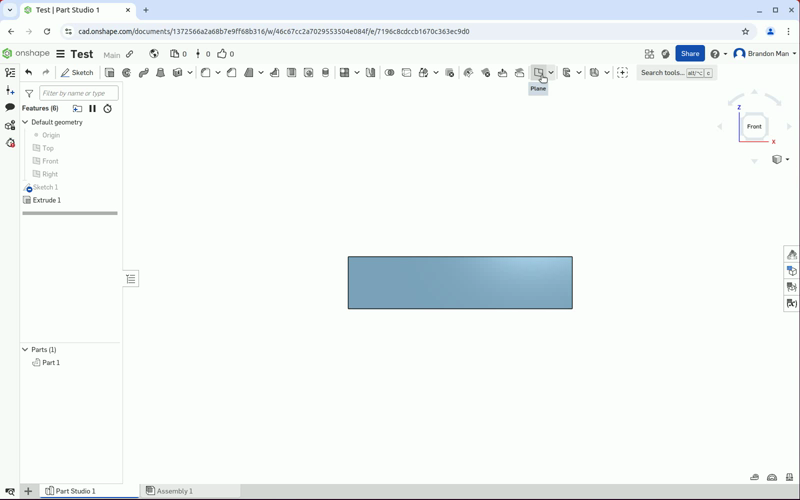
mouse_move(73, 163)
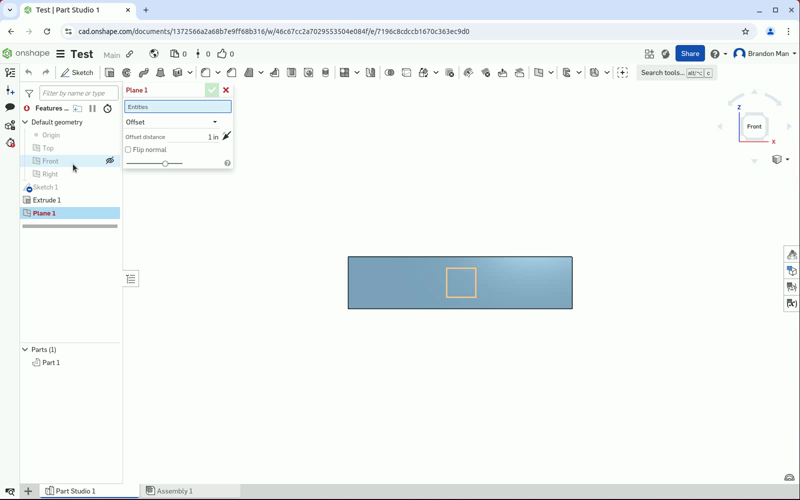
click(73, 163)
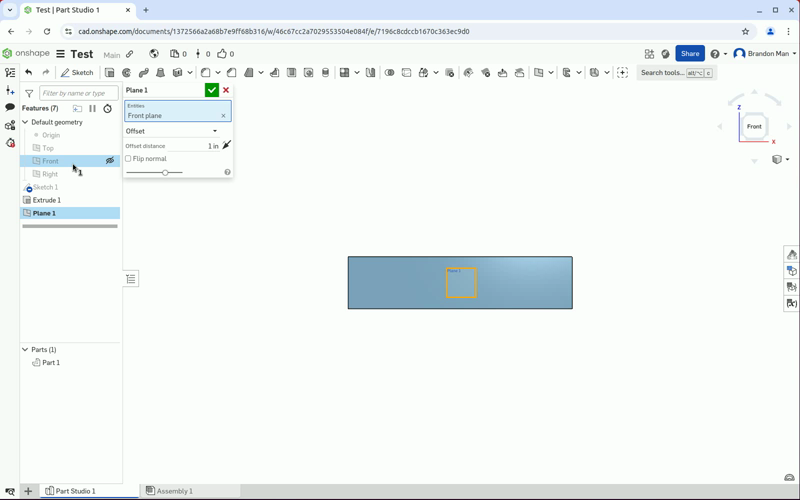
key(tab, 2)
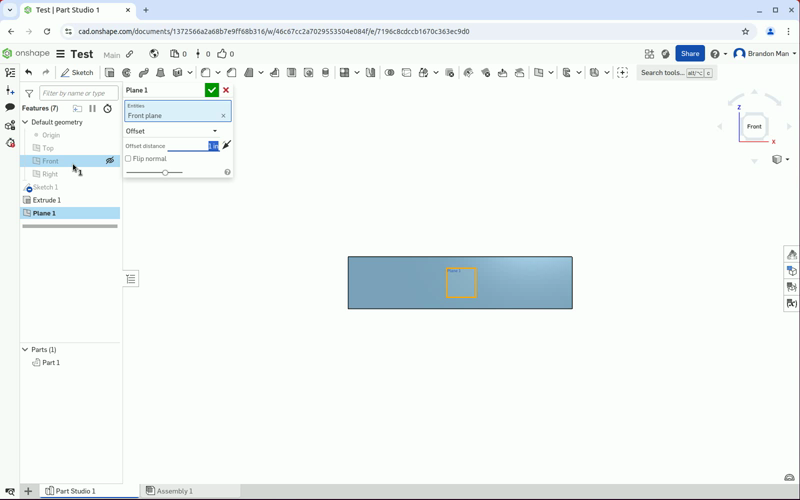
text(0.709)
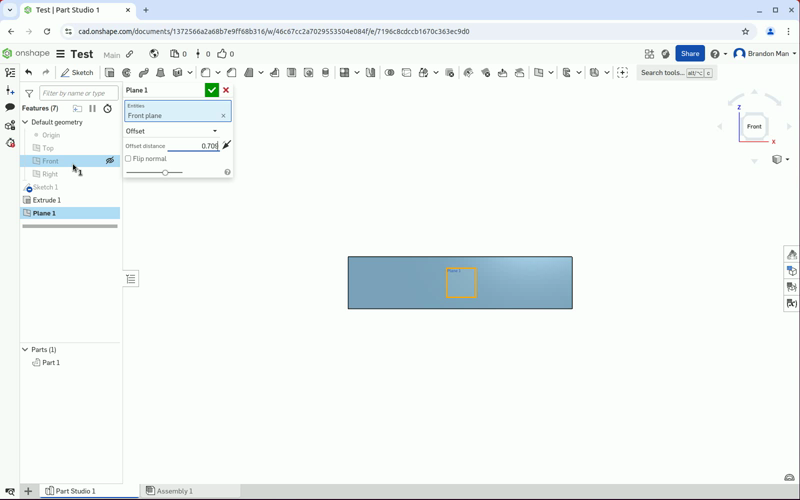
key(enter, 2)
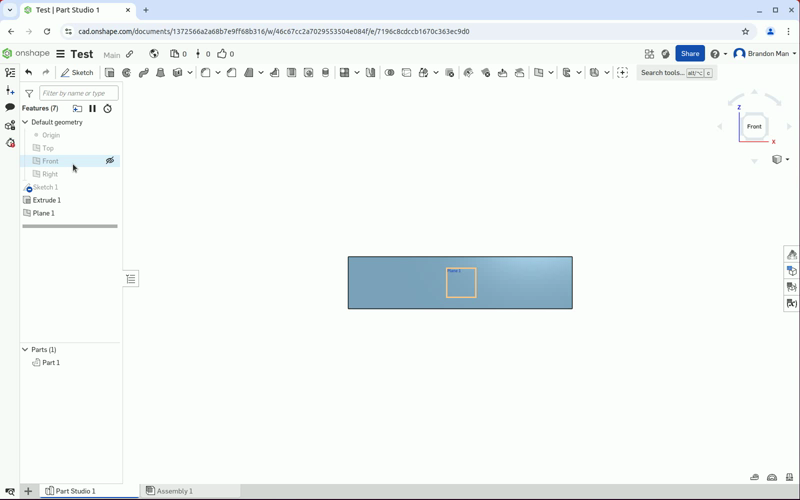
key(shift+s)
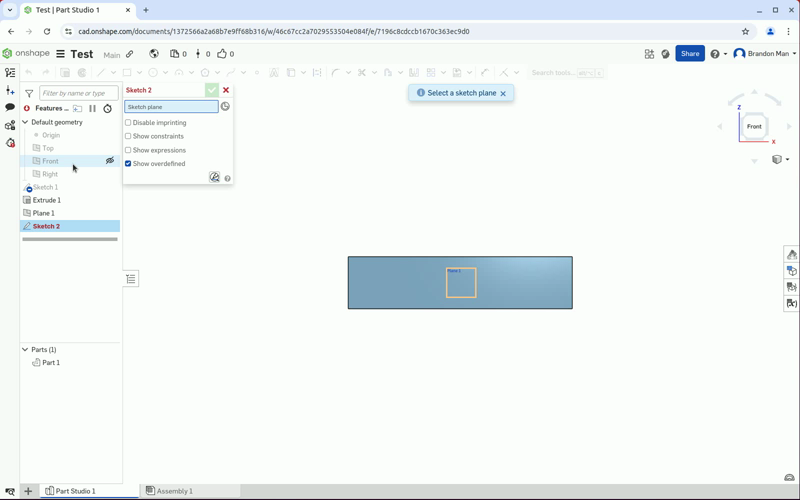
mouse_move(73, 215)
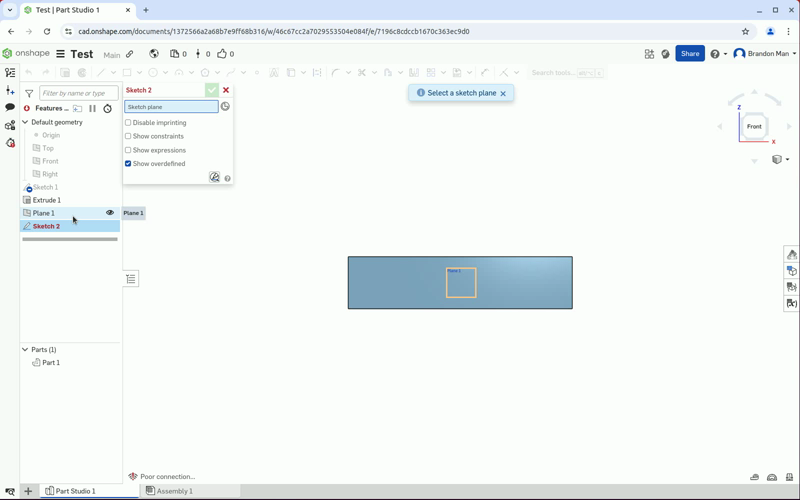
click(73, 215)
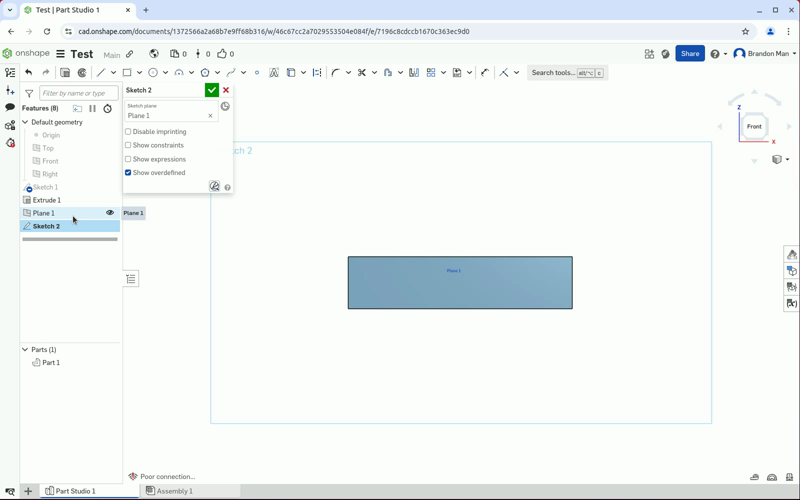
mouse_move(73, 352)
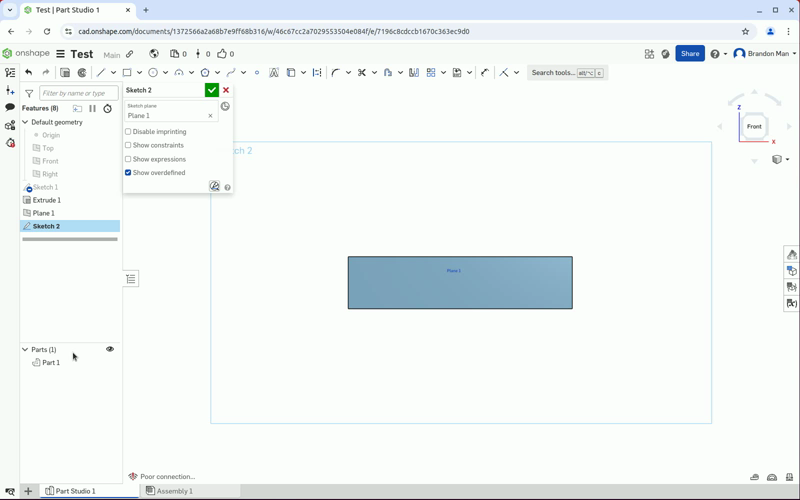
key(y)
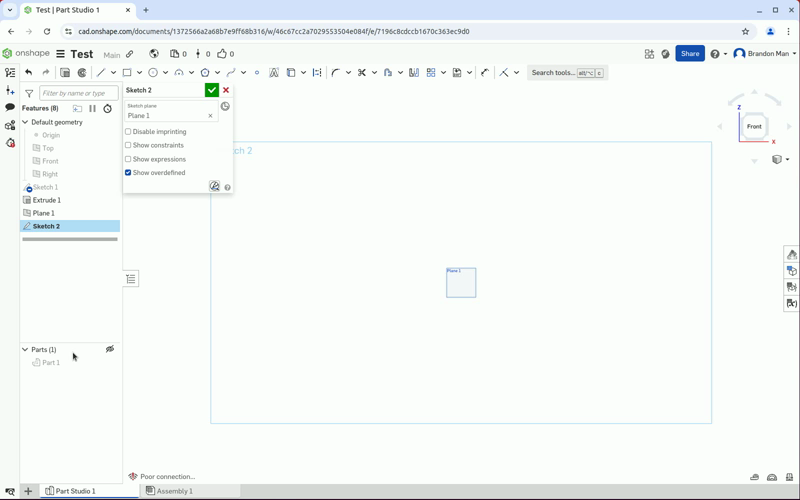
key(l)
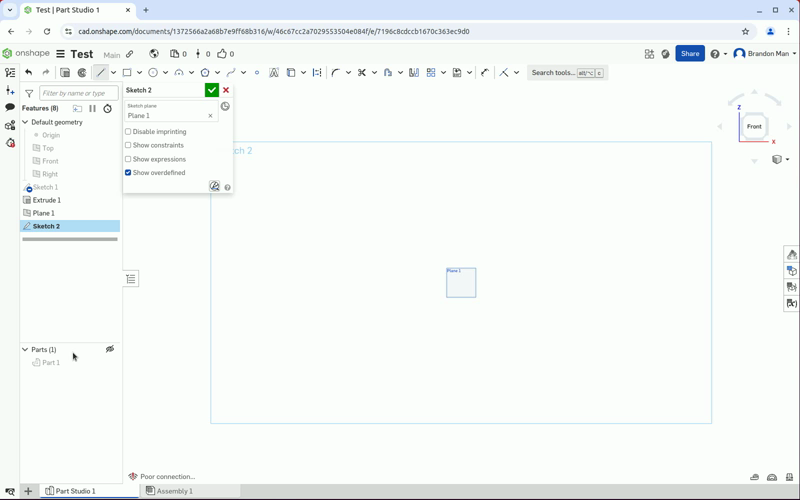
key_down(shift)
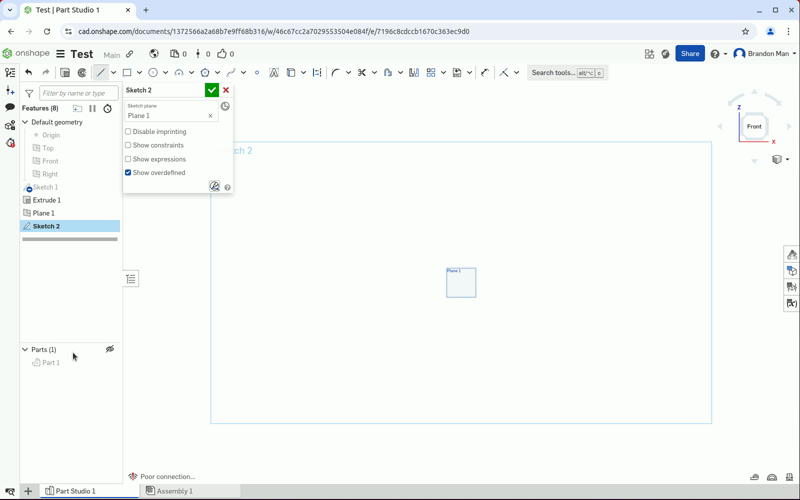
mouse_move(348, 259)
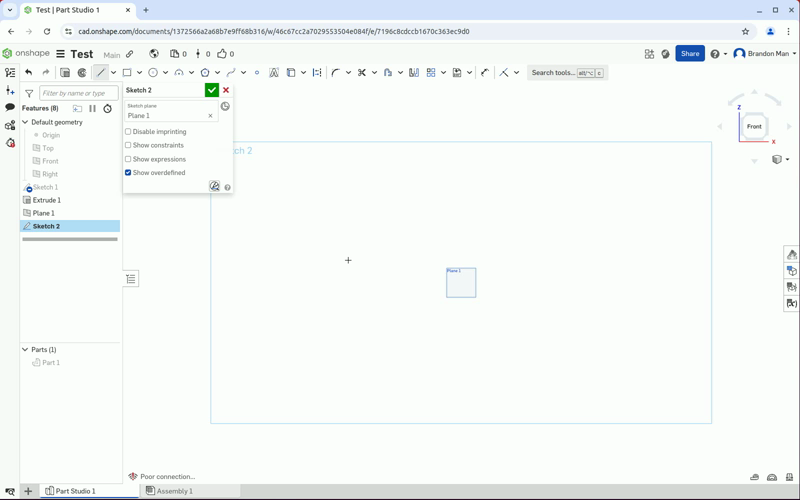
click(348, 259)
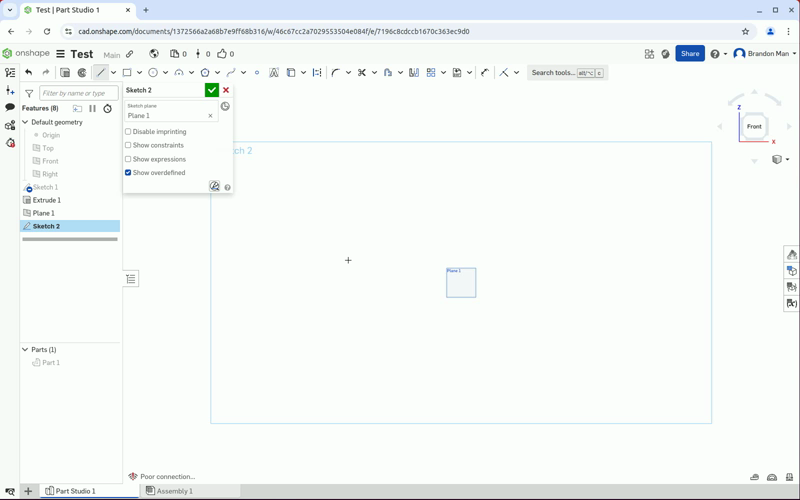
key_up(shift)
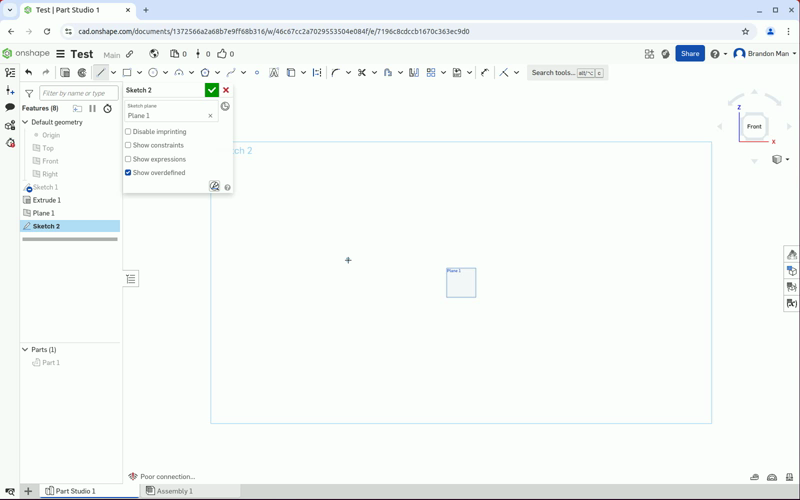
key_down(shift)
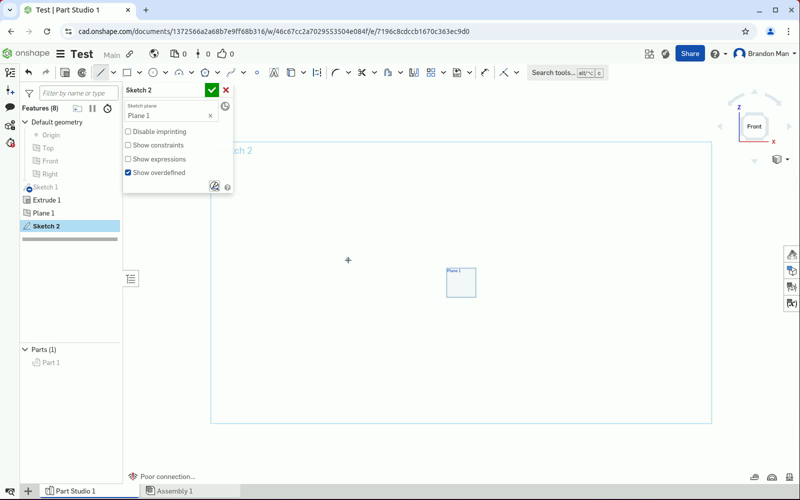
mouse_move(572, 259)
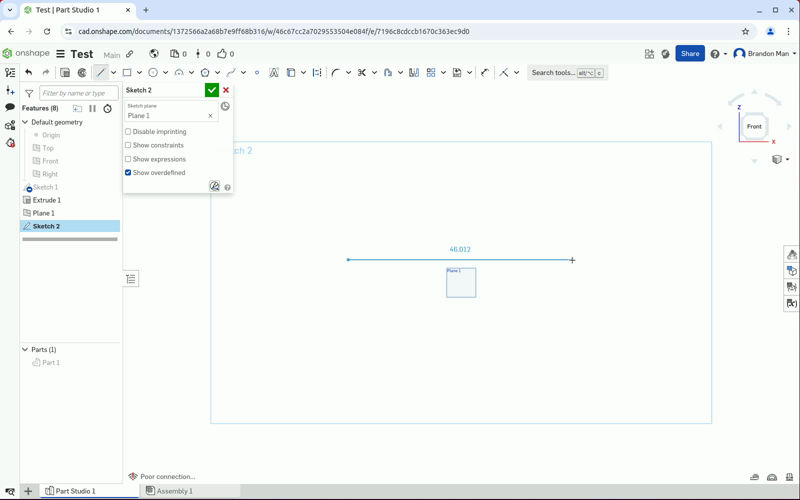
click(572, 259)
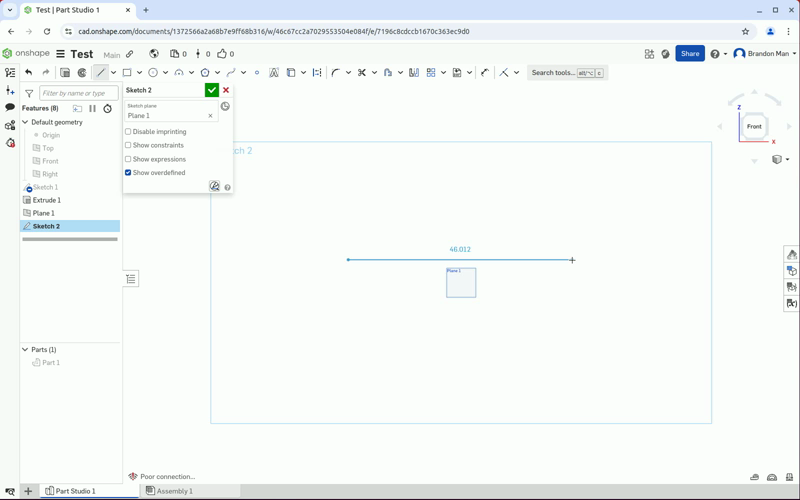
key_up(shift)
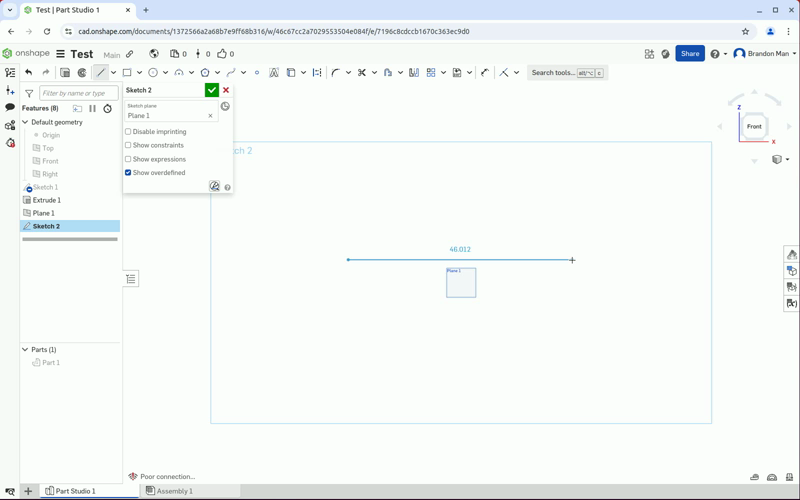
key_down(shift)
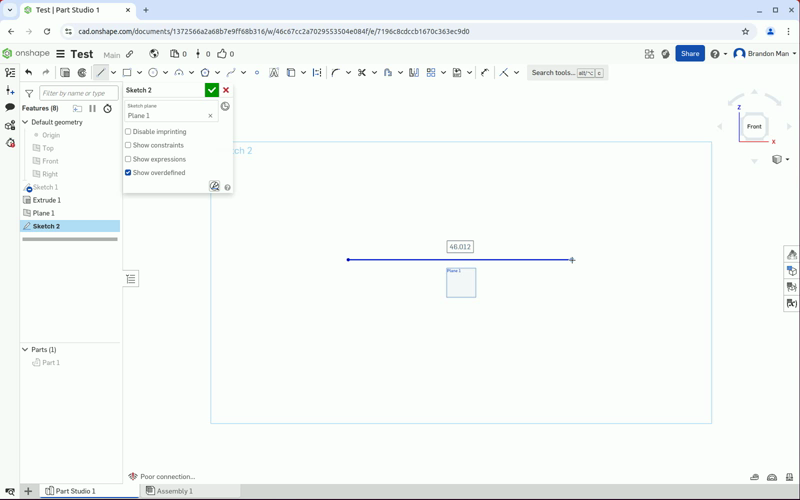
mouse_move(589, 259)
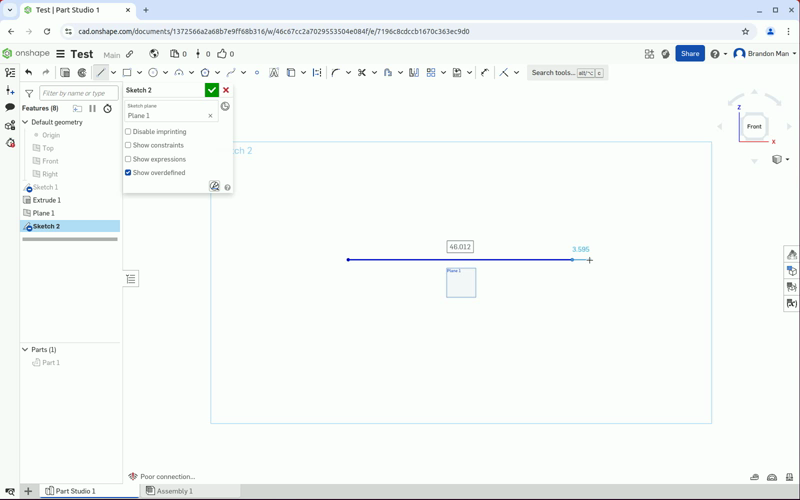
mouse_move(572, 257)
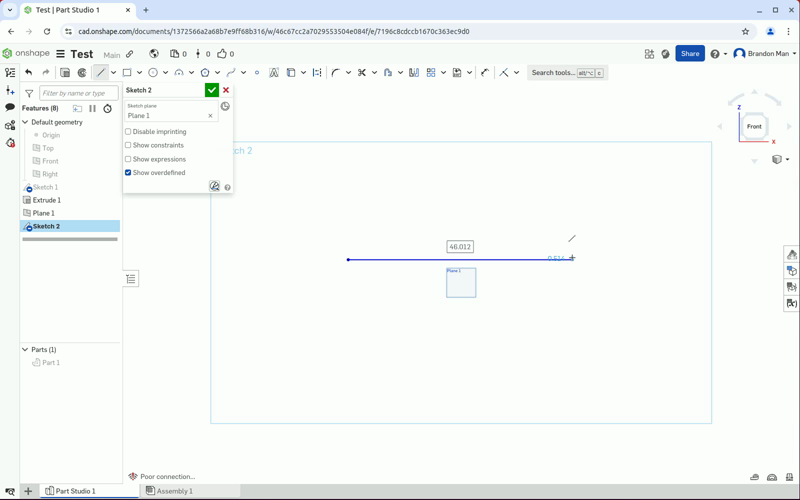
scroll(6)
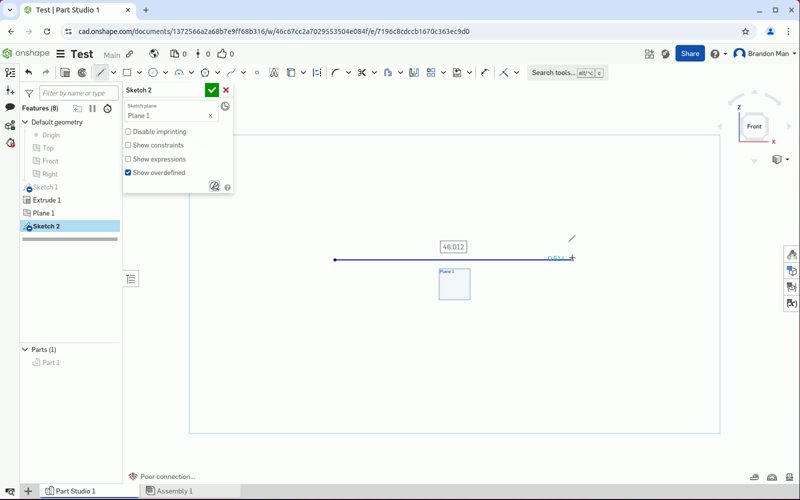
scroll(6)
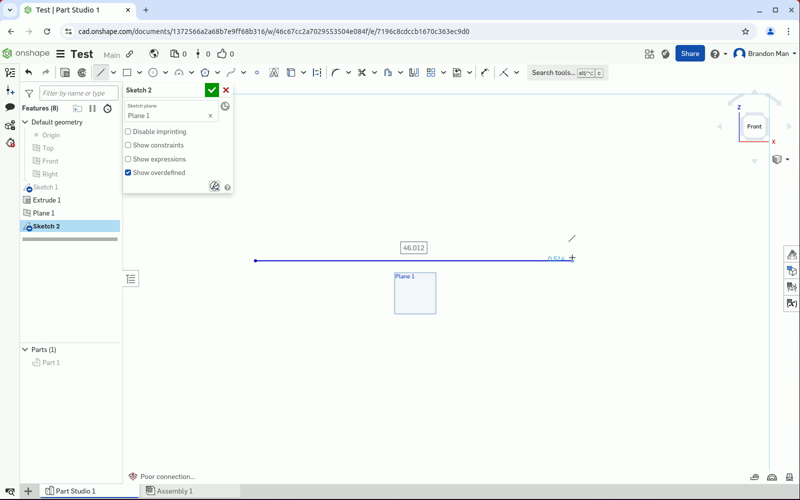
scroll(6)
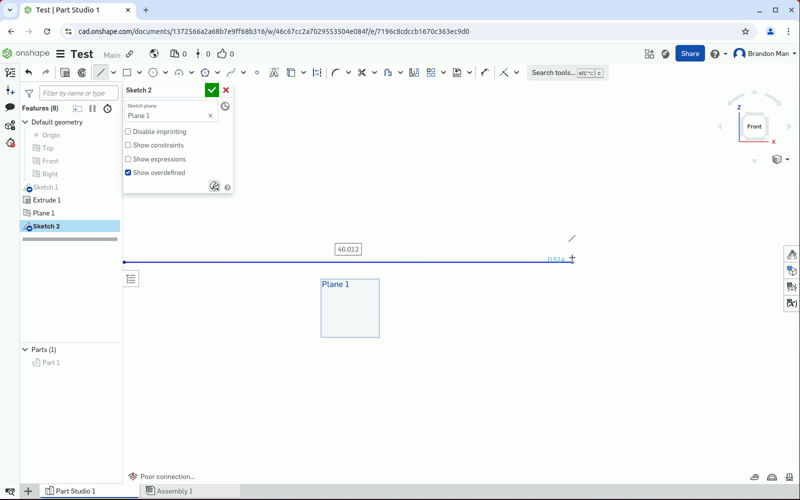
scroll(6)
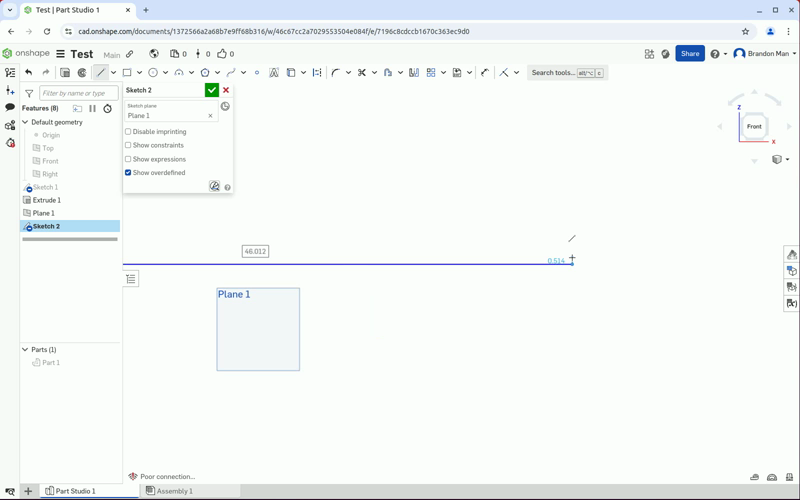
scroll(6)
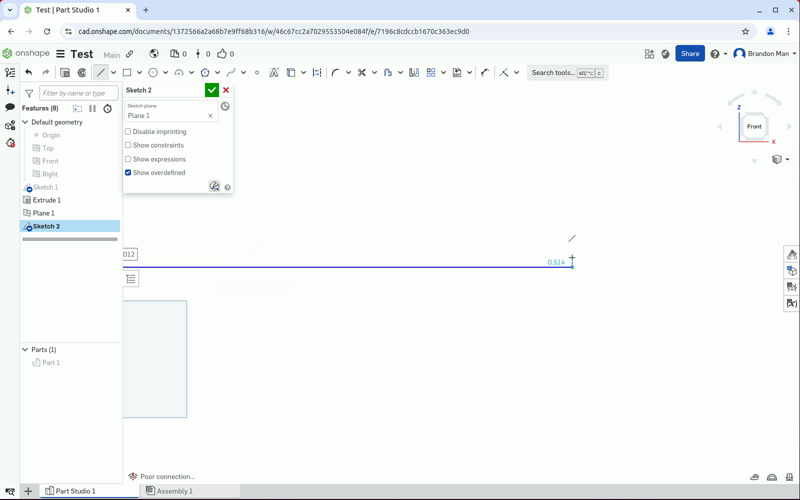
scroll(6)
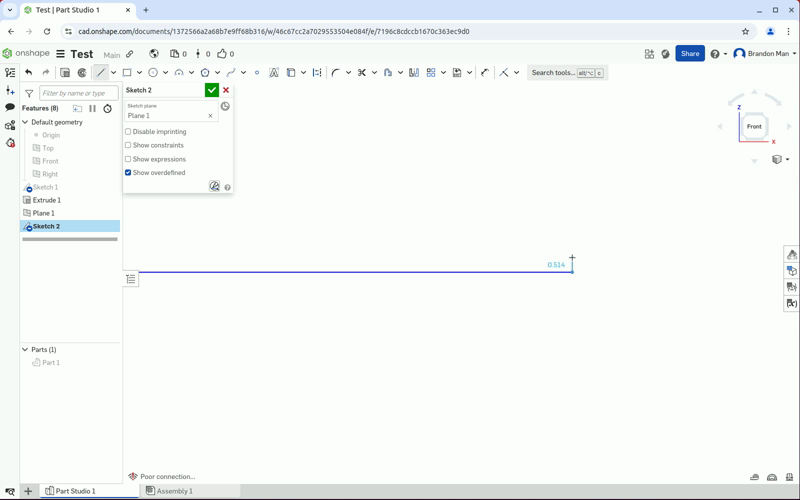
scroll(6)
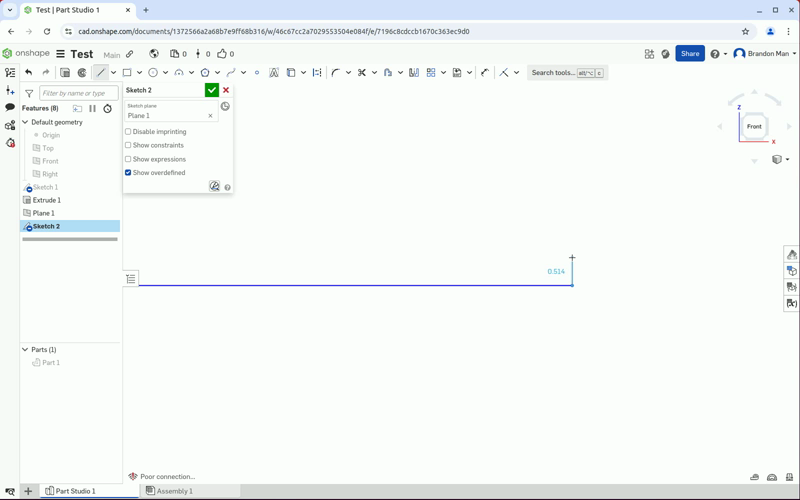
click(572, 257)
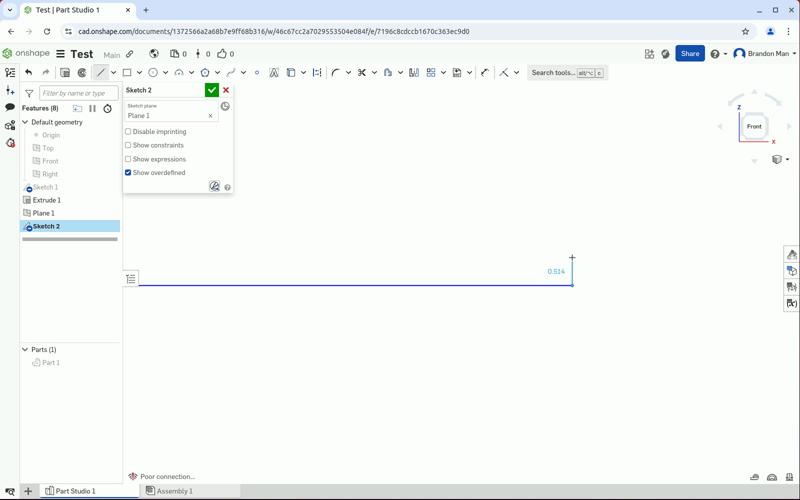
scroll(-6)
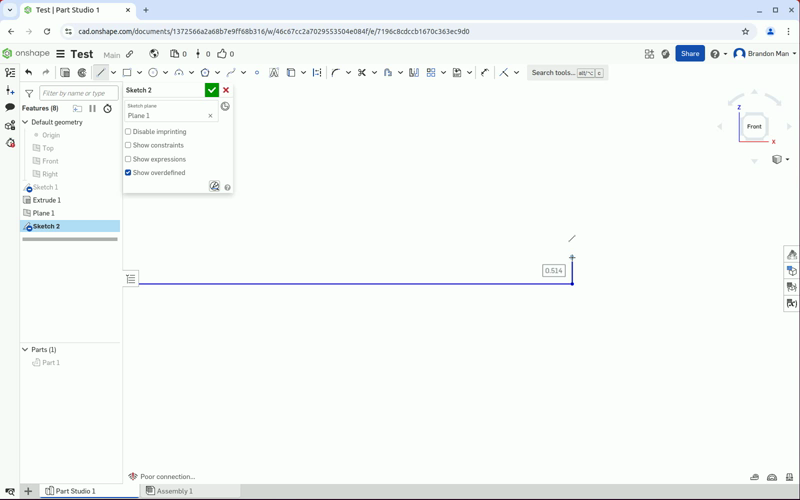
scroll(-6)
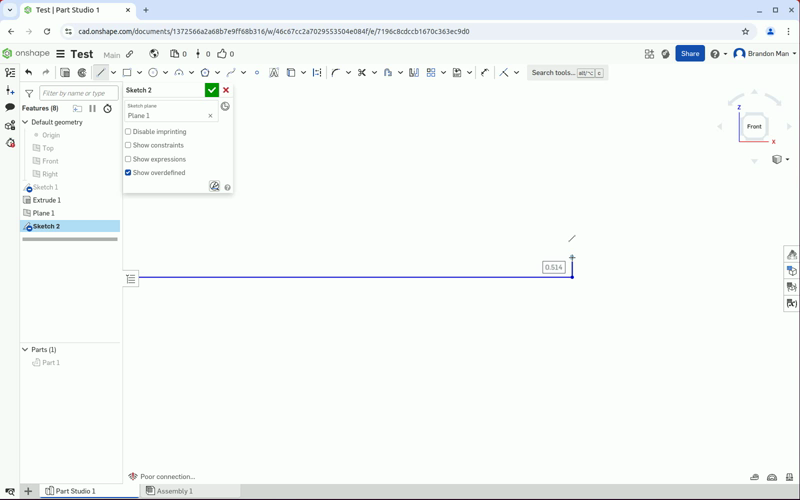
scroll(-6)
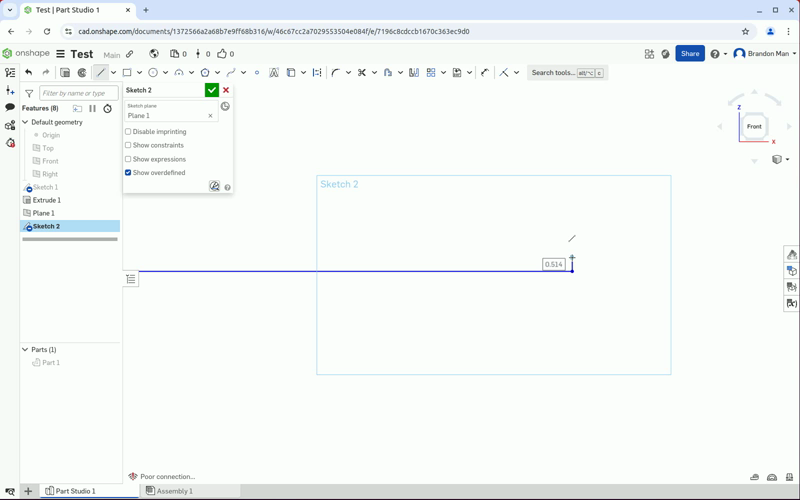
scroll(-6)
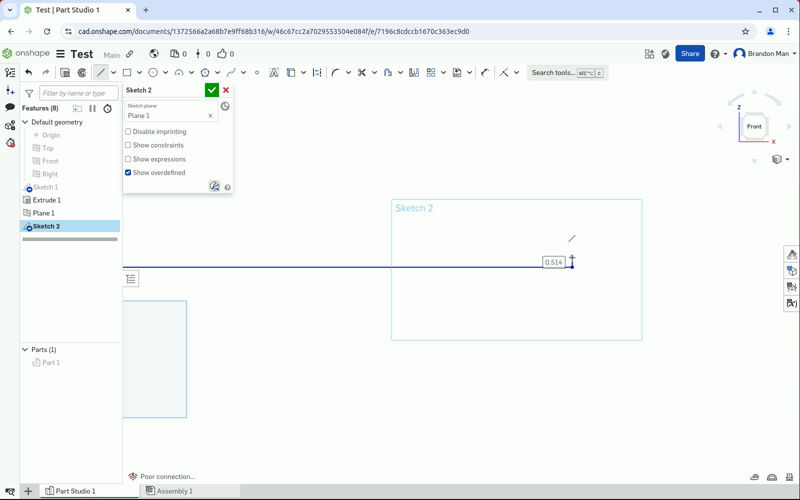
scroll(-6)
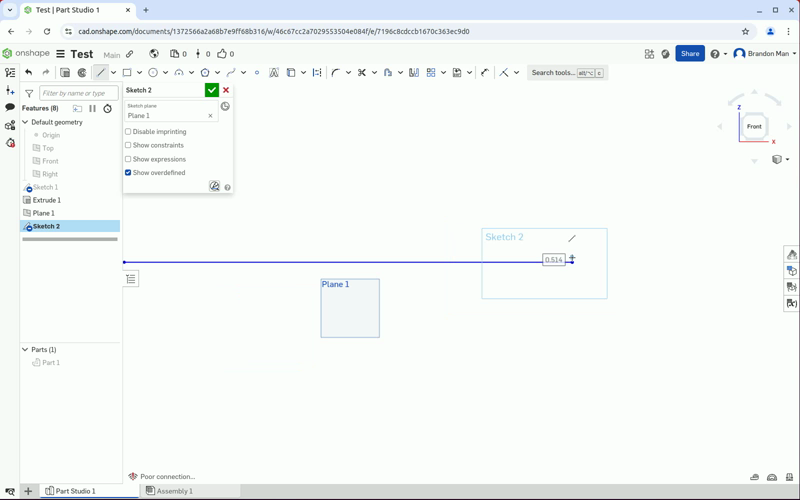
scroll(-6)
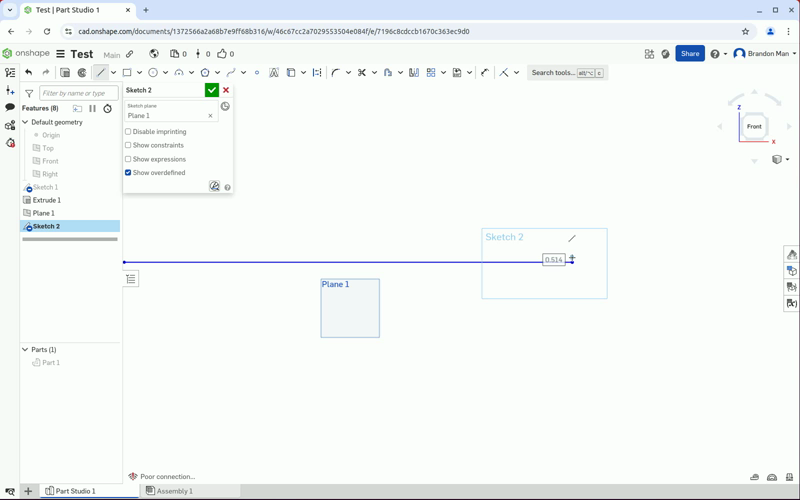
scroll(-6)
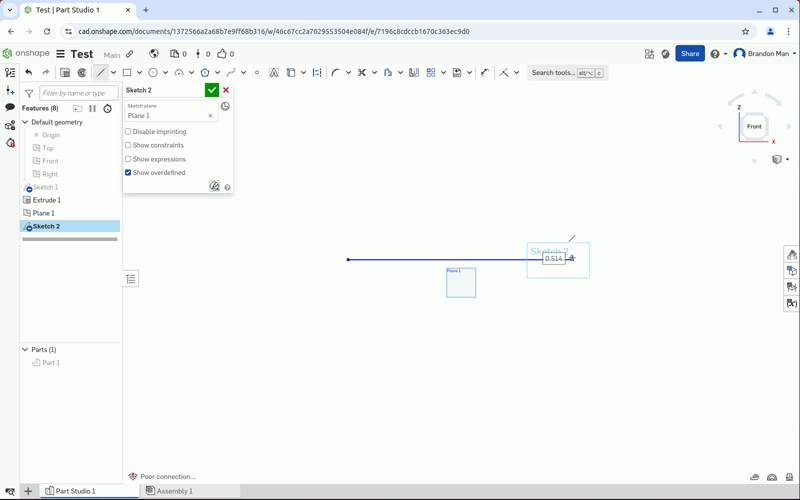
key_up(shift)
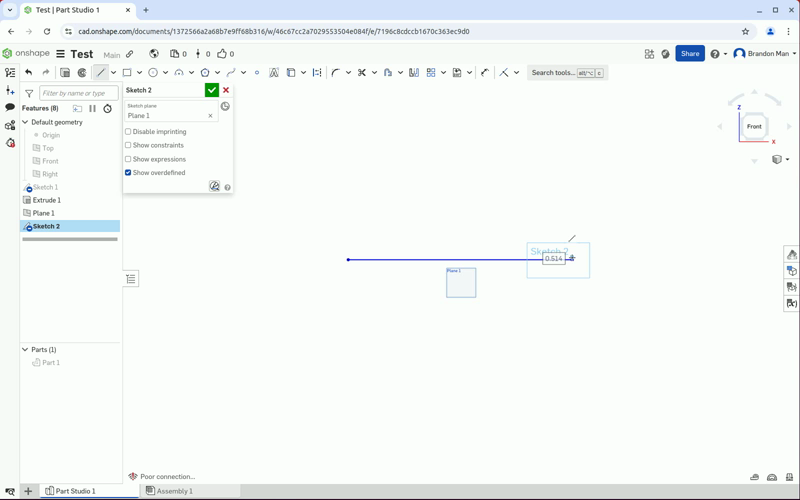
key_down(shift)
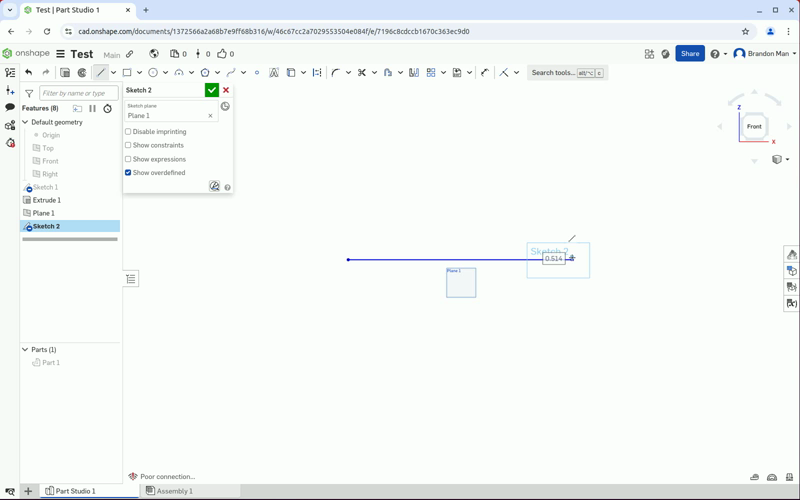
mouse_move(348, 257)
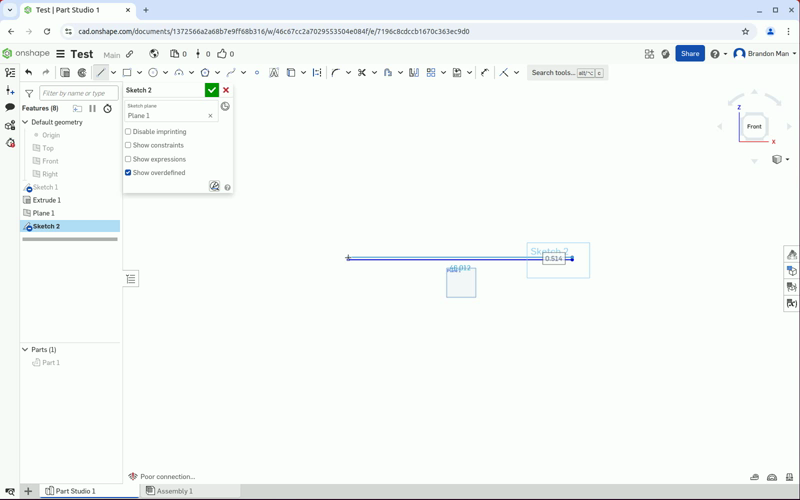
scroll(6)
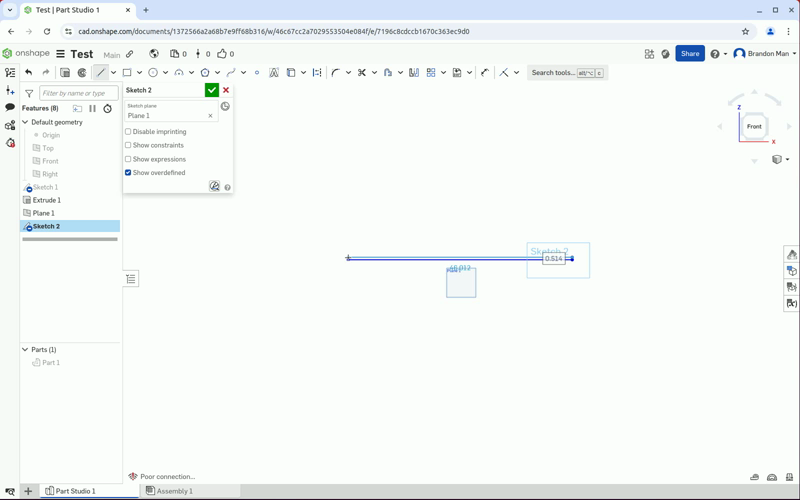
scroll(6)
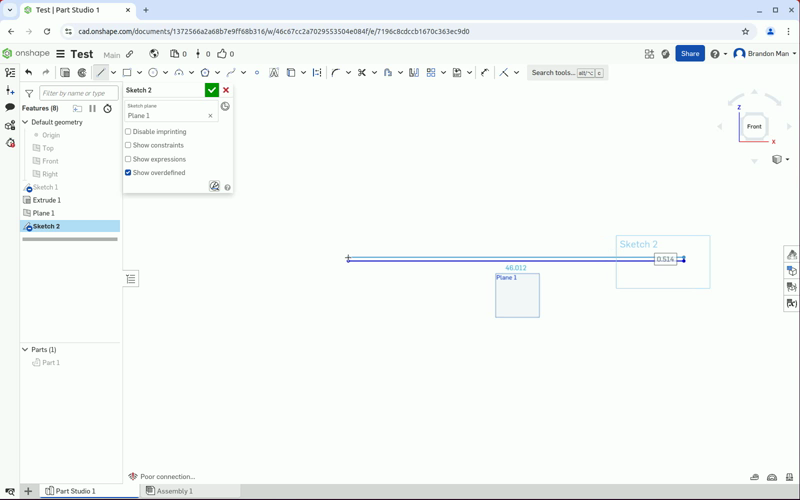
scroll(6)
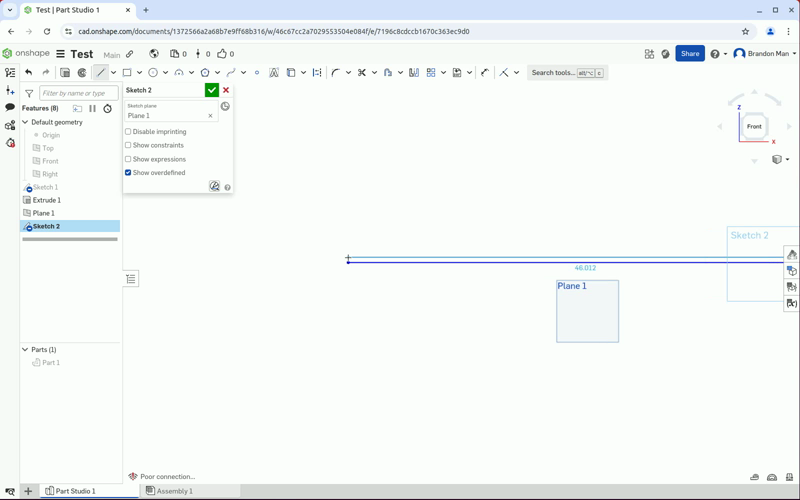
scroll(6)
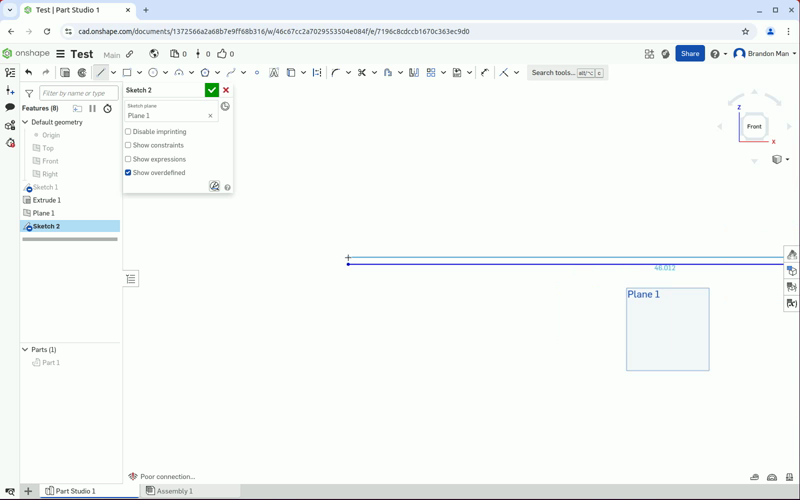
scroll(6)
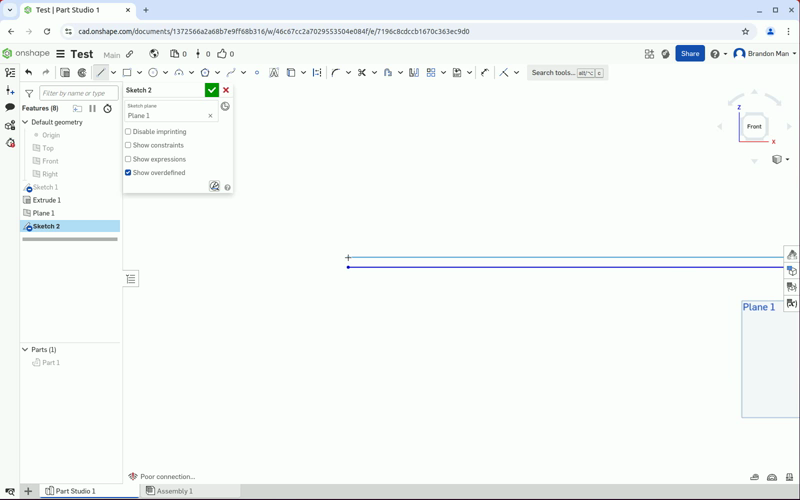
scroll(6)
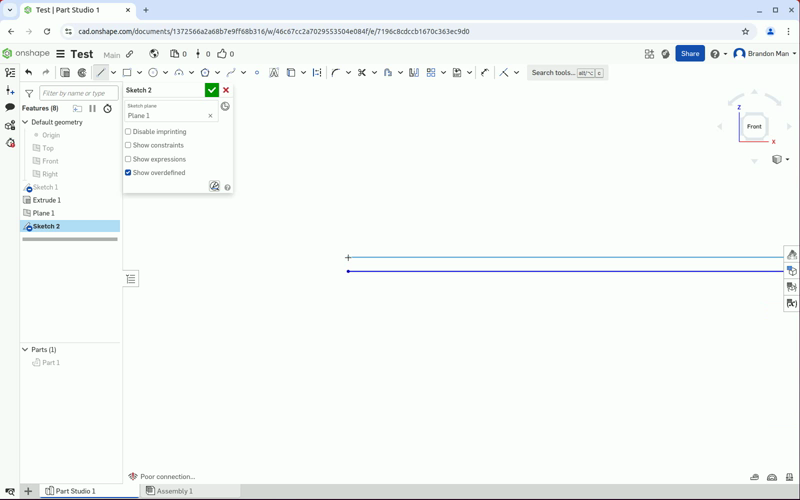
scroll(6)
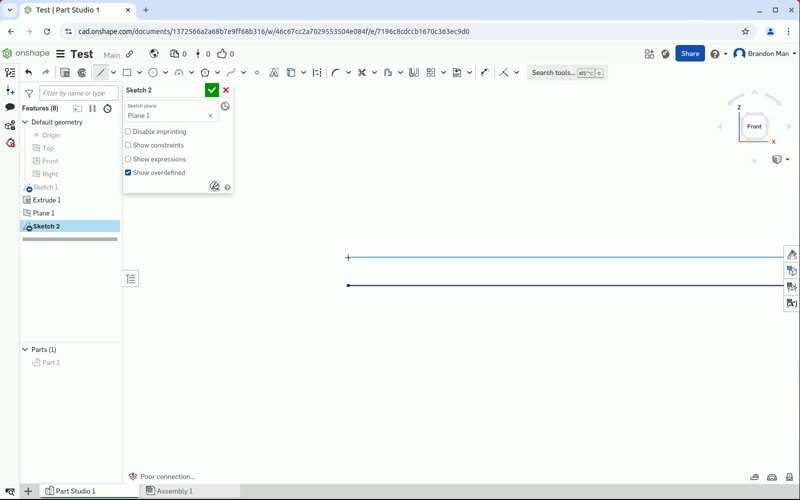
click(348, 257)
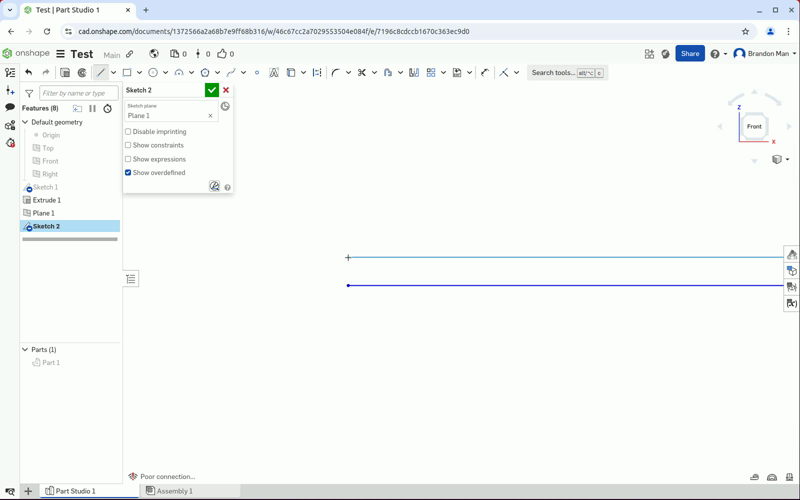
scroll(-6)
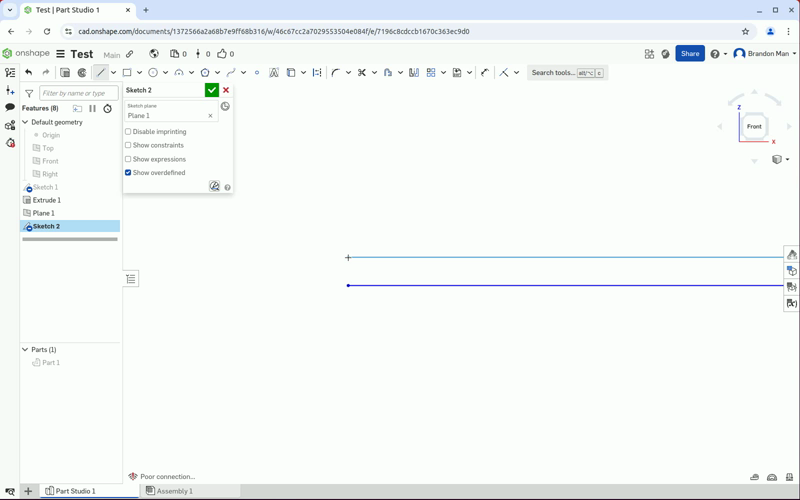
scroll(-6)
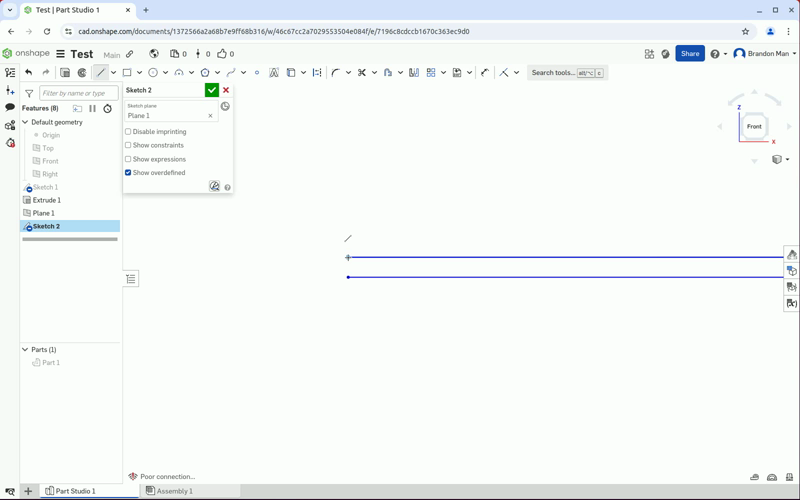
scroll(-6)
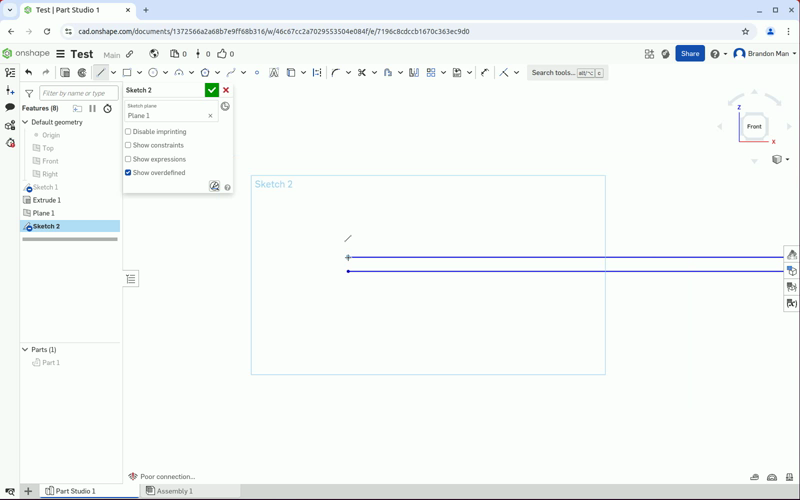
scroll(-6)
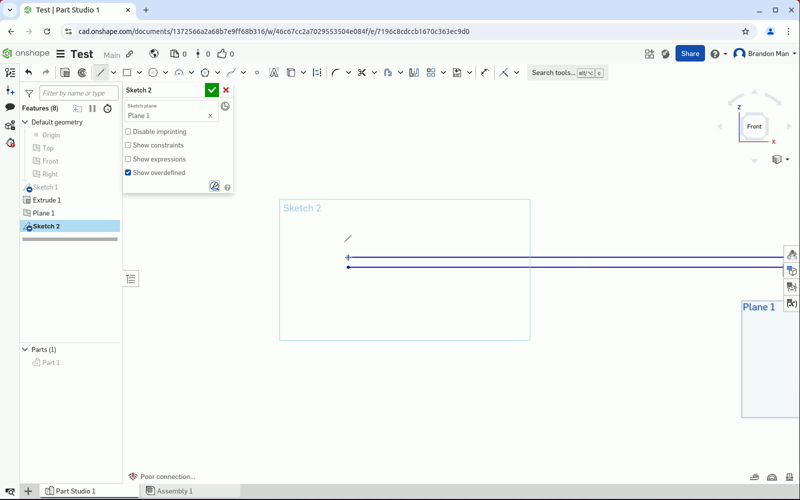
scroll(-6)
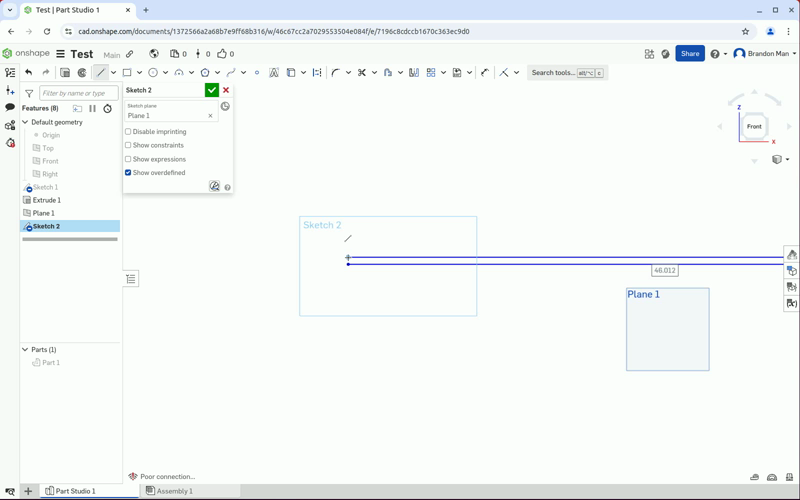
scroll(-6)
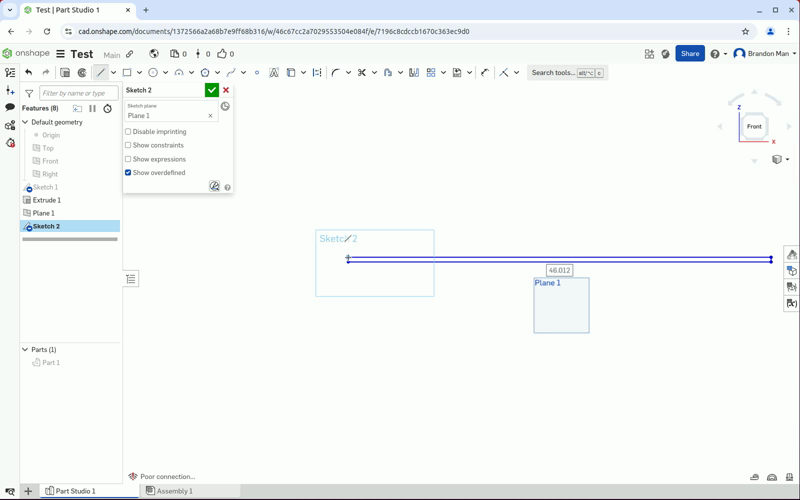
scroll(-6)
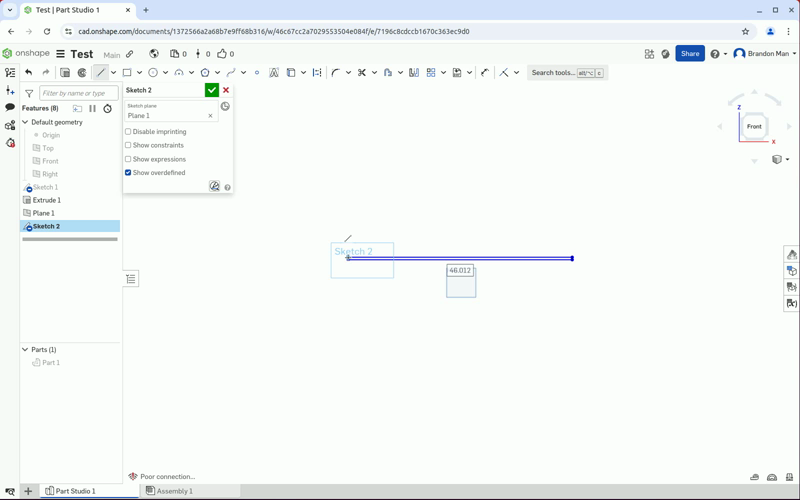
key_up(shift)
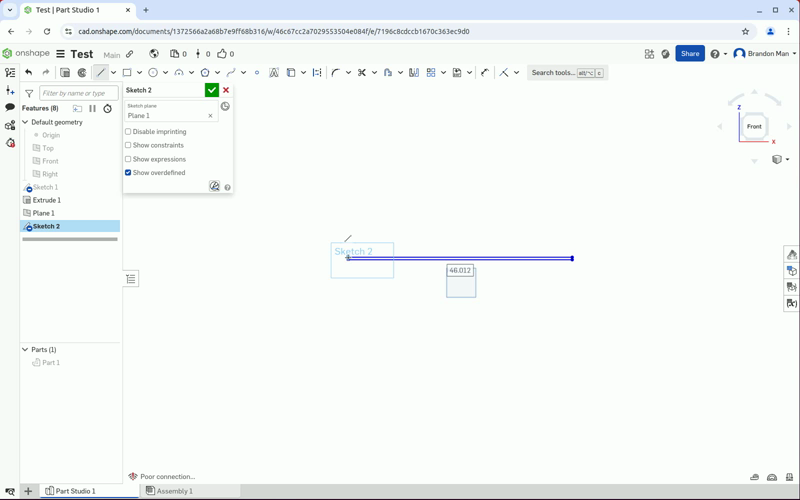
mouse_move(378, 257)
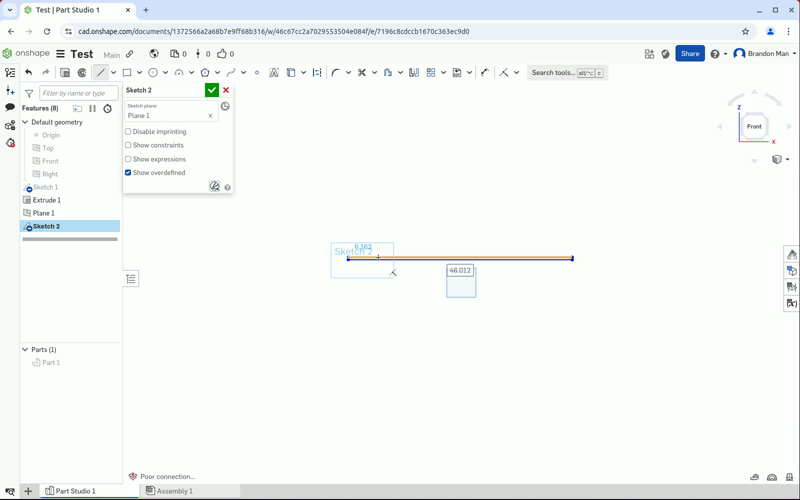
key_down(shift)
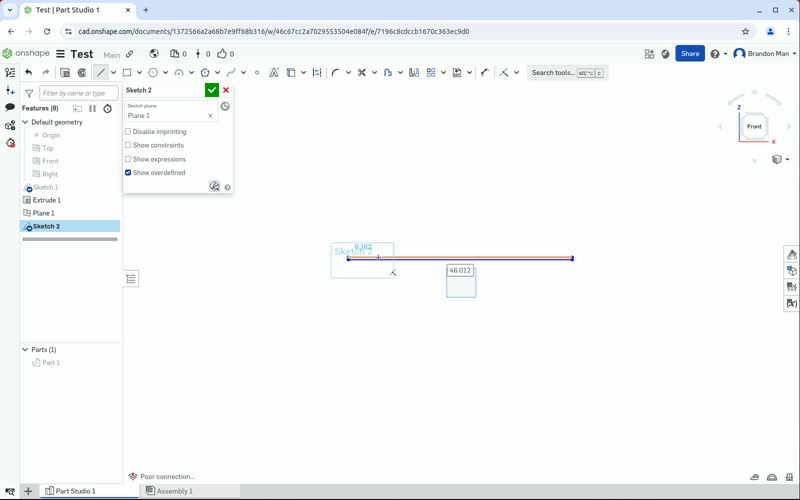
mouse_move(348, 259)
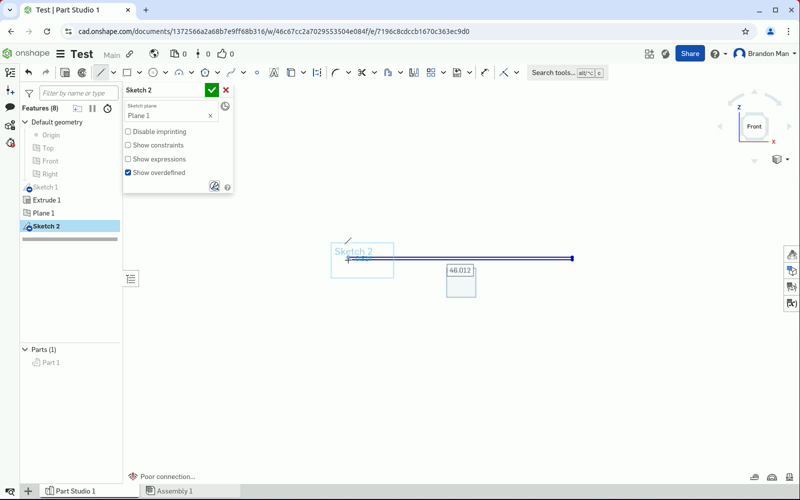
scroll(6)
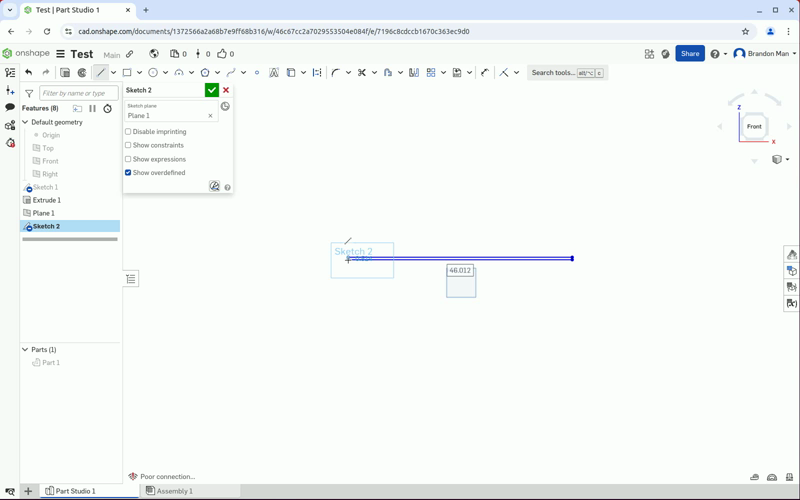
scroll(6)
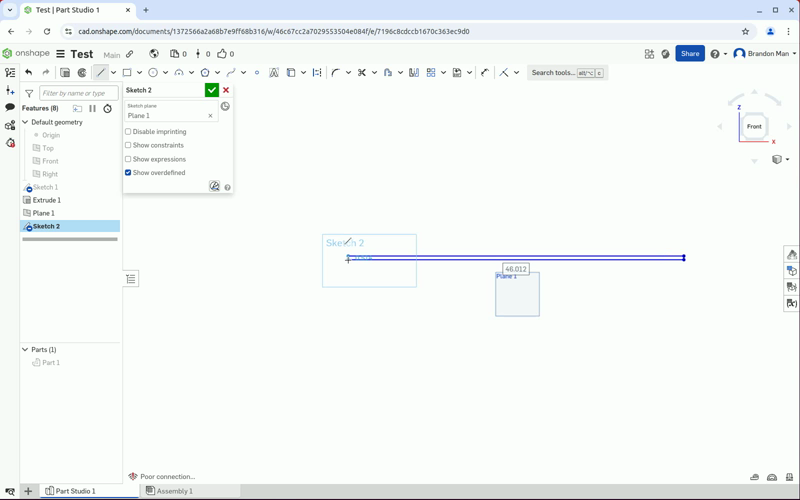
scroll(6)
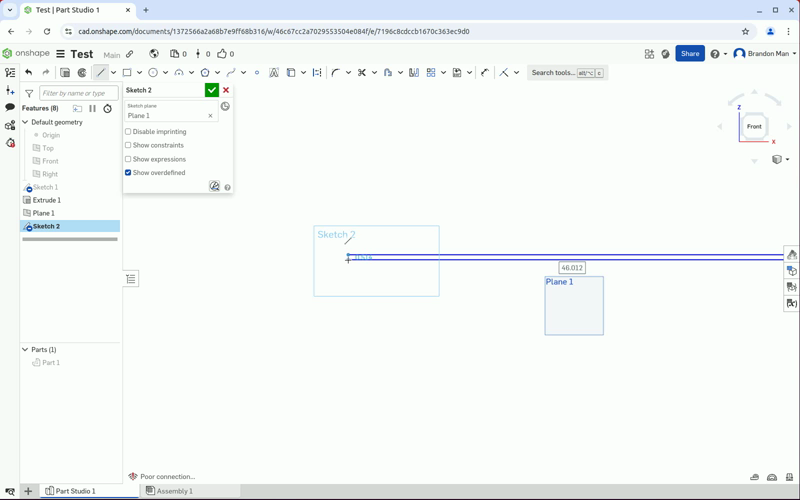
scroll(6)
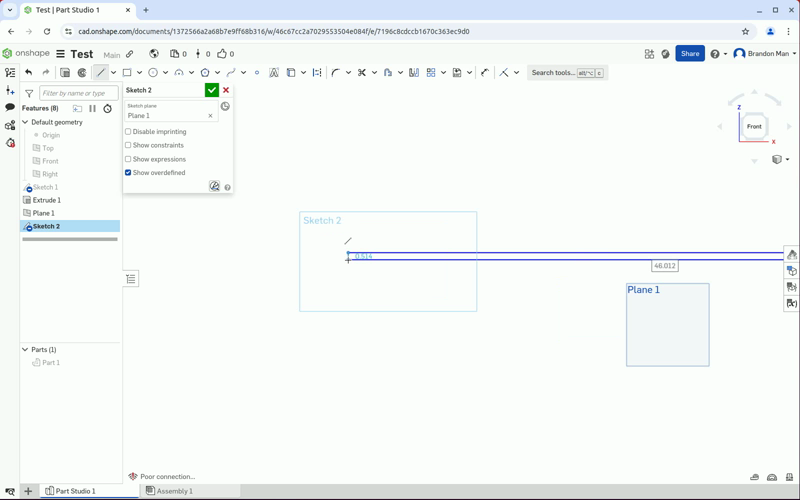
scroll(6)
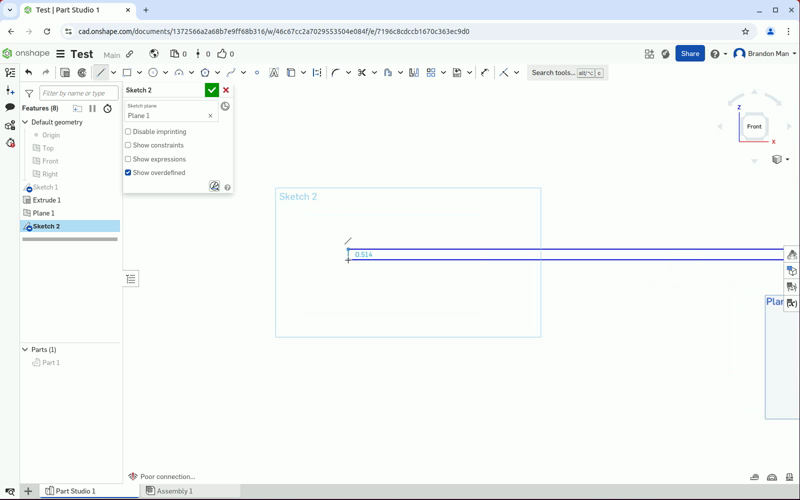
scroll(6)
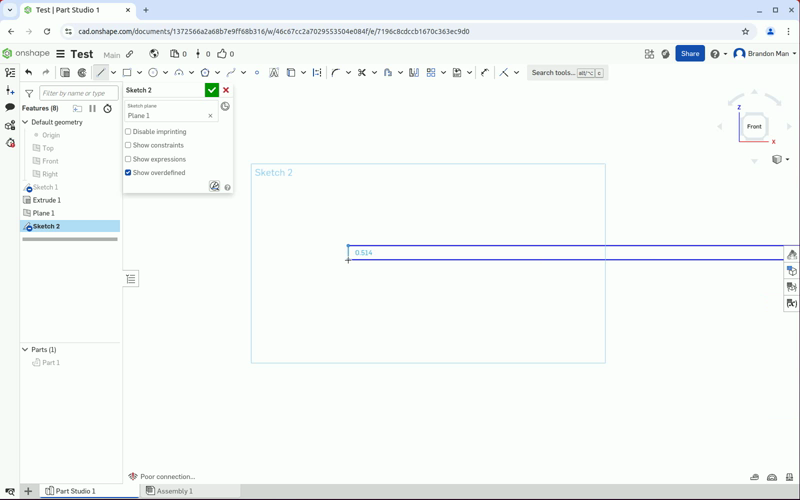
scroll(6)
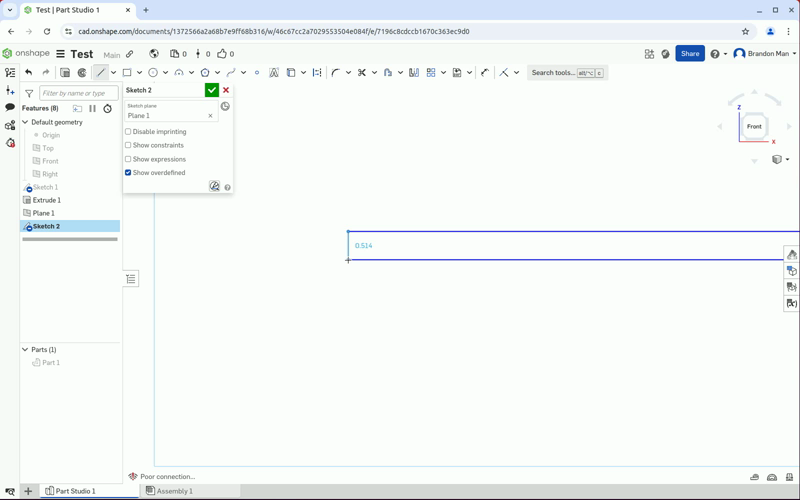
key_up(shift)
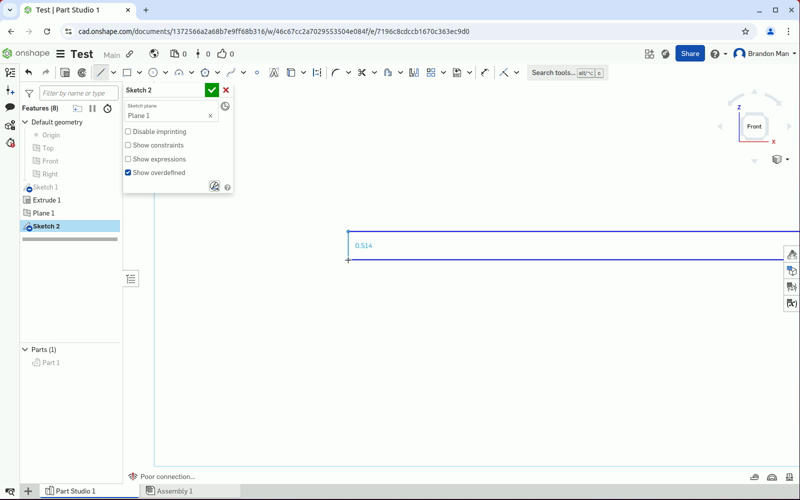
click(348, 259)
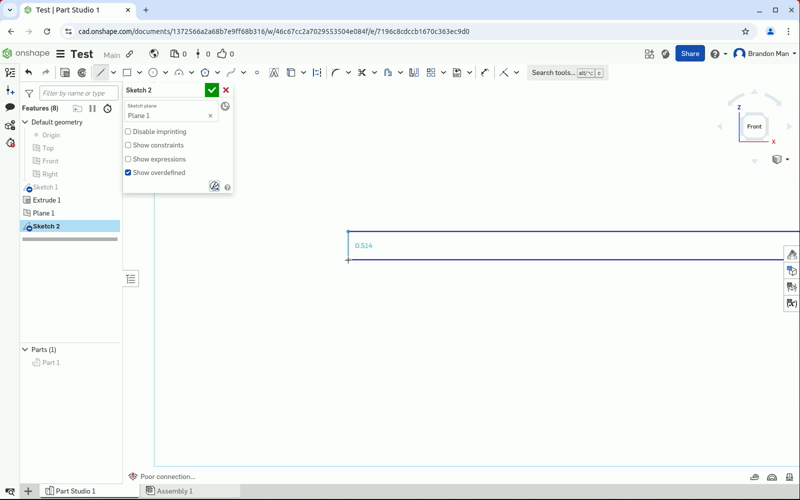
scroll(-6)
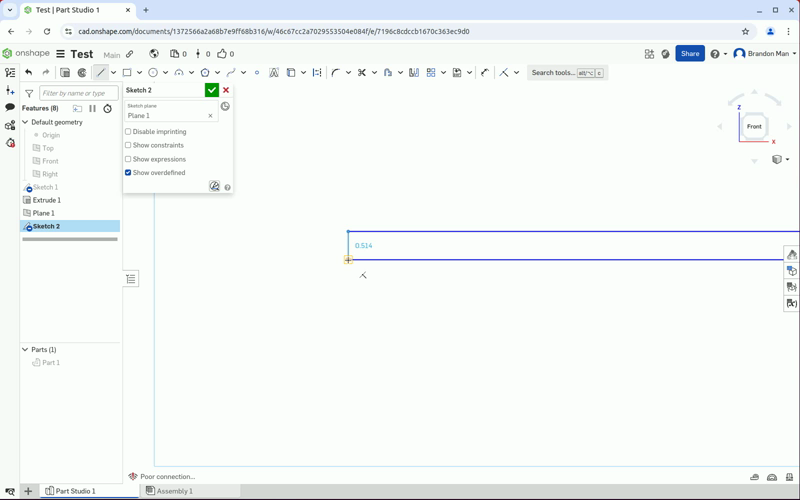
scroll(-6)
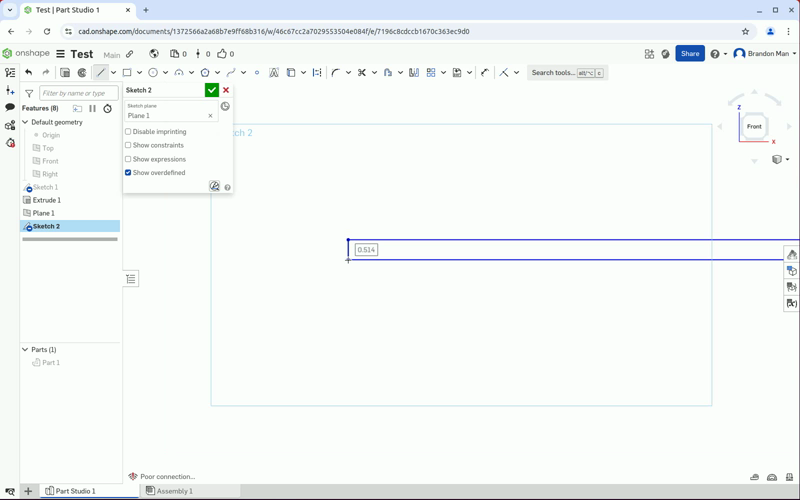
scroll(-6)
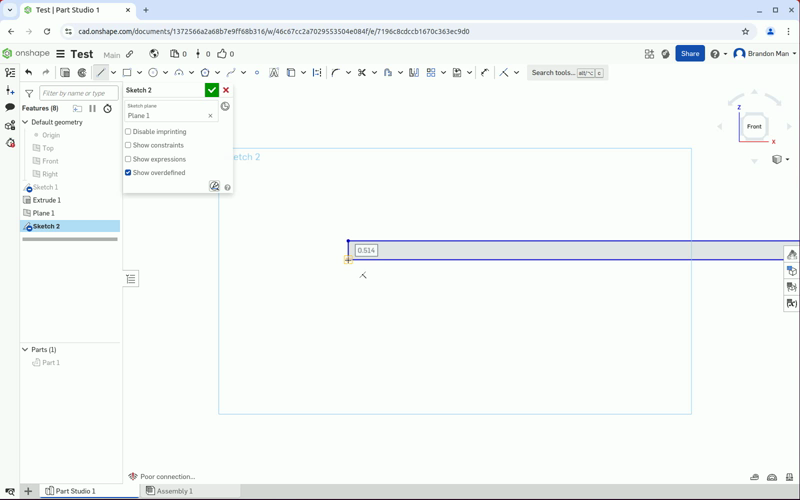
scroll(-6)
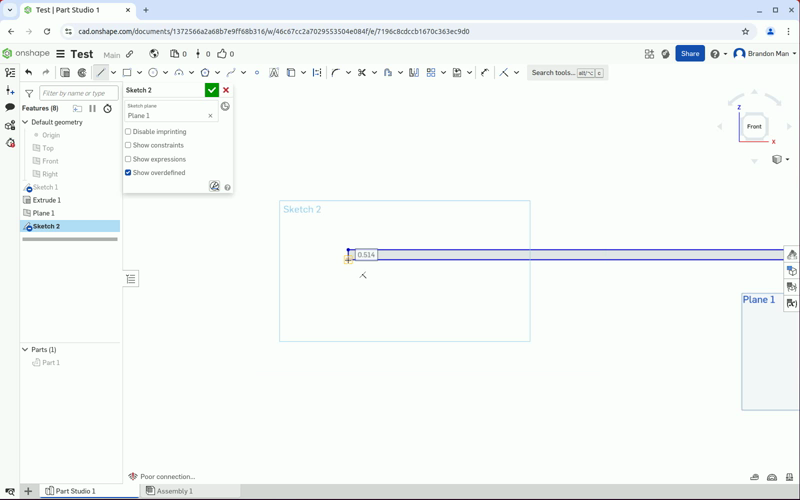
scroll(-6)
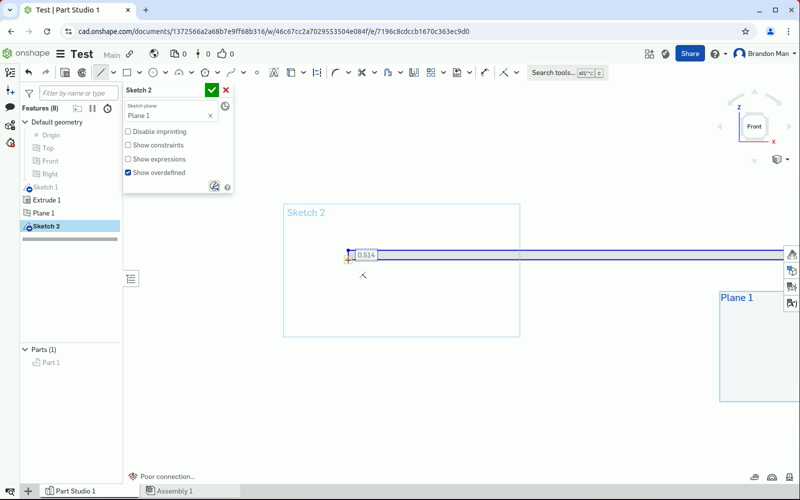
scroll(-6)
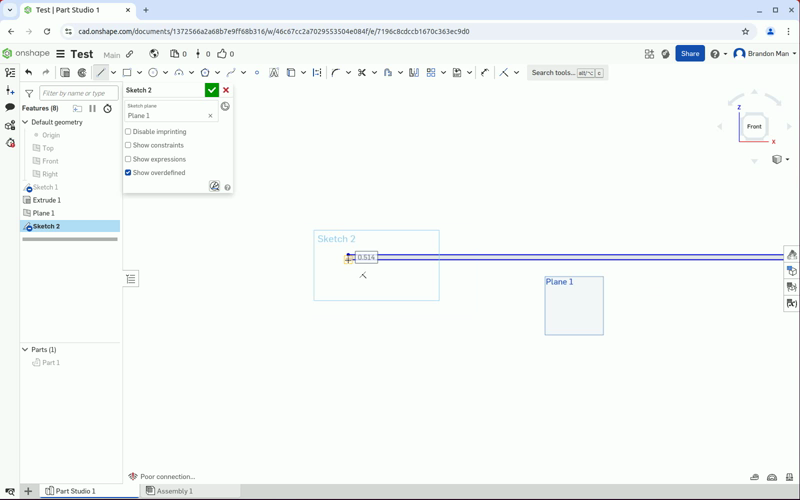
scroll(-6)
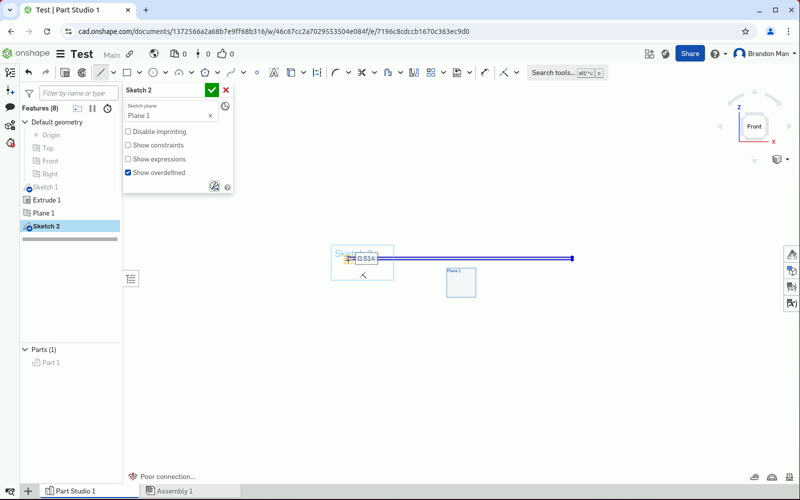
key(esc)
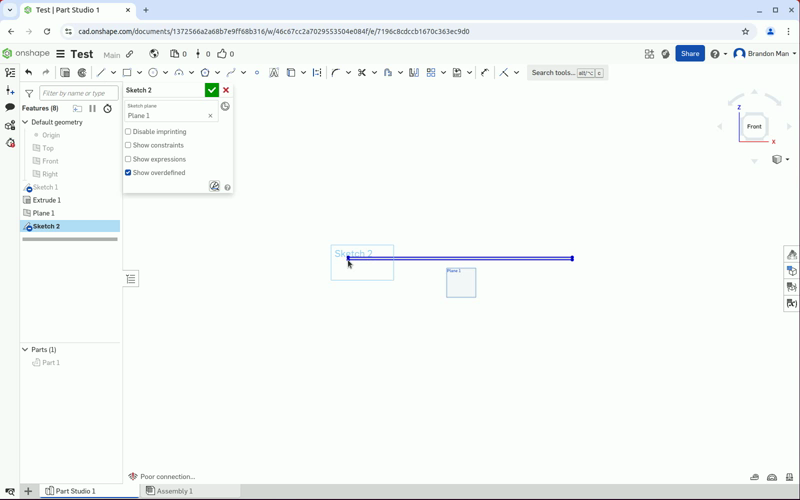
mouse_move(436, 258)
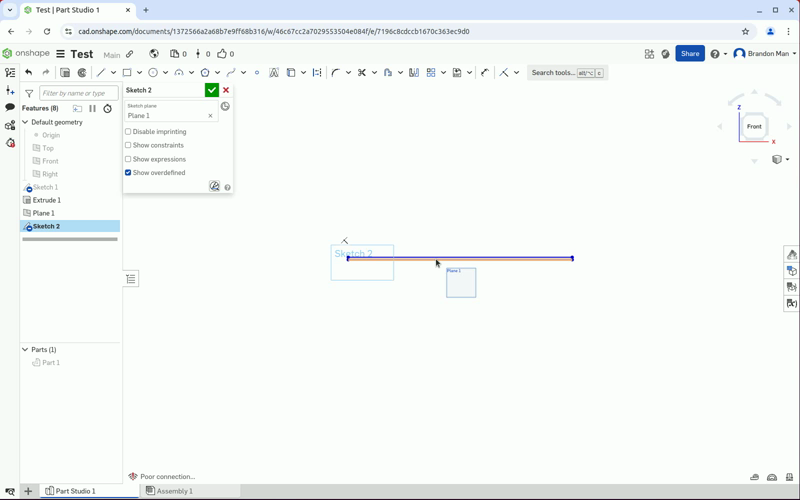
scroll(6)
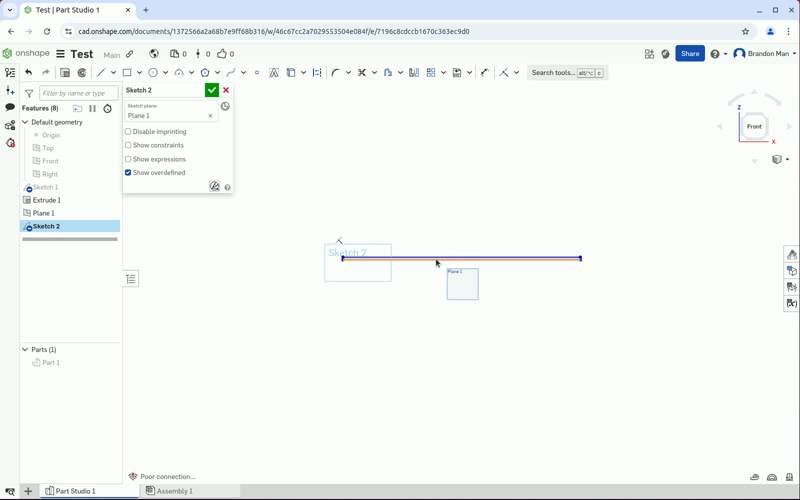
scroll(6)
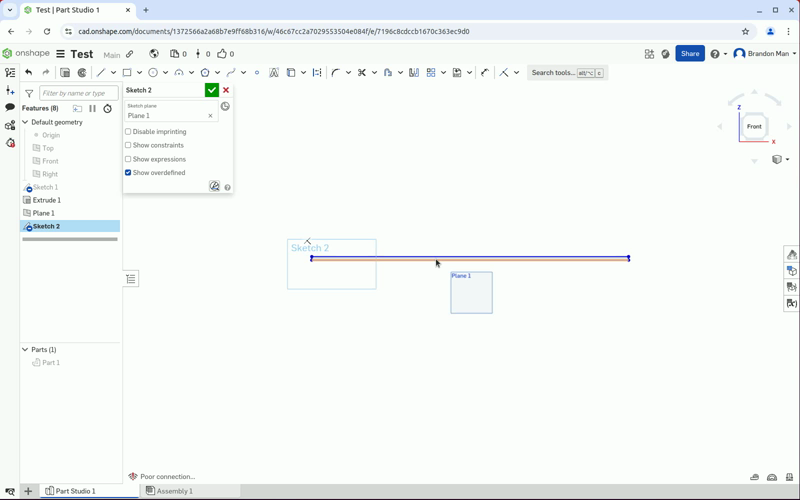
scroll(6)
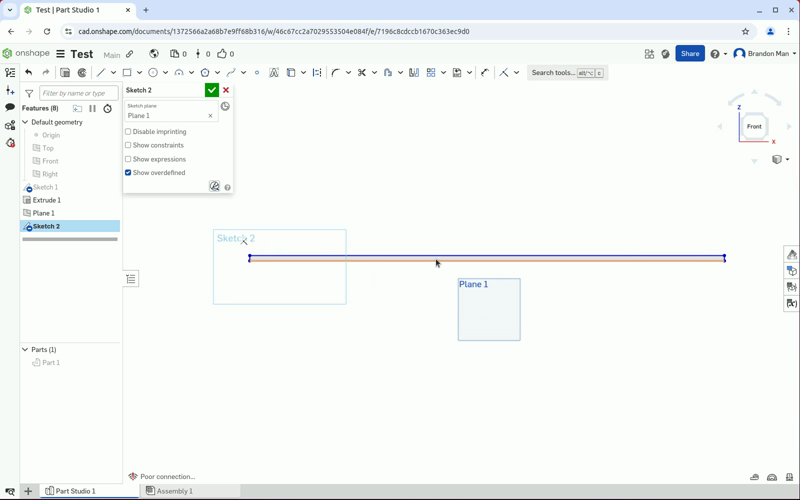
scroll(6)
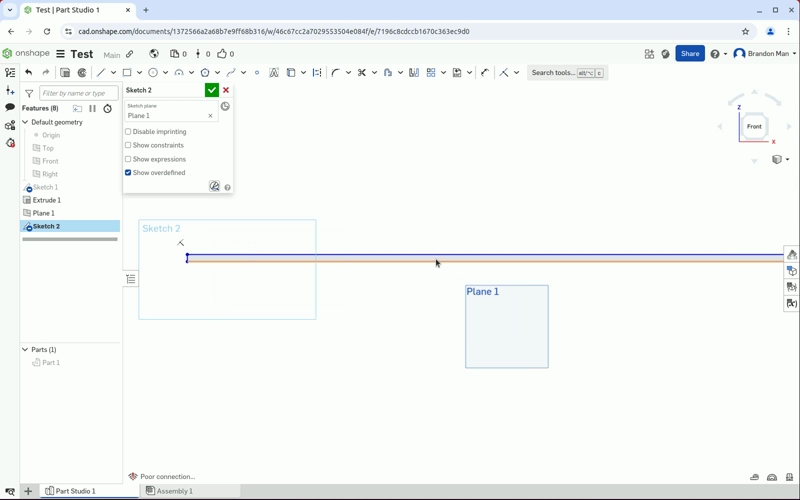
scroll(6)
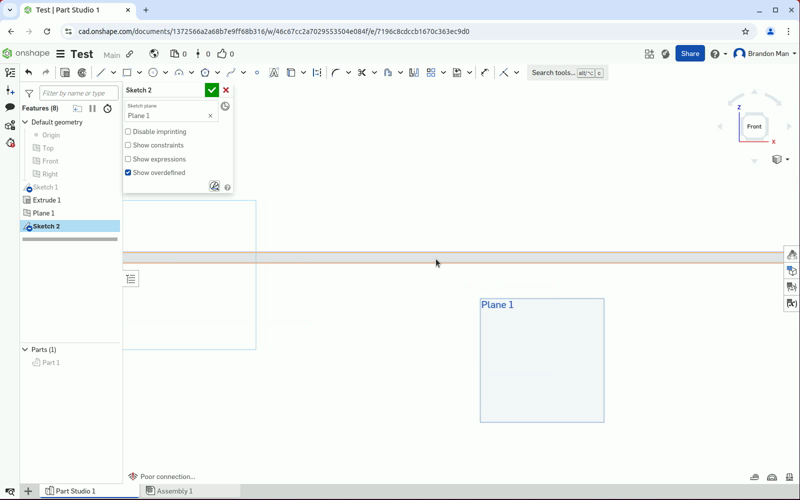
scroll(6)
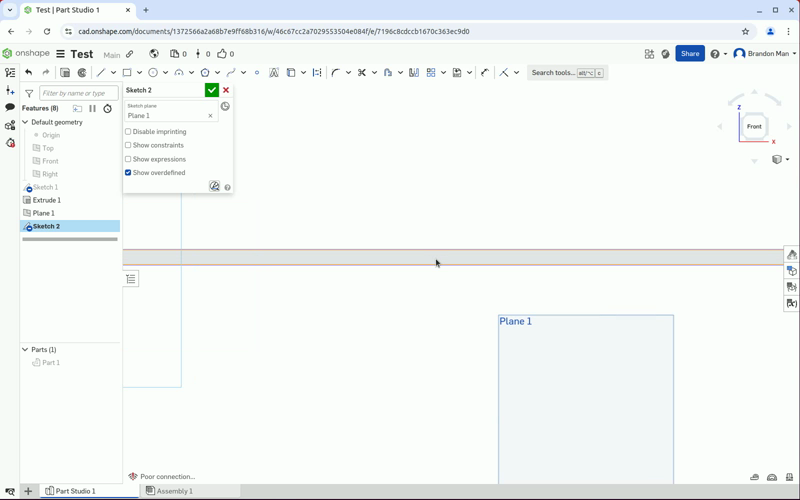
scroll(6)
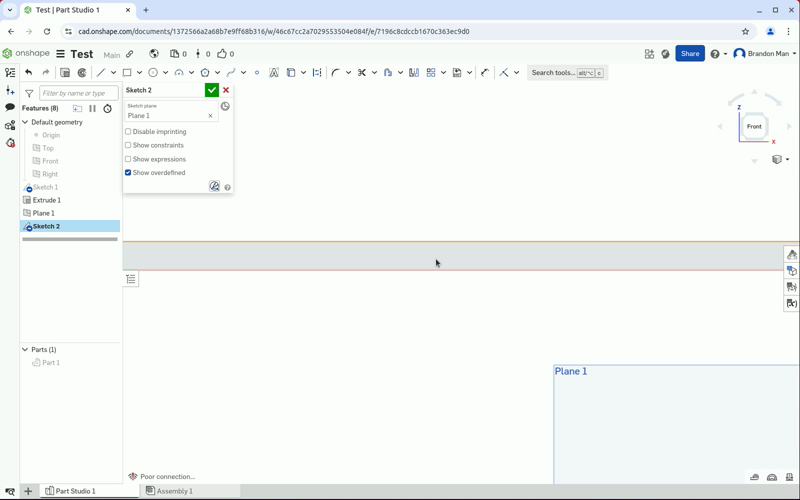
click(436, 258)
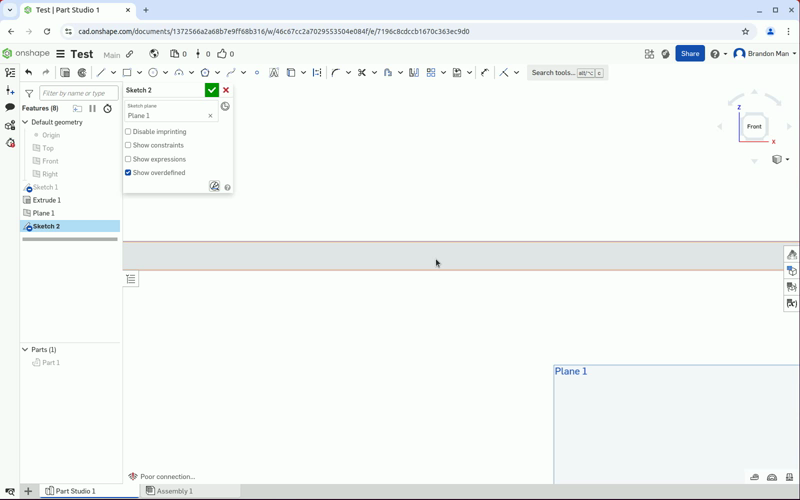
scroll(-6)
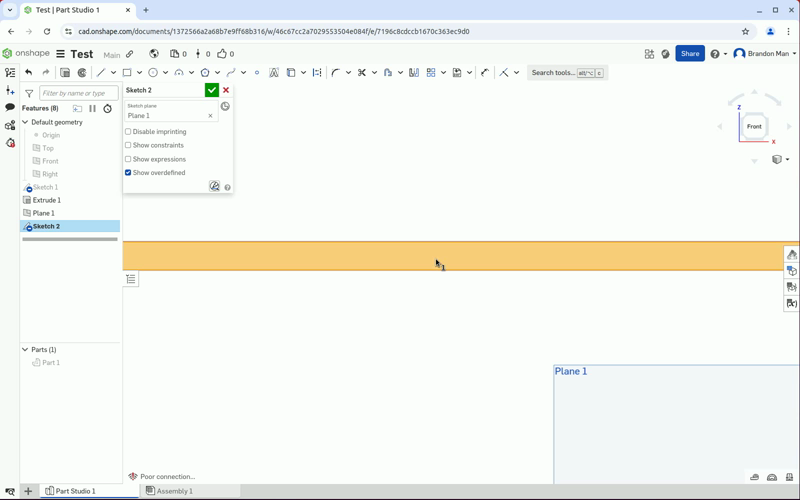
scroll(-6)
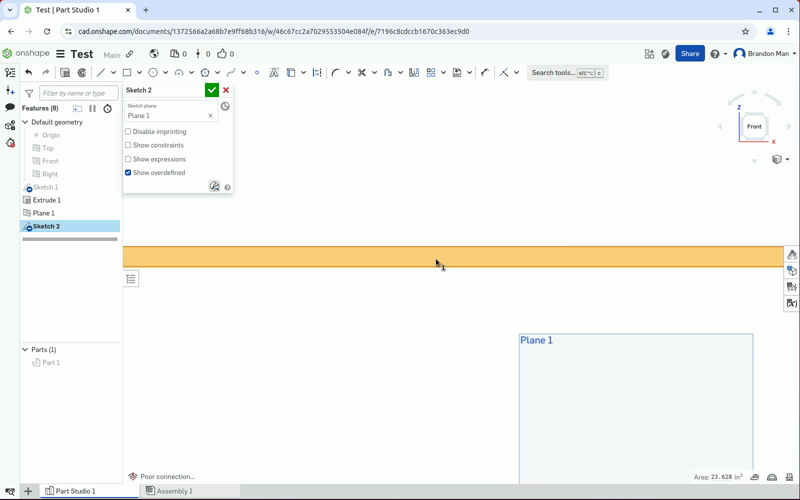
scroll(-6)
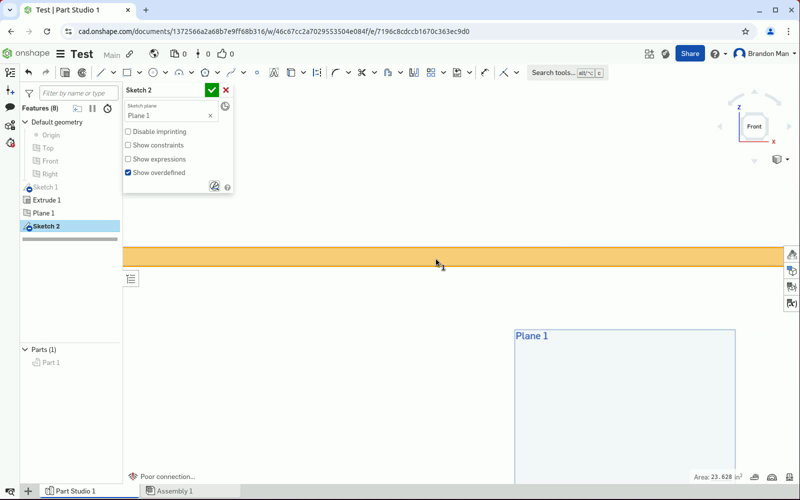
scroll(-6)
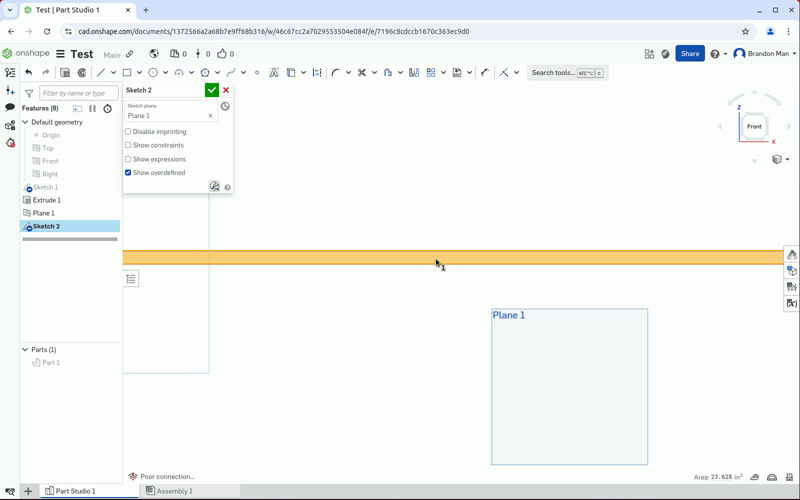
scroll(-6)
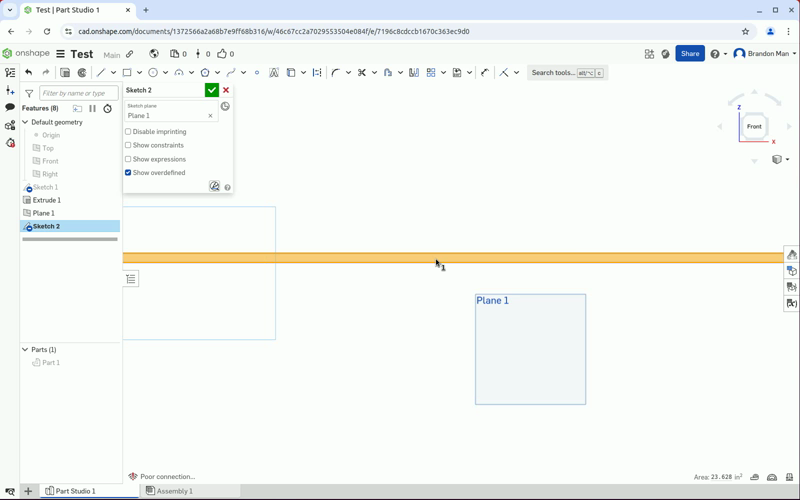
scroll(-6)
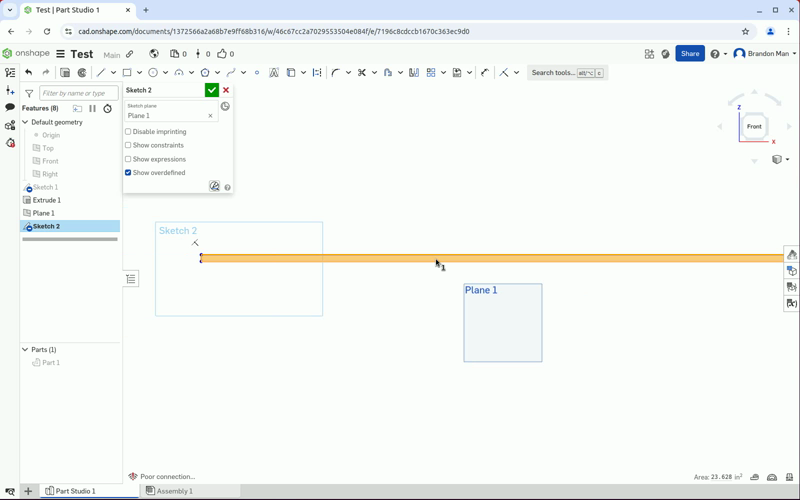
scroll(-6)
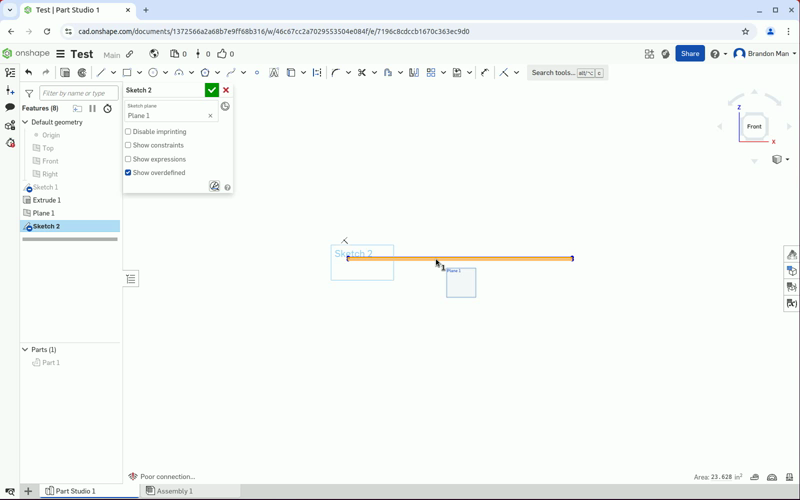
mouse_move(73, 352)
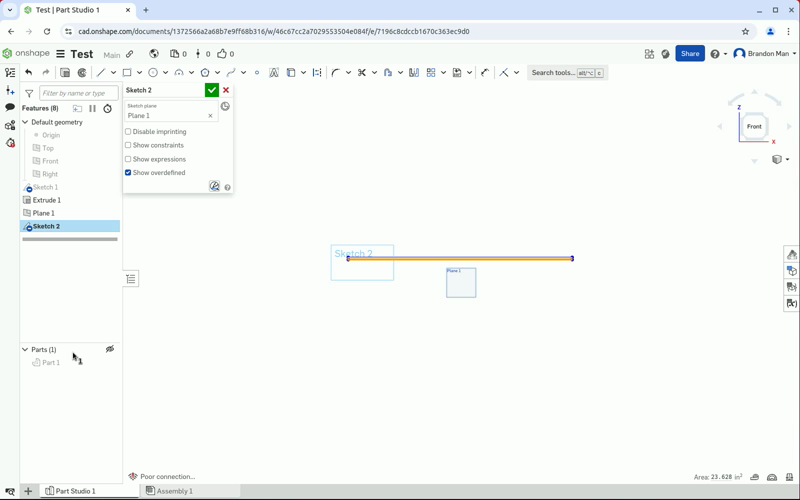
key(shift+y)
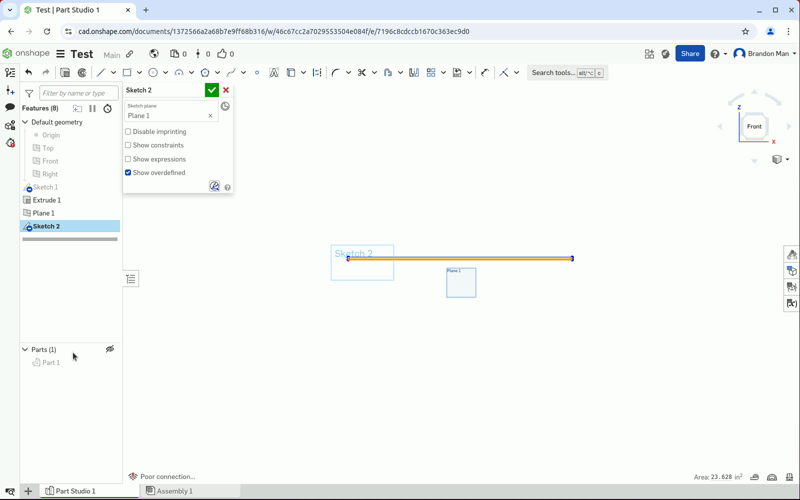
key(shift+e)
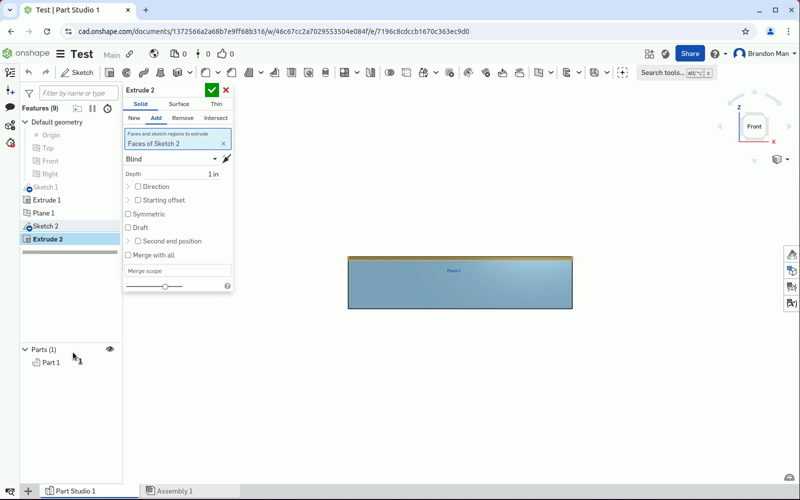
mouse_move(143, 106)
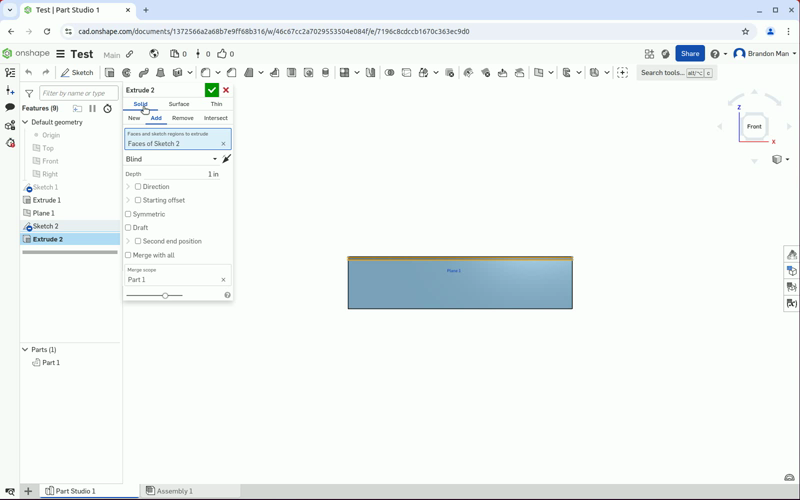
click(143, 106)
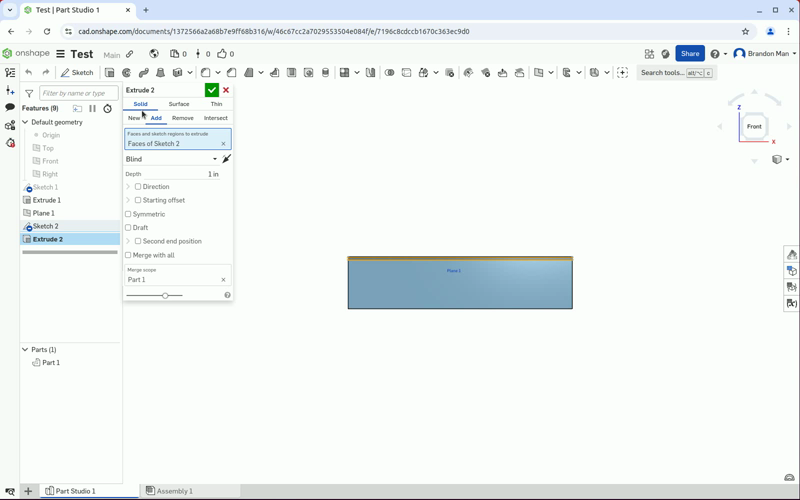
mouse_move(137, 120)
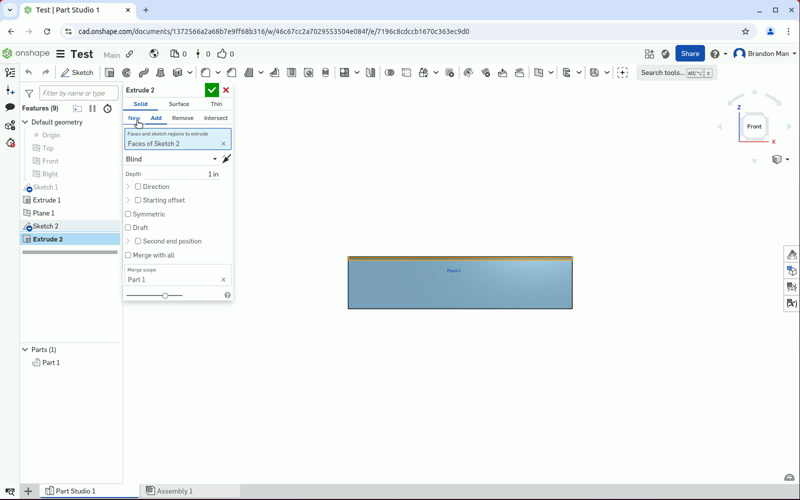
click(137, 120)
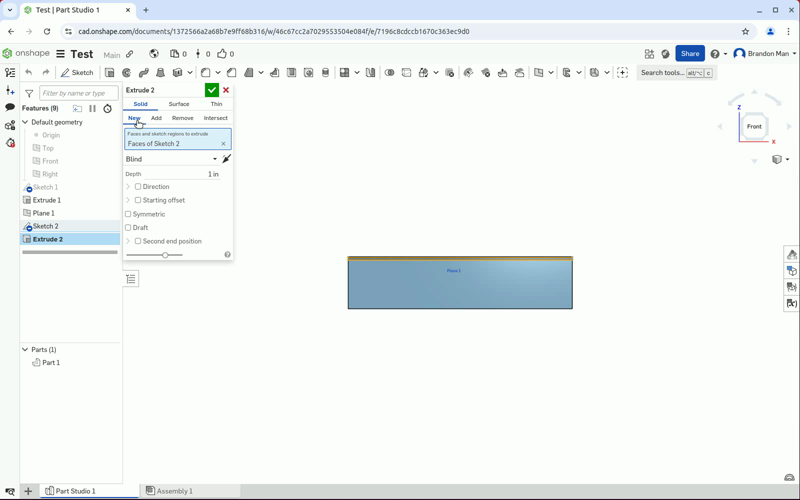
key(tab, 4)
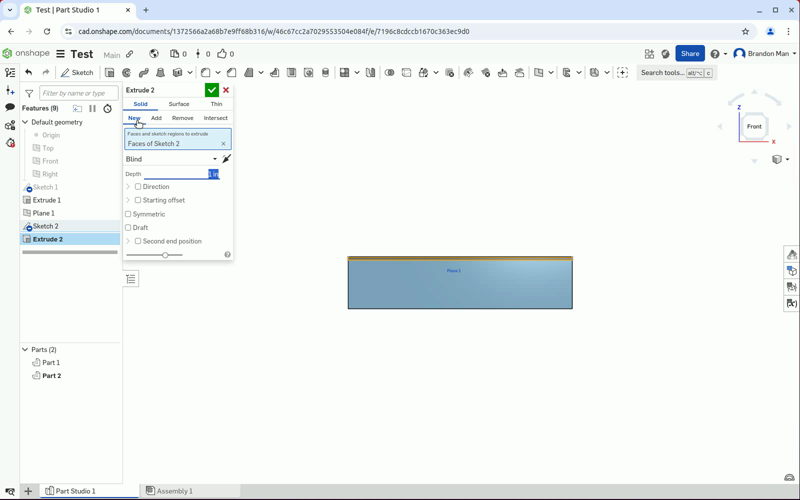
text(1.444)
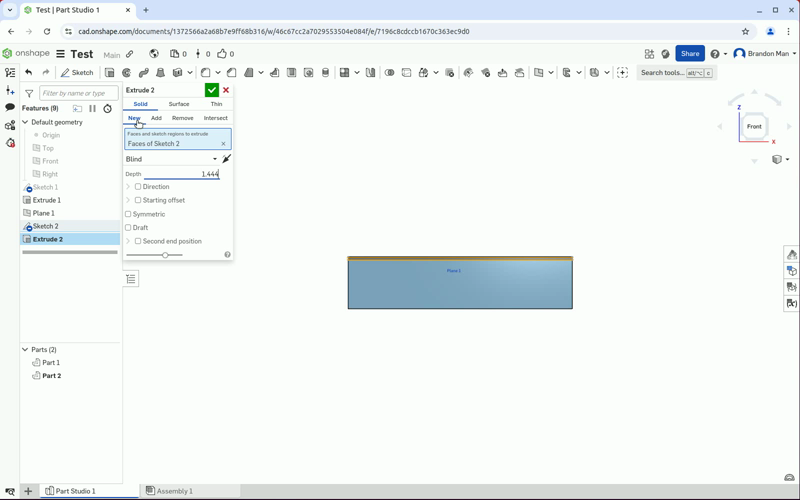
key(enter)
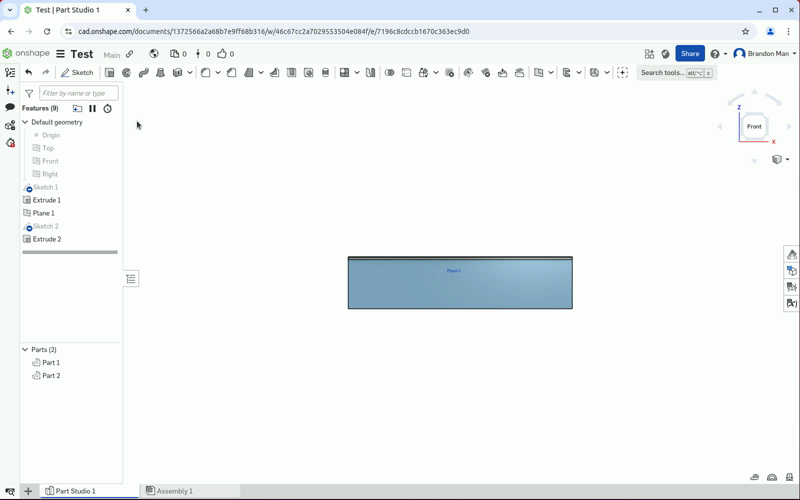
key(shift+h)
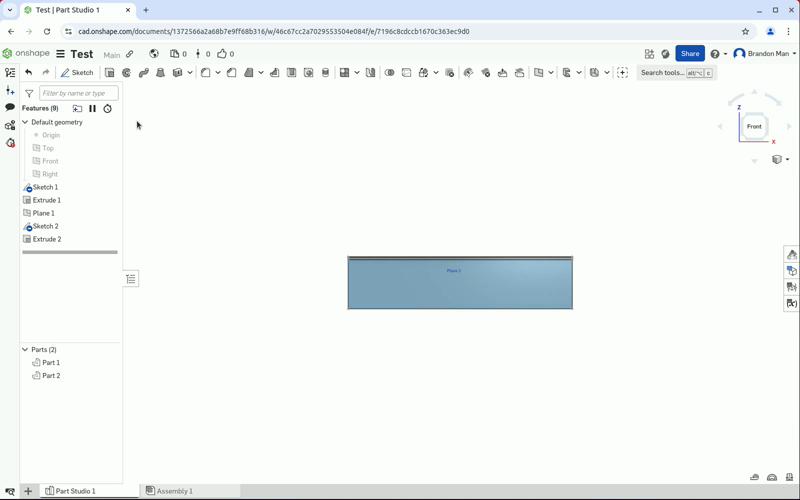
key(shift+h)
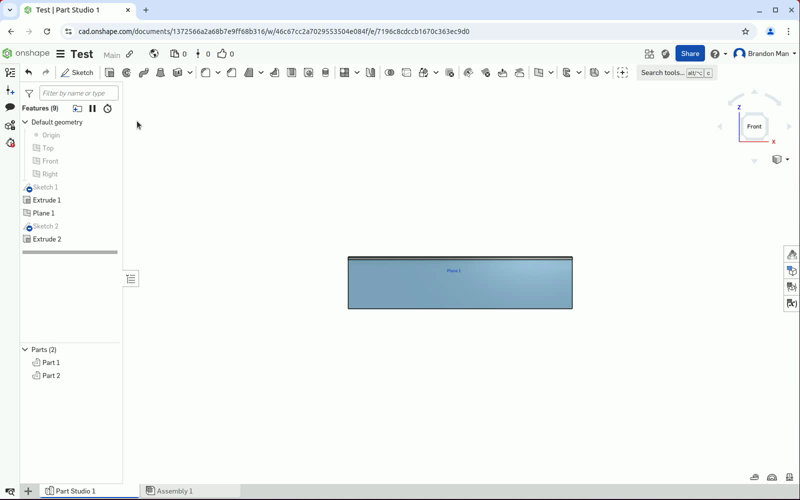
mouse_move(73, 189)
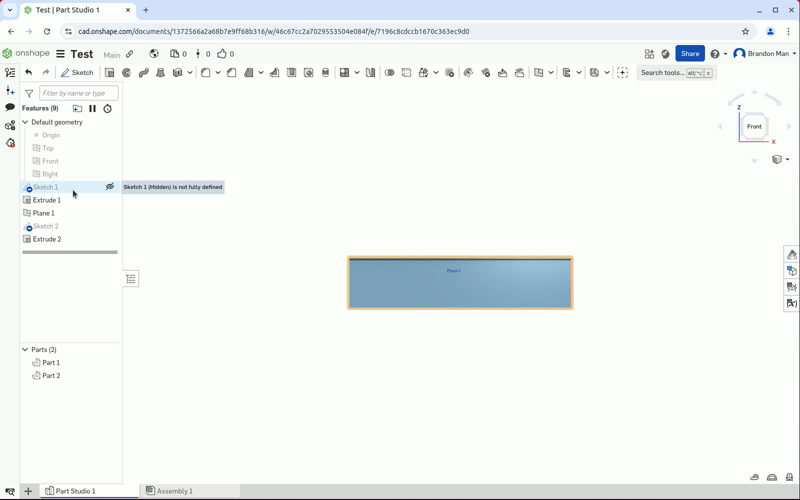
click(73, 189)
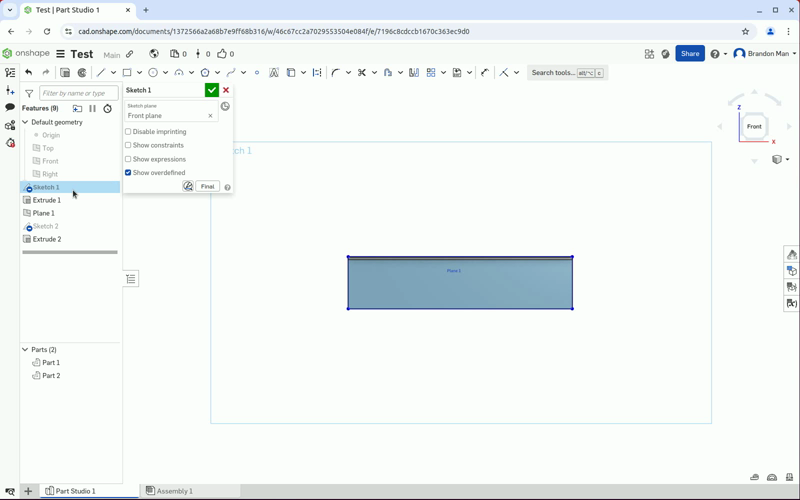
mouse_move(229, 92)
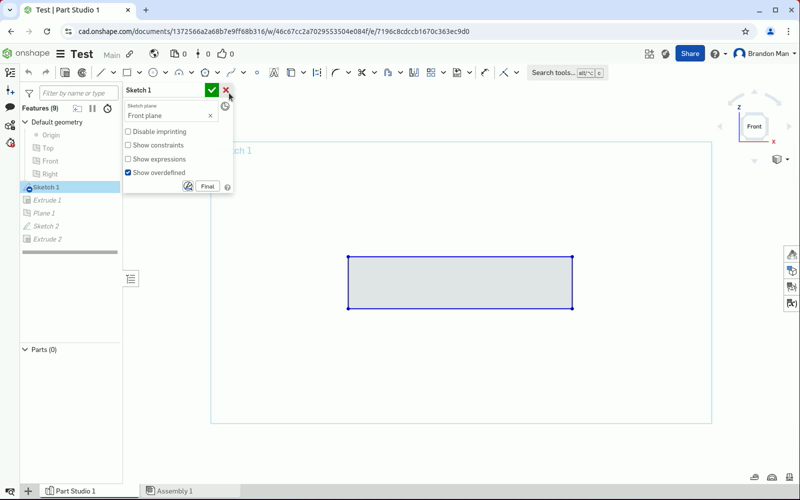
click(229, 92)
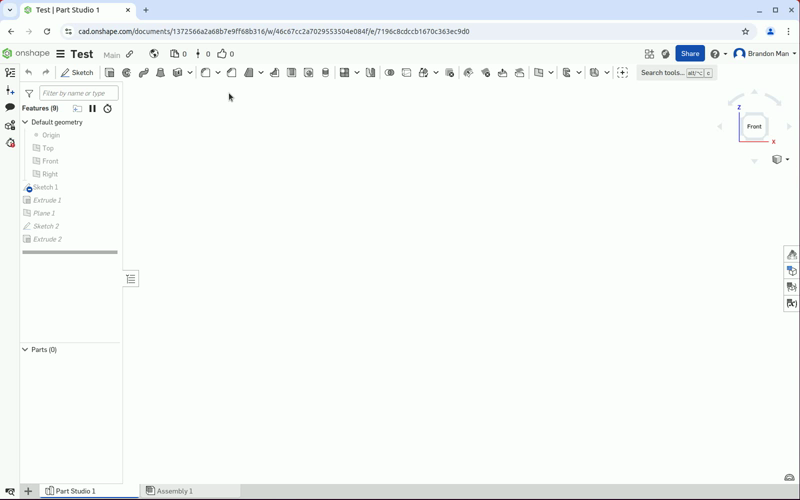
key(shift+s)
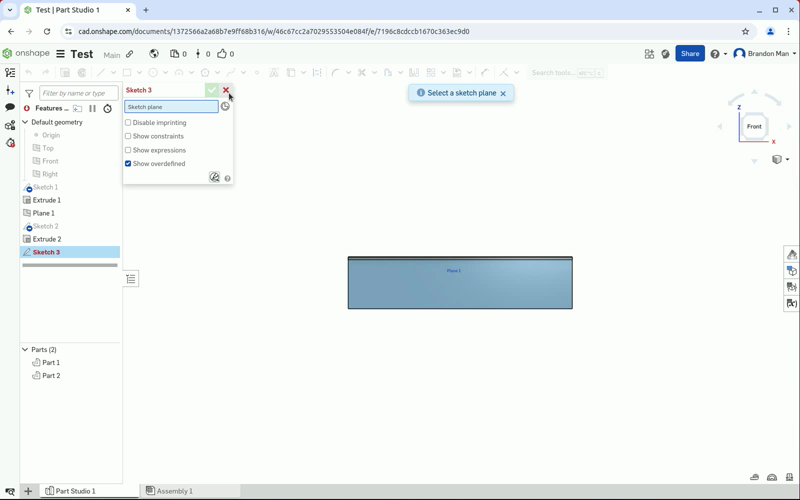
mouse_move(73, 215)
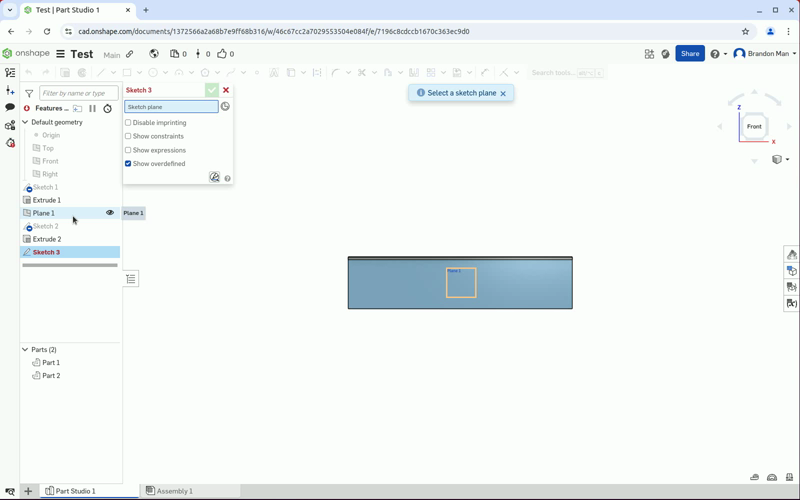
click(73, 215)
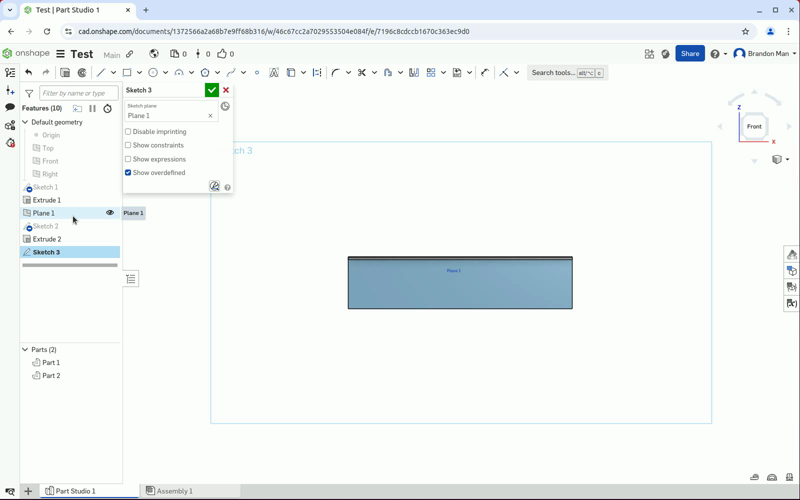
mouse_move(73, 352)
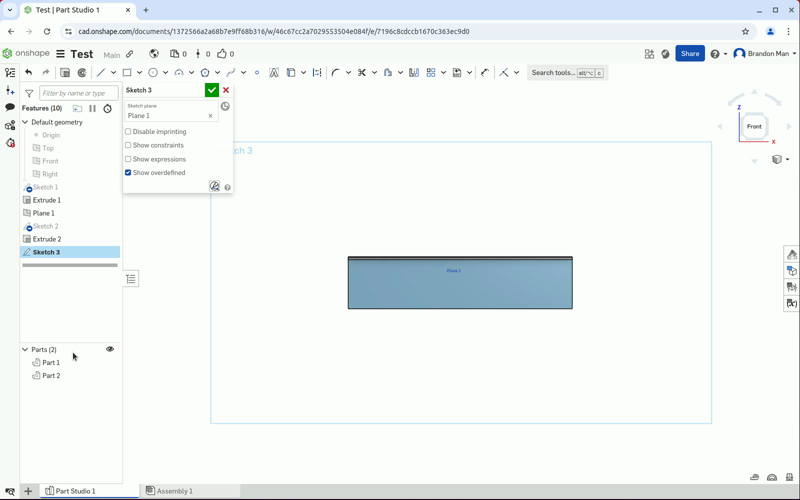
key(y)
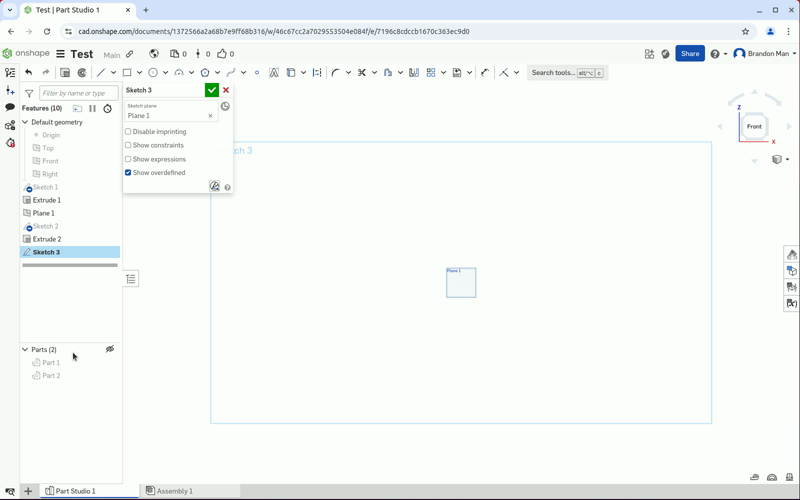
key(l)
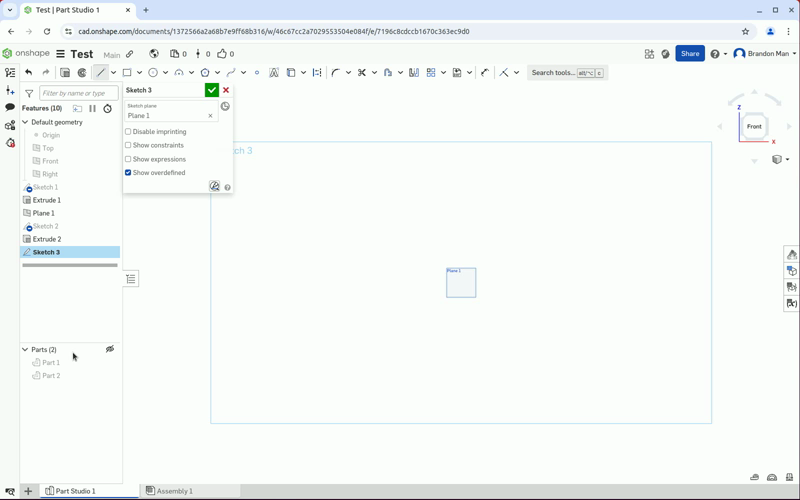
key_down(shift)
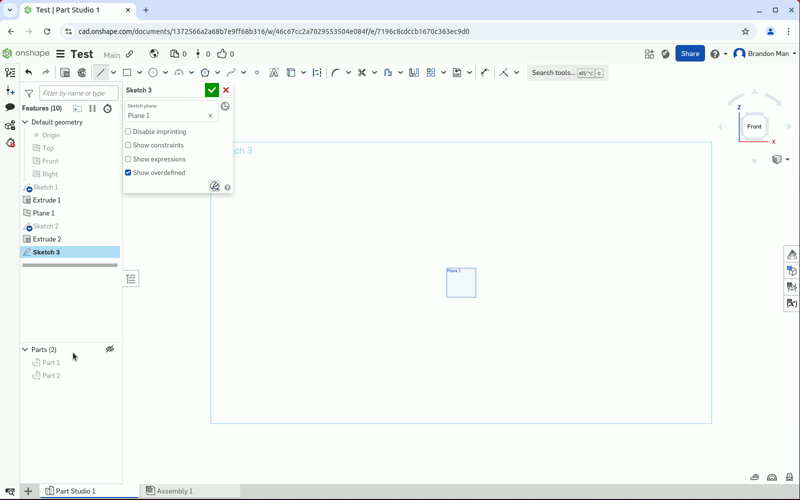
mouse_move(348, 308)
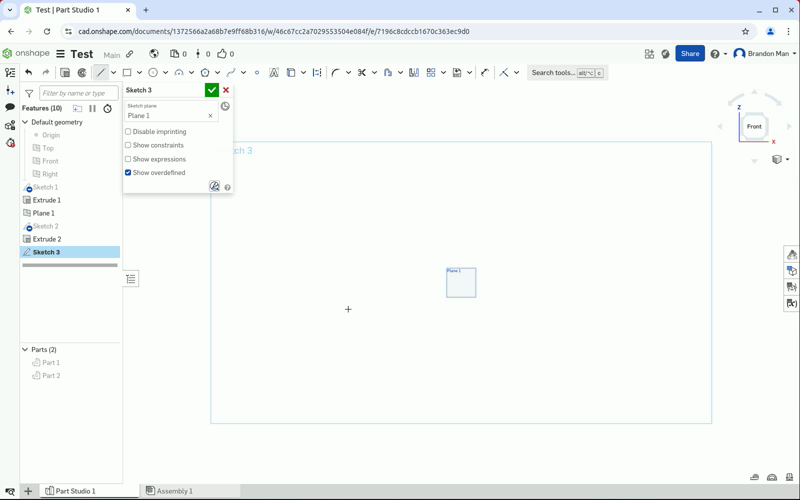
click(348, 308)
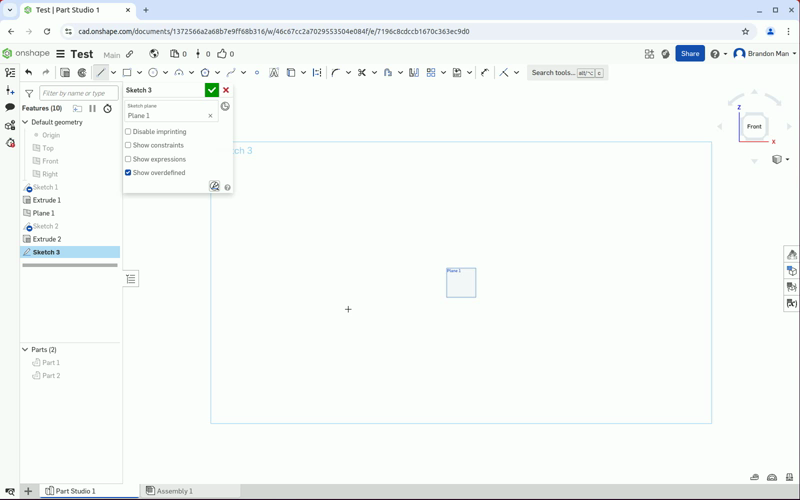
key_up(shift)
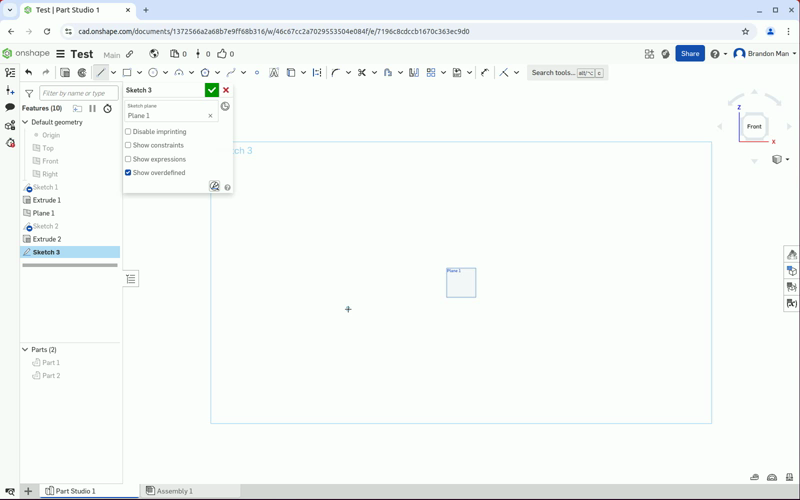
key_down(shift)
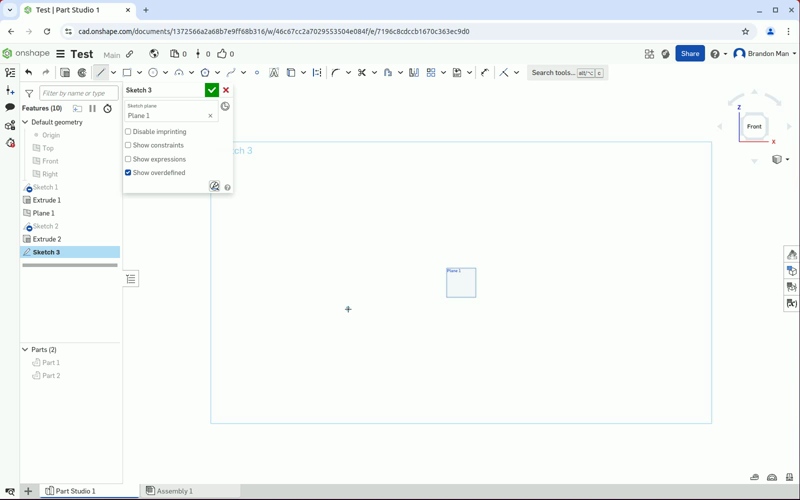
mouse_move(572, 308)
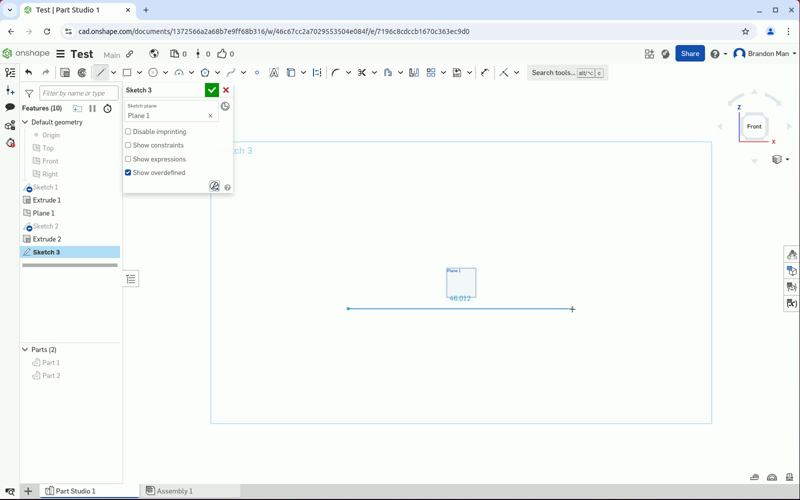
click(572, 308)
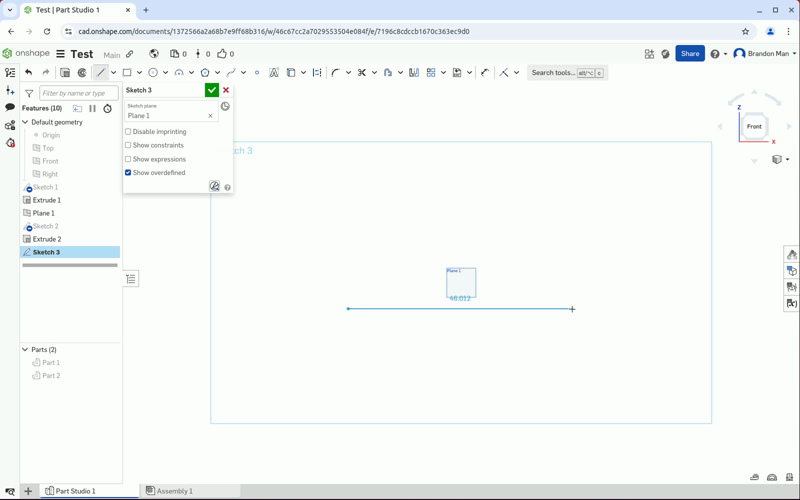
key_up(shift)
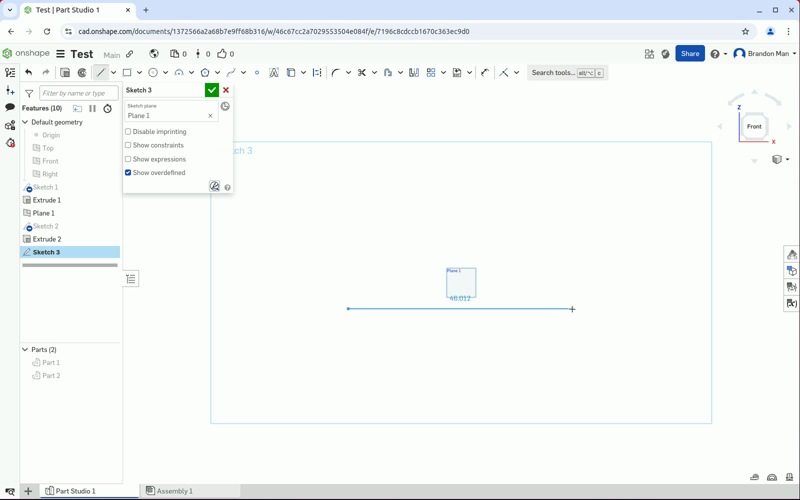
key_down(shift)
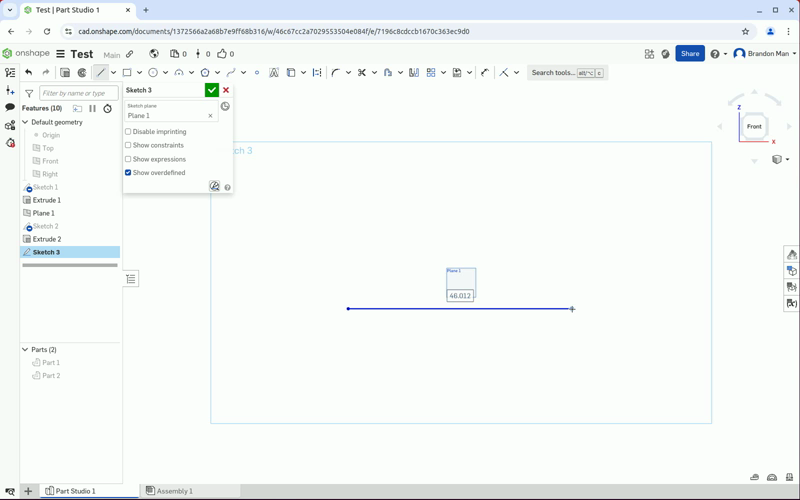
mouse_move(589, 308)
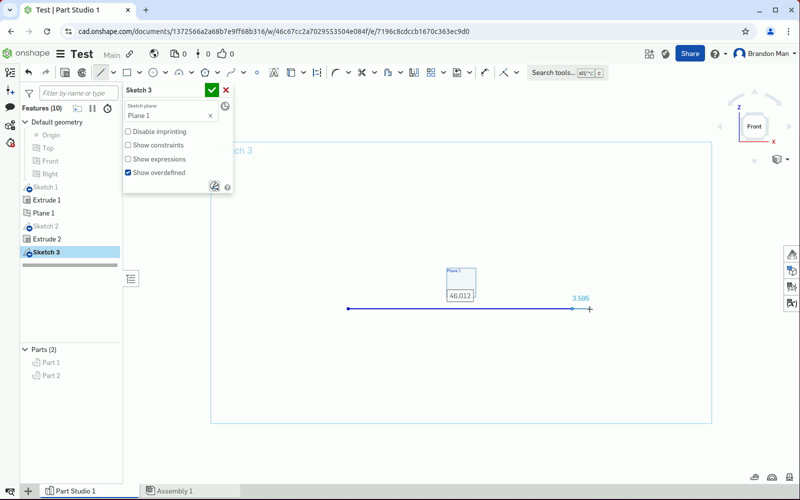
mouse_move(572, 306)
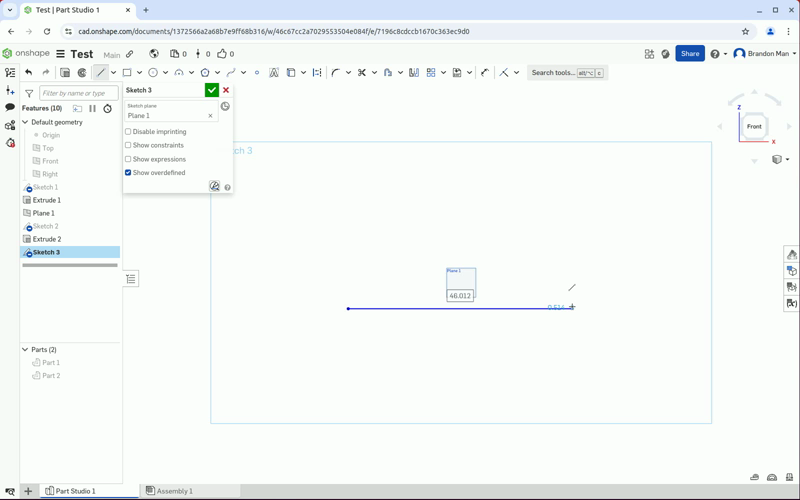
scroll(6)
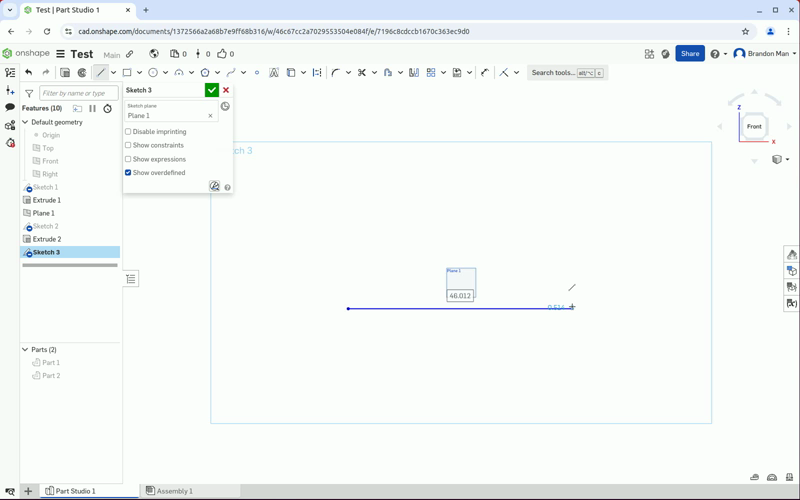
scroll(6)
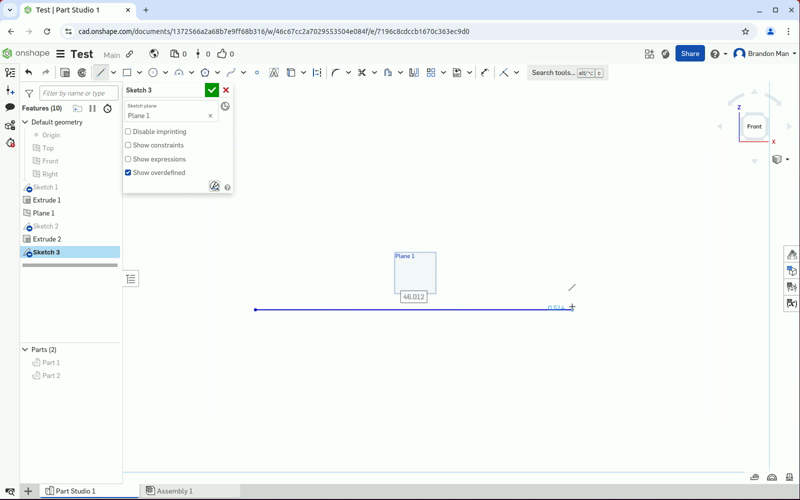
scroll(6)
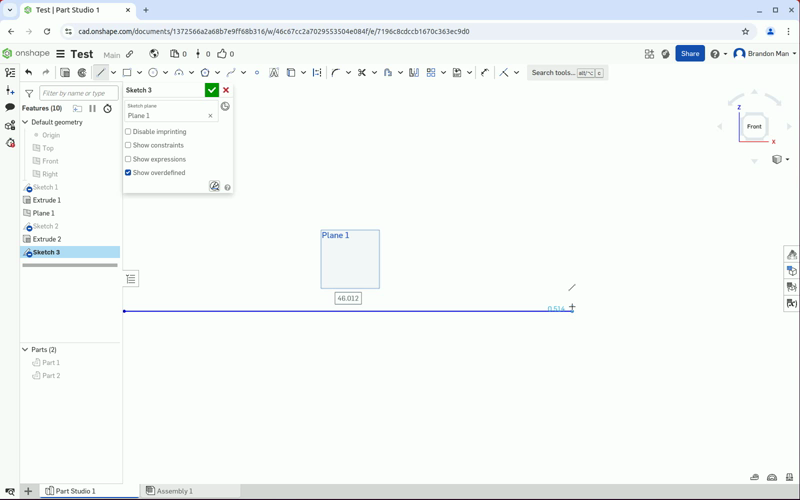
scroll(6)
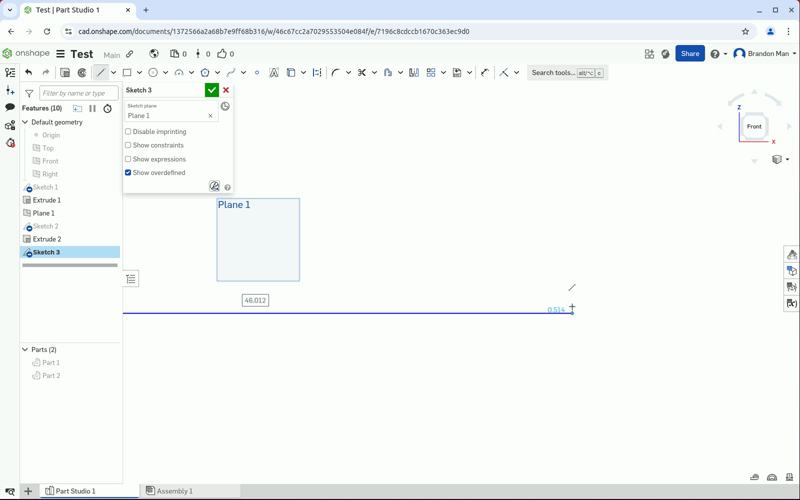
scroll(6)
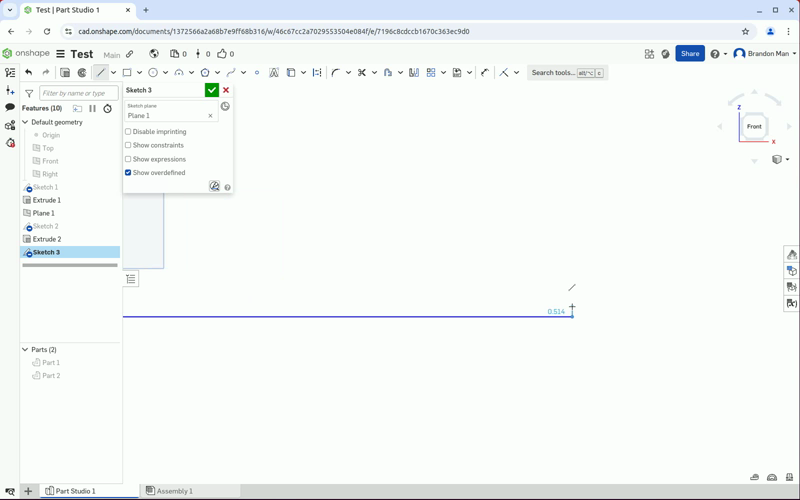
scroll(6)
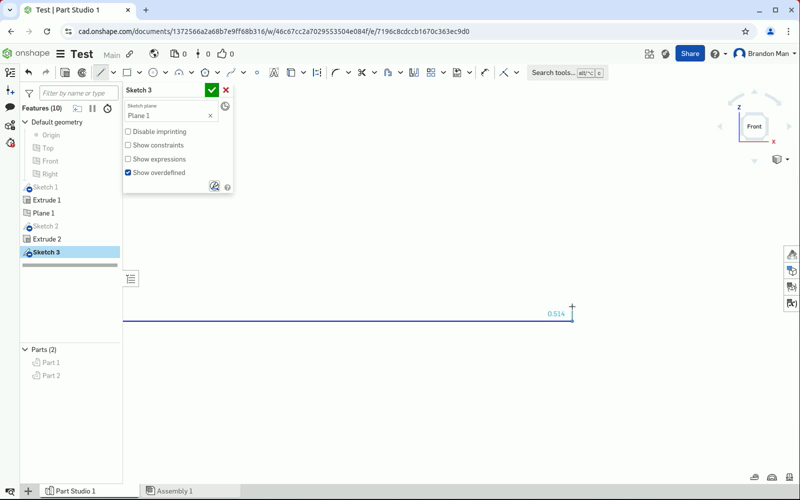
scroll(6)
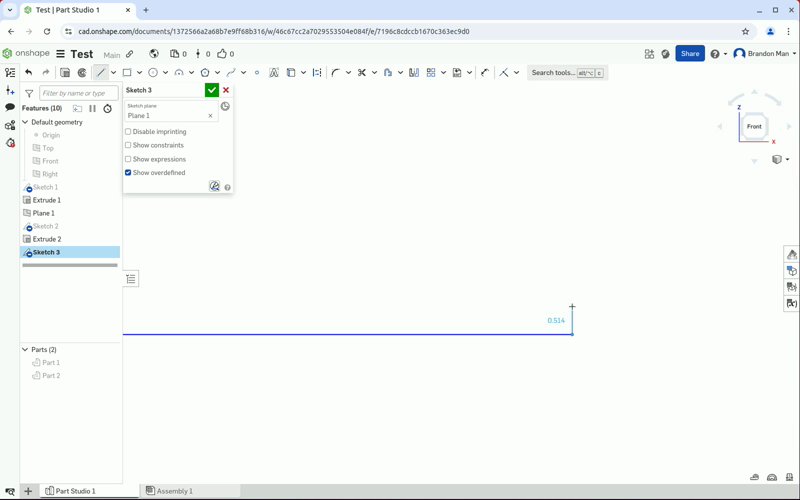
click(572, 306)
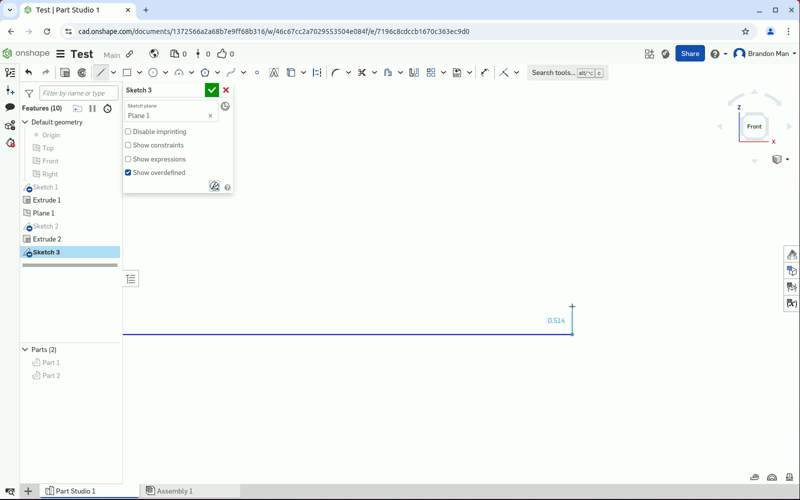
scroll(-6)
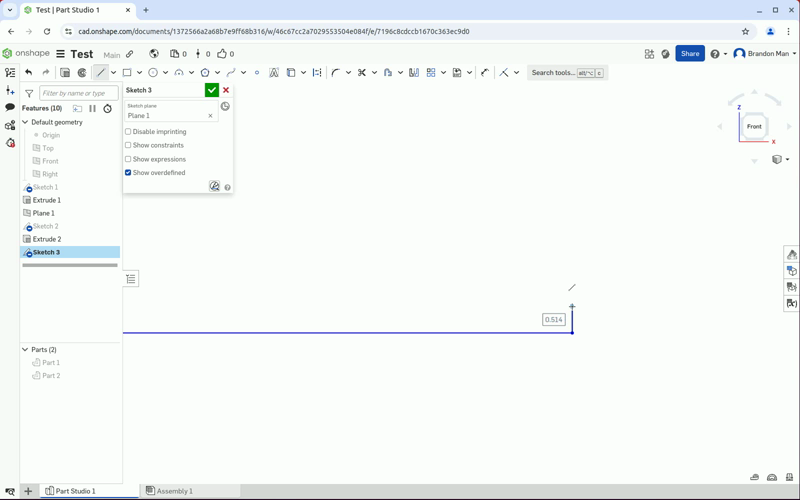
scroll(-6)
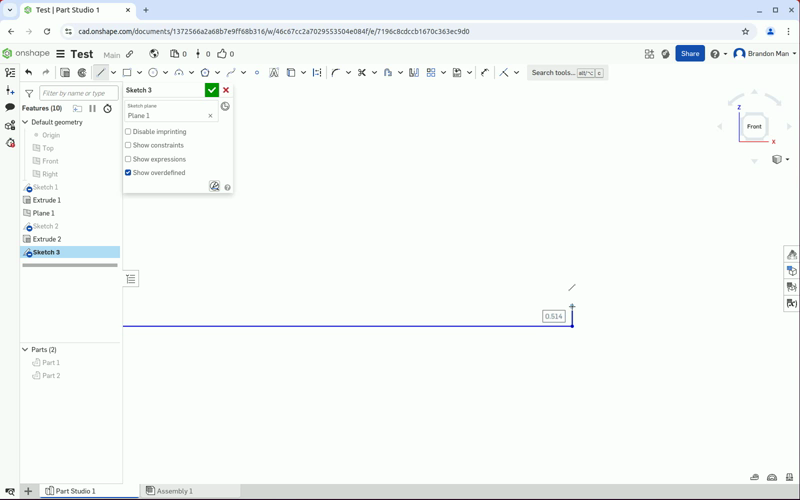
scroll(-6)
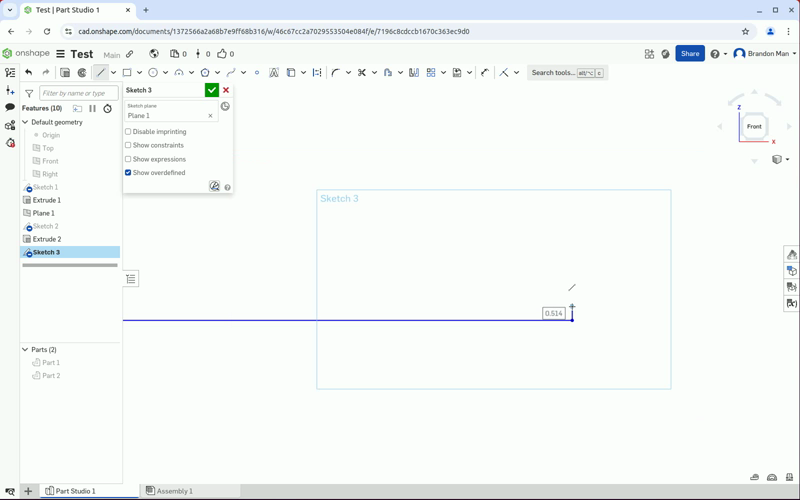
scroll(-6)
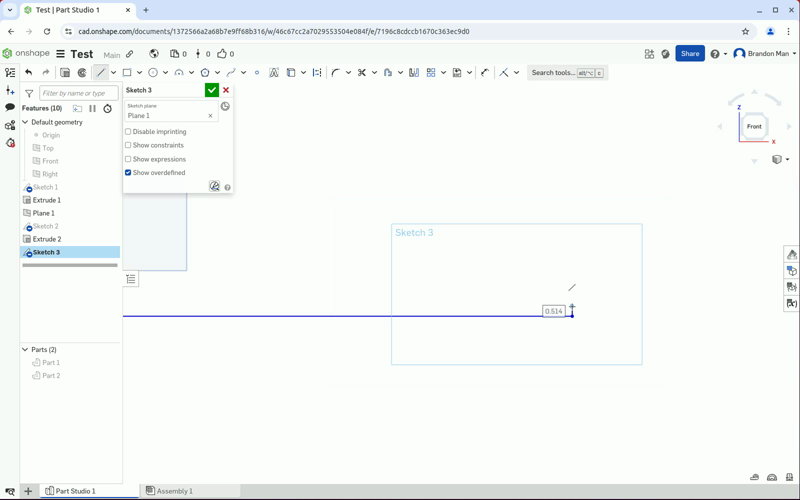
scroll(-6)
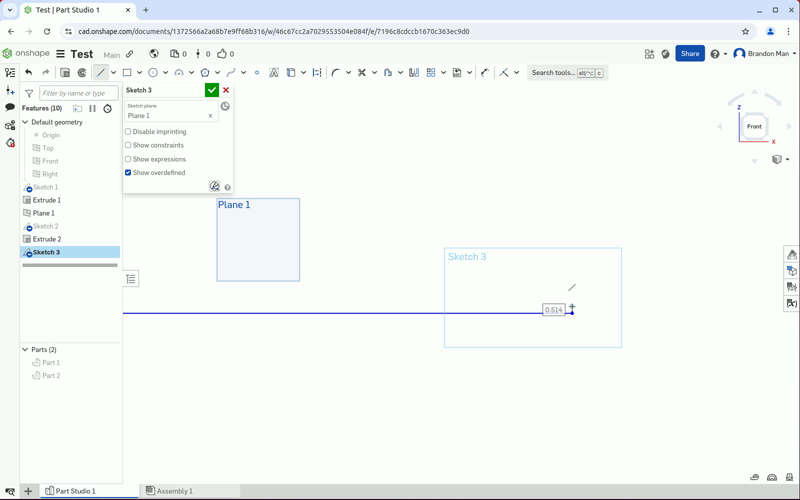
scroll(-6)
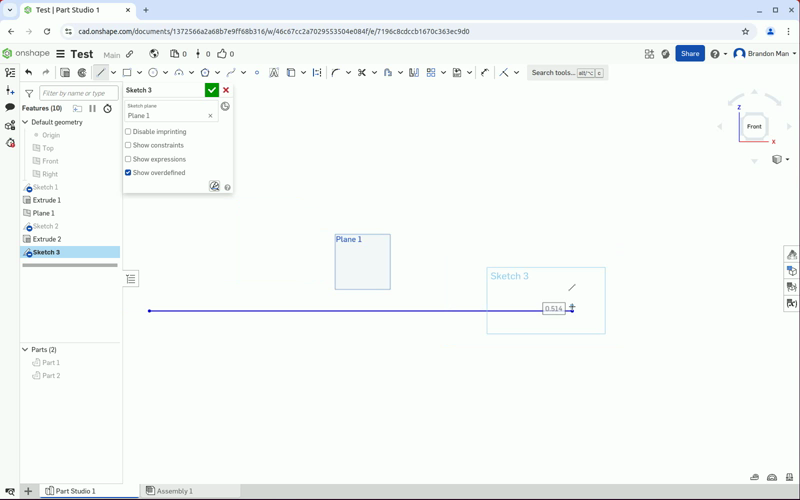
scroll(-6)
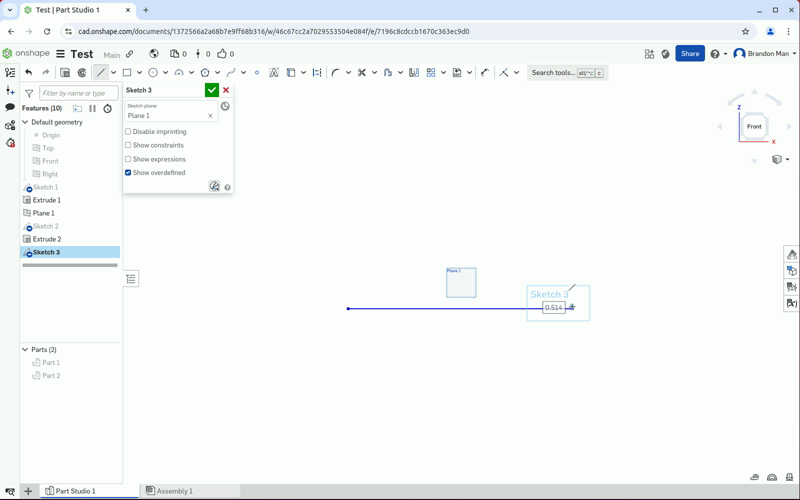
key_up(shift)
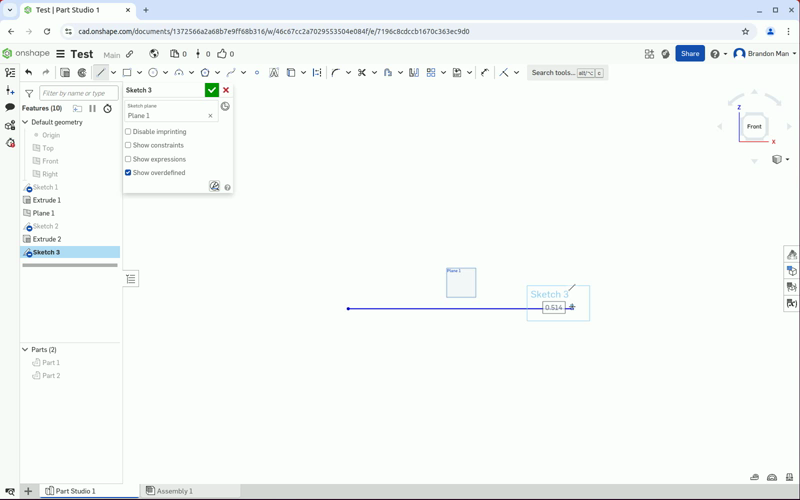
key_down(shift)
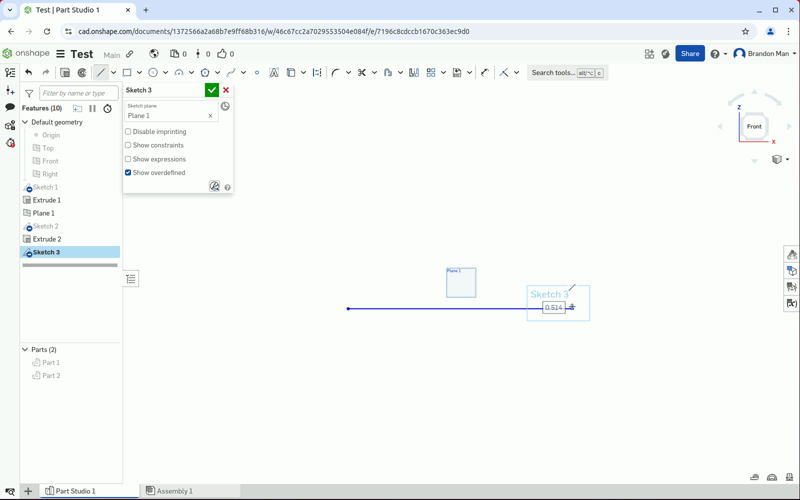
mouse_move(348, 306)
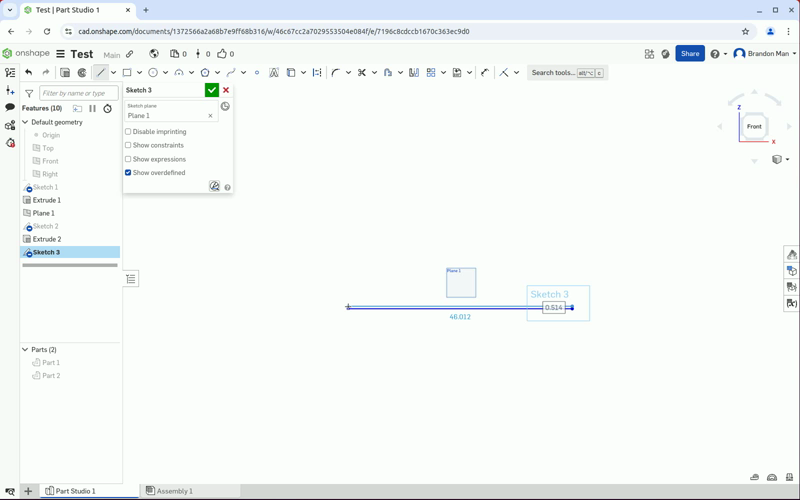
scroll(6)
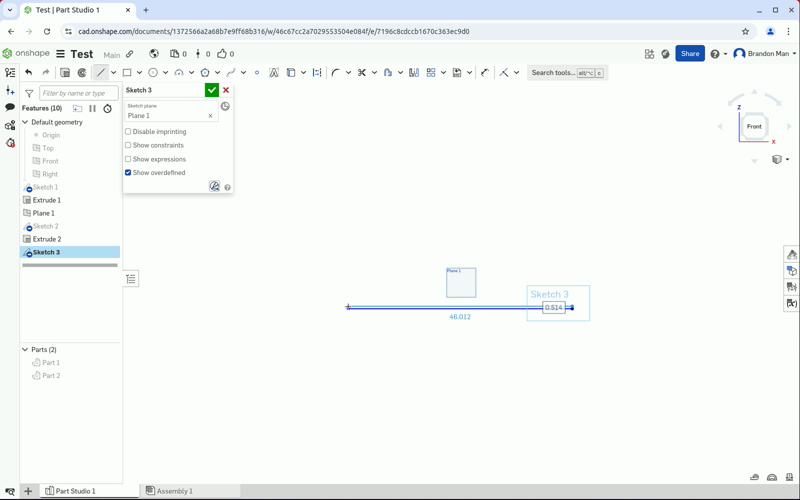
scroll(6)
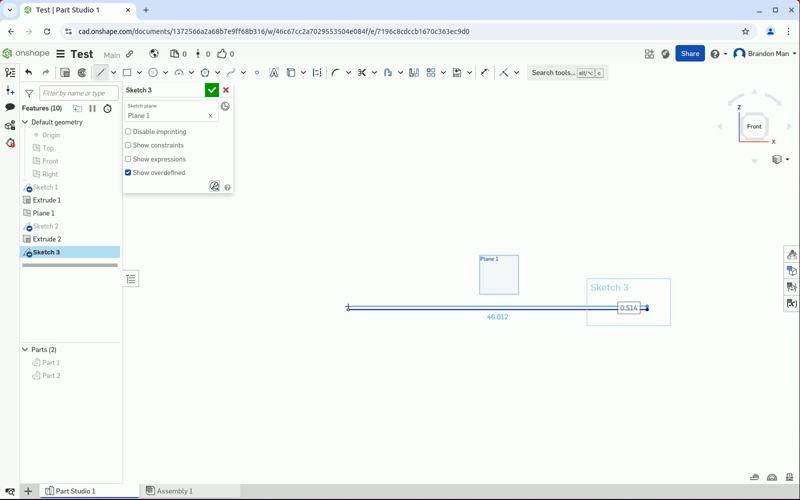
scroll(6)
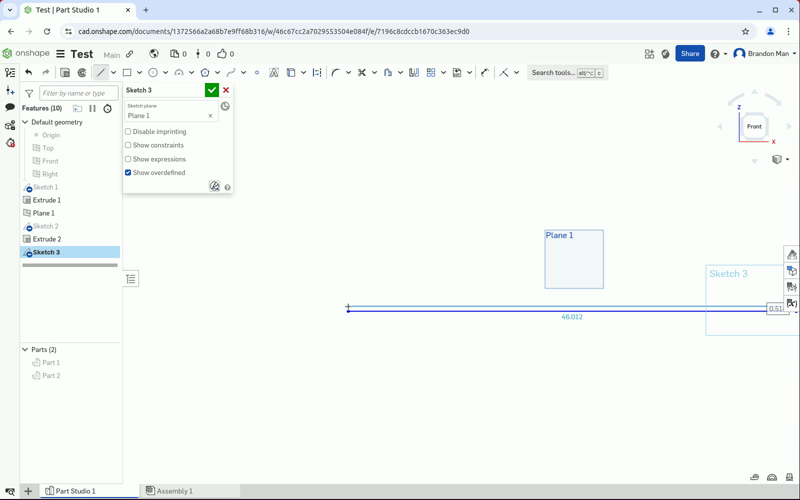
scroll(6)
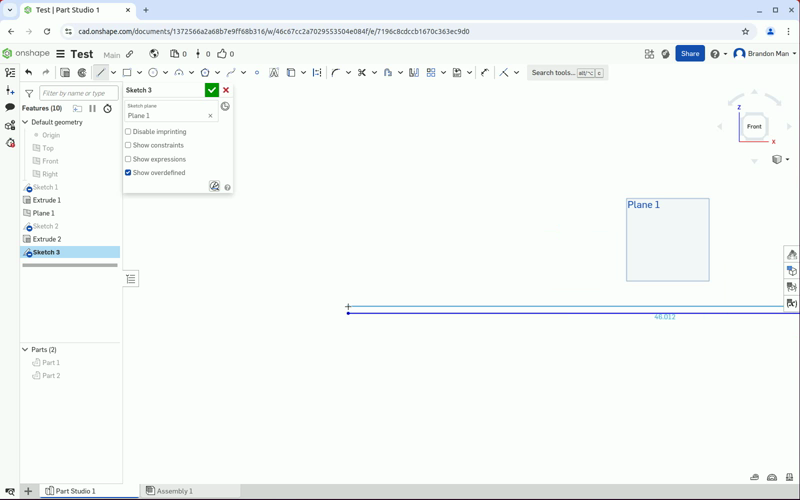
scroll(6)
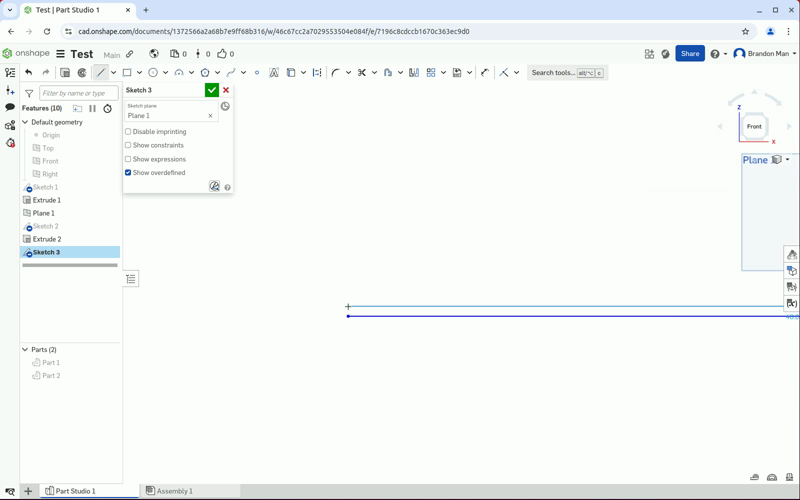
scroll(6)
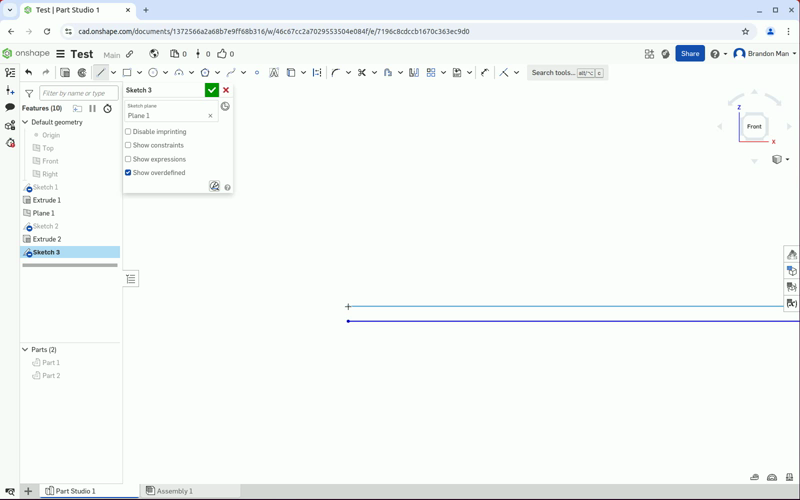
scroll(6)
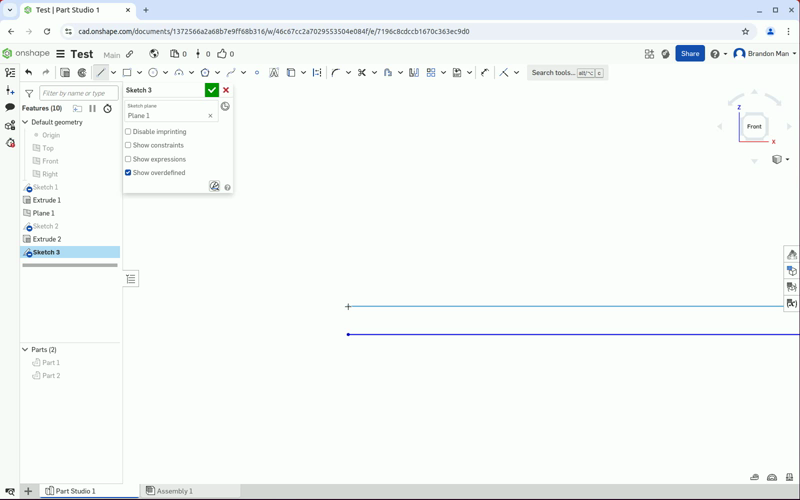
click(348, 306)
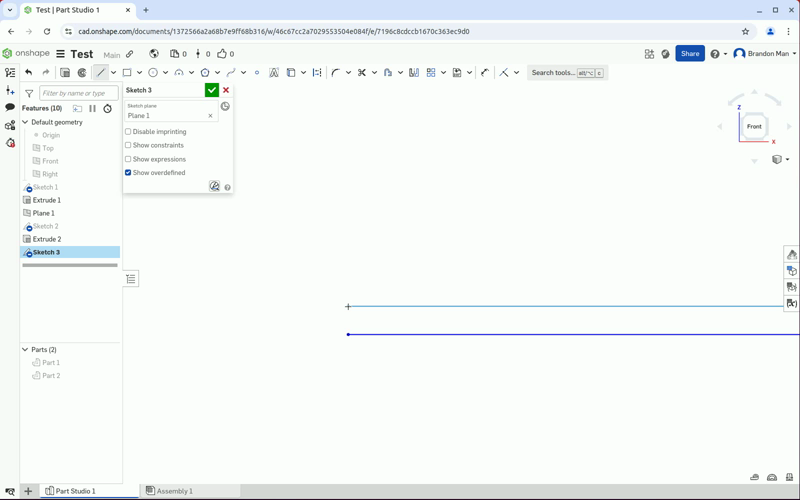
scroll(-6)
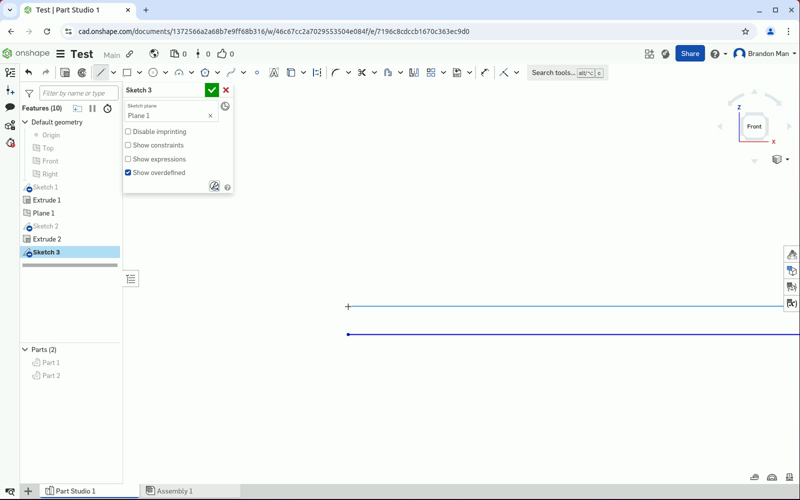
scroll(-6)
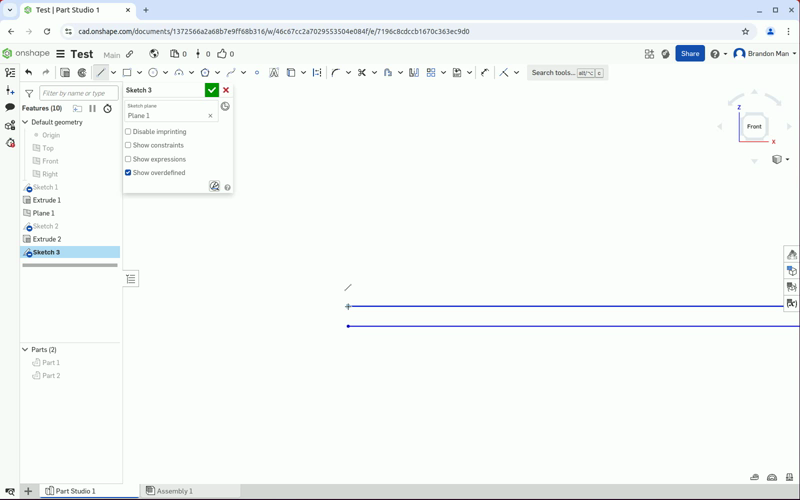
scroll(-6)
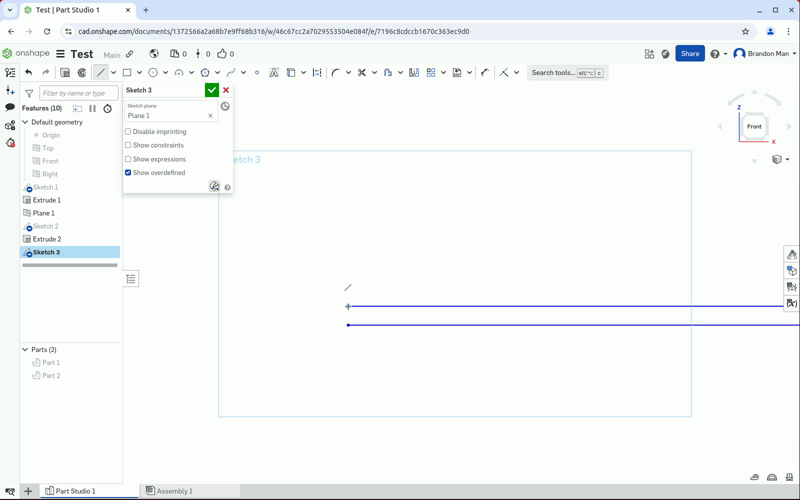
scroll(-6)
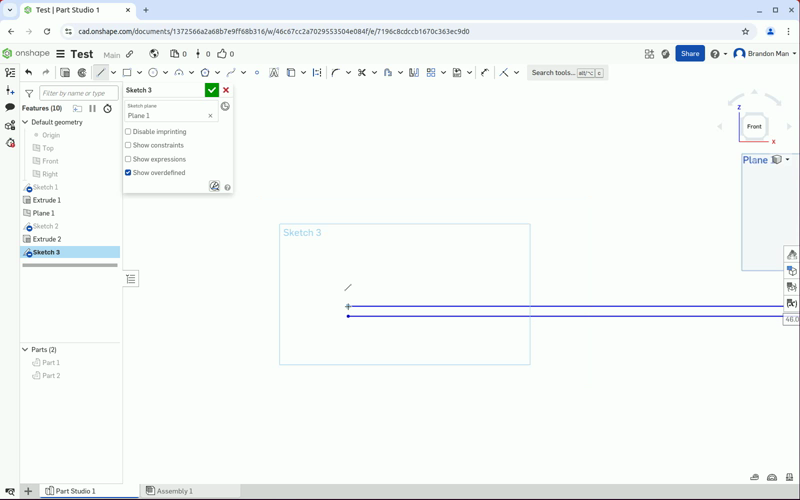
scroll(-6)
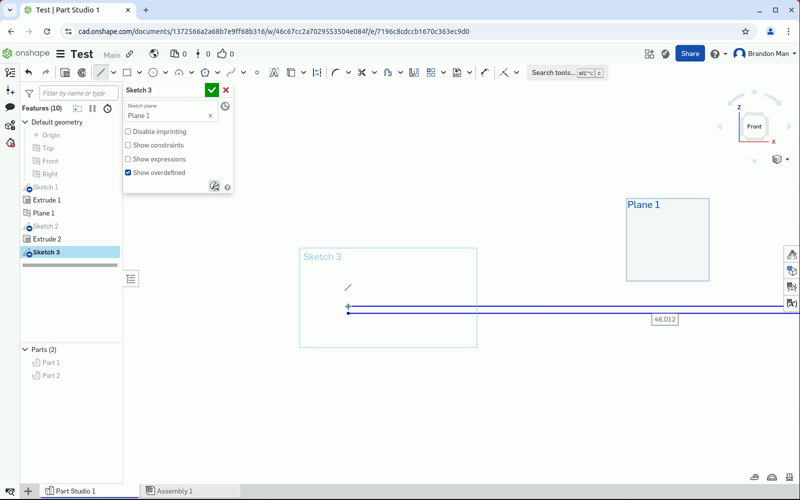
scroll(-6)
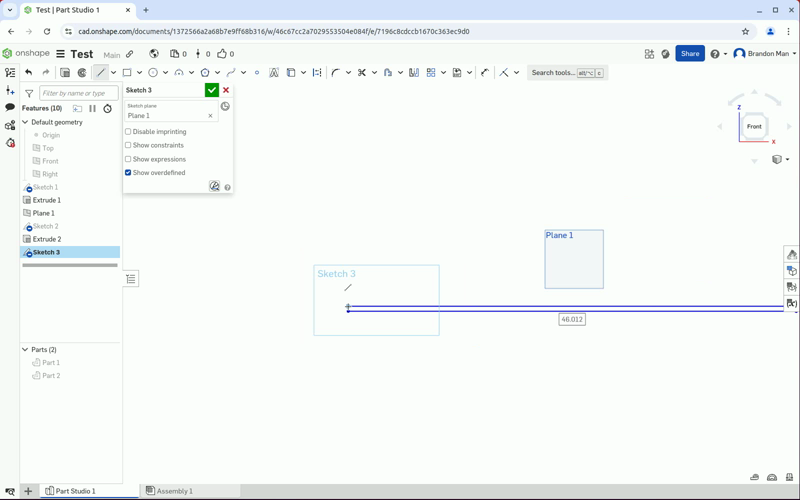
scroll(-6)
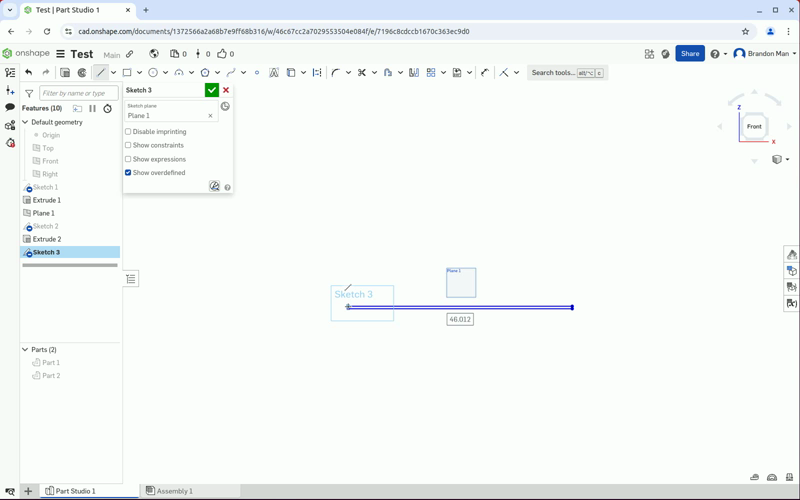
key_up(shift)
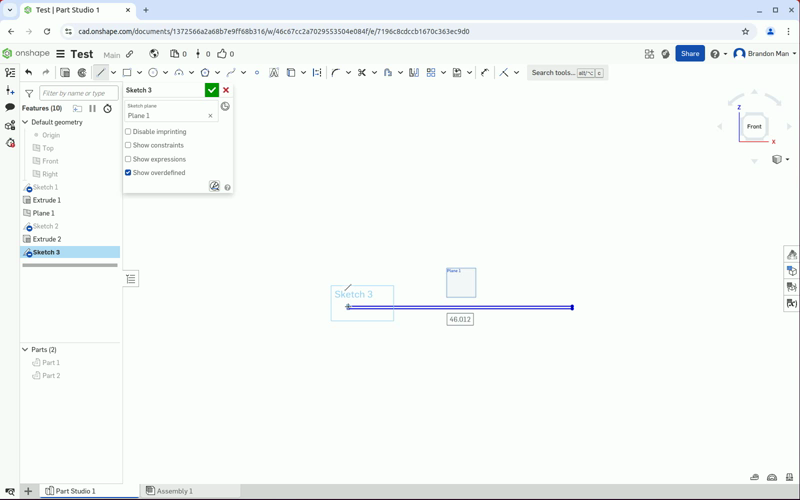
mouse_move(378, 306)
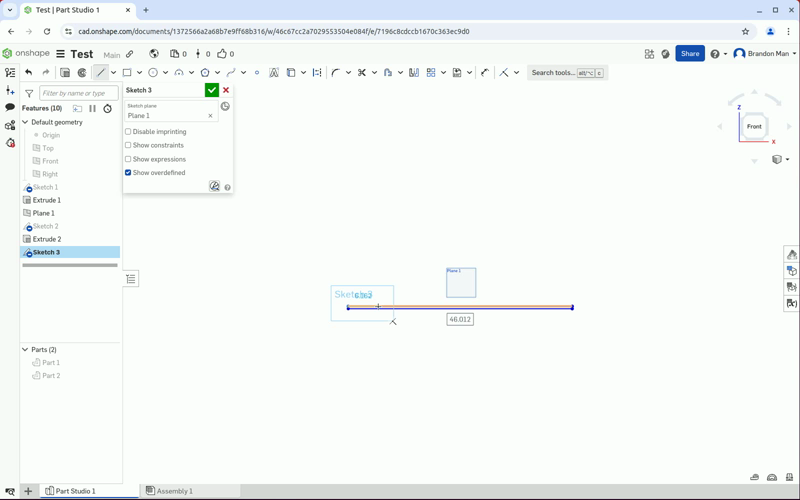
key_down(shift)
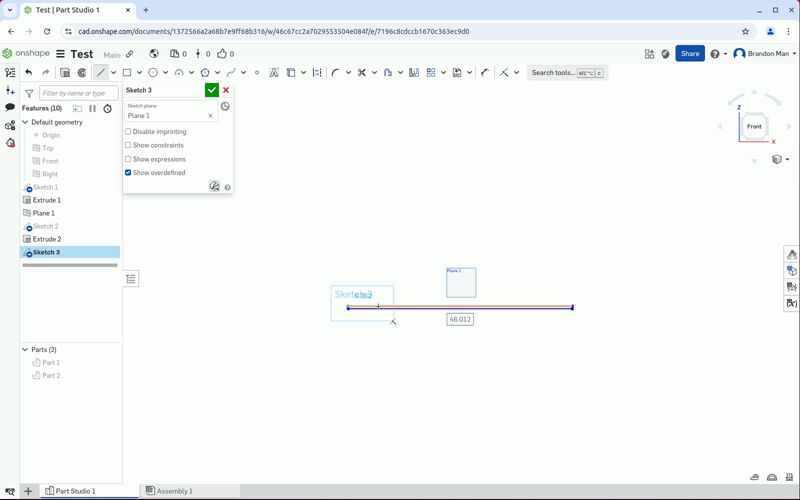
mouse_move(348, 308)
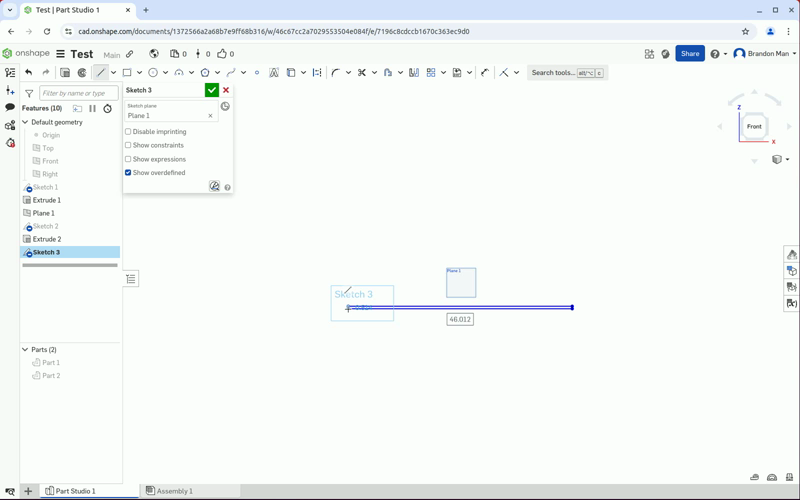
scroll(6)
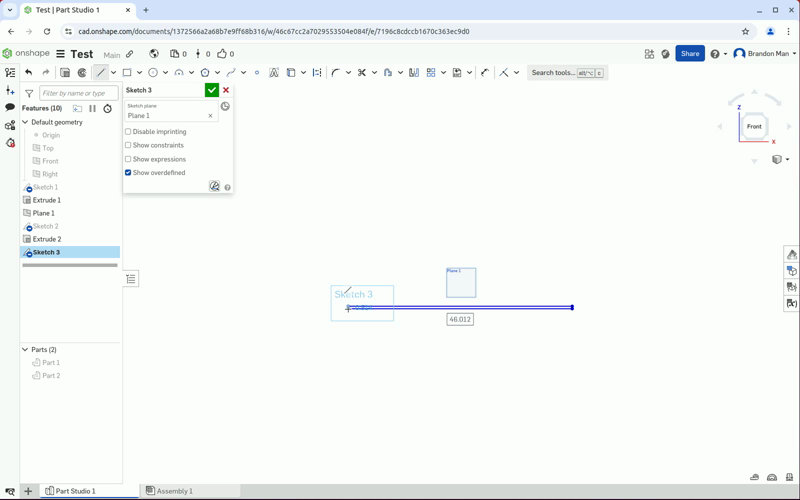
scroll(6)
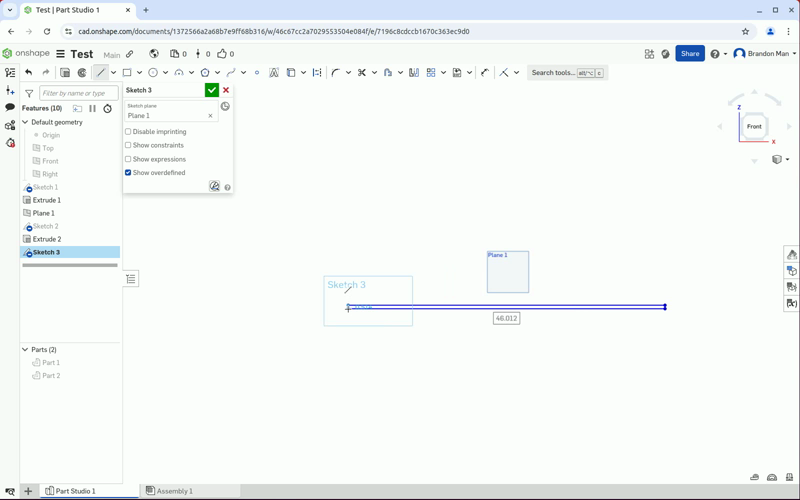
scroll(6)
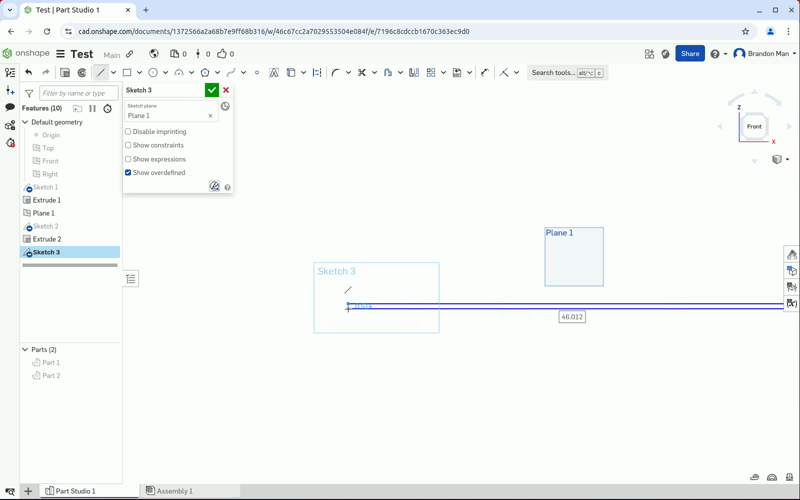
scroll(6)
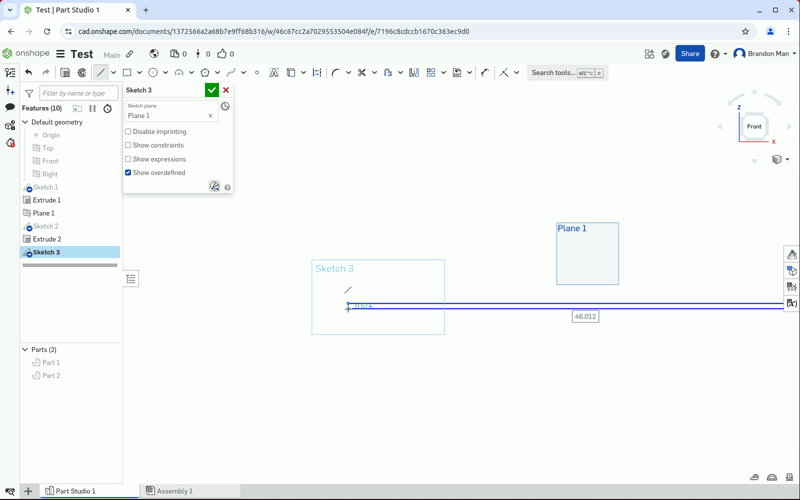
scroll(6)
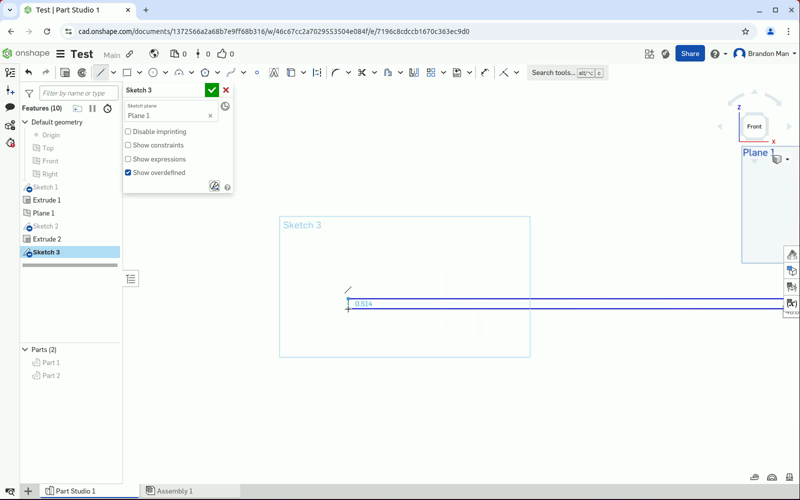
scroll(6)
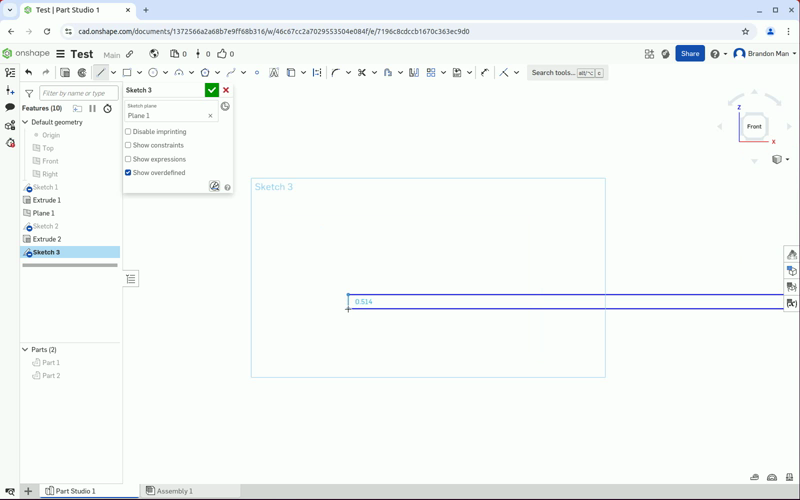
scroll(6)
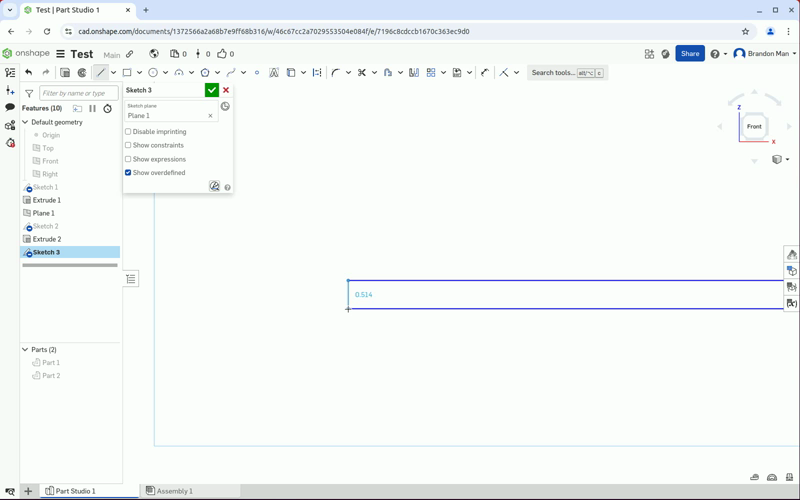
key_up(shift)
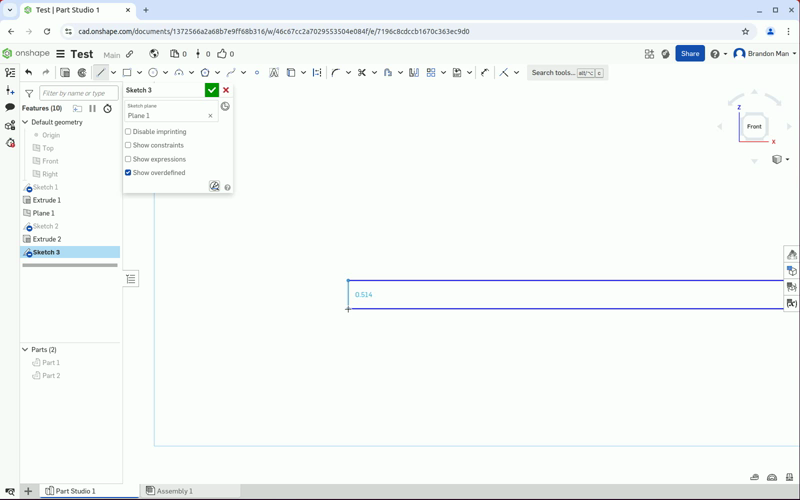
click(348, 308)
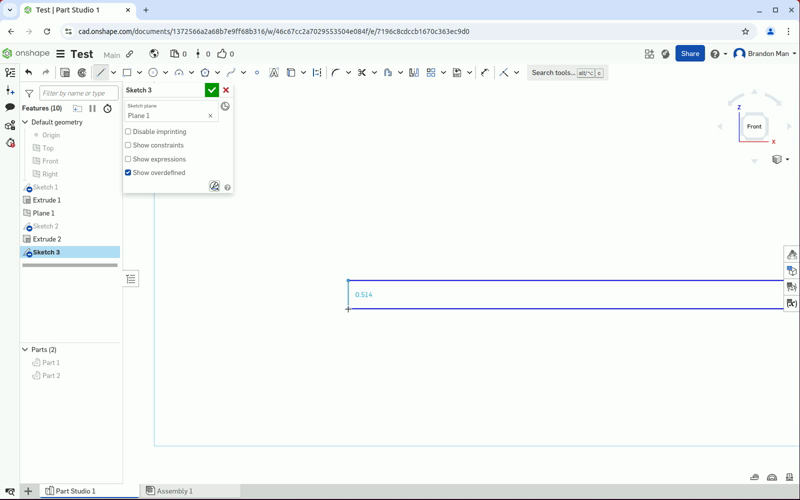
scroll(-6)
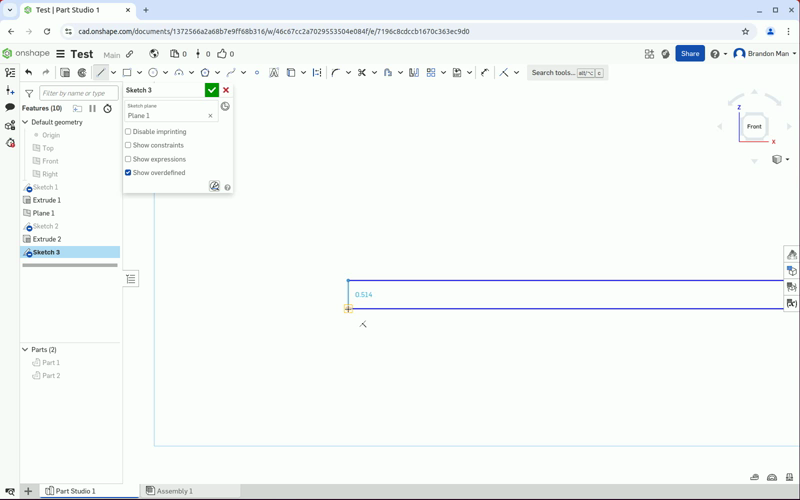
scroll(-6)
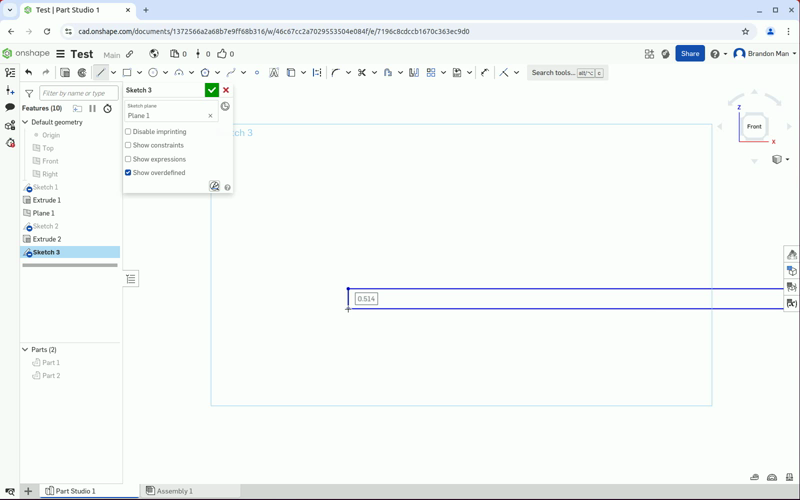
scroll(-6)
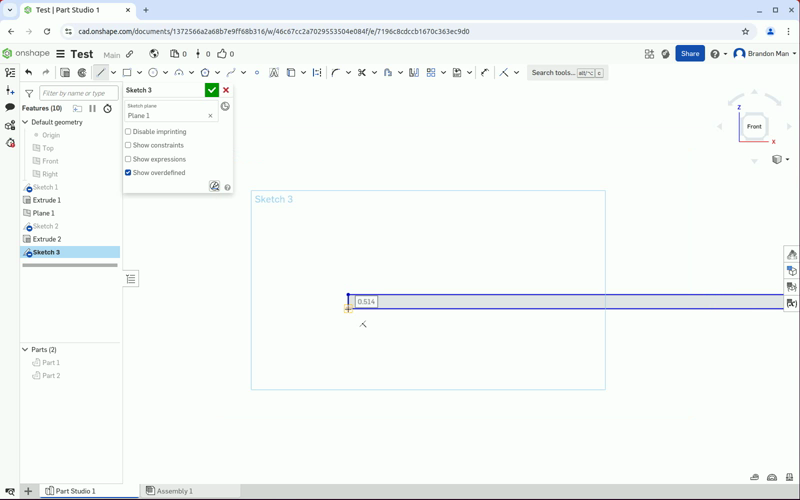
scroll(-6)
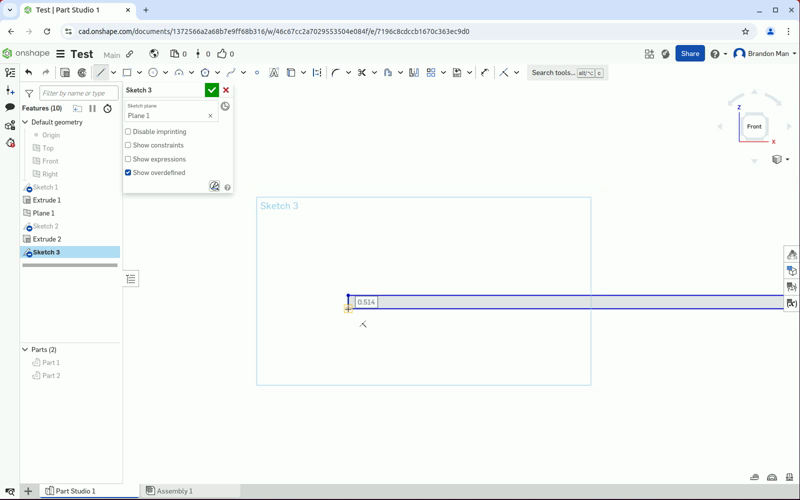
scroll(-6)
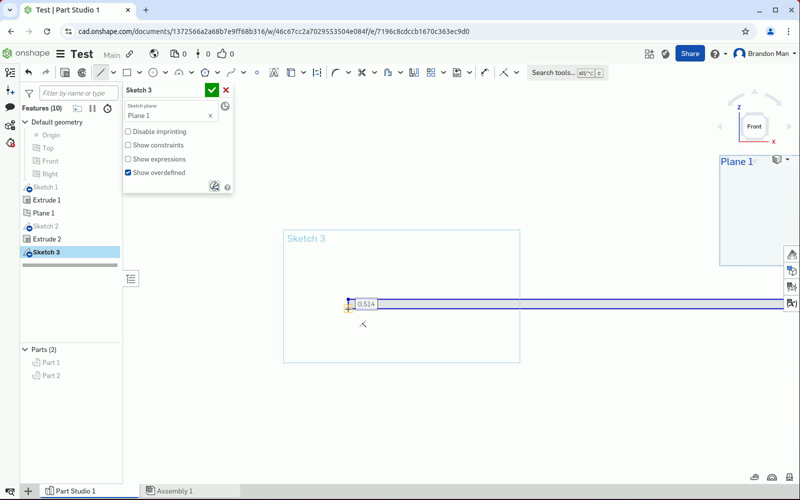
scroll(-6)
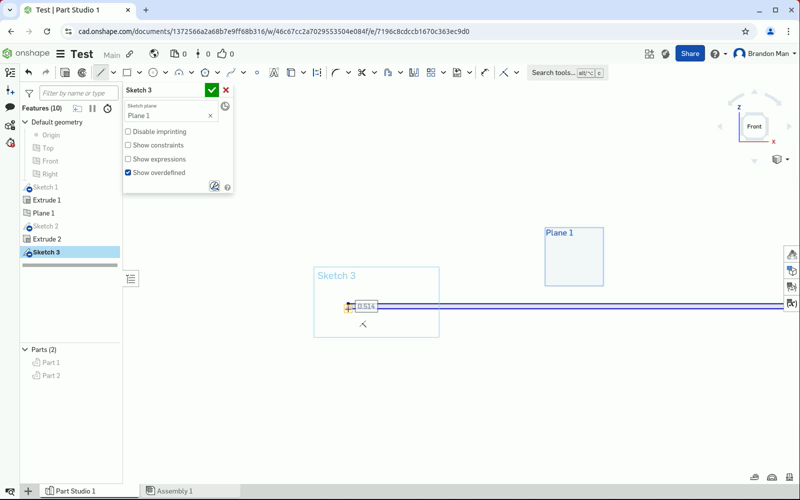
scroll(-6)
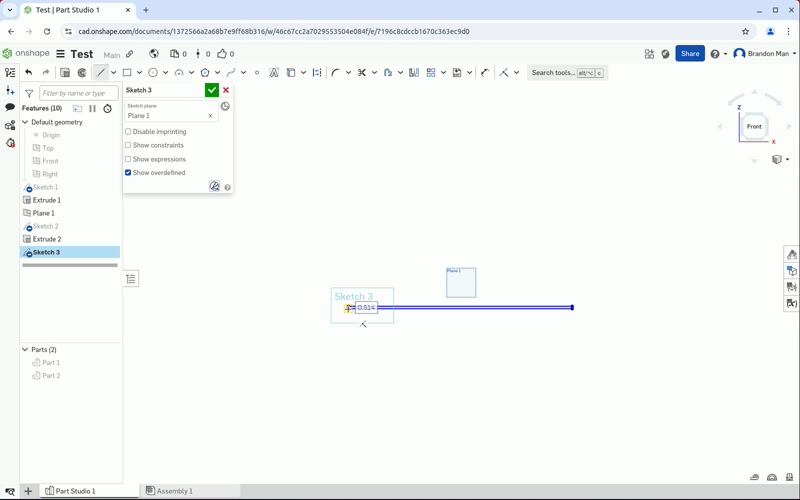
key(esc)
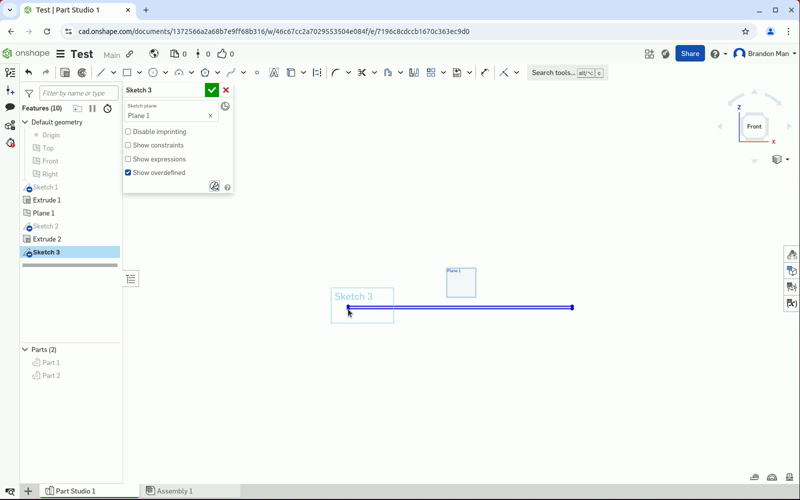
mouse_move(383, 307)
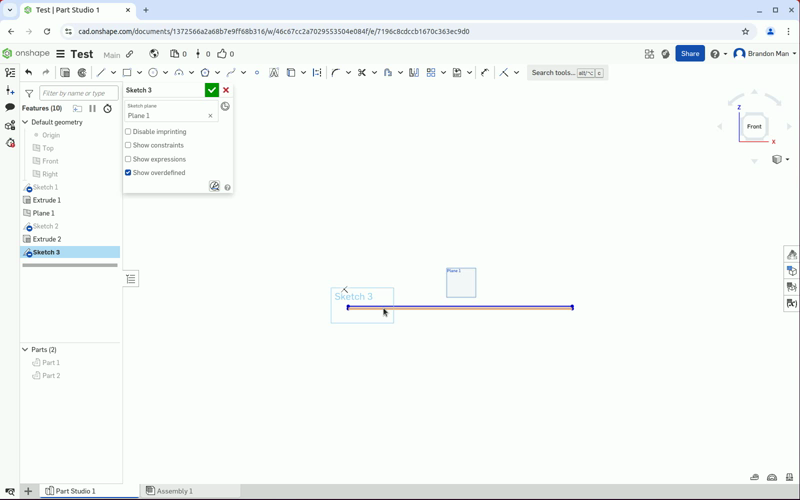
scroll(6)
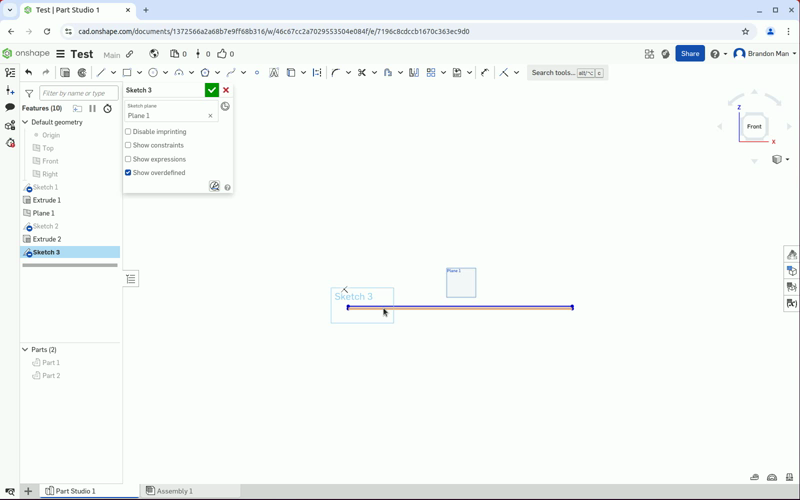
scroll(6)
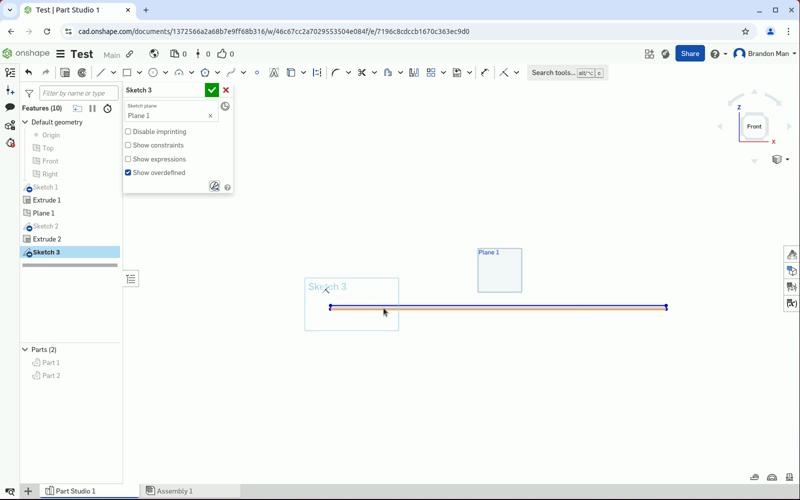
scroll(6)
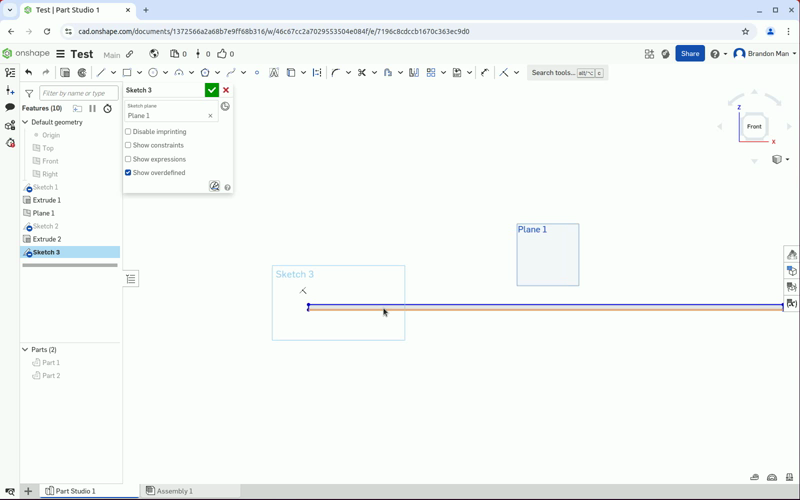
scroll(6)
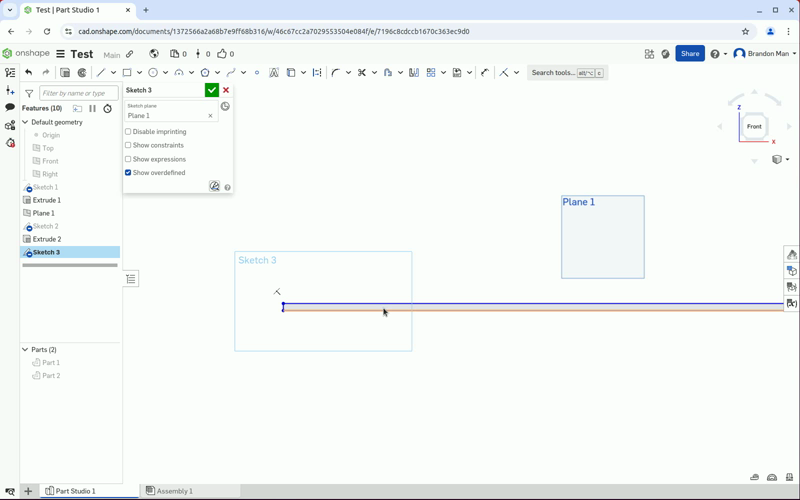
scroll(6)
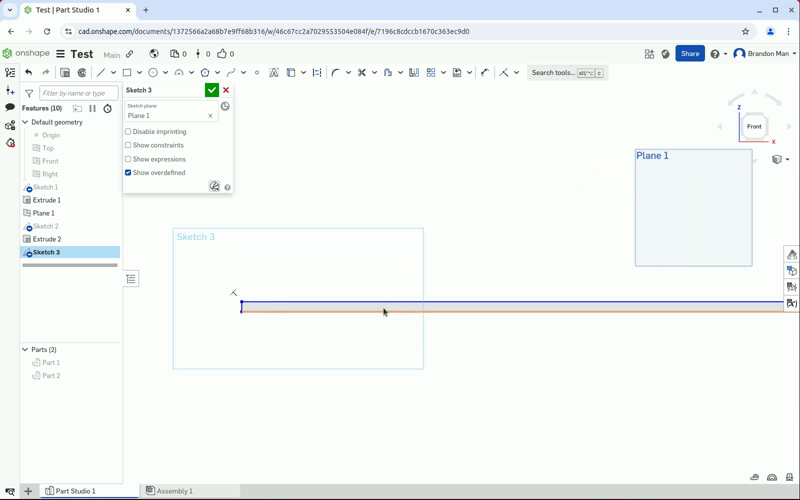
scroll(6)
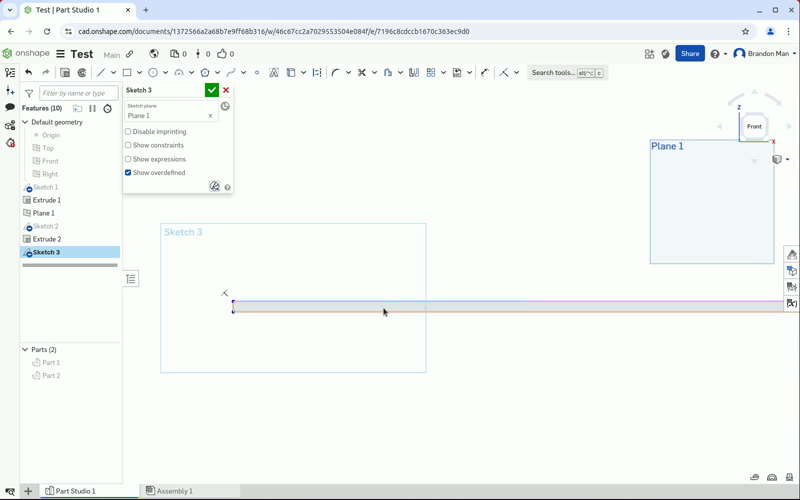
scroll(6)
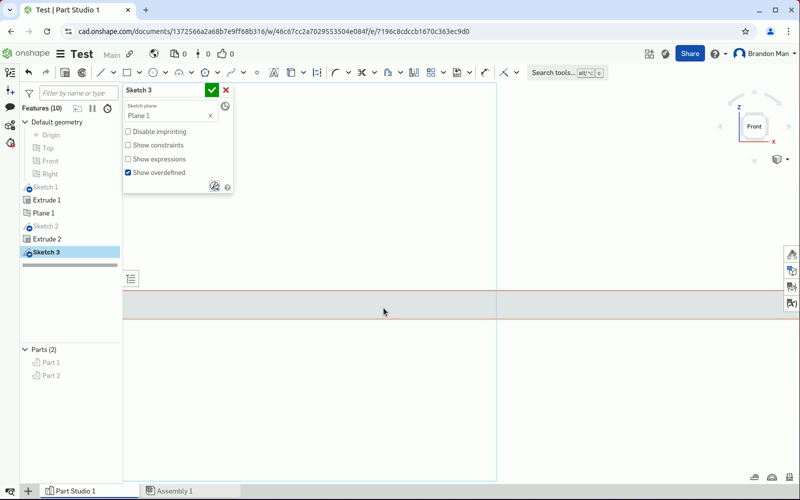
click(383, 307)
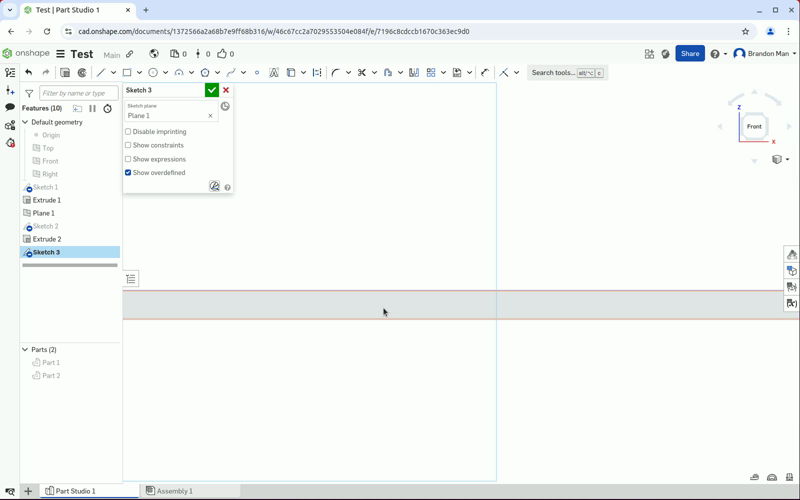
scroll(-6)
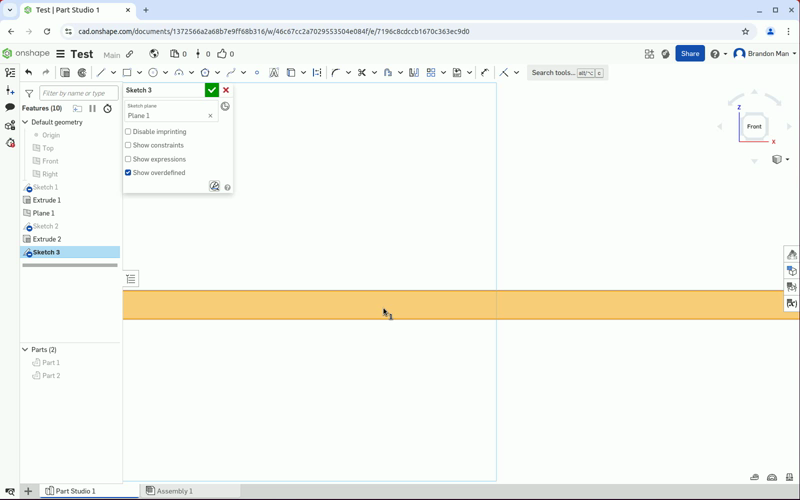
scroll(-6)
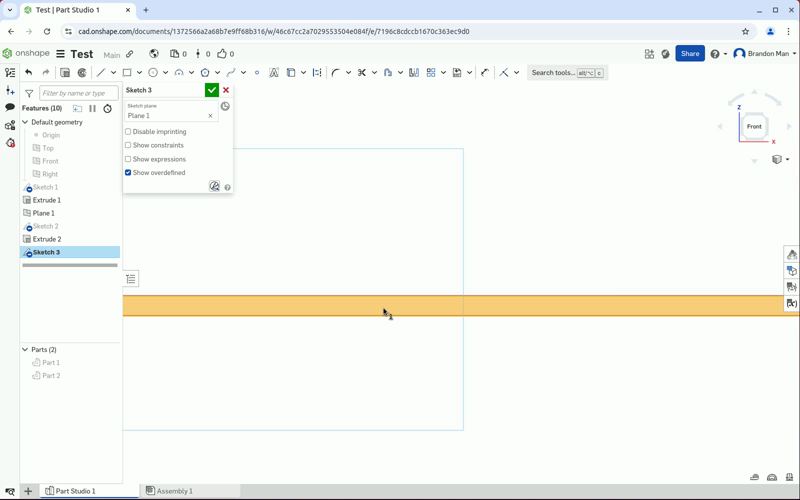
scroll(-6)
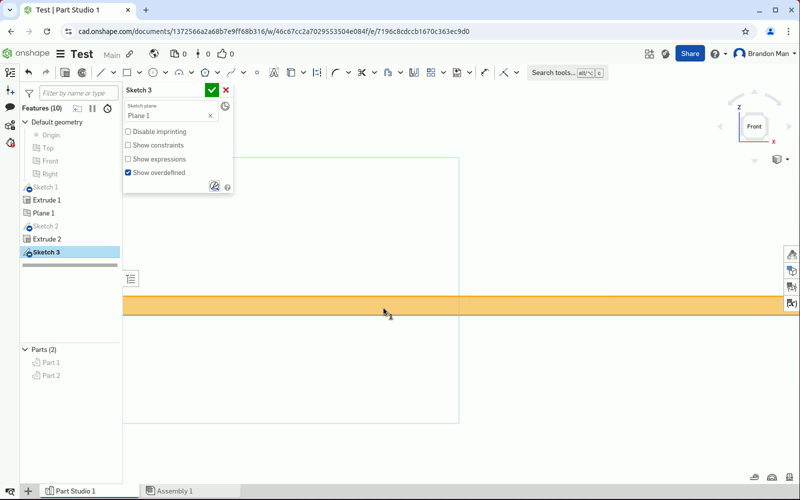
scroll(-6)
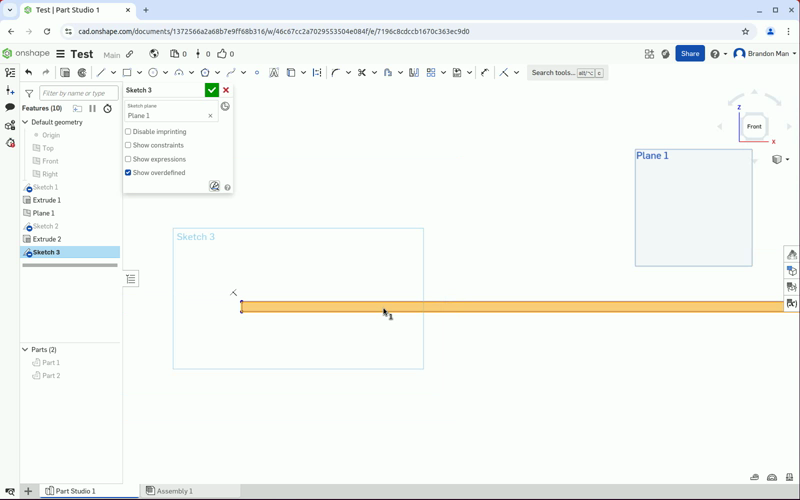
scroll(-6)
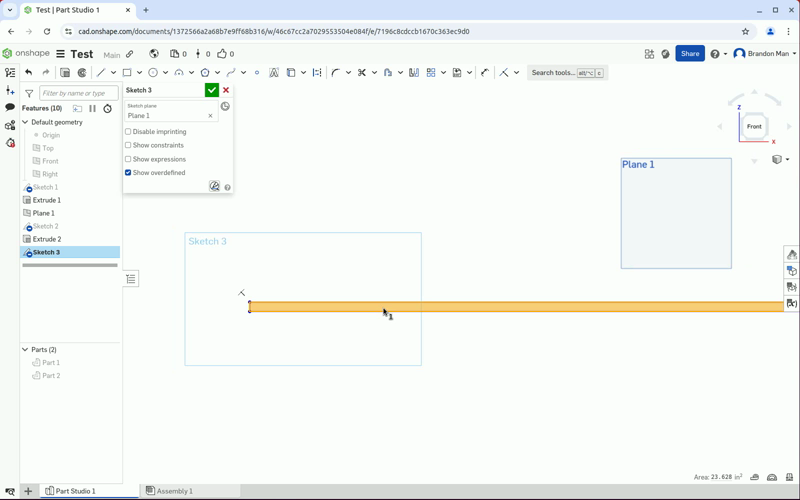
scroll(-6)
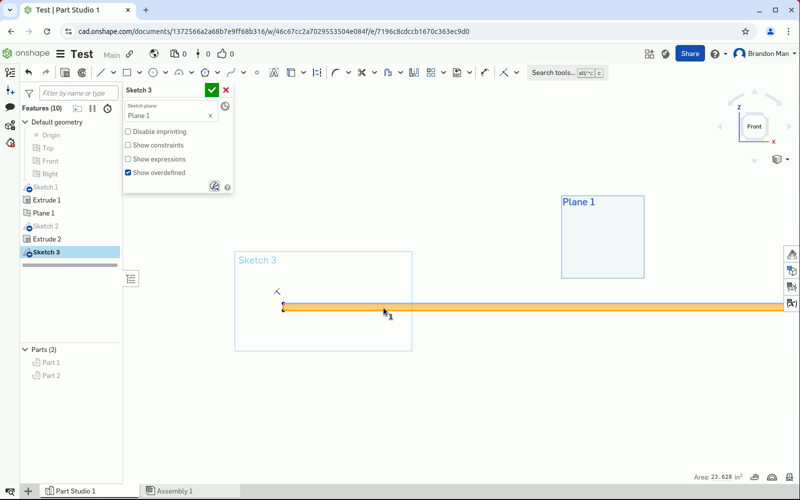
scroll(-6)
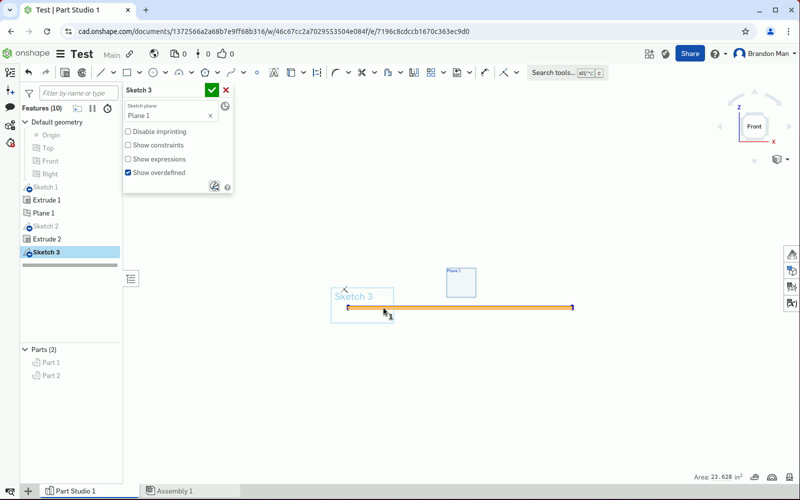
mouse_move(73, 352)
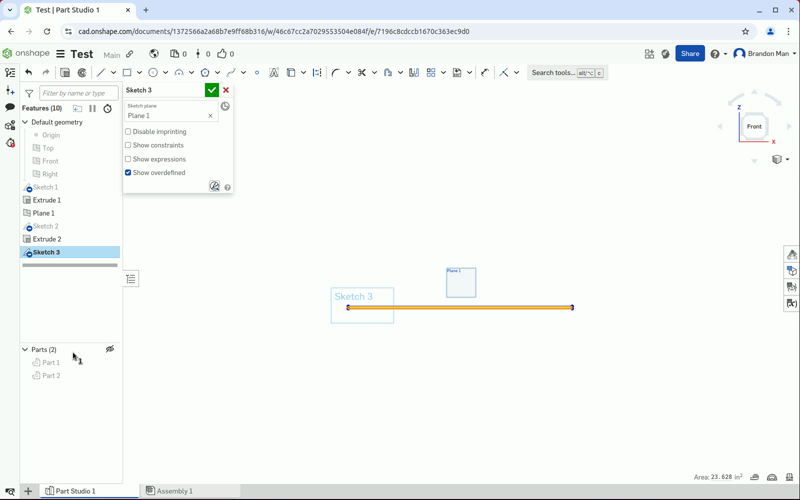
key(shift+y)
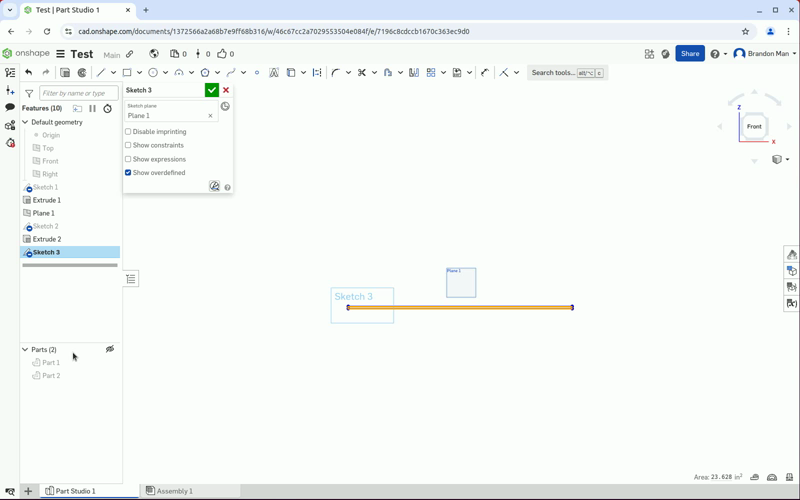
key(shift+e)
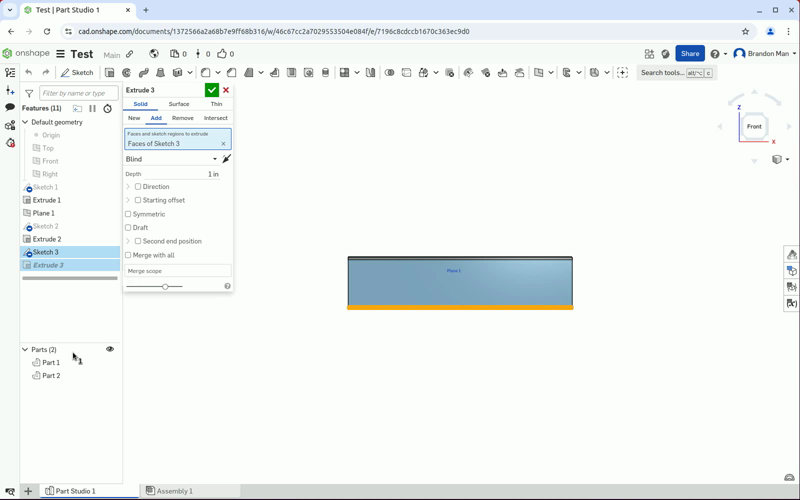
mouse_move(143, 106)
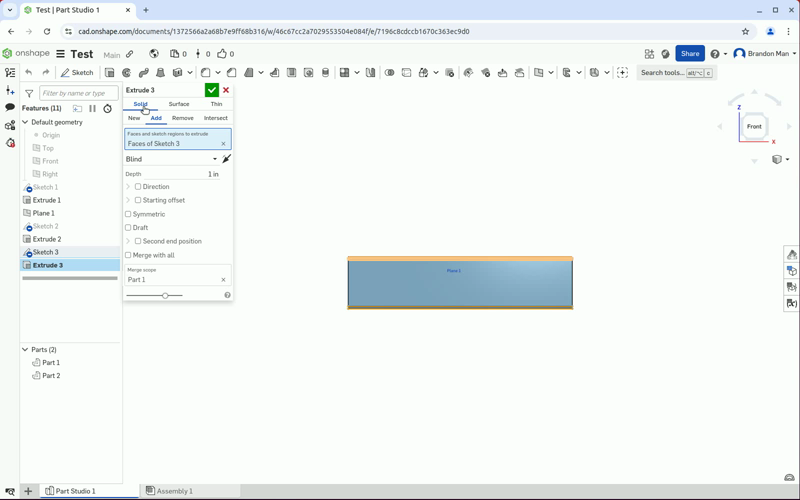
click(143, 106)
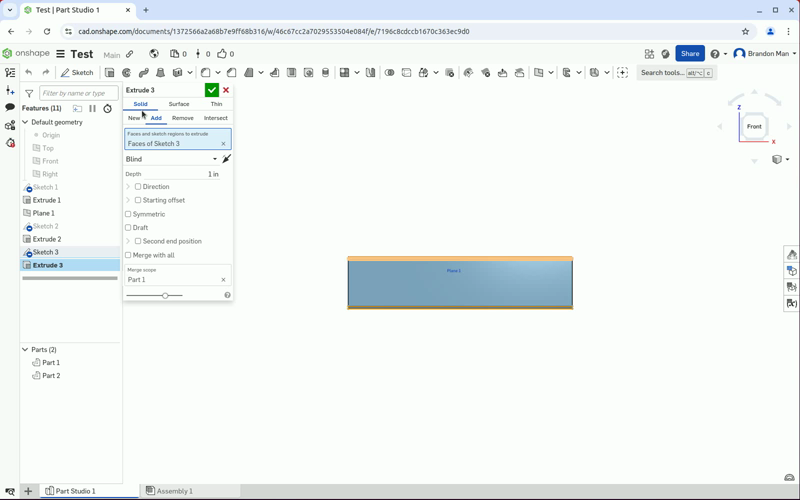
mouse_move(137, 120)
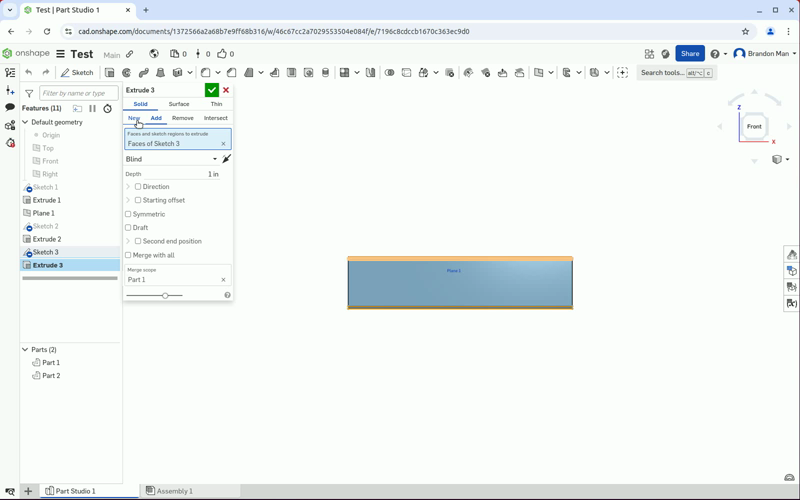
click(137, 120)
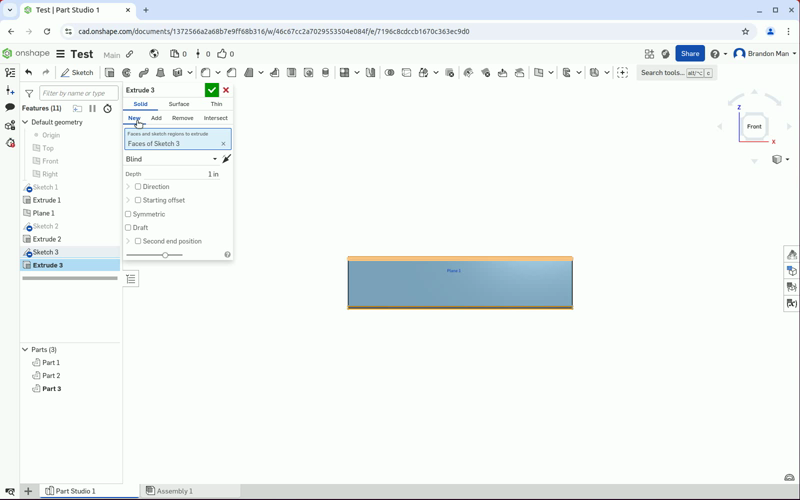
key(tab, 4)
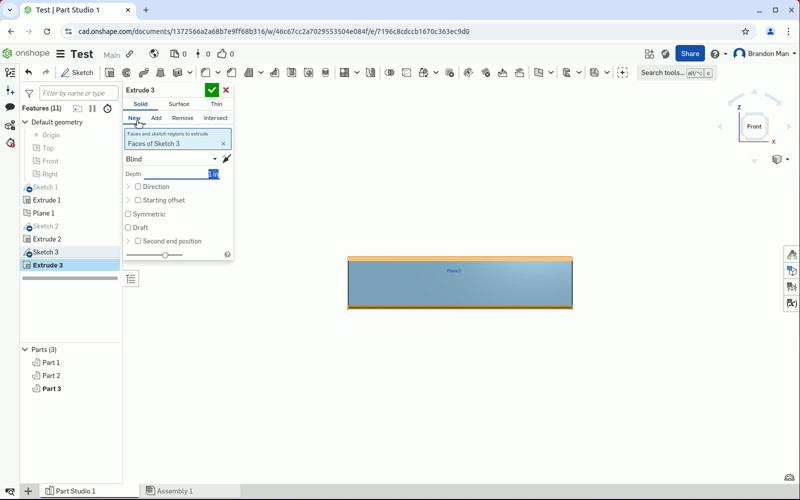
text(1.444)
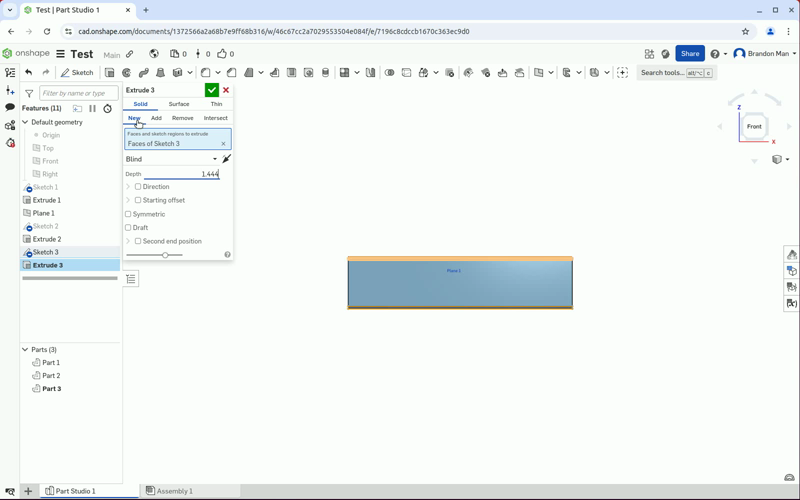
key(enter)
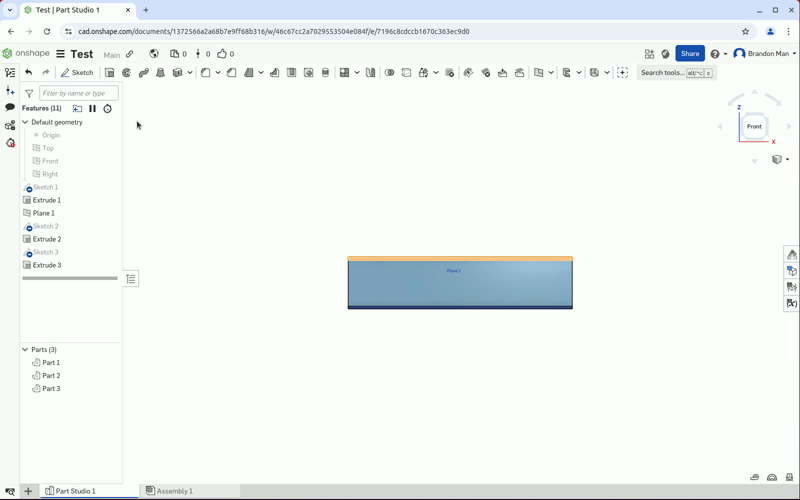
key(shift+h)
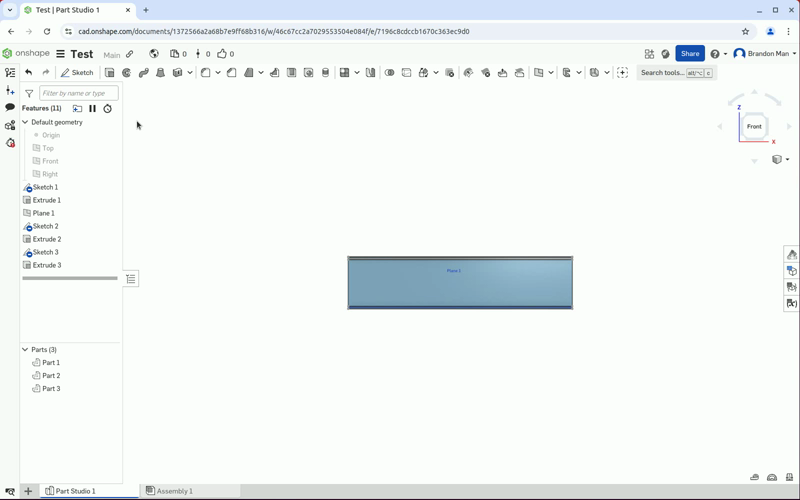
key(shift+h)
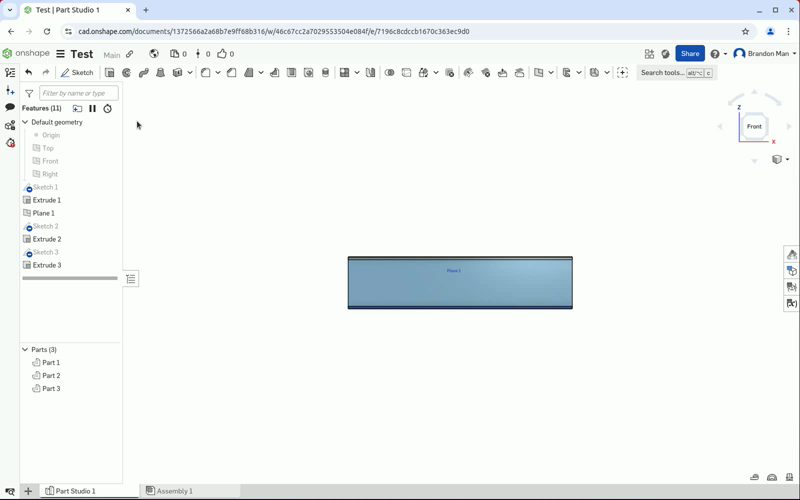
mouse_move(73, 189)
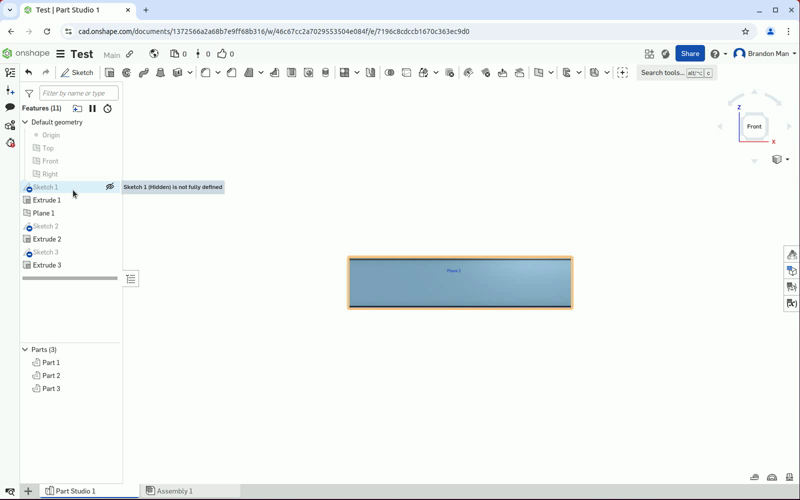
click(73, 189)
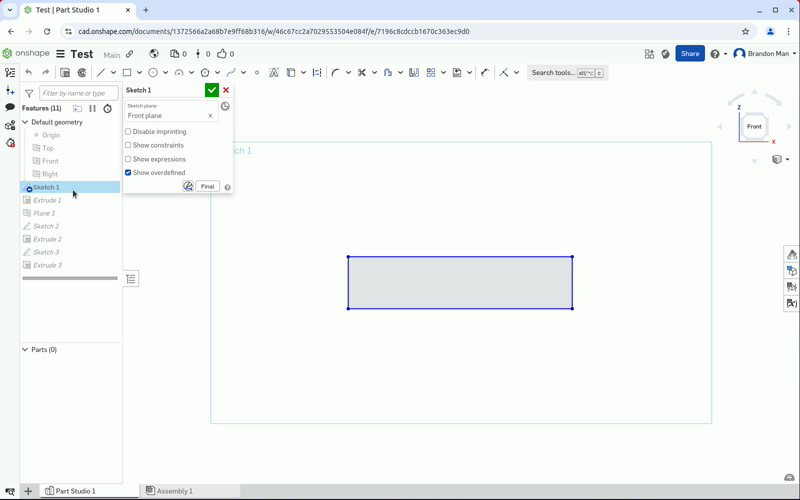
mouse_move(229, 92)
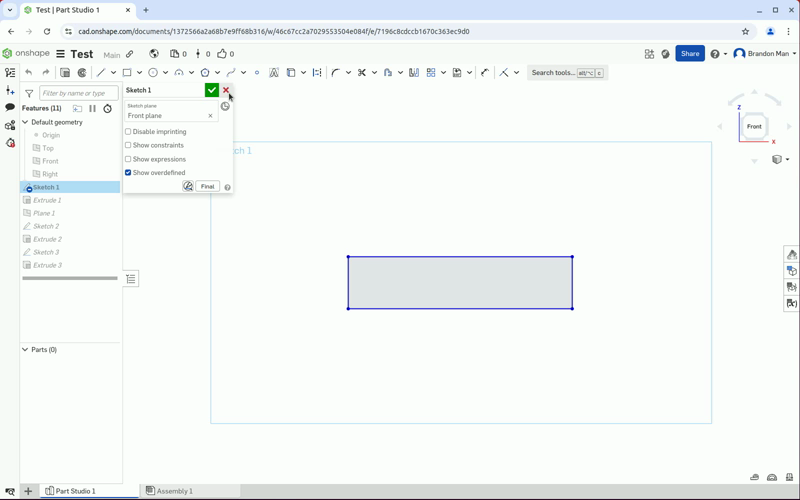
click(229, 92)
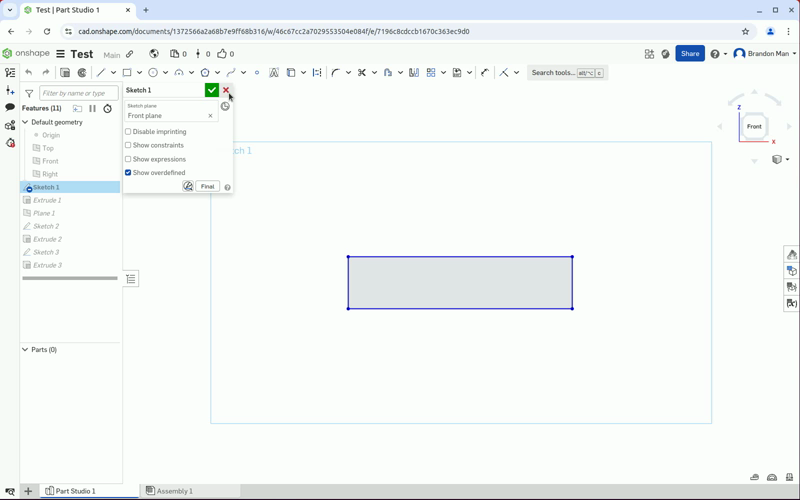
key(shift+s)
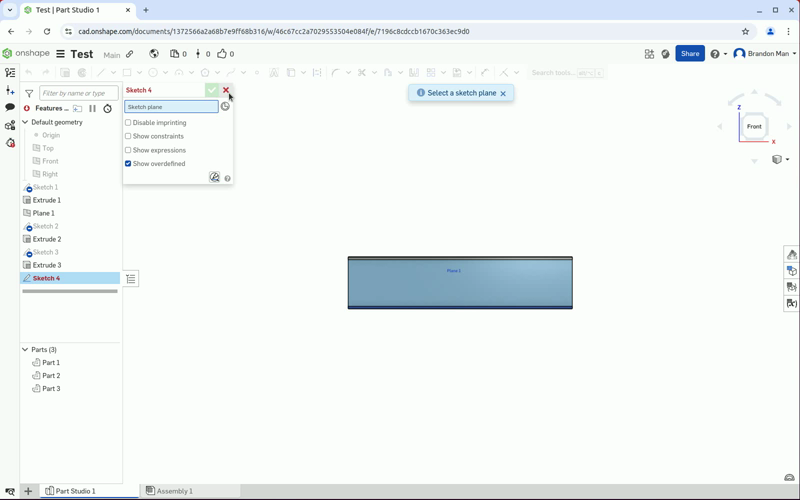
mouse_move(73, 215)
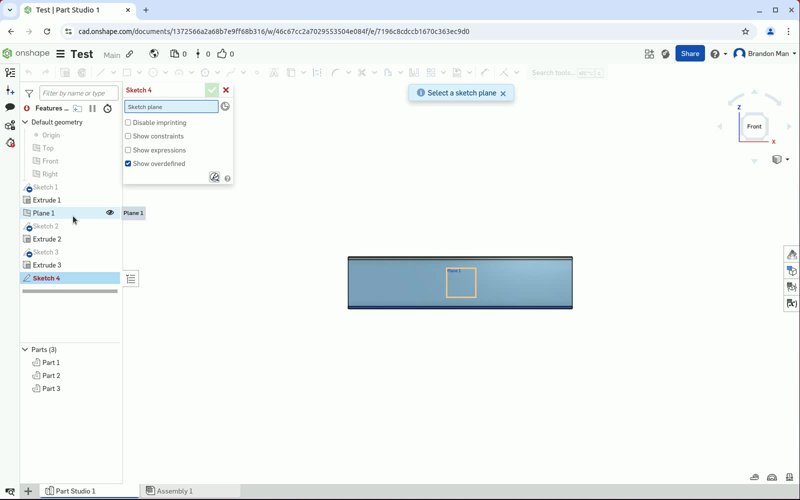
click(73, 215)
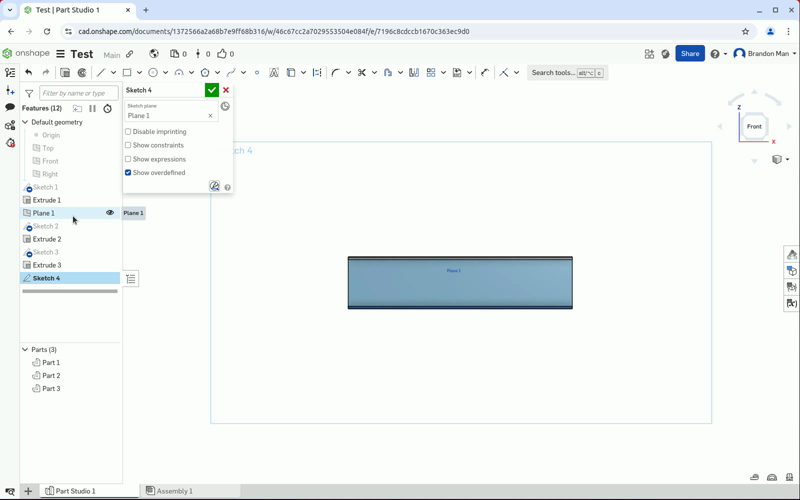
mouse_move(73, 352)
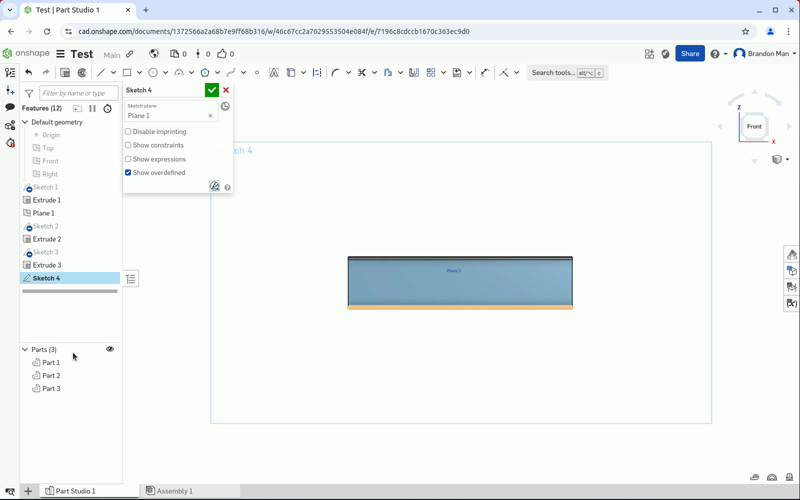
key(y)
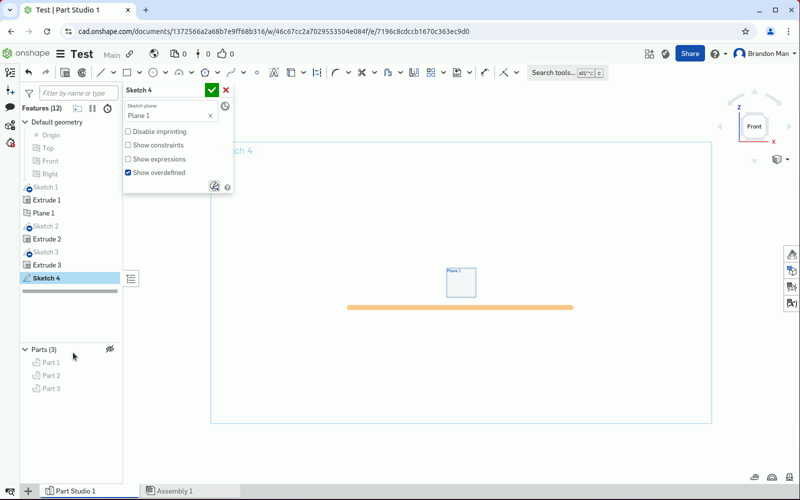
key(l)
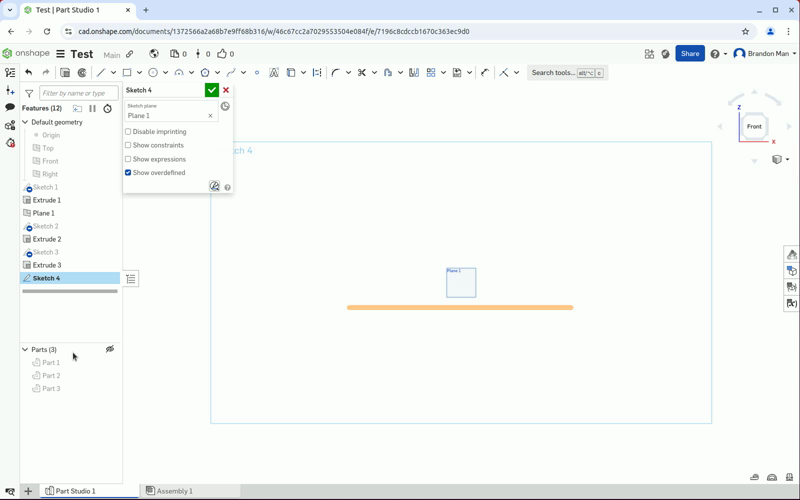
key_down(shift)
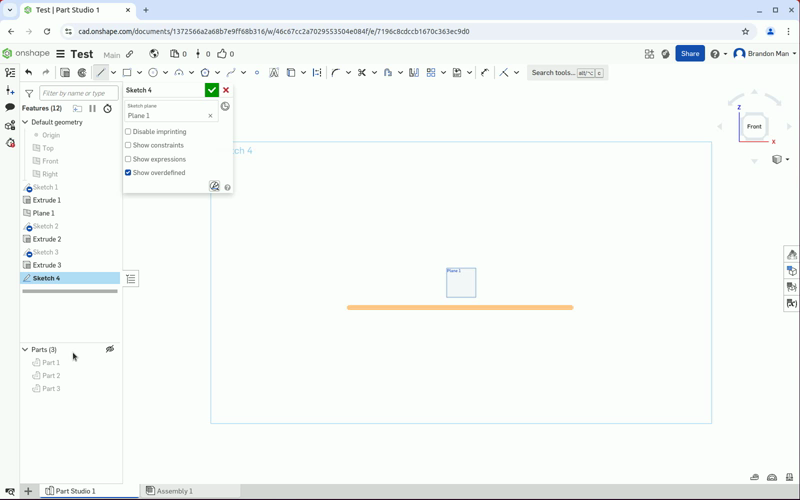
mouse_move(348, 267)
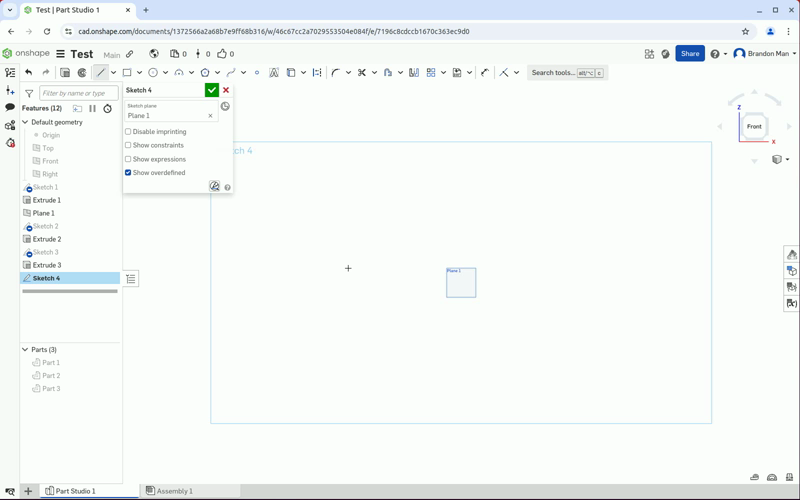
click(348, 267)
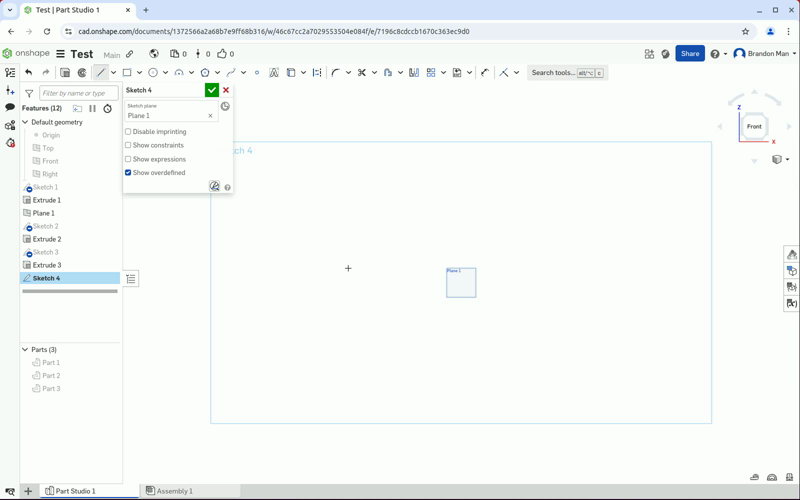
key_up(shift)
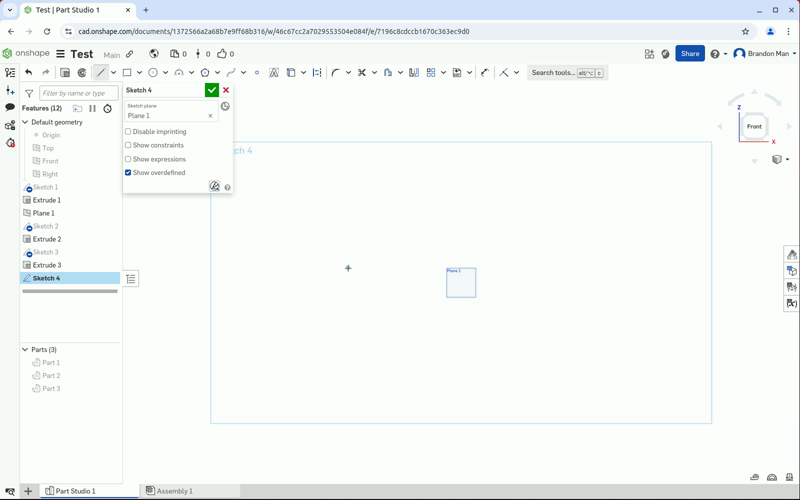
key_down(shift)
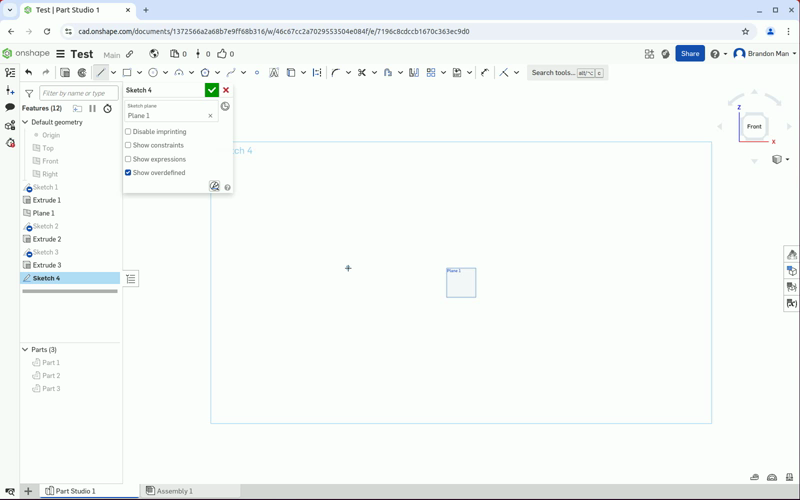
mouse_move(572, 267)
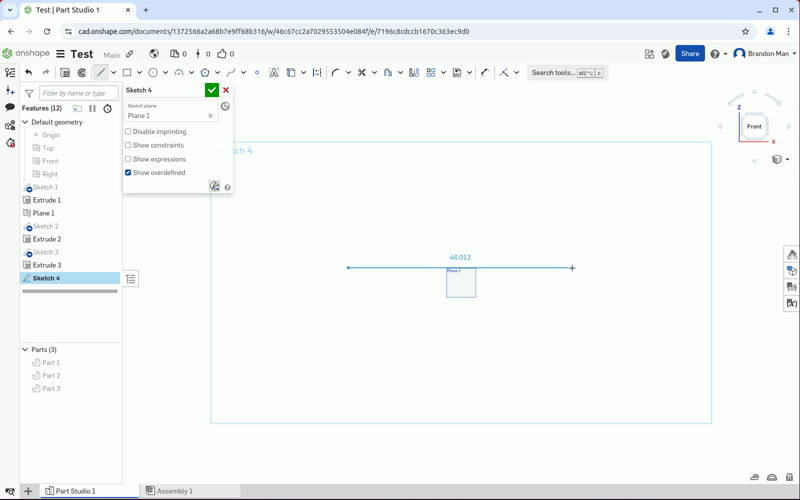
click(572, 267)
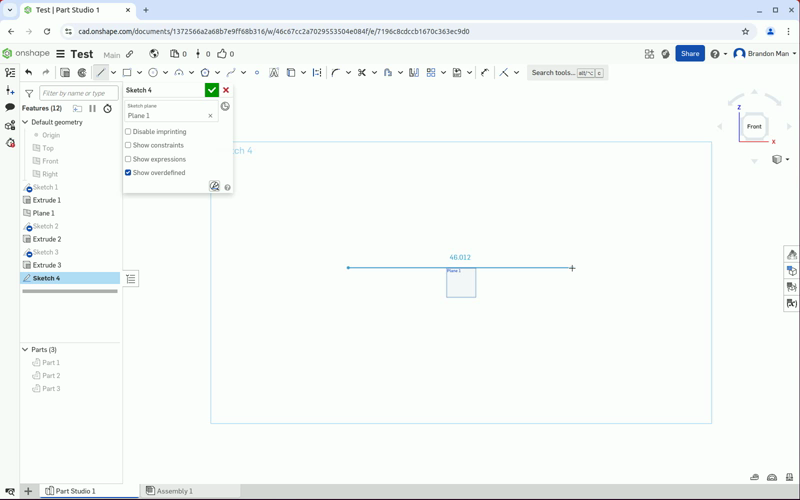
key_up(shift)
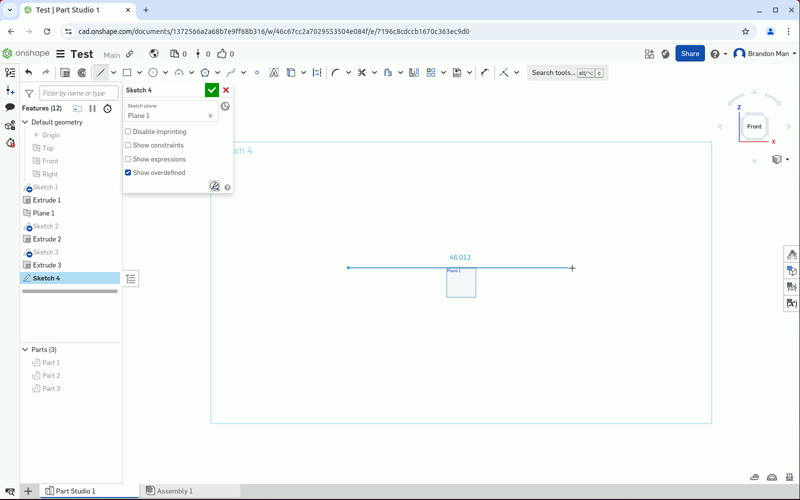
key_down(shift)
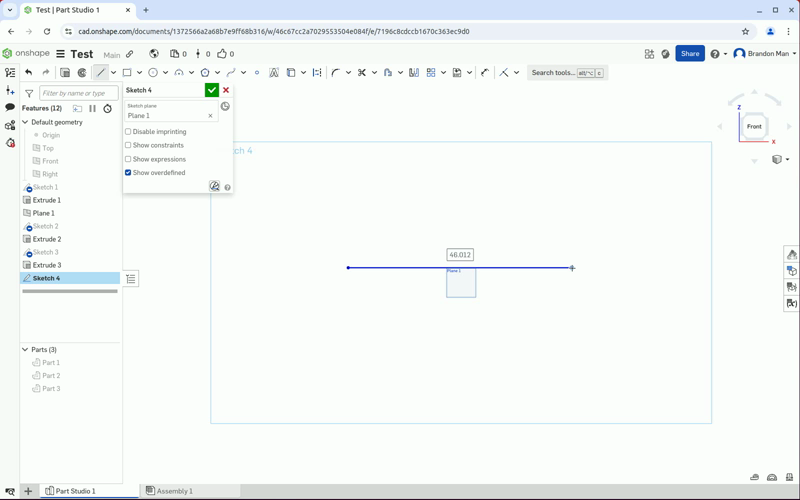
mouse_move(589, 267)
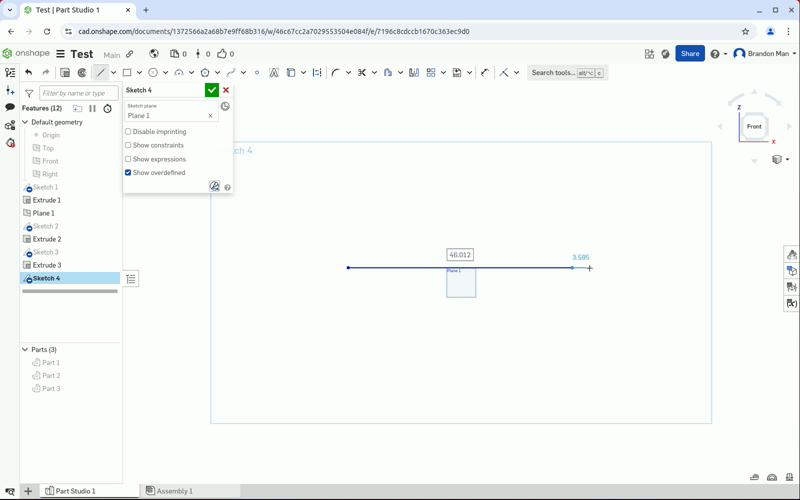
mouse_move(572, 265)
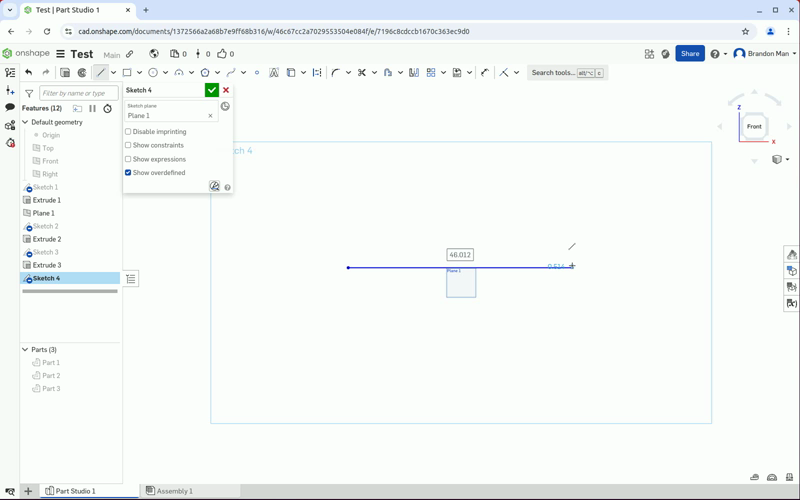
scroll(6)
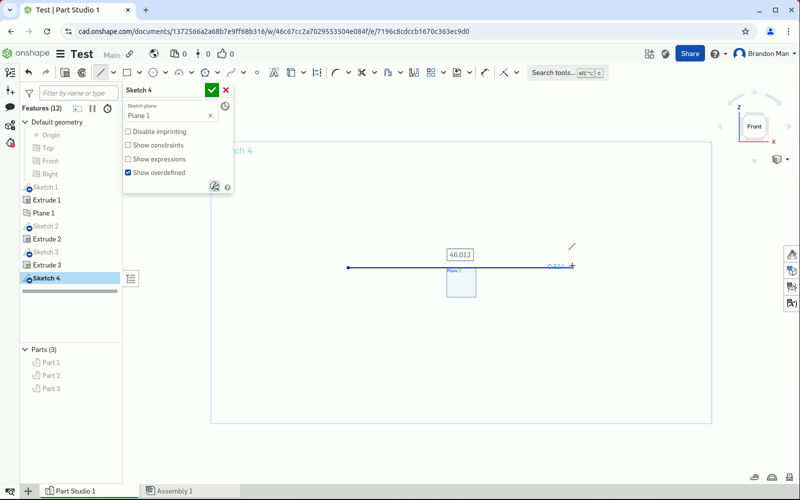
scroll(6)
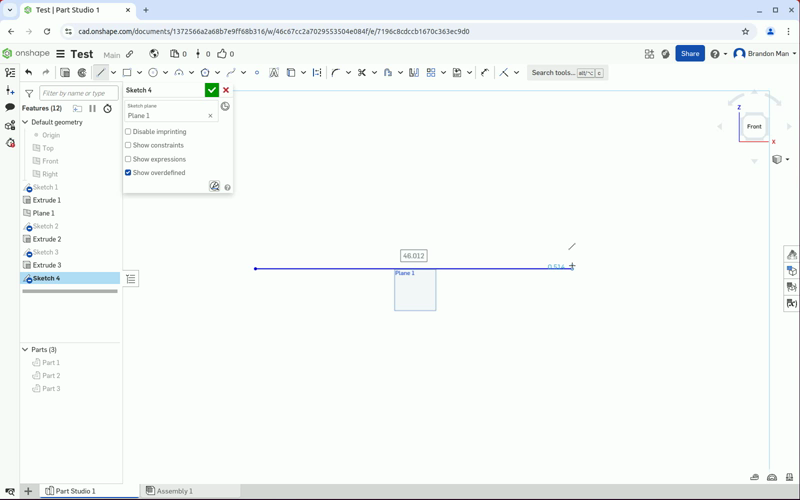
scroll(6)
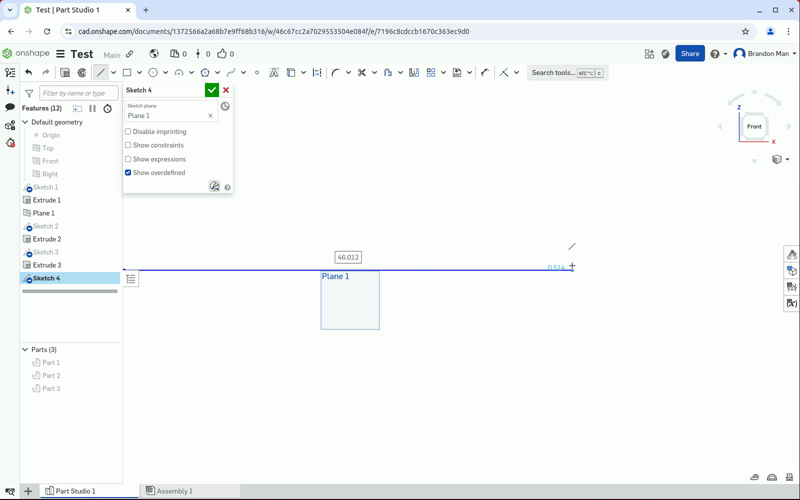
scroll(6)
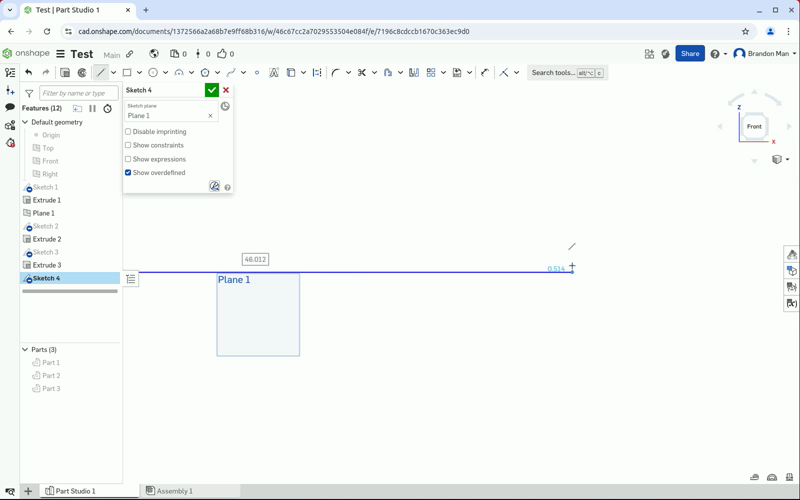
scroll(6)
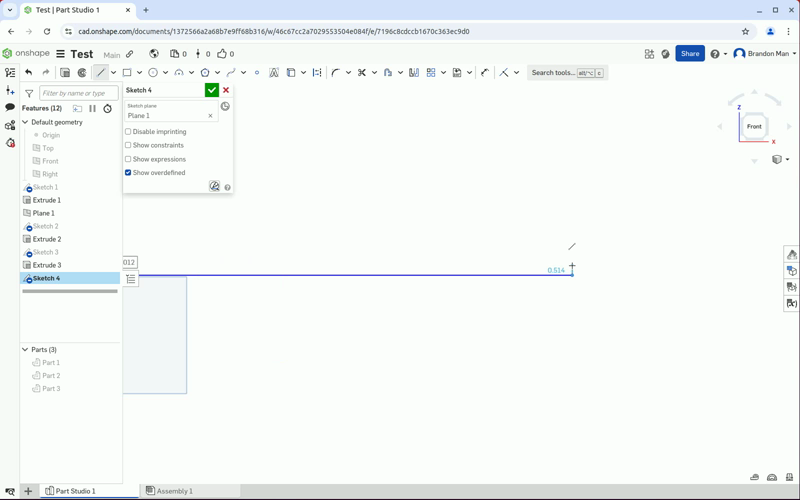
scroll(6)
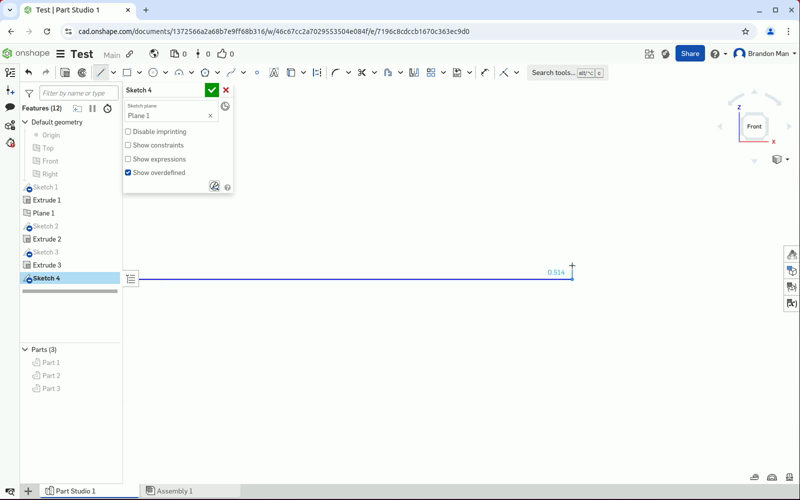
scroll(6)
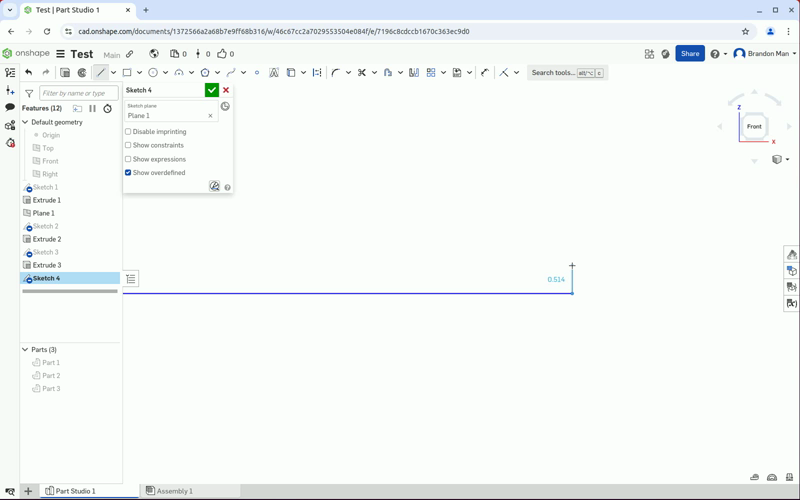
click(572, 265)
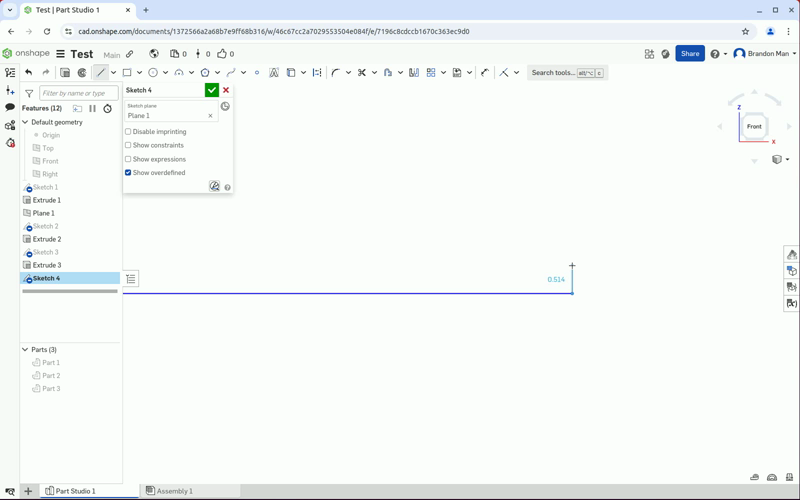
scroll(-6)
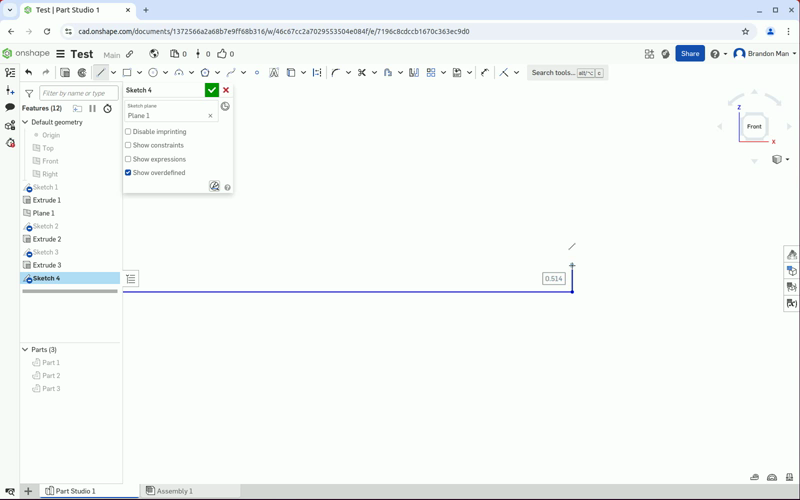
scroll(-6)
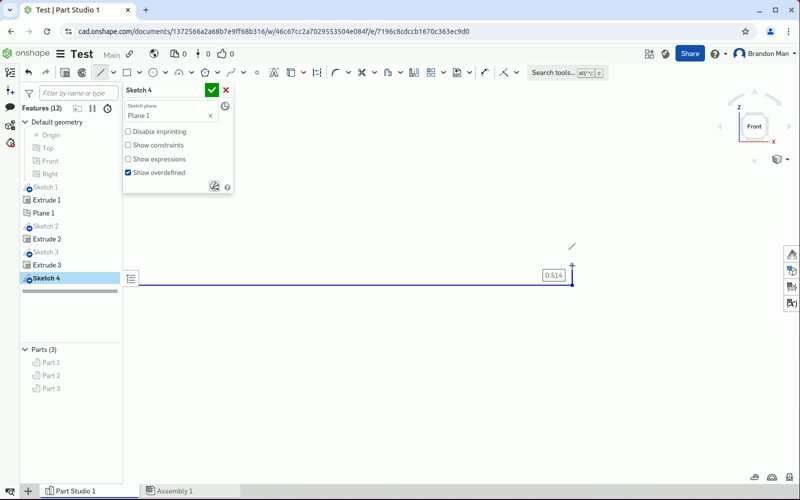
scroll(-6)
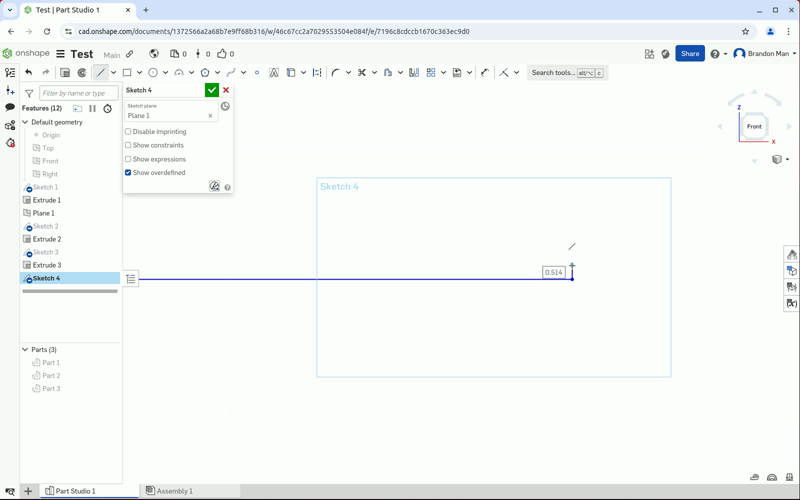
scroll(-6)
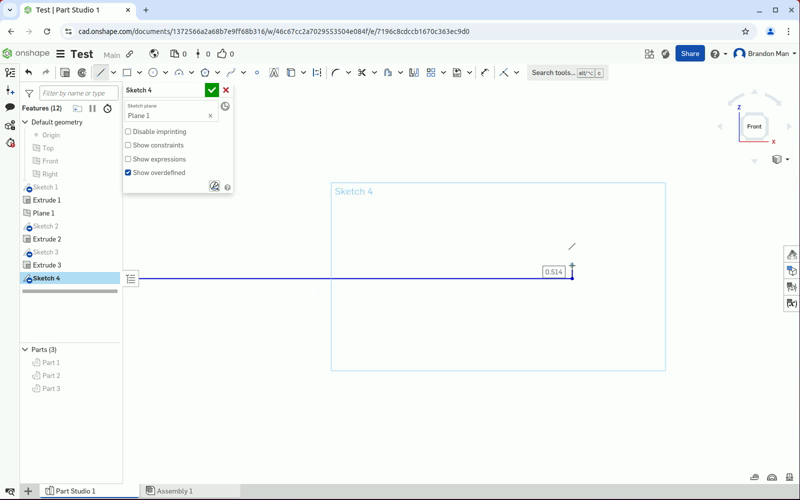
scroll(-6)
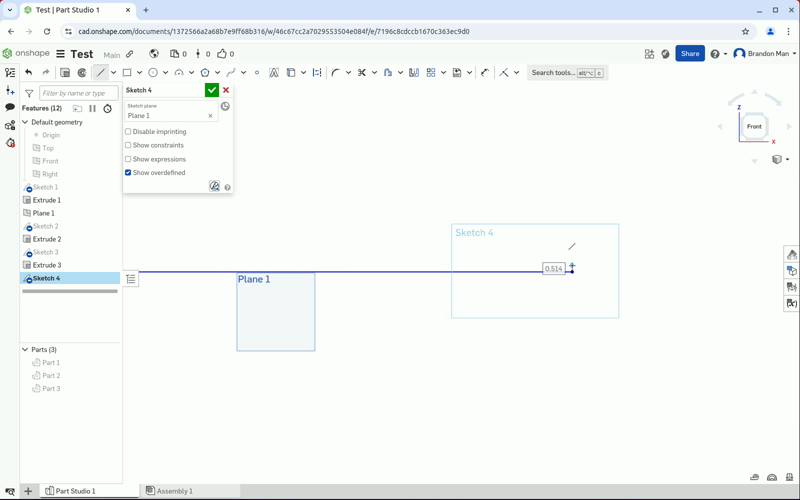
scroll(-6)
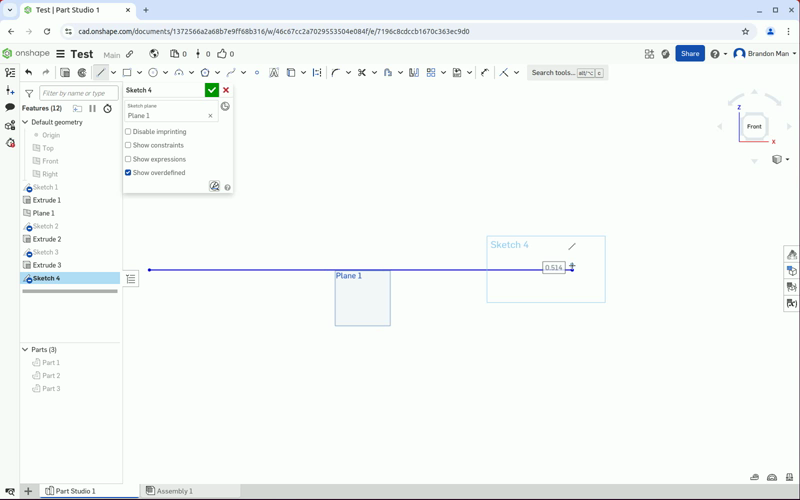
scroll(-6)
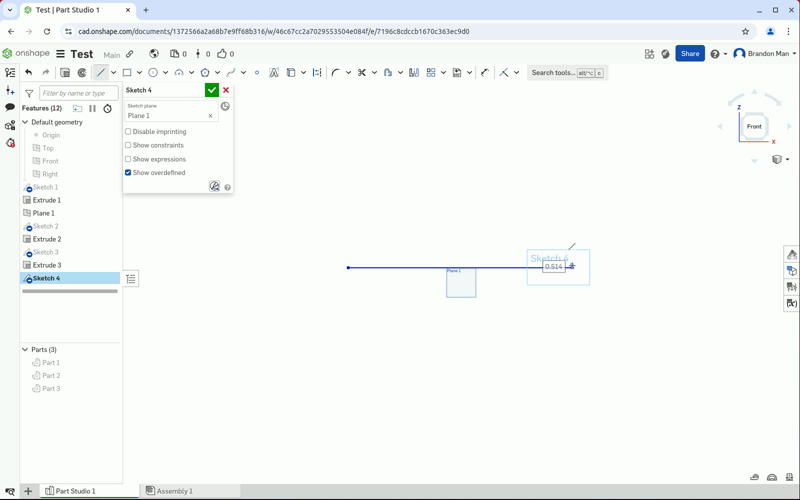
key_up(shift)
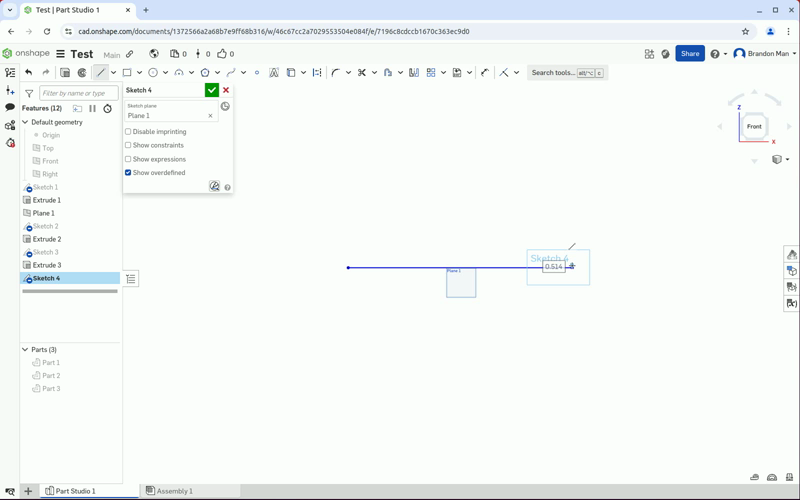
key_down(shift)
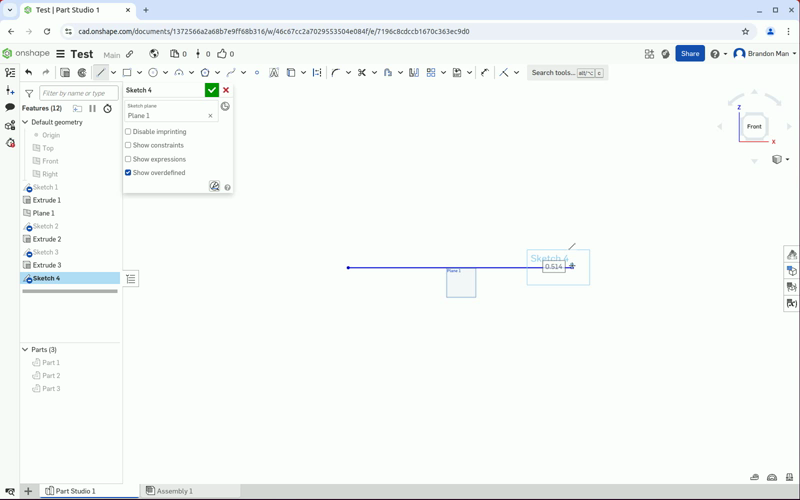
mouse_move(348, 265)
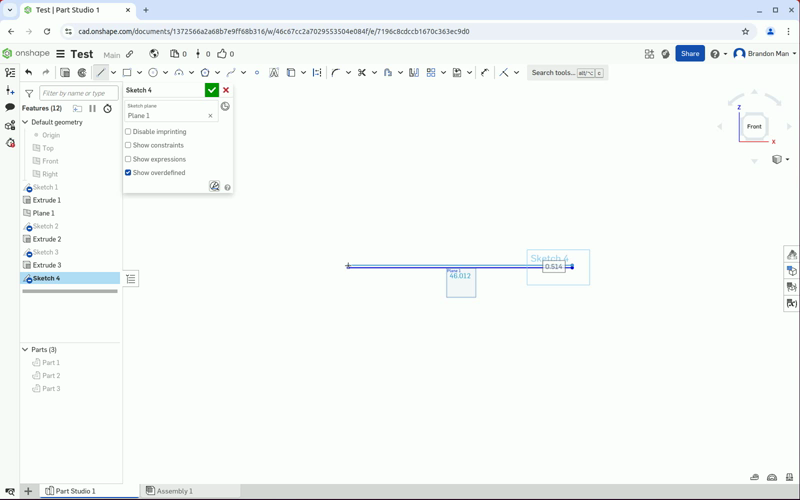
scroll(6)
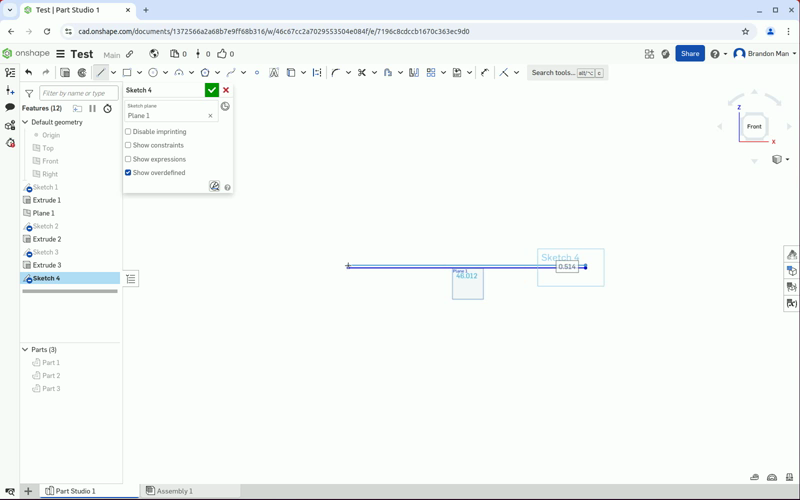
scroll(6)
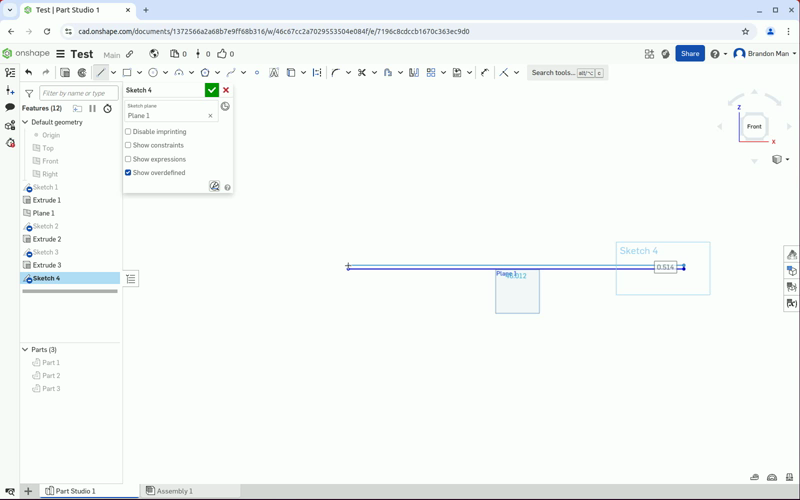
scroll(6)
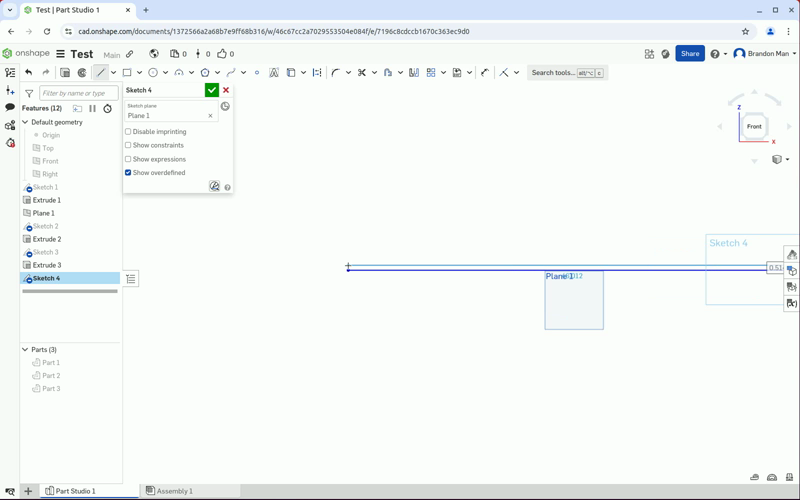
scroll(6)
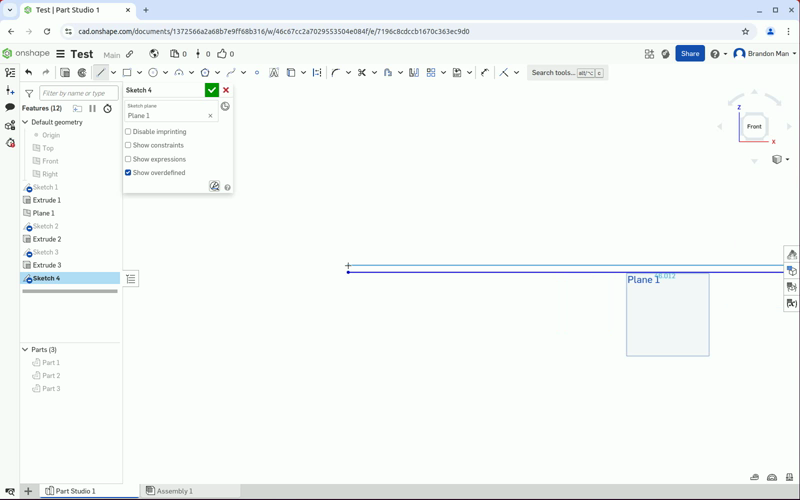
scroll(6)
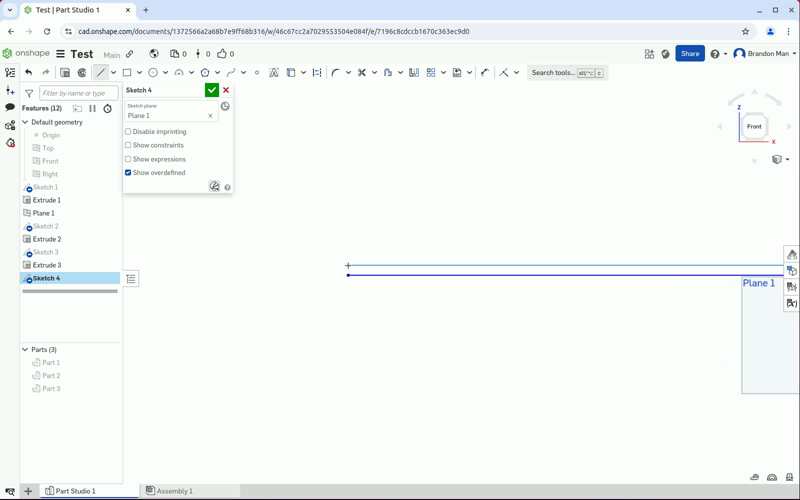
scroll(6)
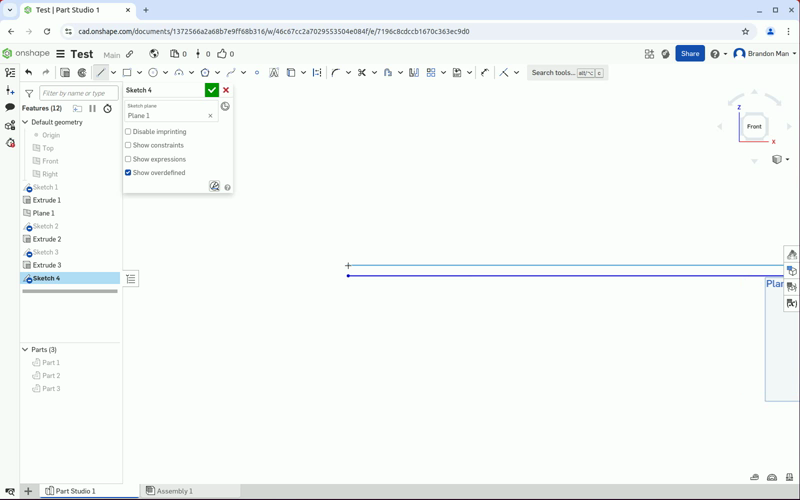
scroll(6)
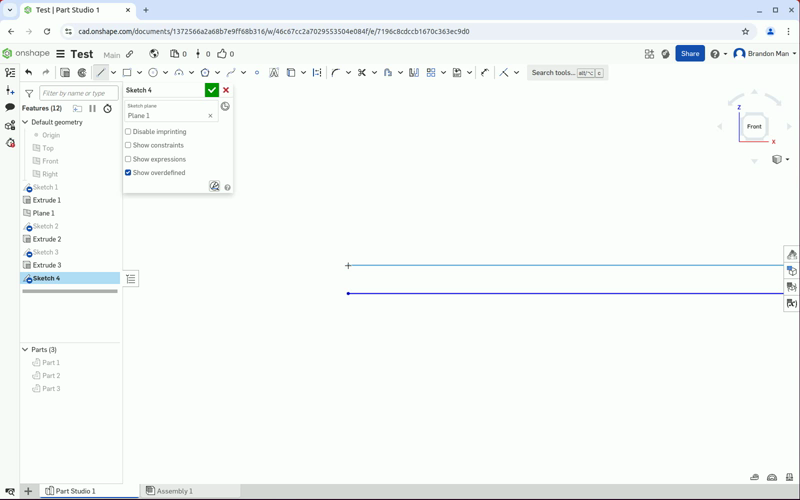
click(348, 265)
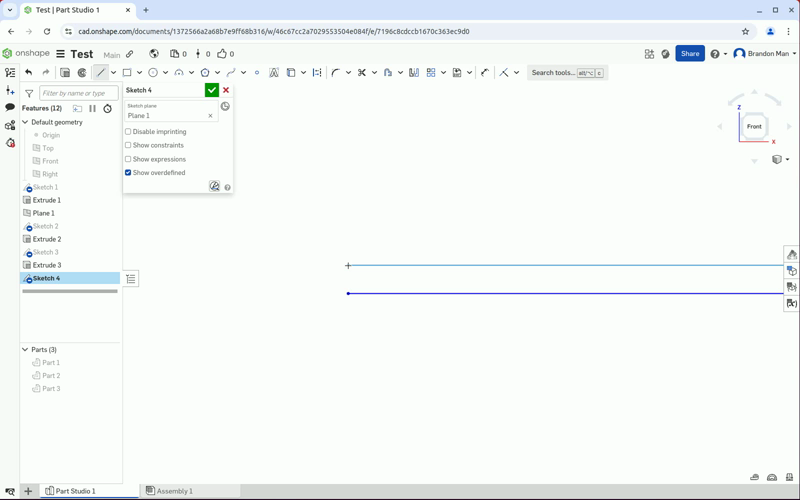
scroll(-6)
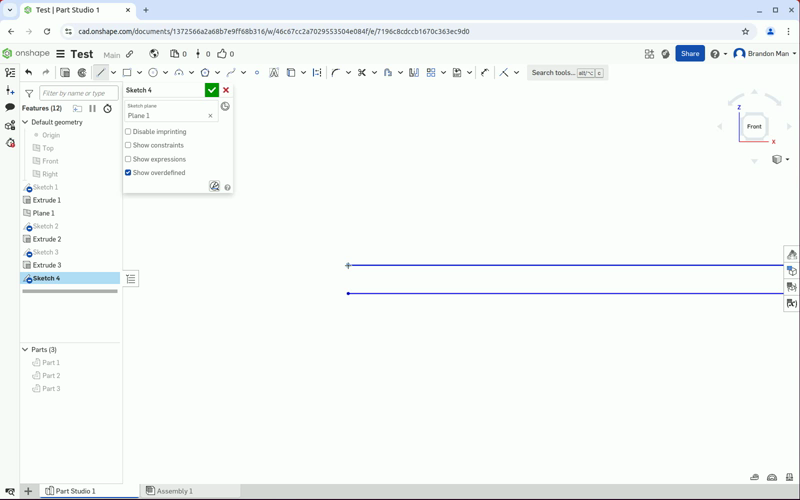
scroll(-6)
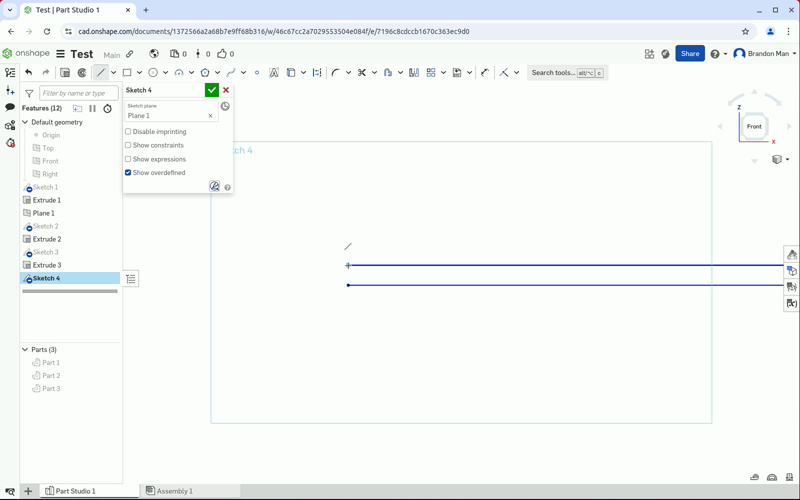
scroll(-6)
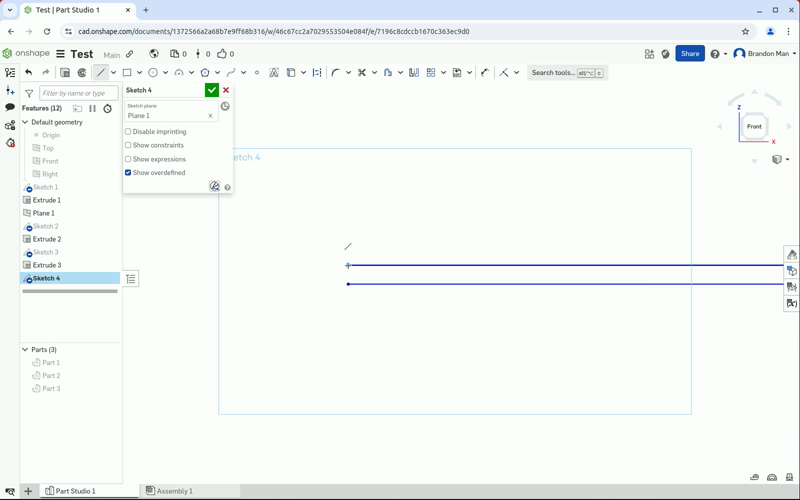
scroll(-6)
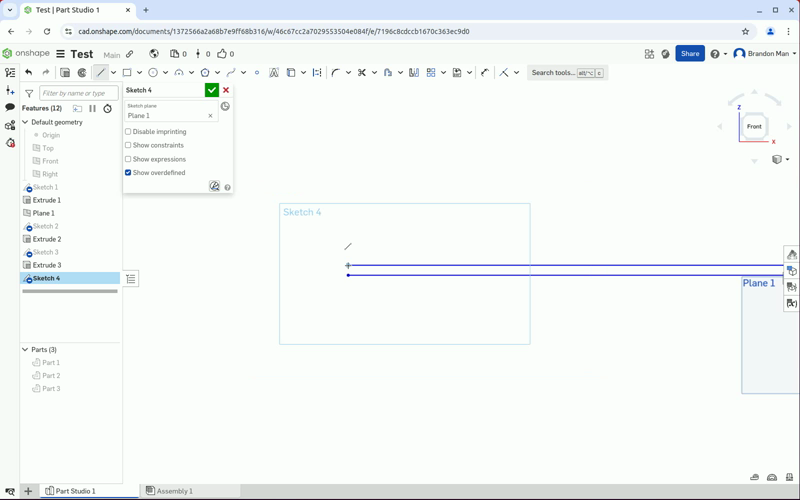
scroll(-6)
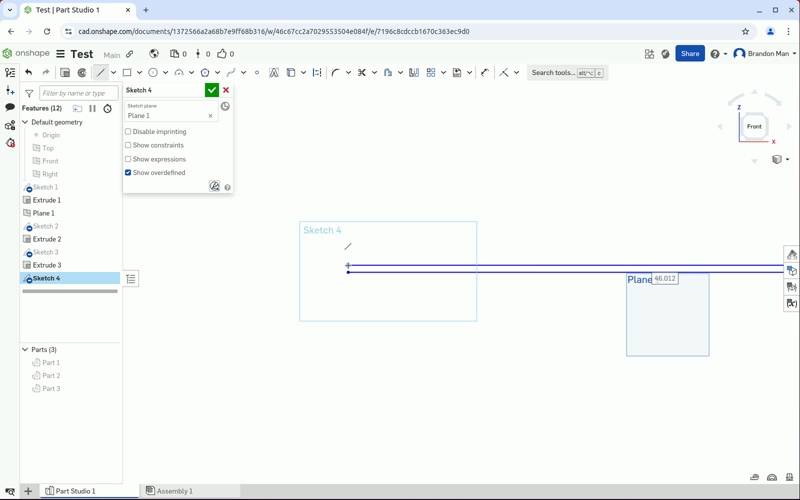
scroll(-6)
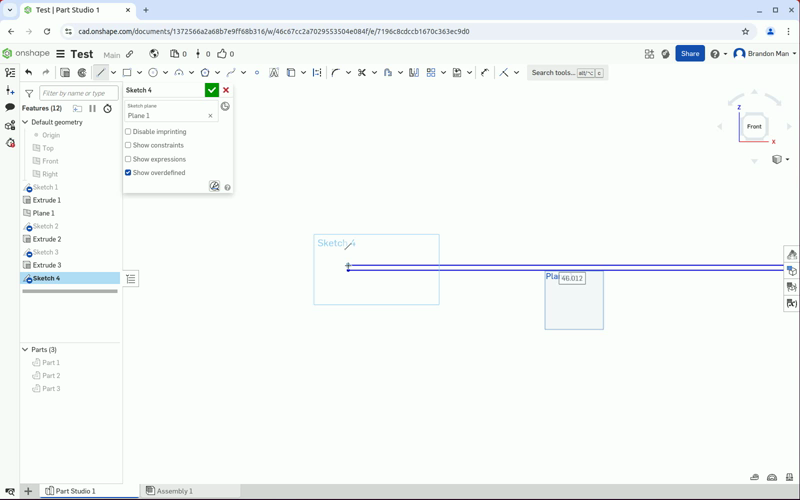
scroll(-6)
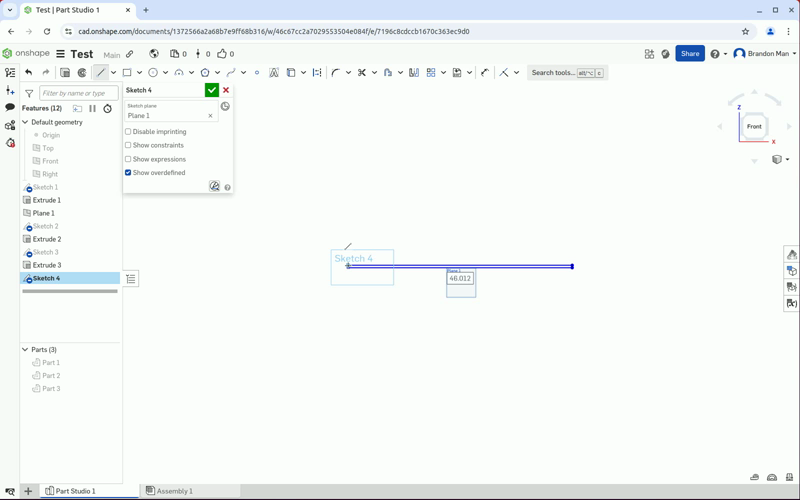
key_up(shift)
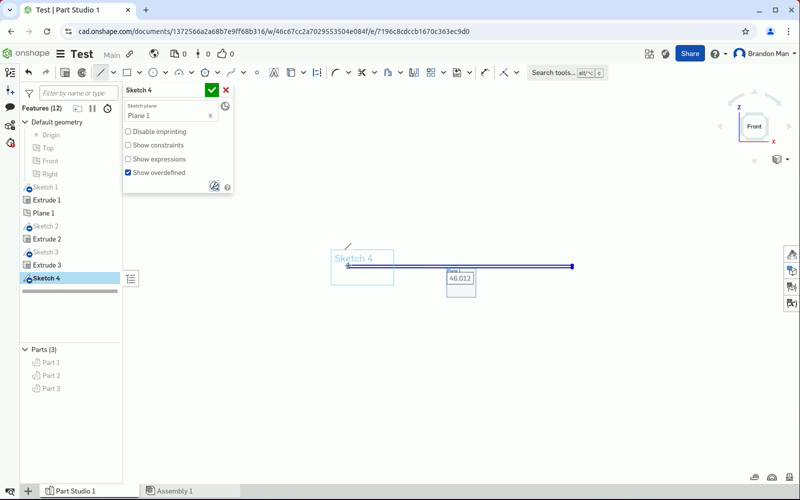
mouse_move(378, 265)
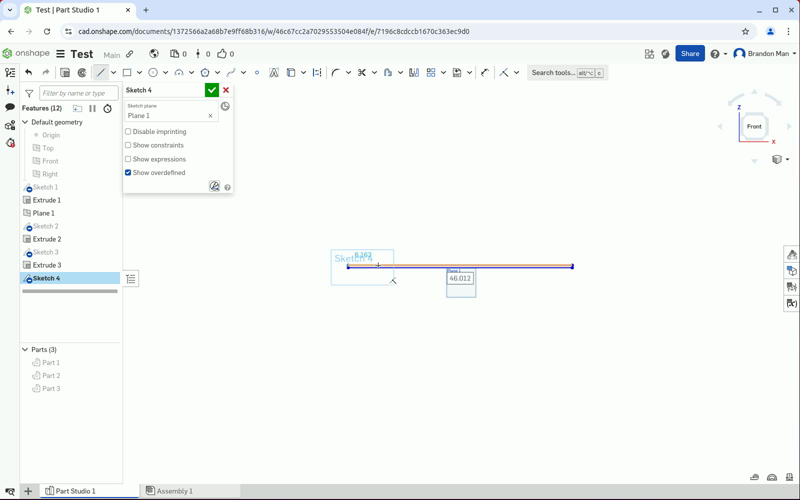
key_down(shift)
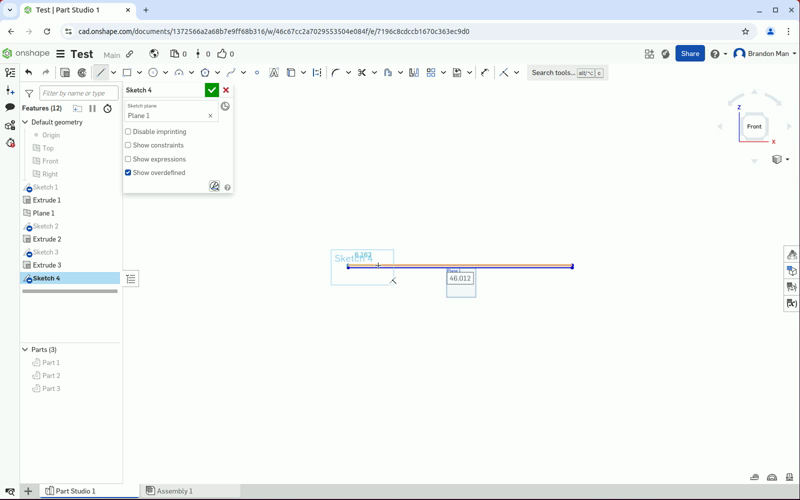
mouse_move(348, 267)
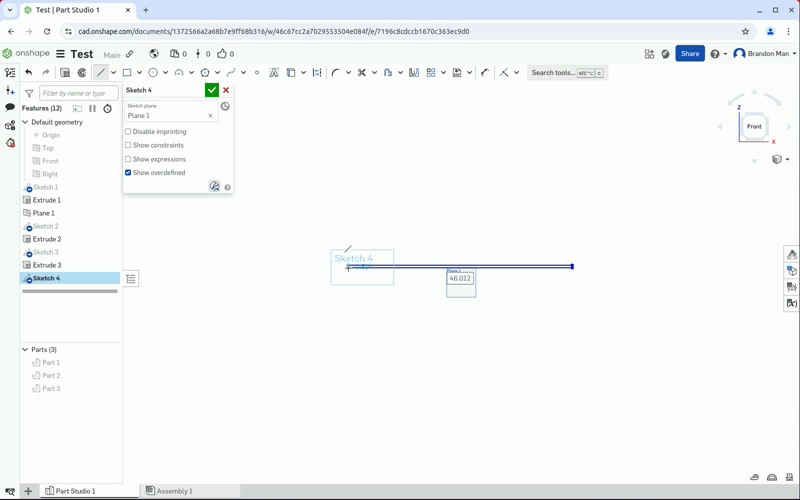
scroll(6)
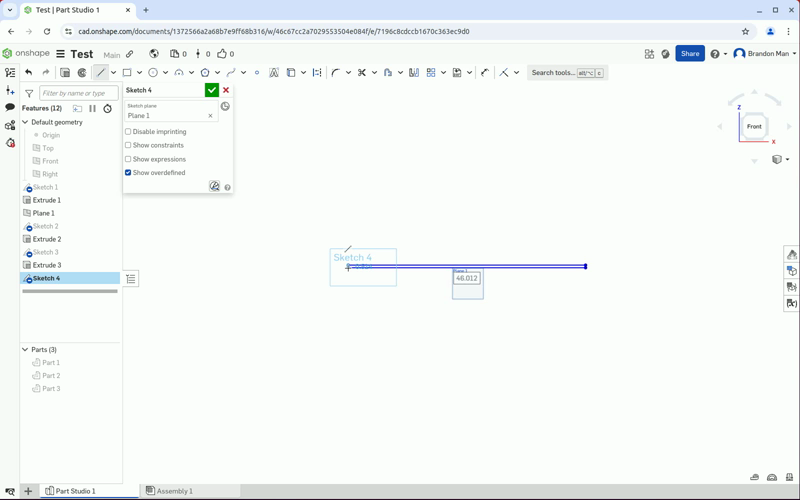
scroll(6)
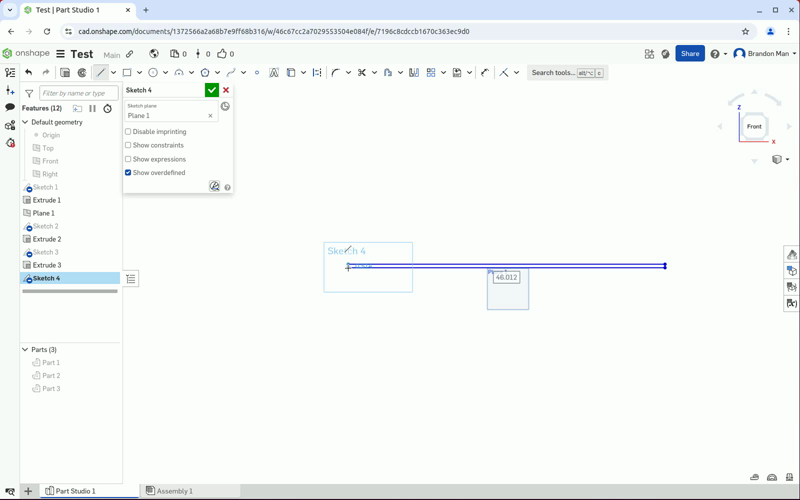
scroll(6)
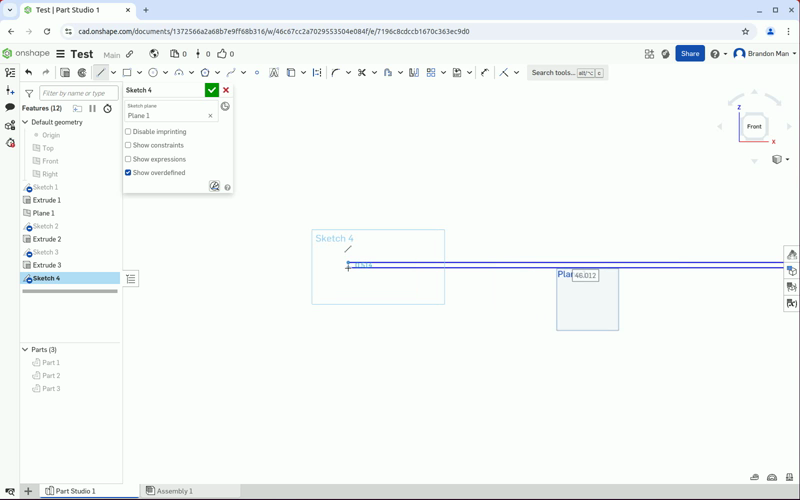
scroll(6)
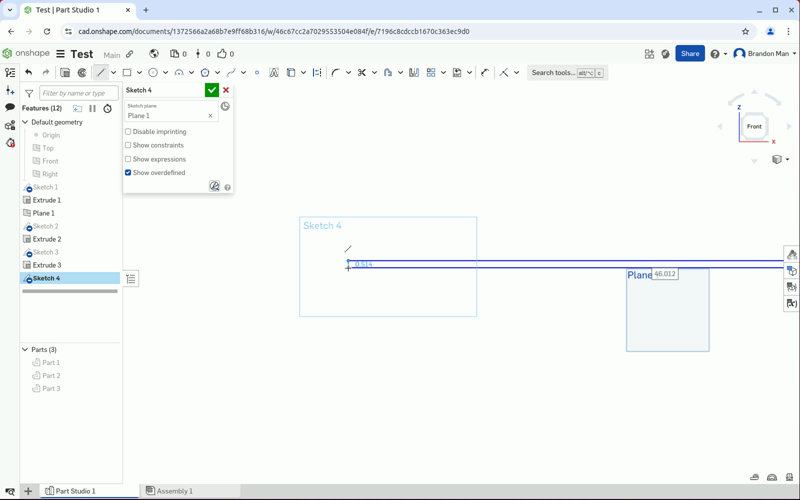
scroll(6)
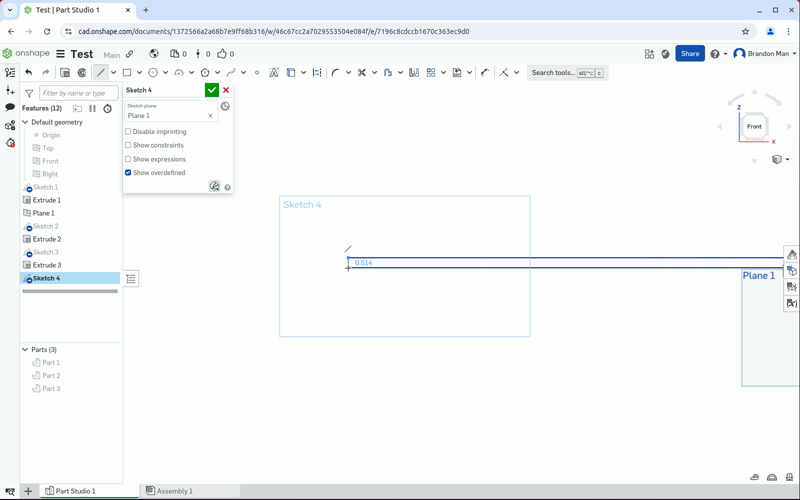
scroll(6)
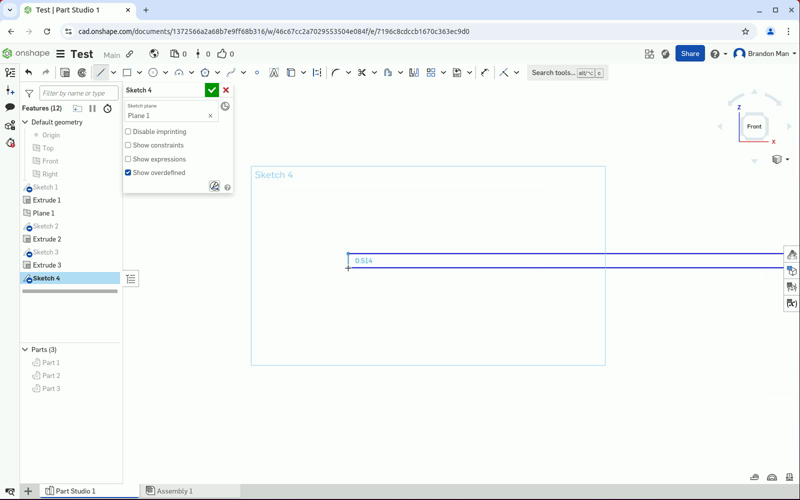
scroll(6)
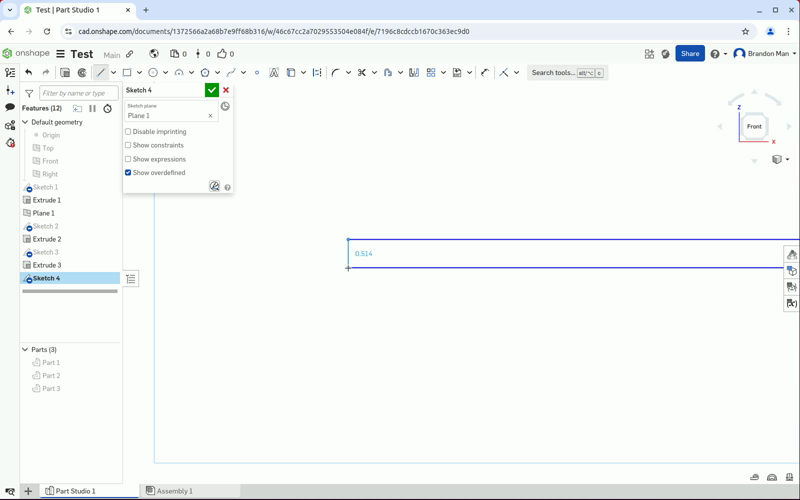
key_up(shift)
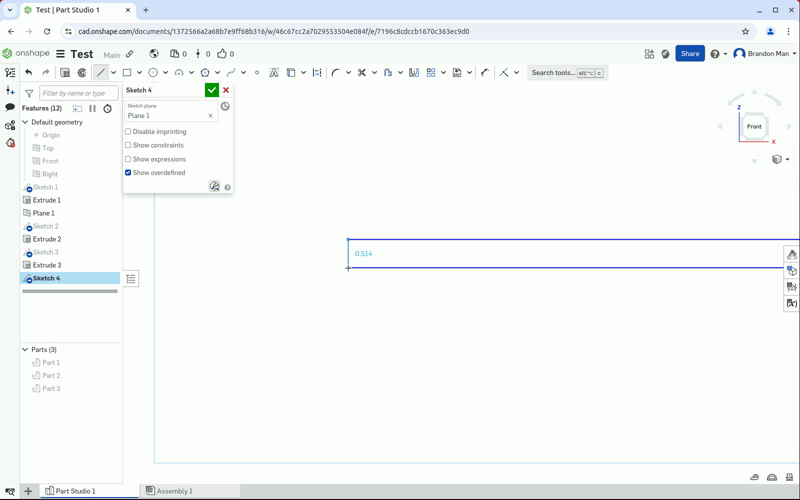
click(348, 267)
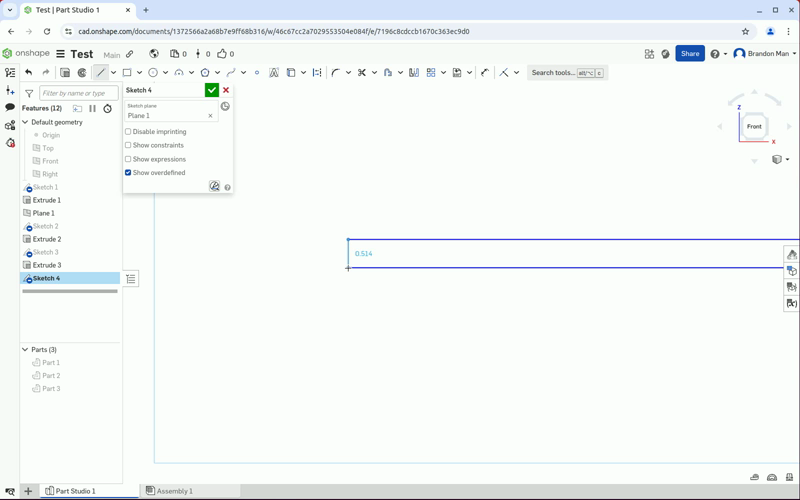
scroll(-6)
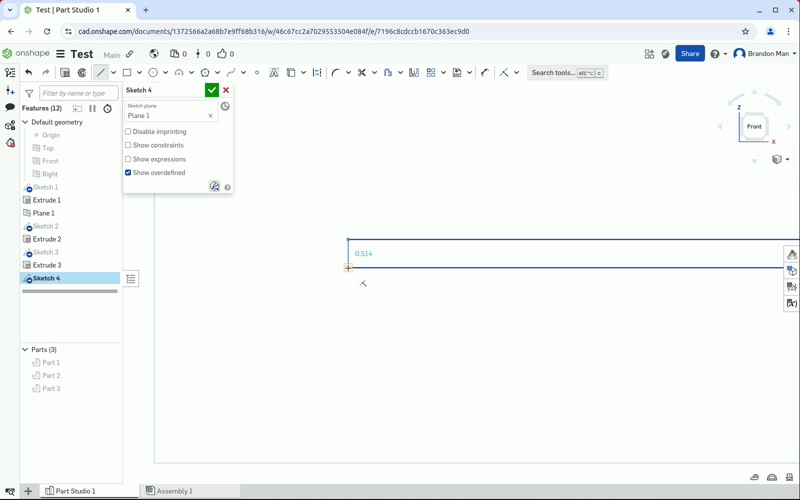
scroll(-6)
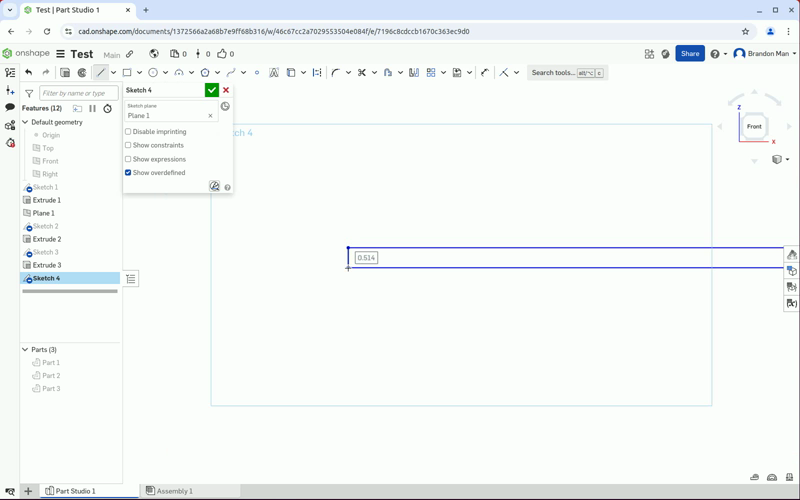
scroll(-6)
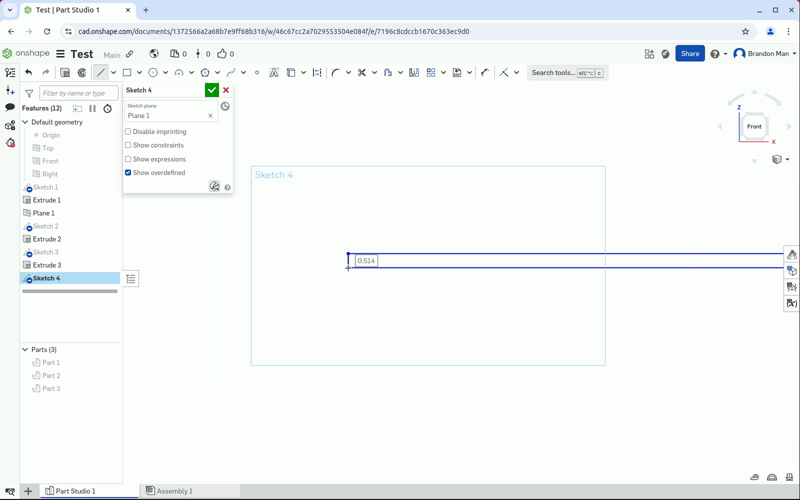
scroll(-6)
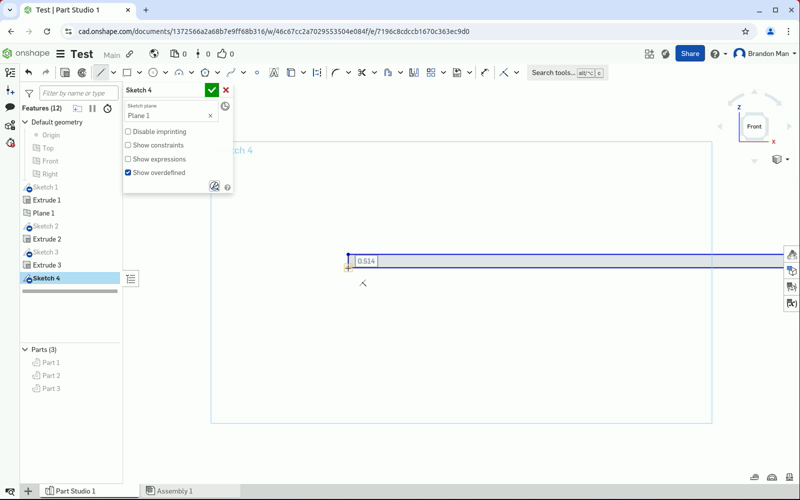
scroll(-6)
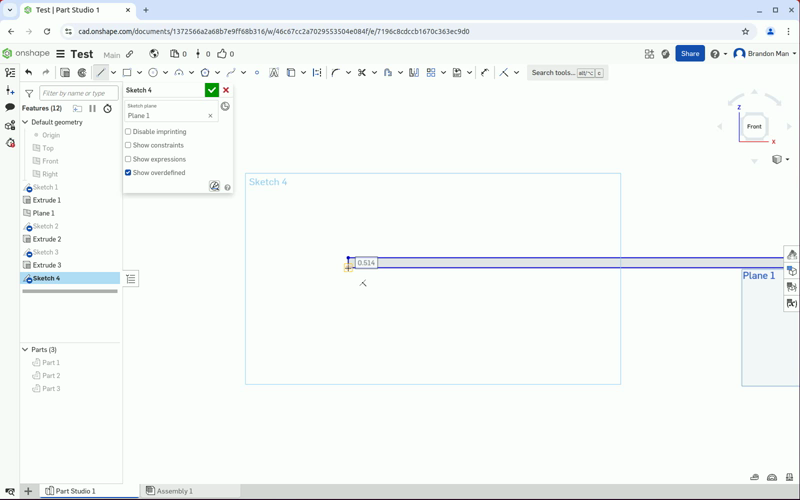
scroll(-6)
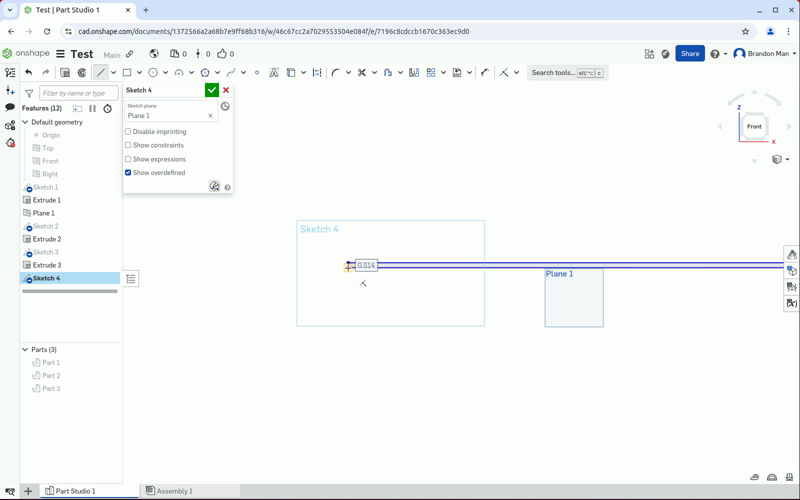
scroll(-6)
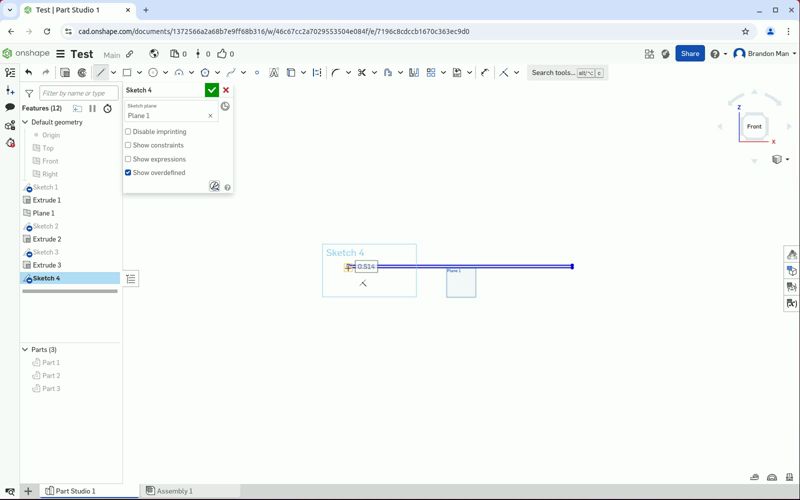
key(esc)
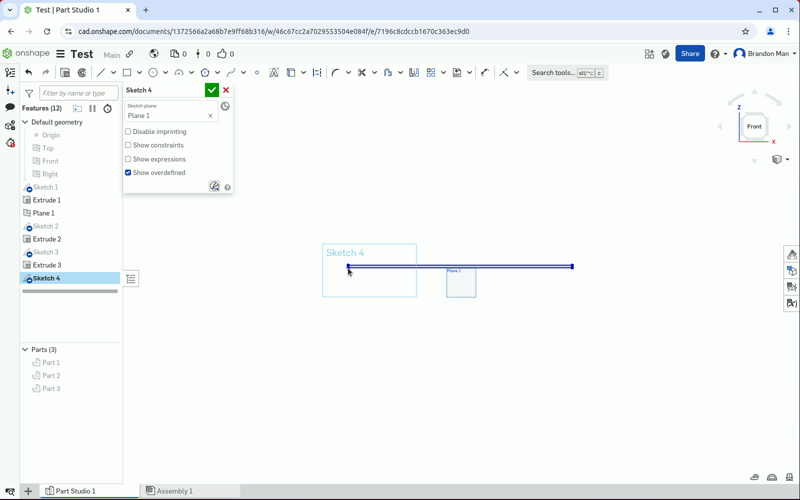
mouse_move(444, 265)
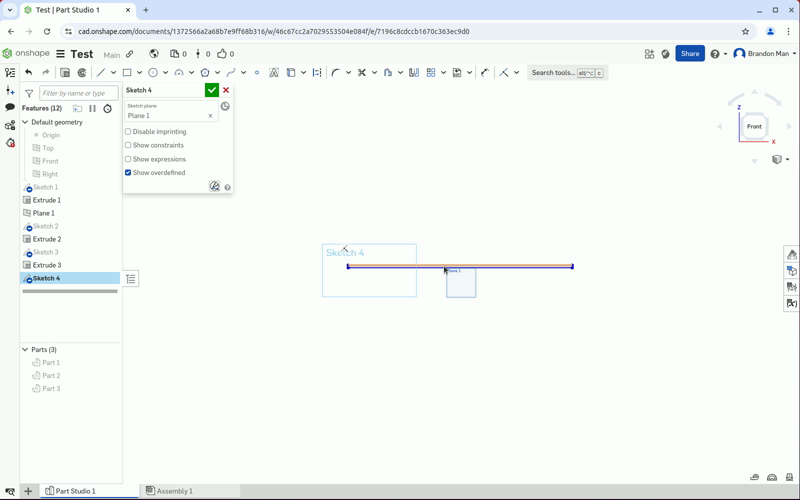
scroll(6)
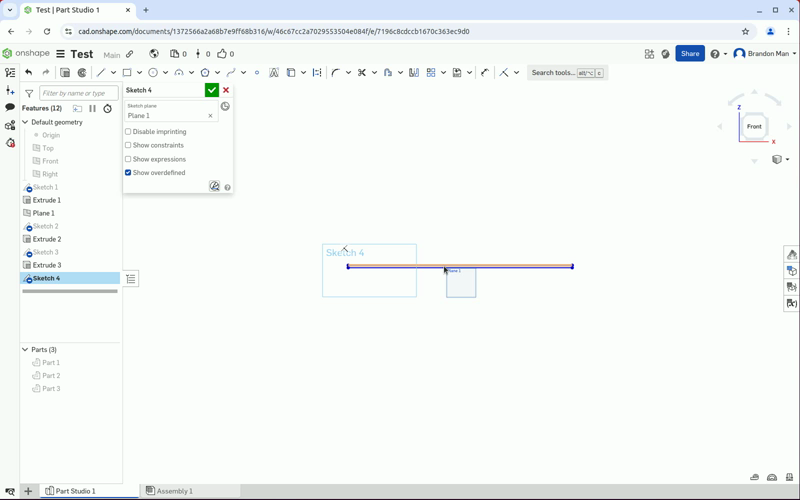
scroll(6)
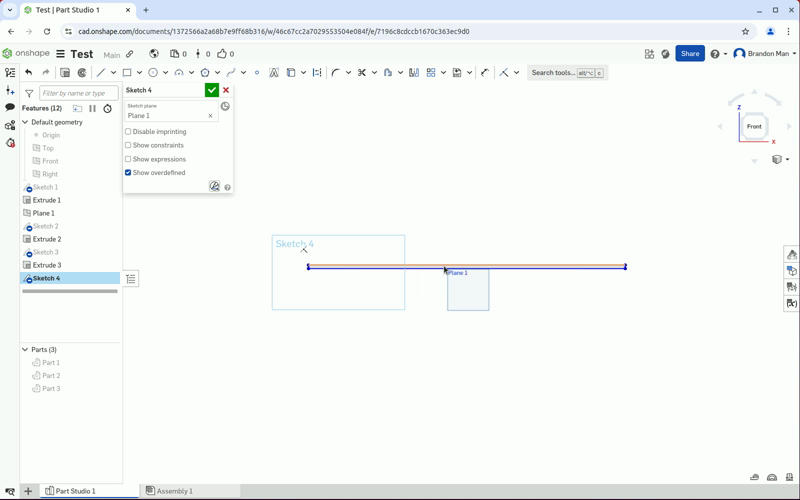
scroll(6)
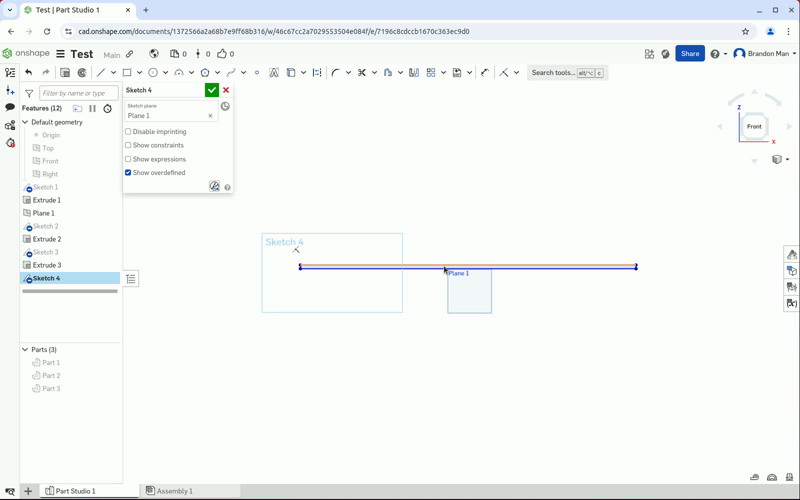
scroll(6)
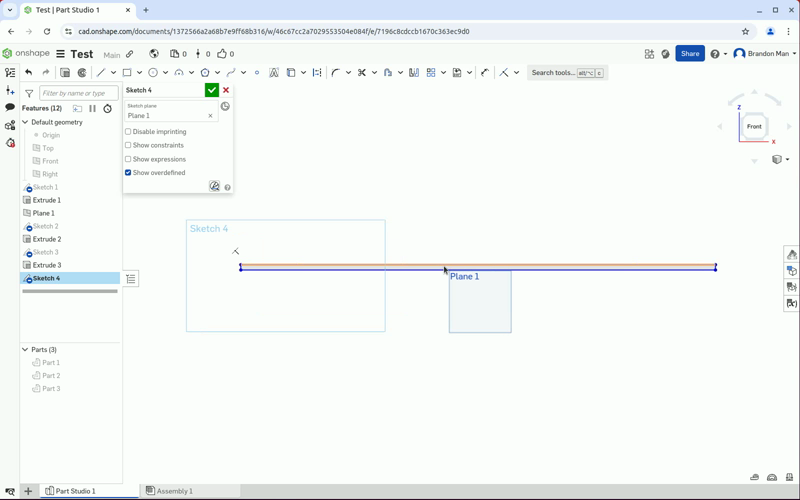
scroll(6)
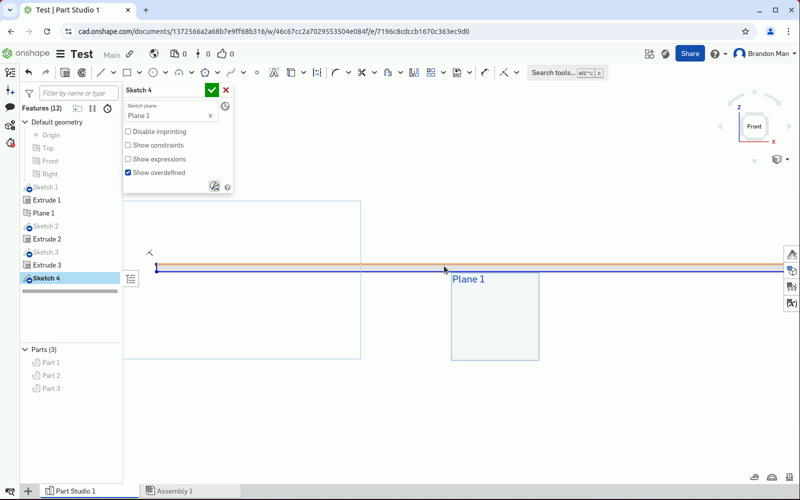
scroll(6)
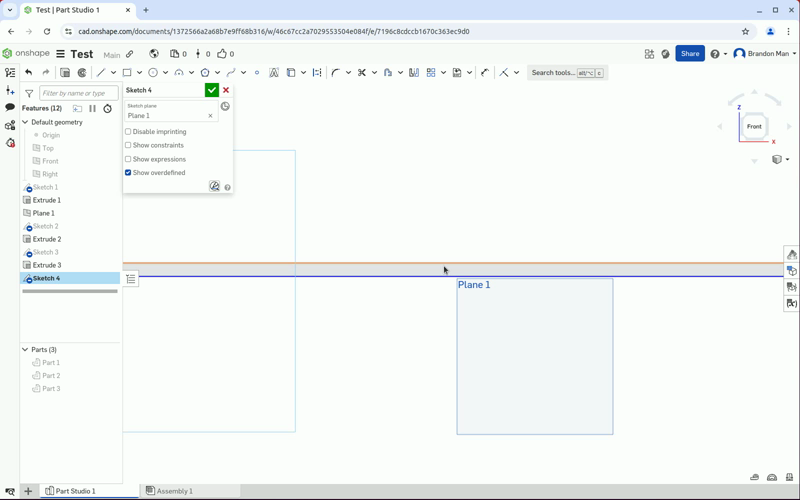
scroll(6)
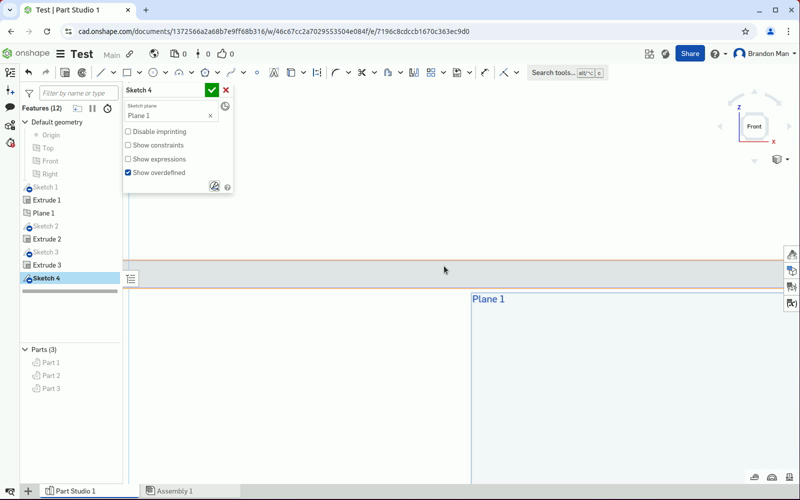
click(444, 265)
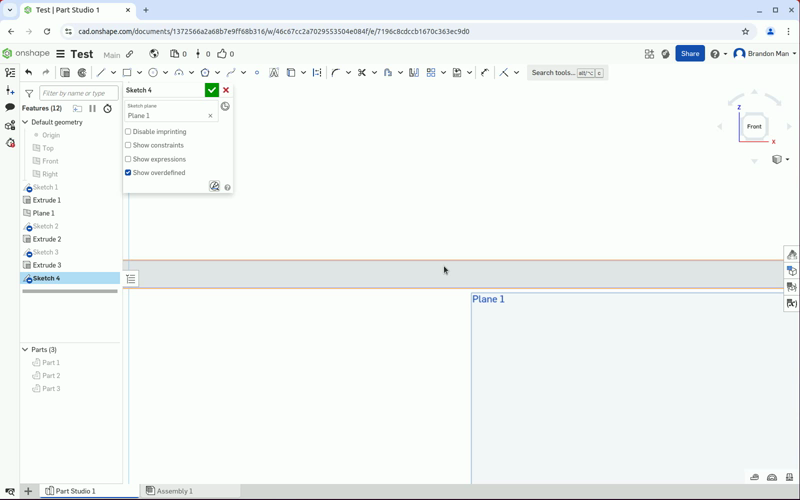
scroll(-6)
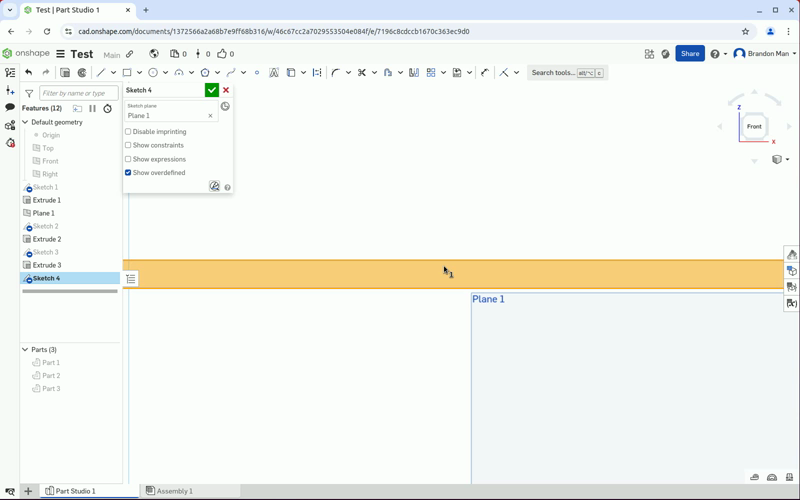
scroll(-6)
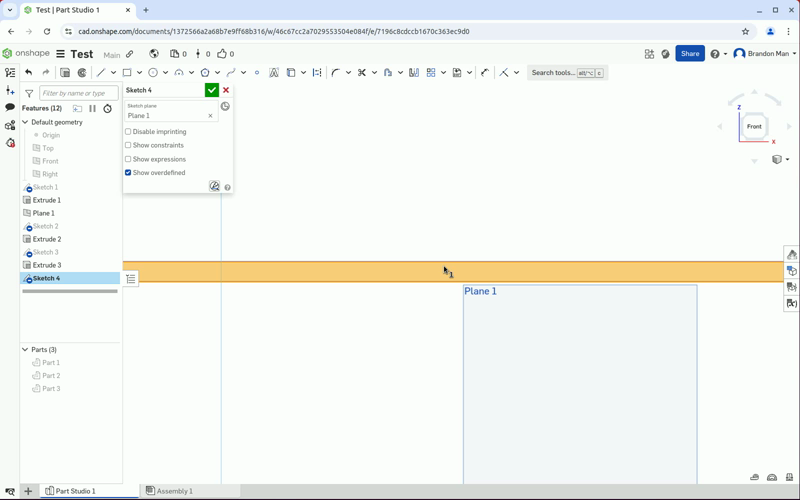
scroll(-6)
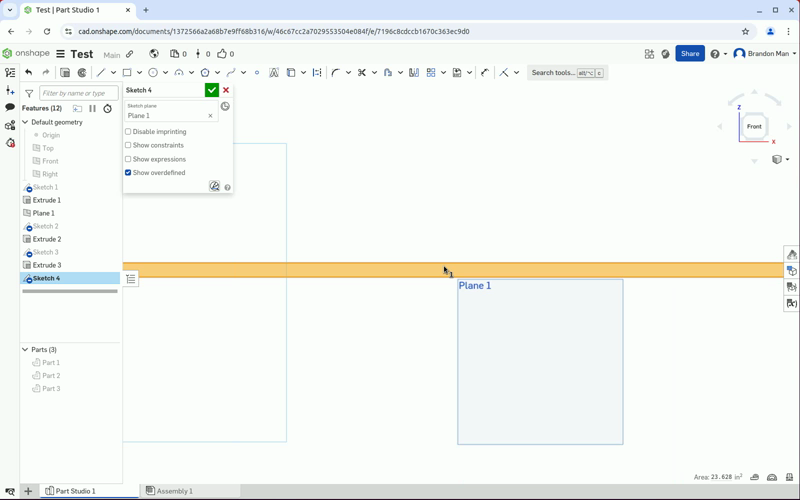
scroll(-6)
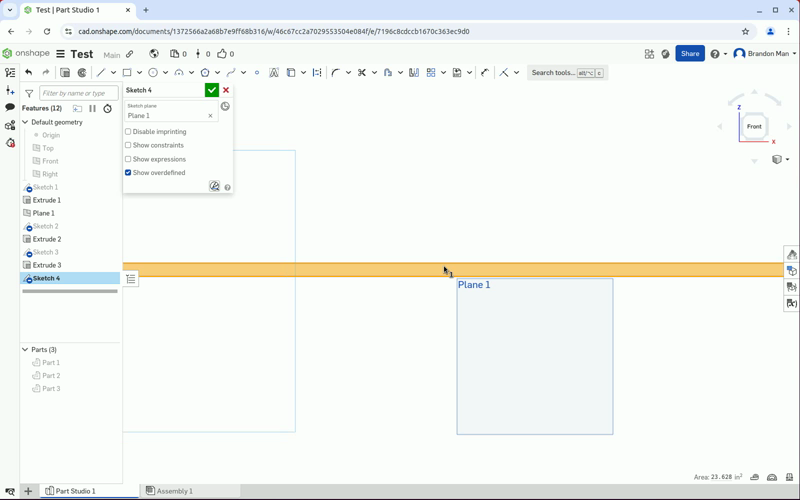
scroll(-6)
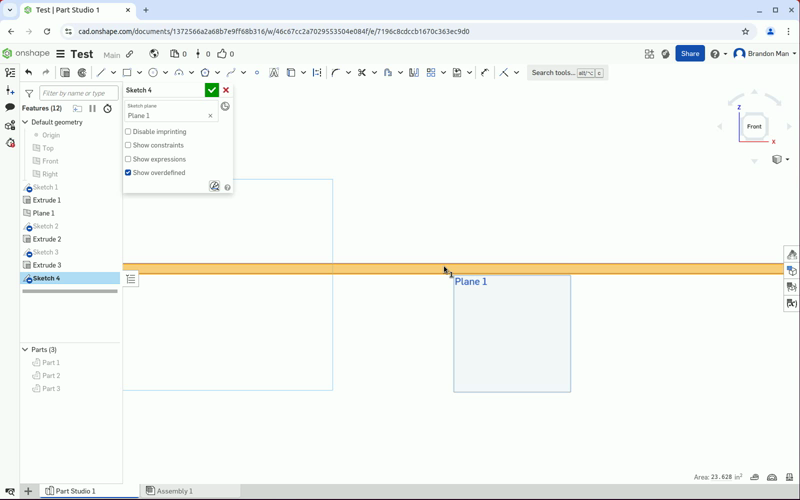
scroll(-6)
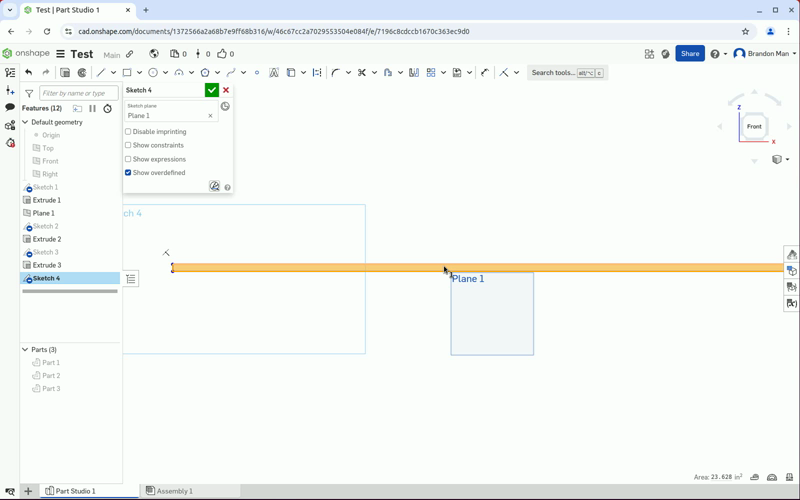
scroll(-6)
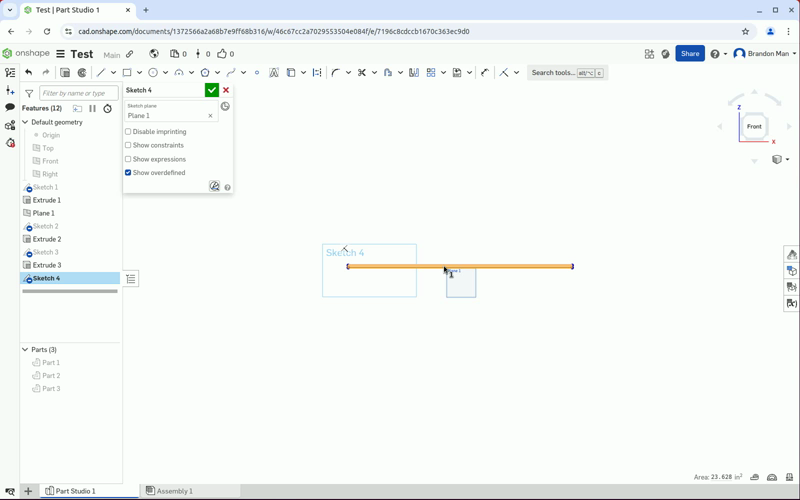
mouse_move(73, 352)
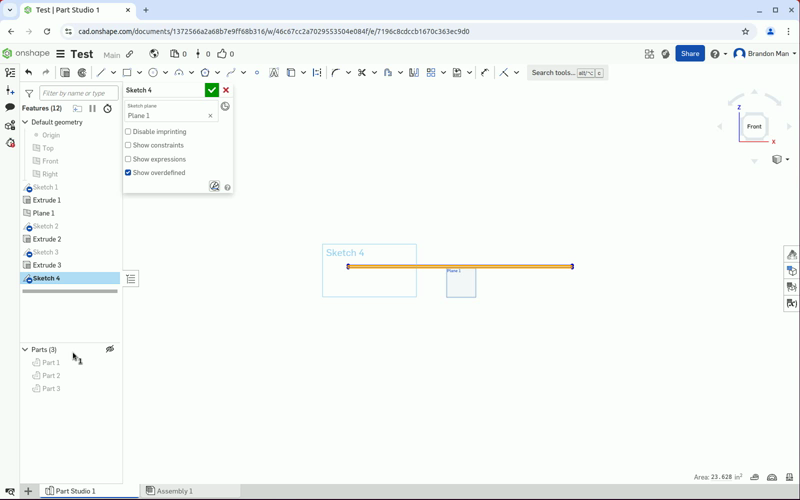
key(shift+y)
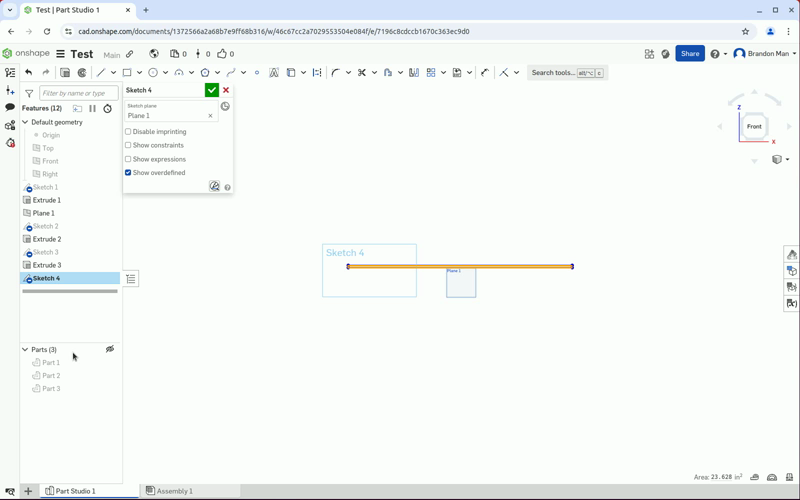
key(shift+e)
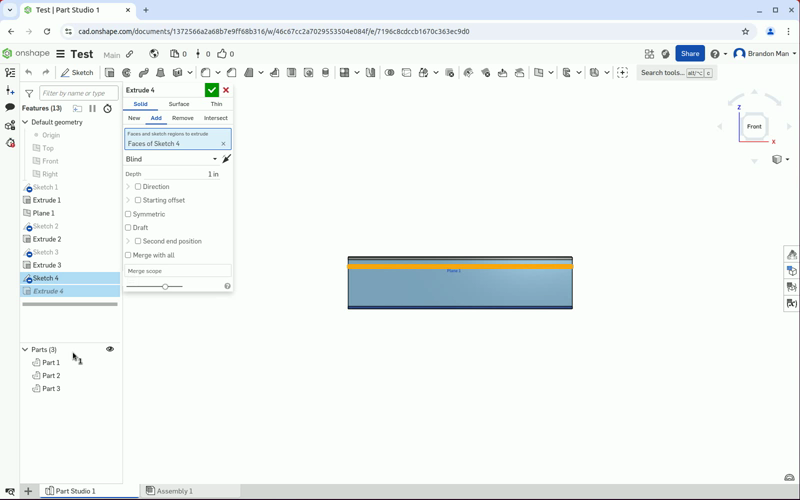
mouse_move(143, 106)
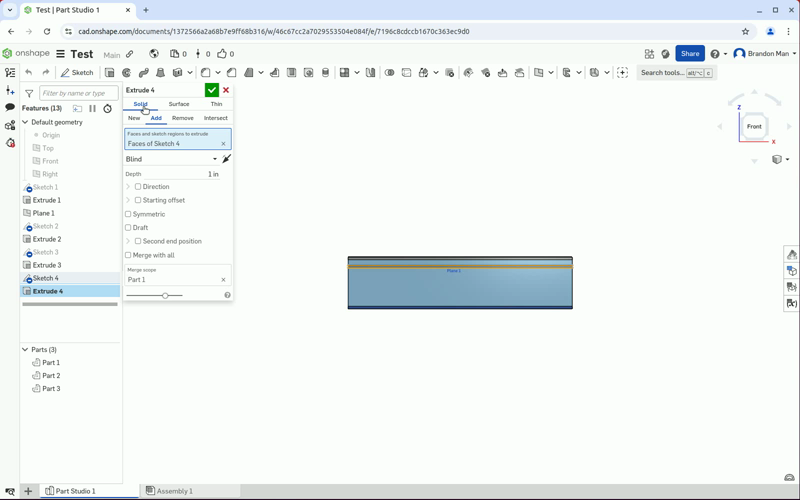
click(143, 106)
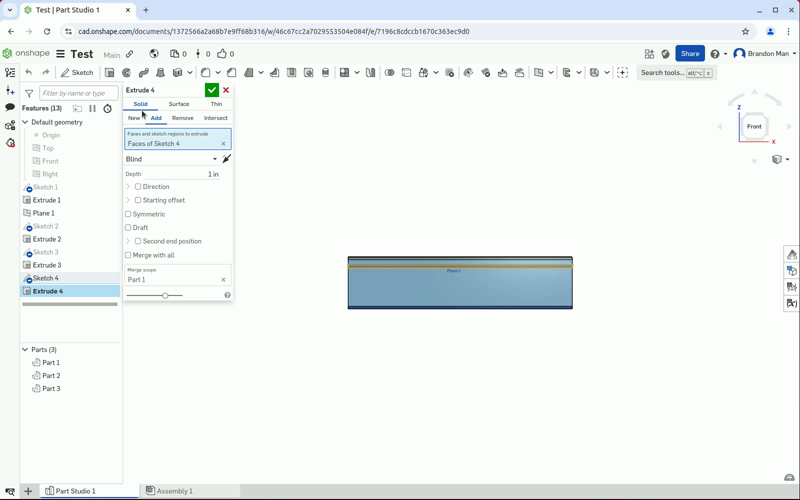
mouse_move(137, 120)
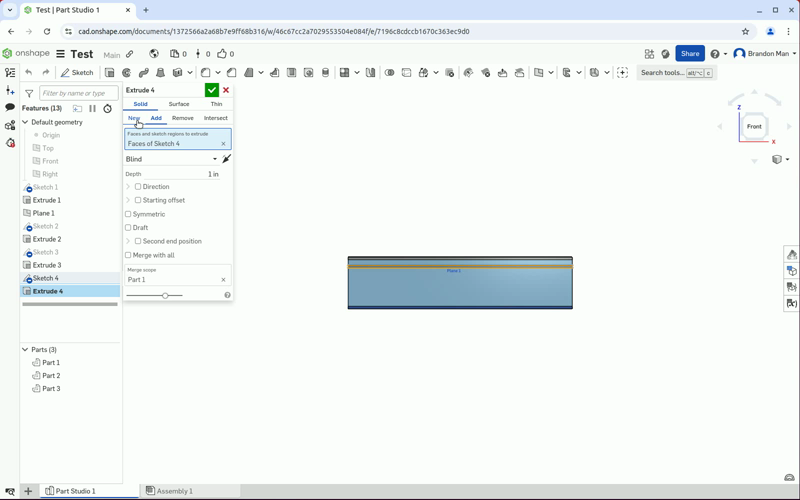
click(137, 120)
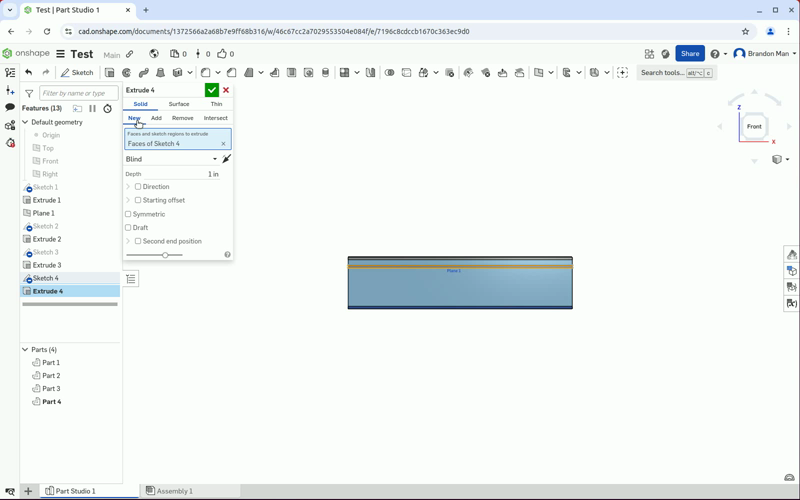
key(tab, 4)
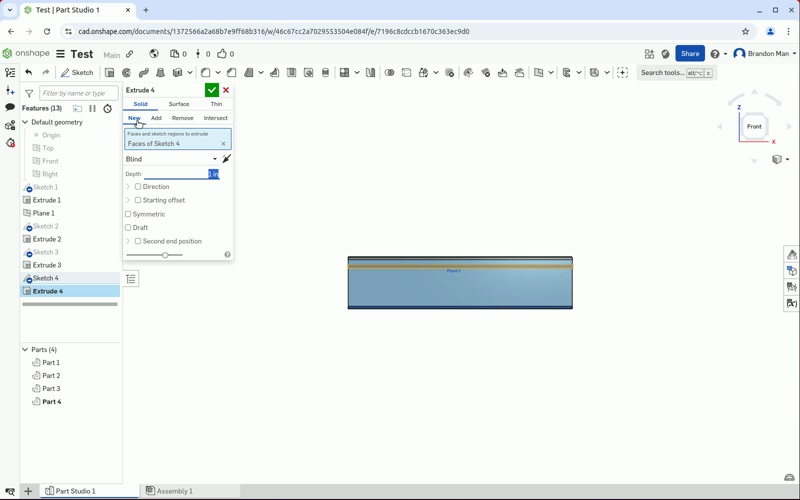
text(1.444)
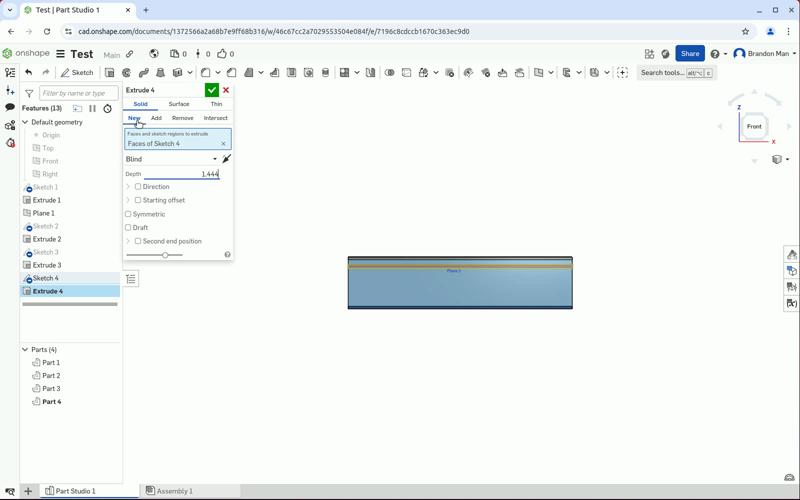
key(enter)
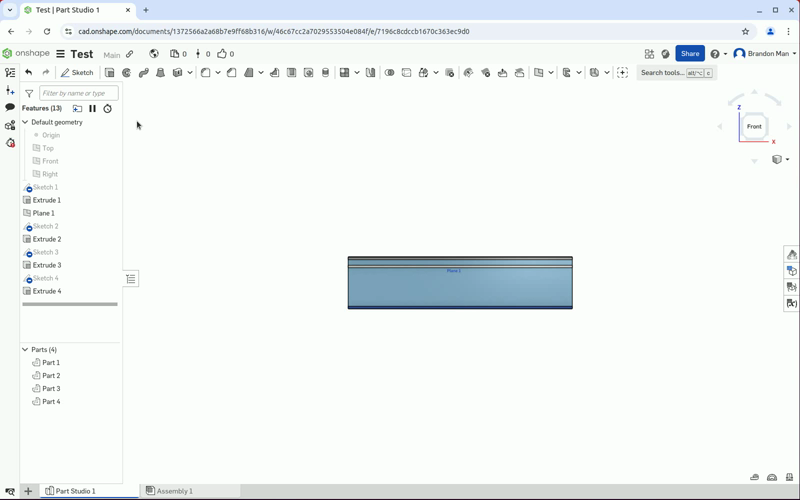
key(shift+h)
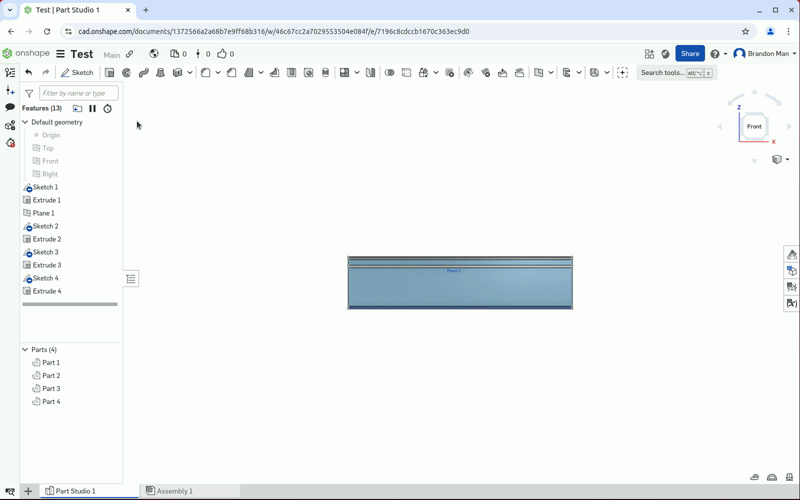
key(shift+h)
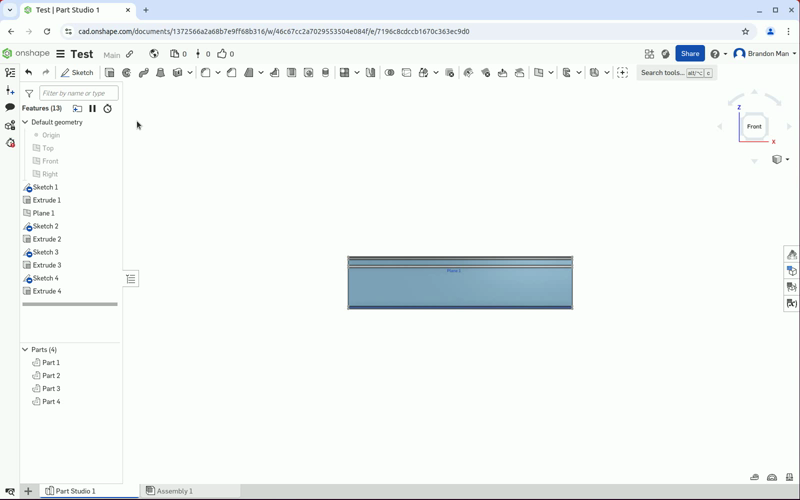
key(shift+7)
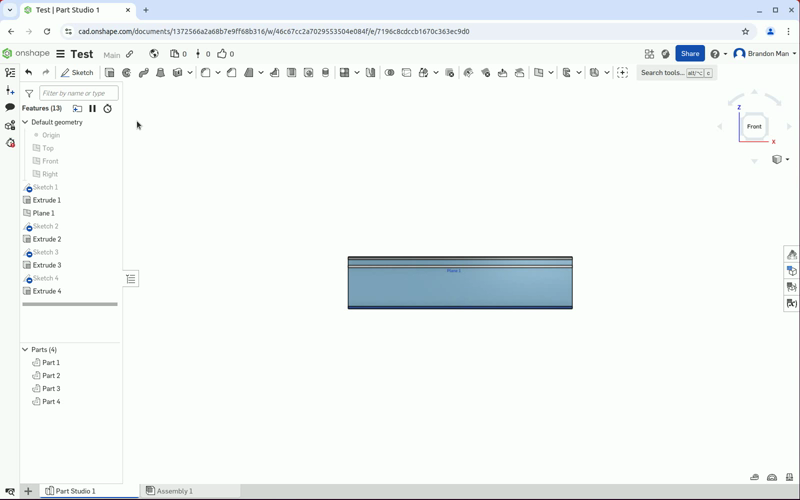
key(left, 2)
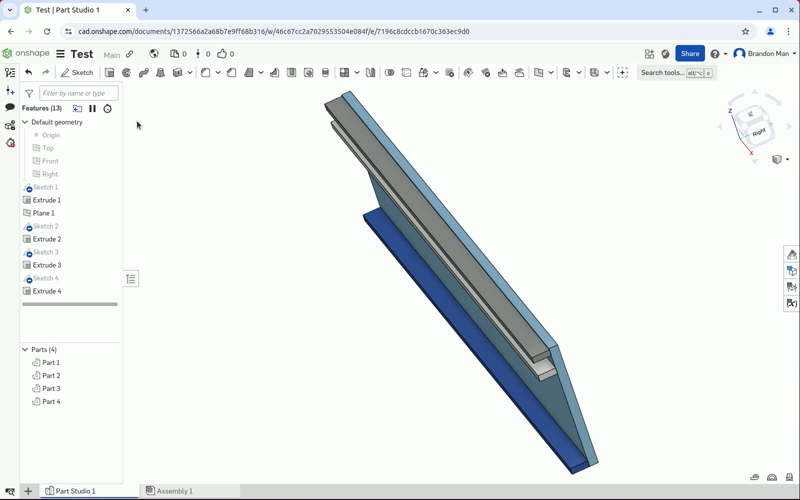
key(down, 2)
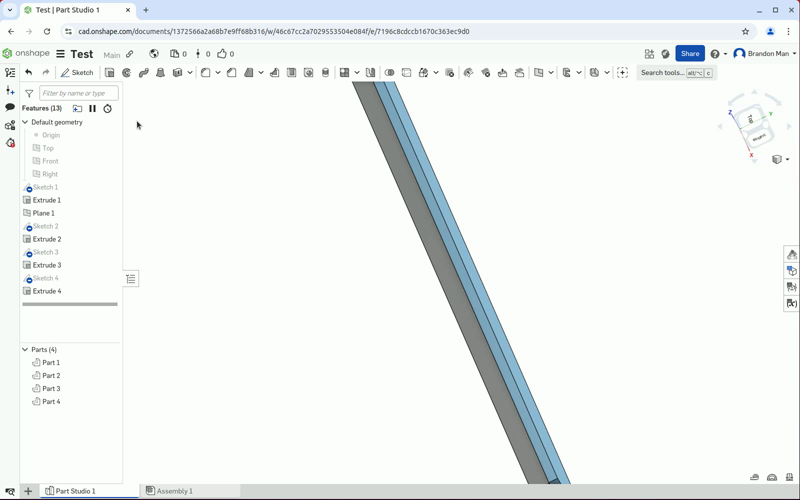
key(up, 2)
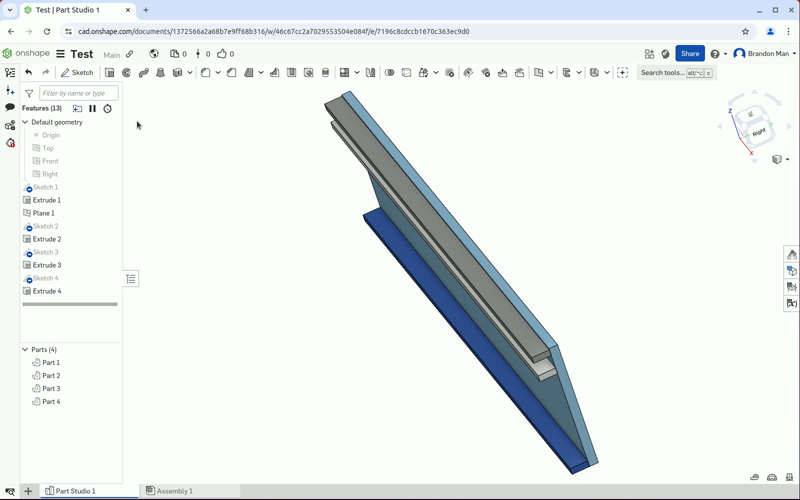
key(right, 2)
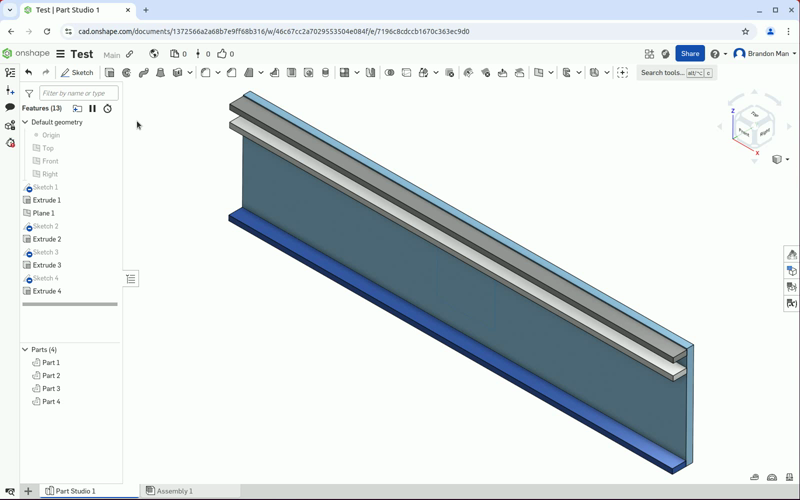
mouse_move(73, 189)
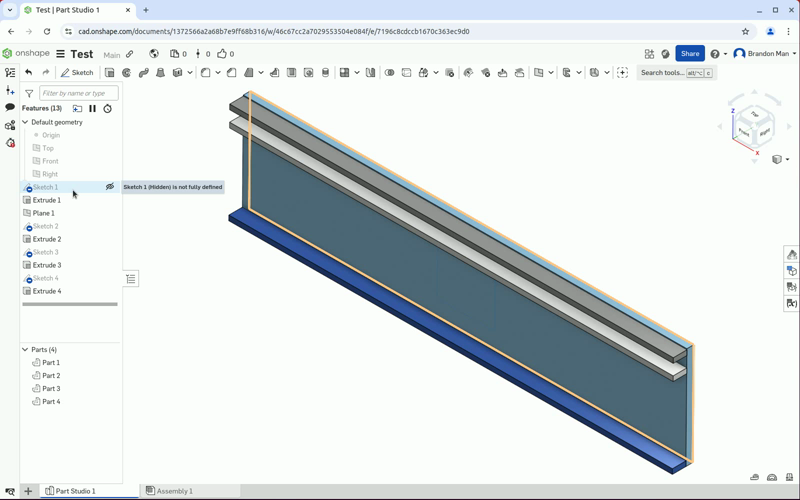
click(73, 189)